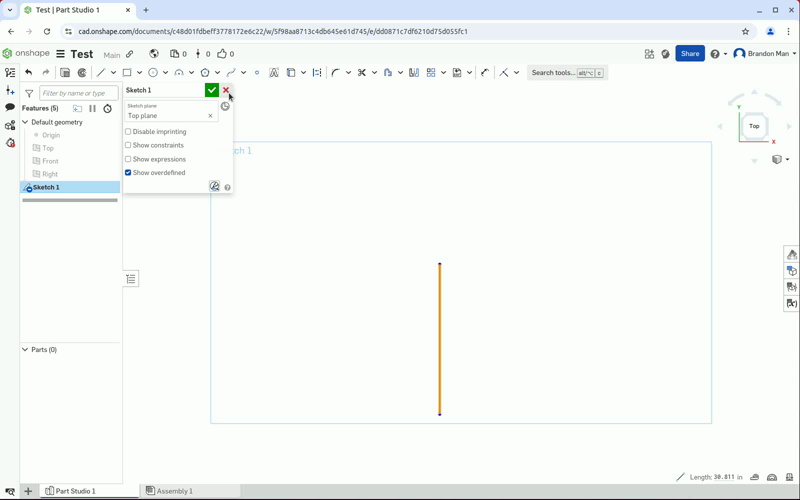
key(shift+h)
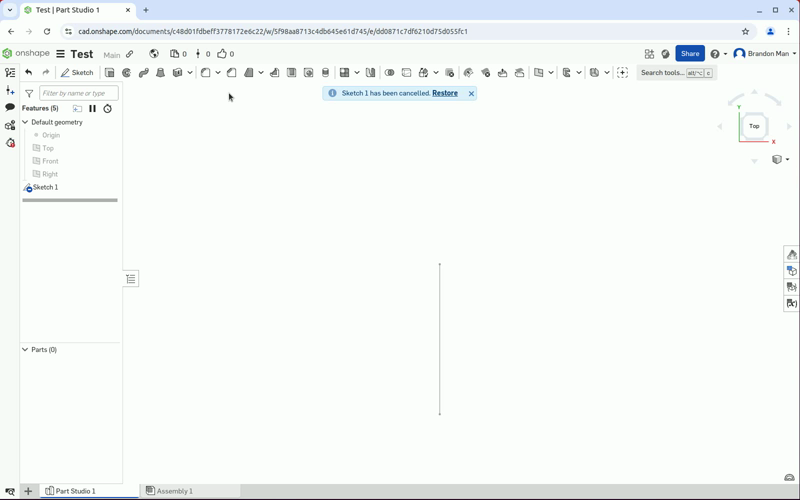
mouse_move(73, 352)
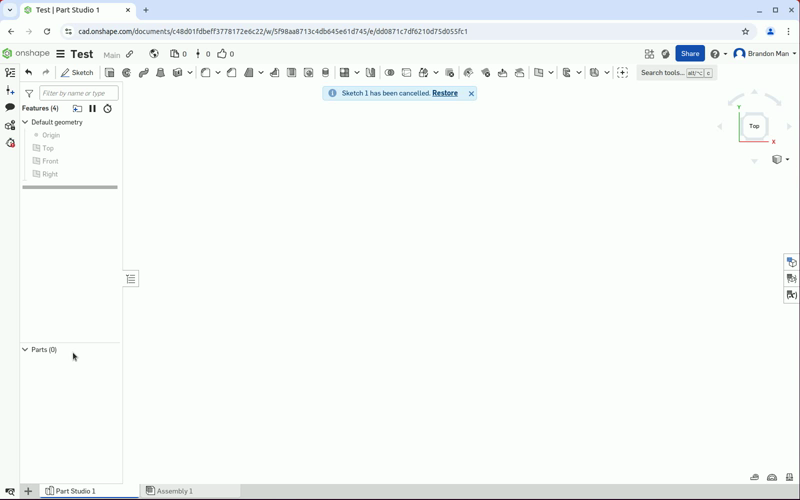
key(y)
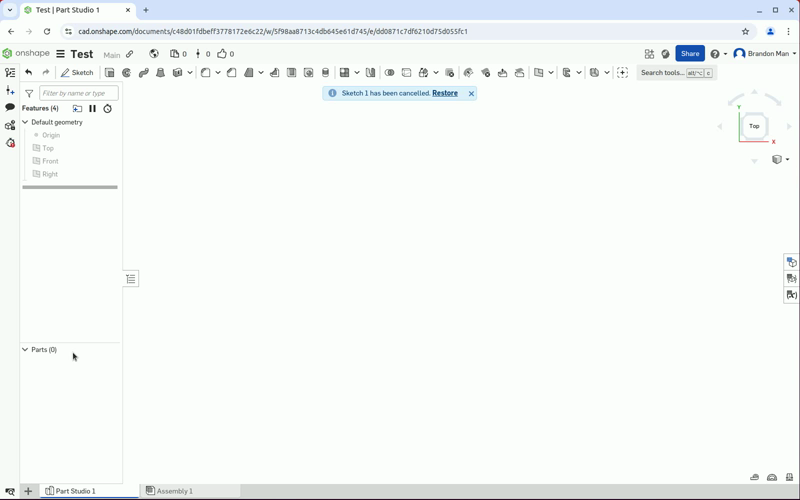
key(shift+p)
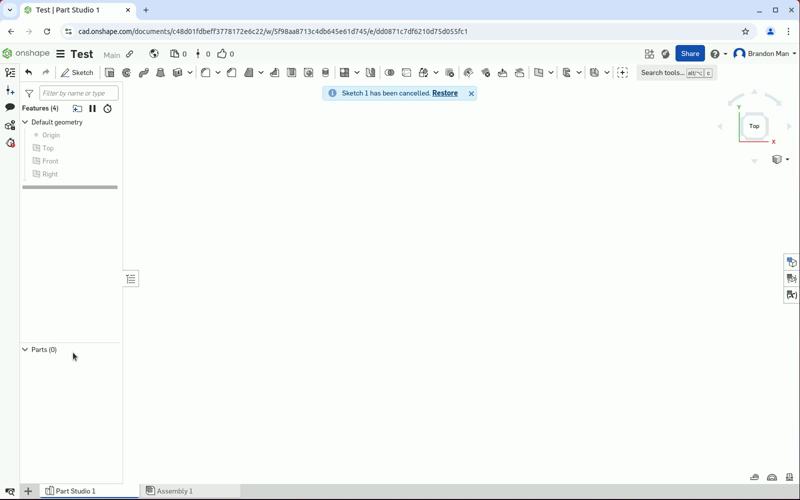
key(space)
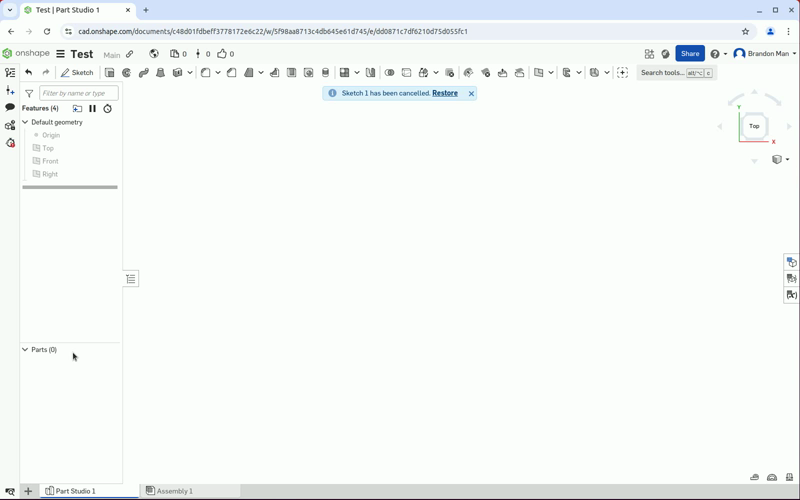
key_down(shift)
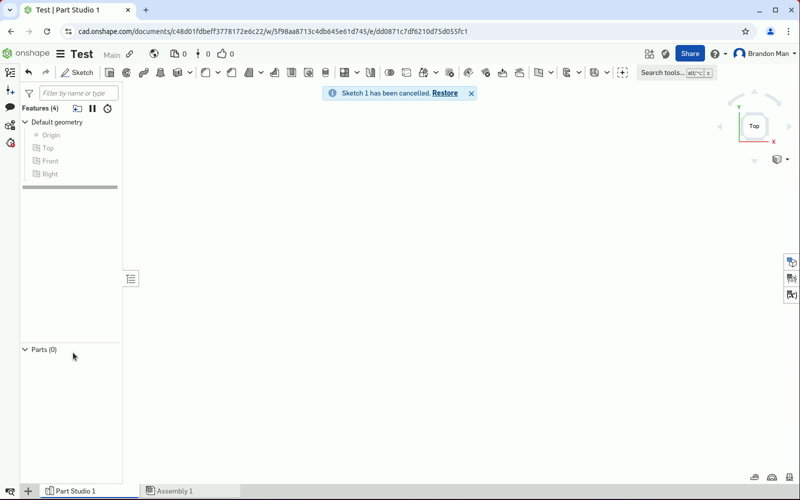
key(up)
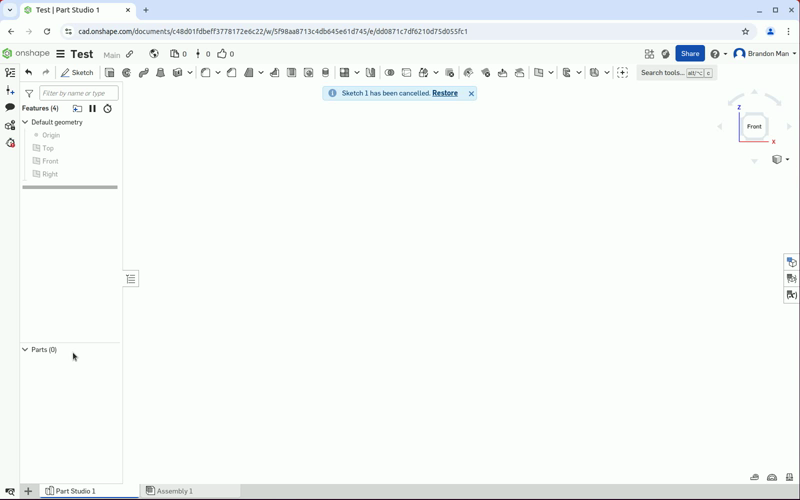
key_up(shift)
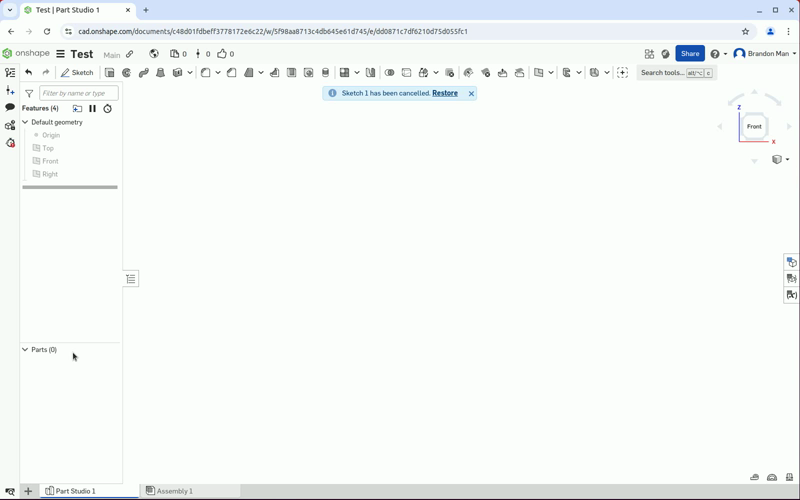
key(space)
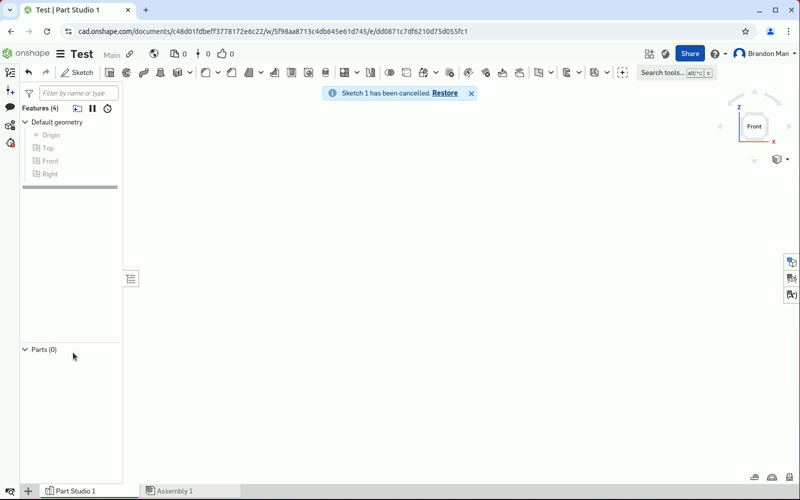
key_down(shift)
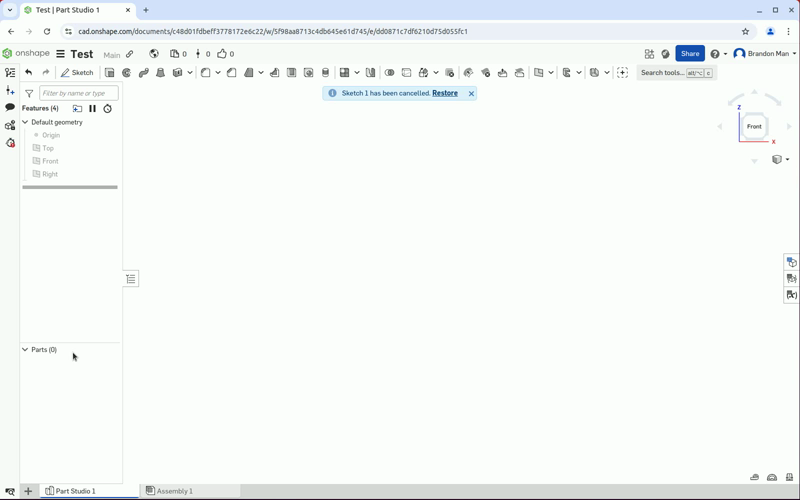
key(left)
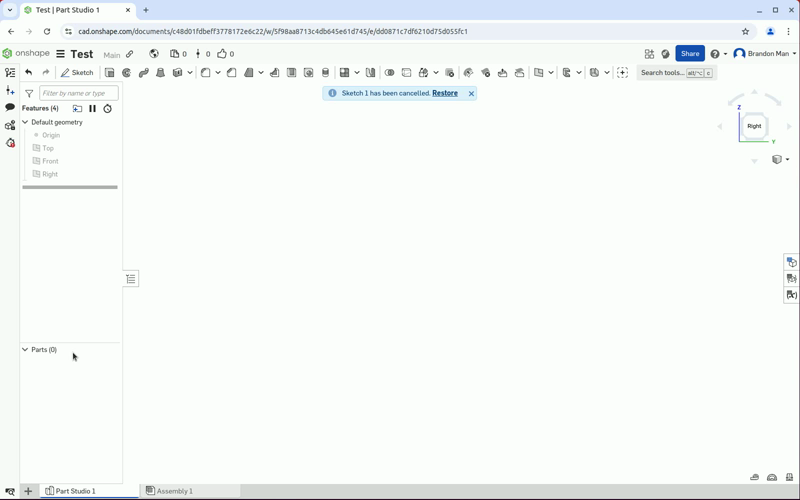
key_up(shift)
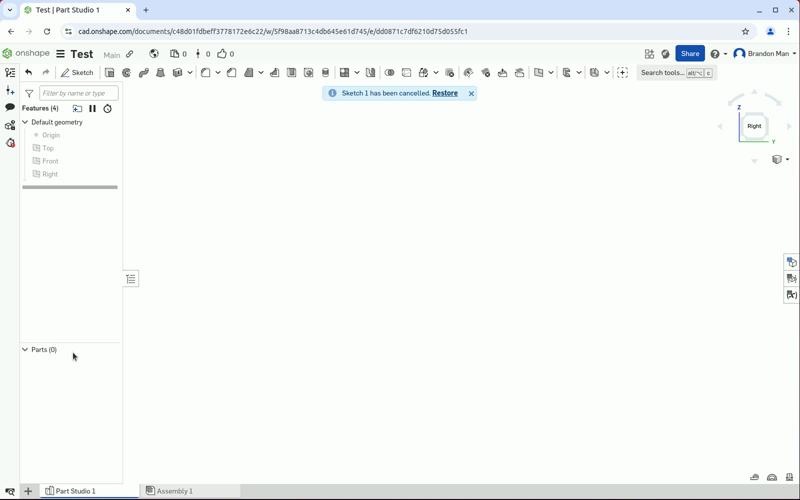
mouse_move(73, 352)
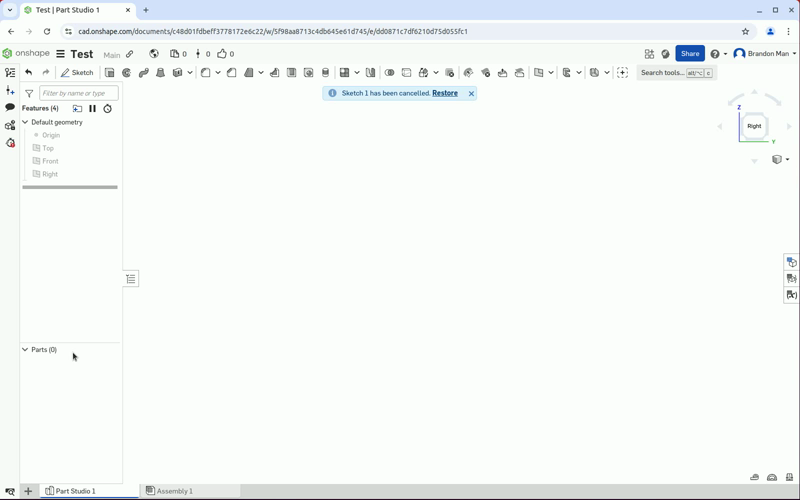
key(shift+y)
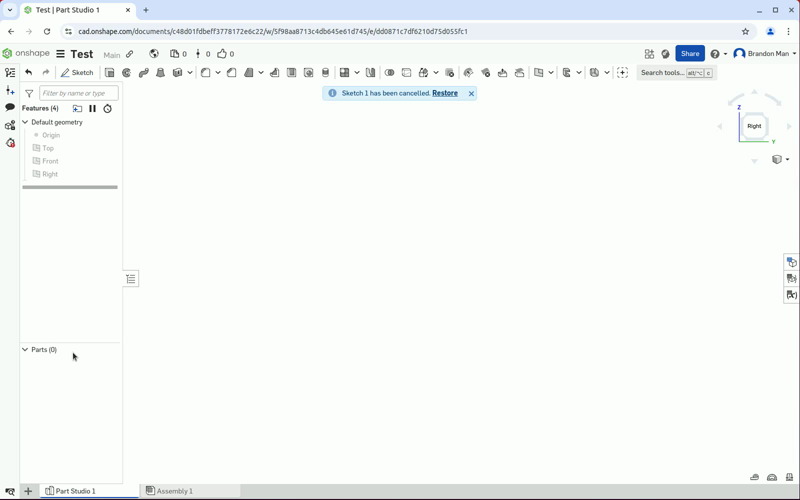
key(shift+s)
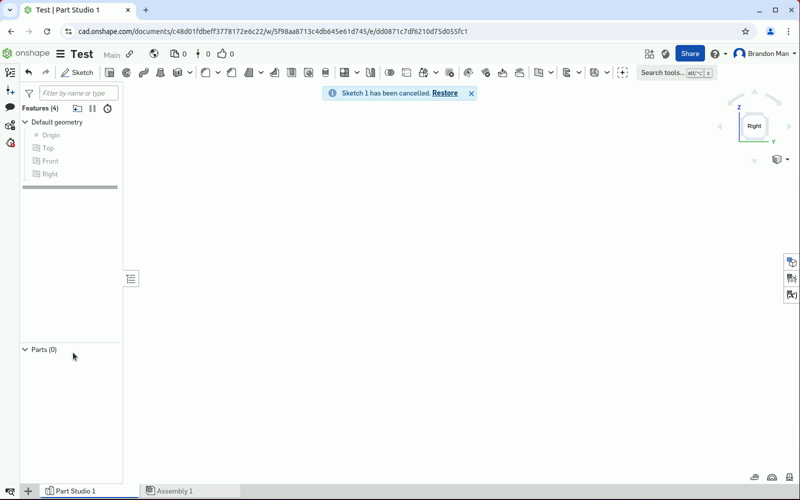
mouse_move(73, 176)
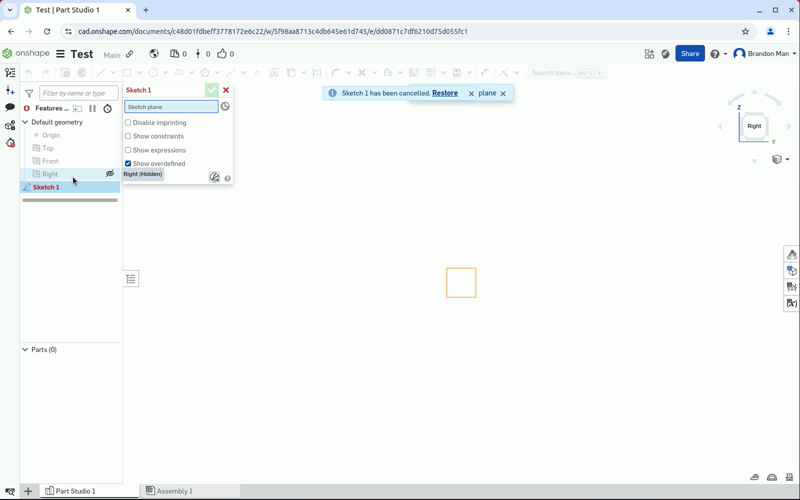
click(73, 176)
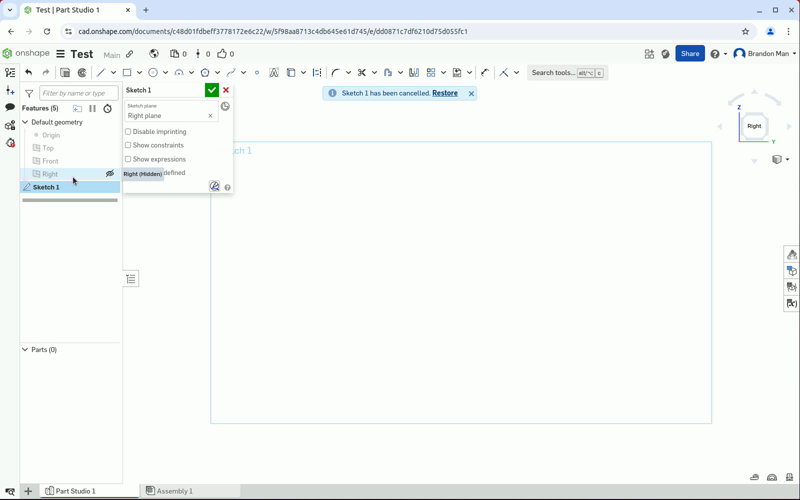
mouse_move(73, 352)
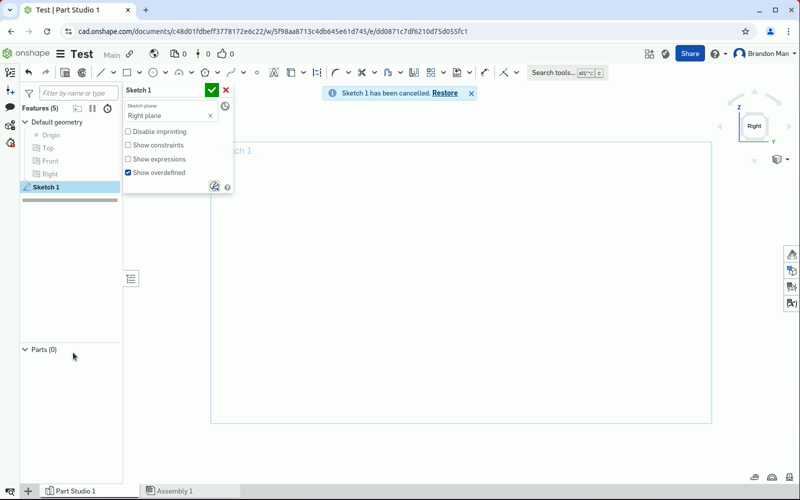
key(y)
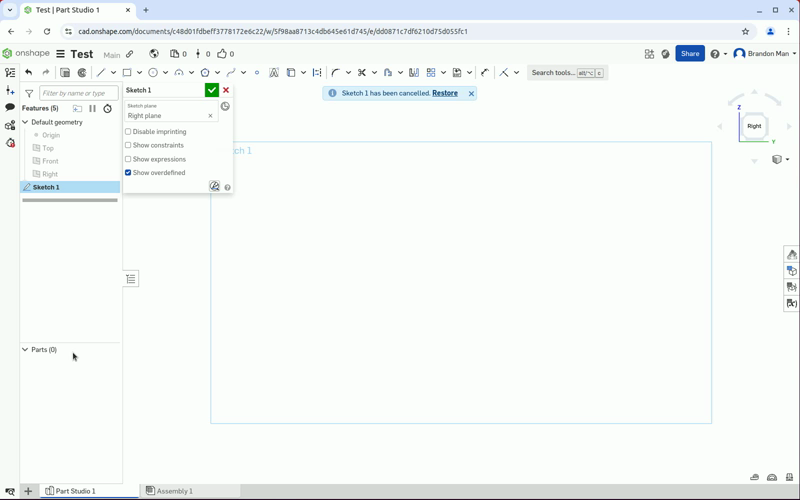
key(a)
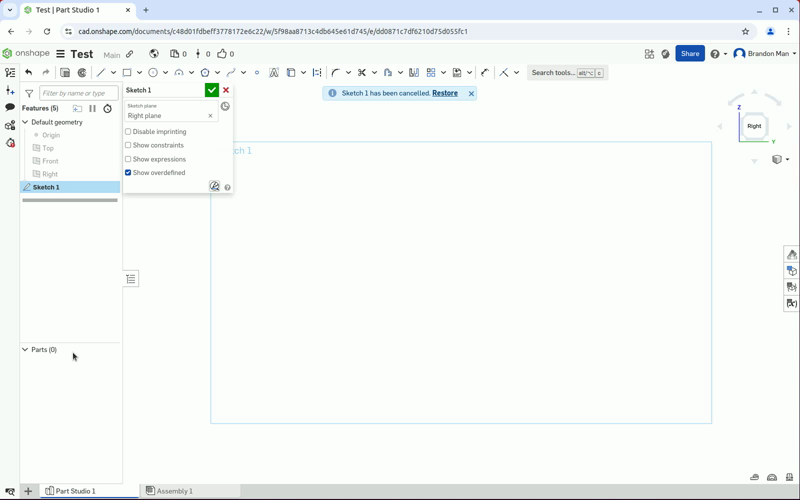
key_down(shift)
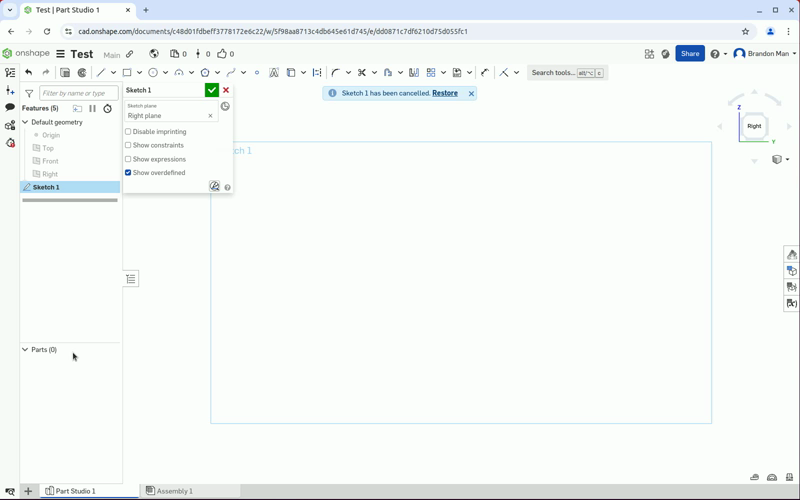
mouse_move(348, 284)
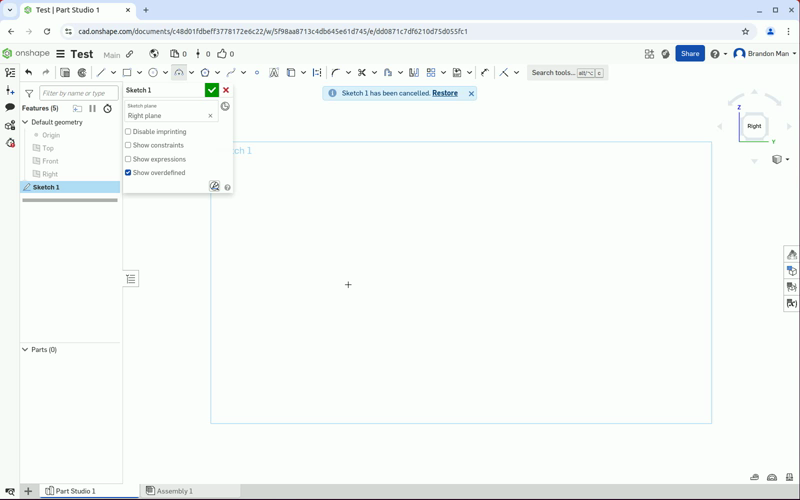
click(348, 284)
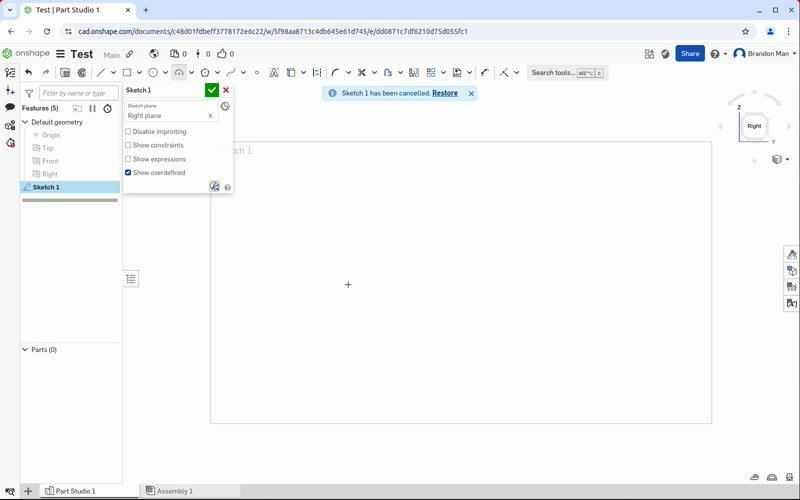
key_up(shift)
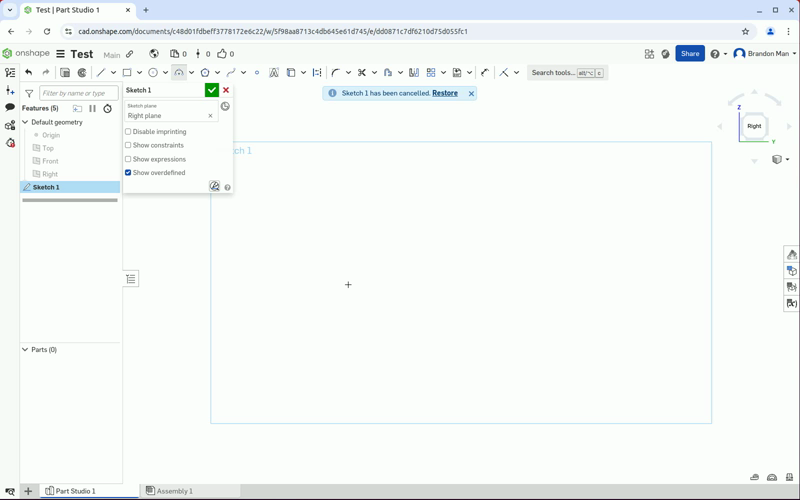
key_down(shift)
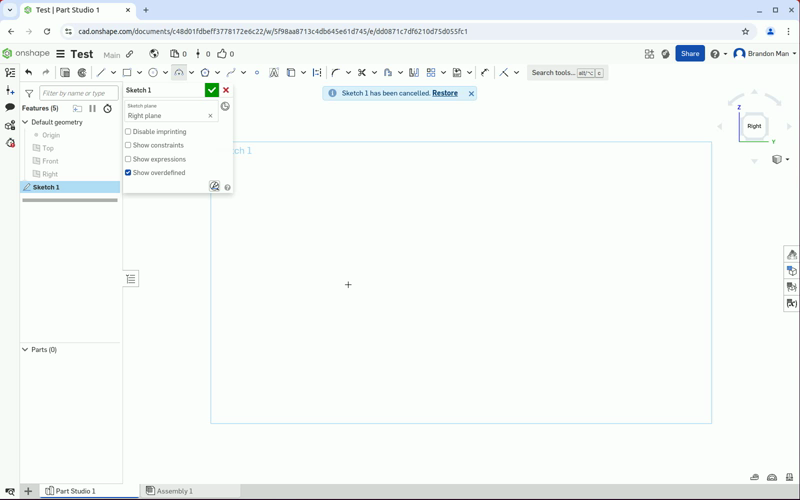
mouse_move(572, 284)
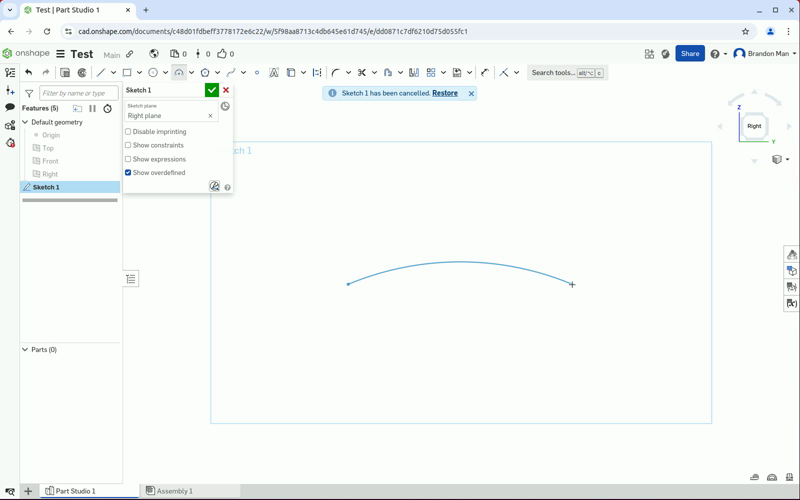
click(572, 284)
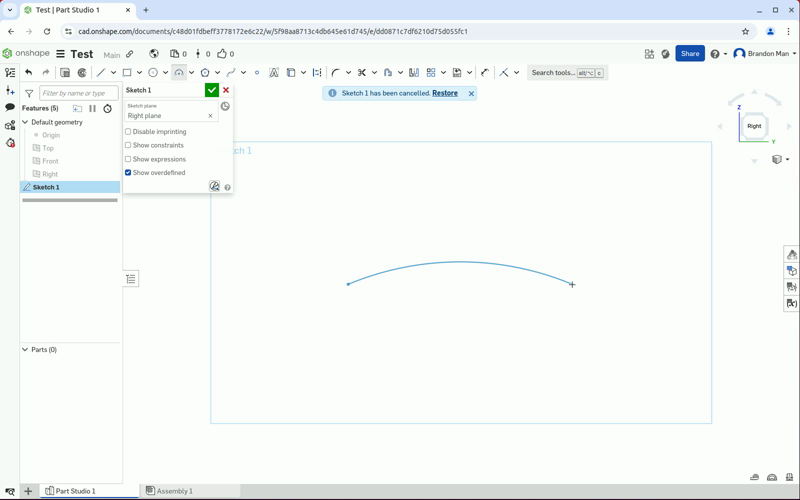
mouse_move(460, 394)
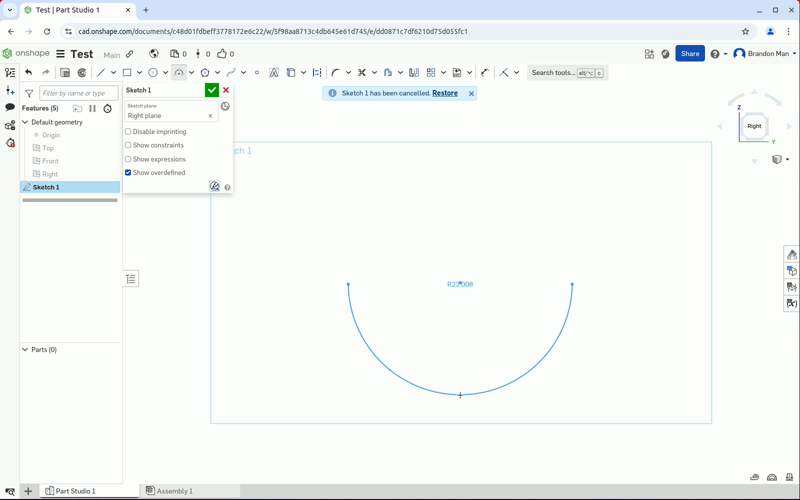
click(460, 394)
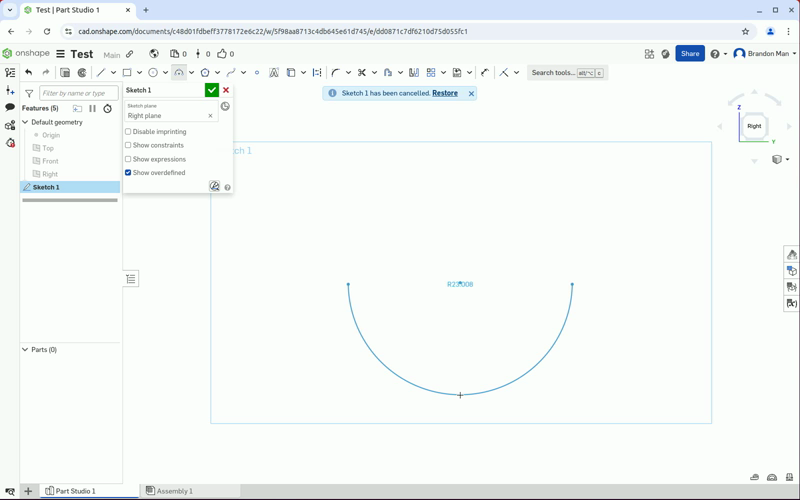
key_up(shift)
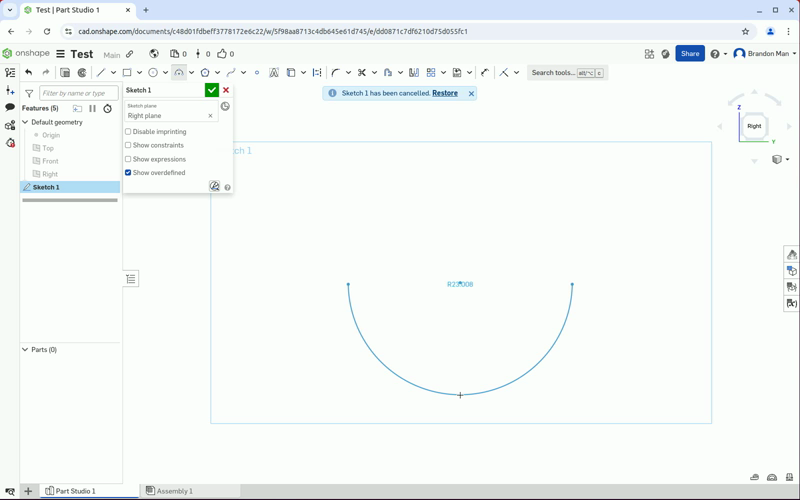
key(esc)
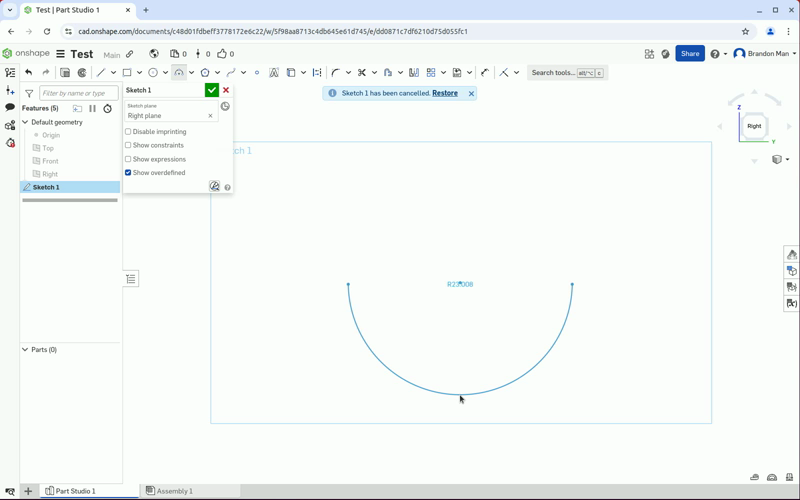
key(l)
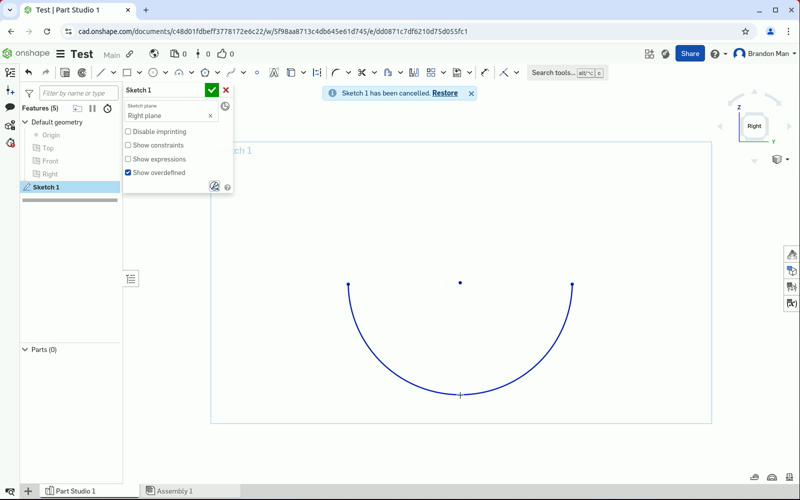
mouse_move(572, 284)
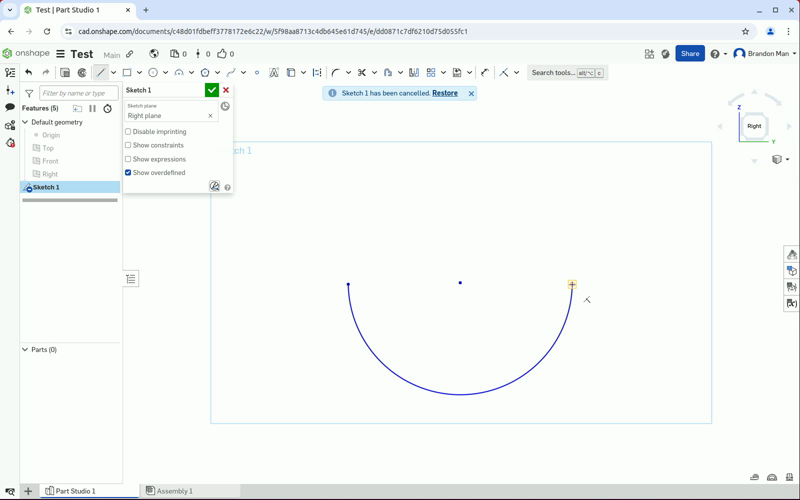
click(572, 284)
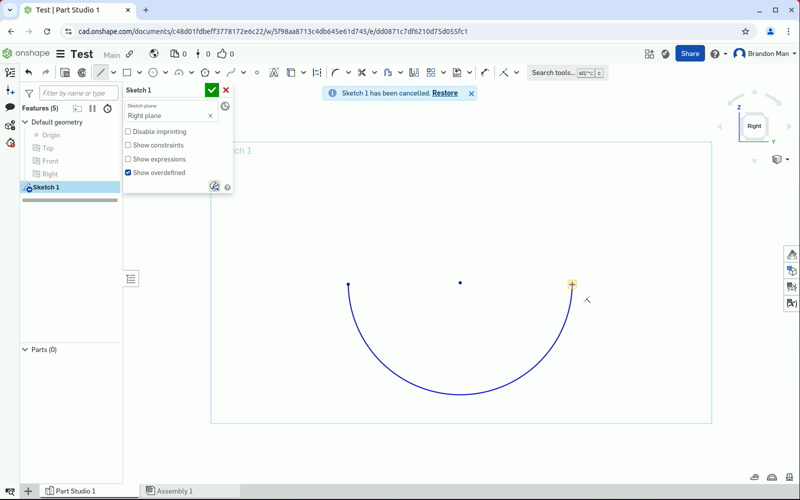
key_down(shift)
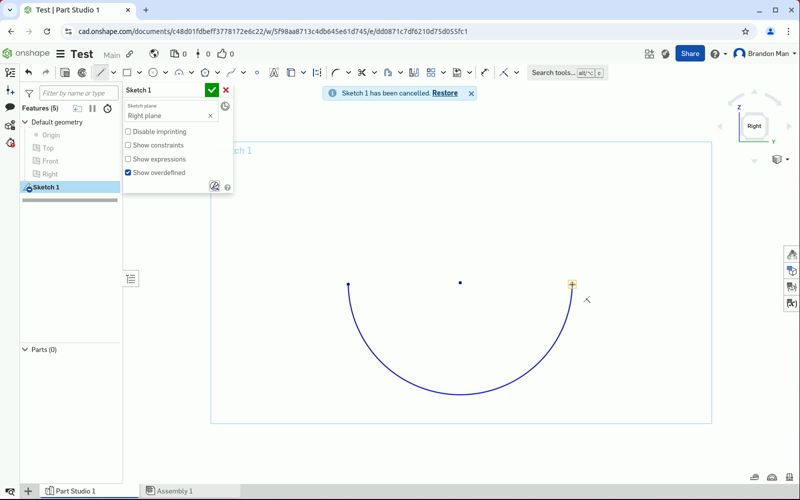
mouse_move(589, 284)
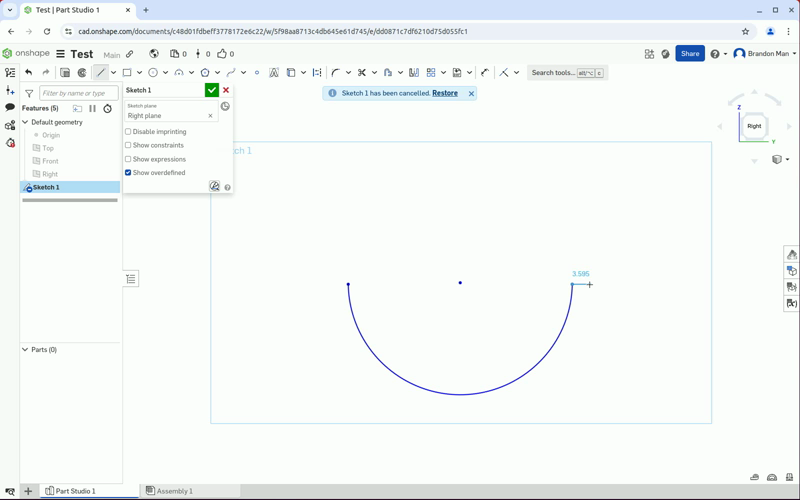
mouse_move(527, 284)
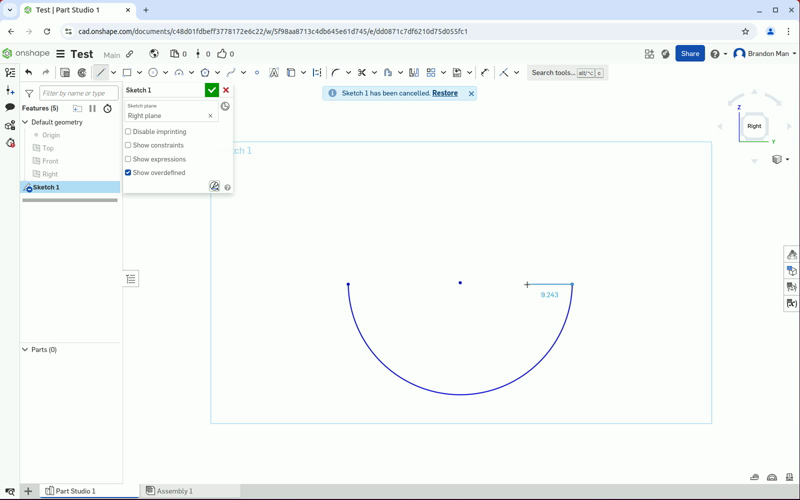
click(527, 284)
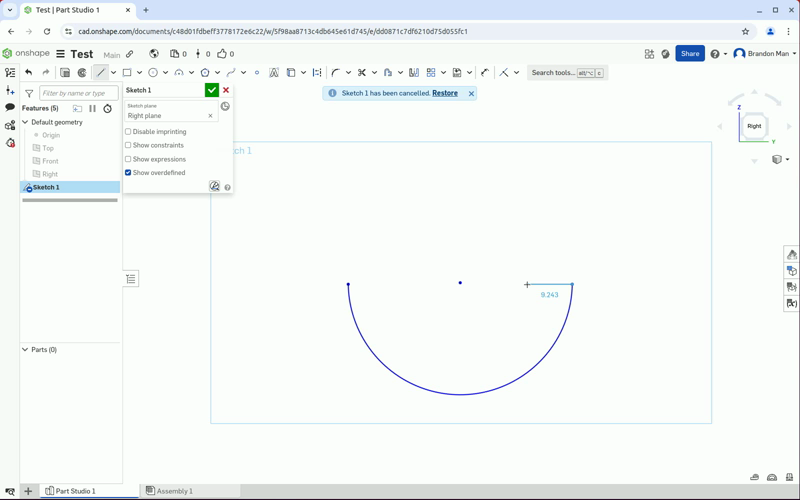
key_up(shift)
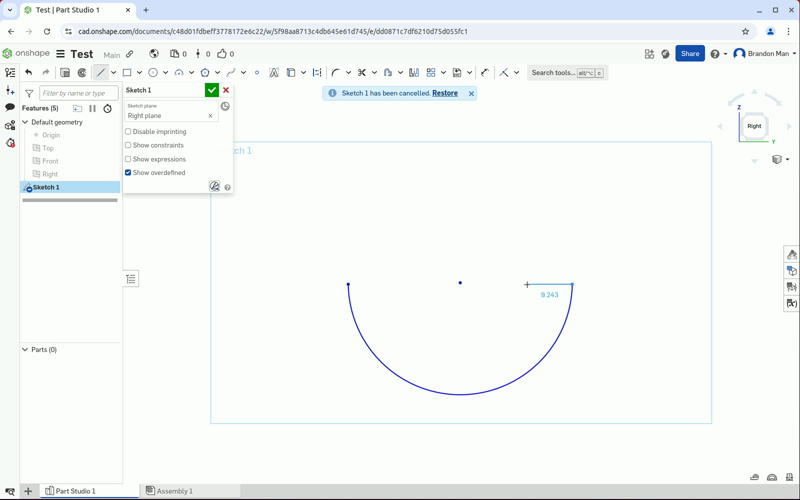
key(esc)
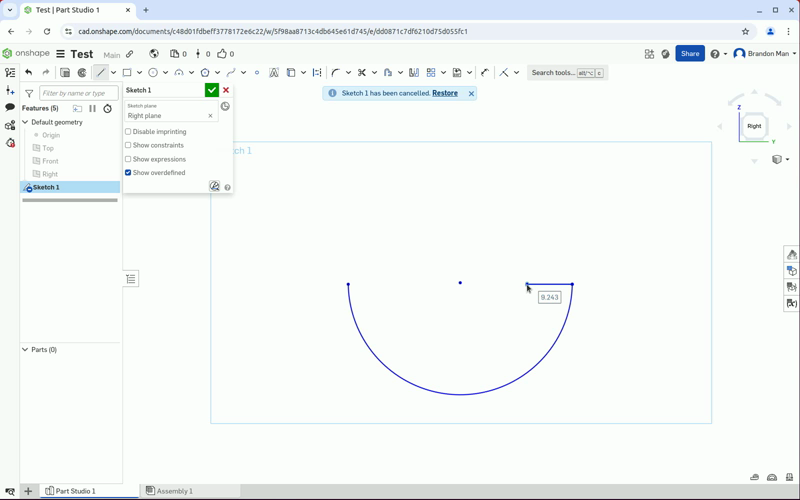
key(a)
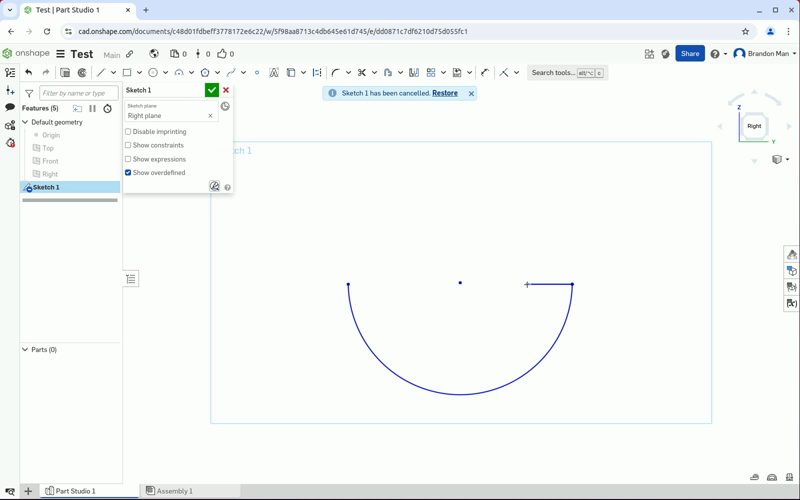
mouse_move(527, 284)
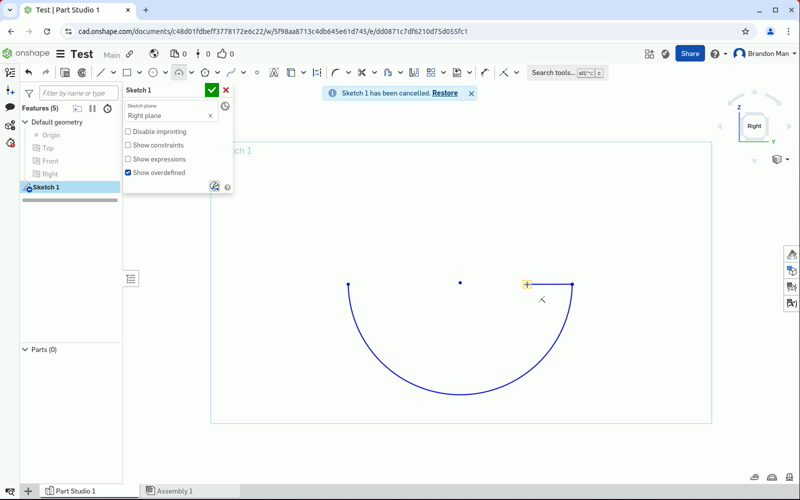
click(527, 284)
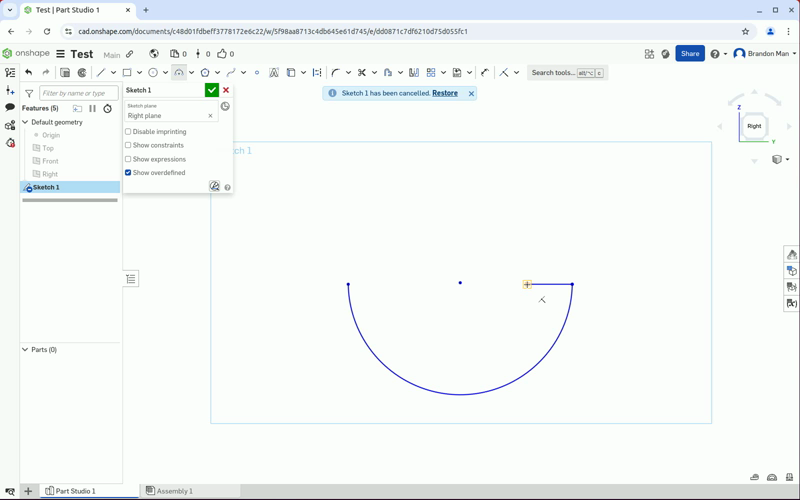
key_down(shift)
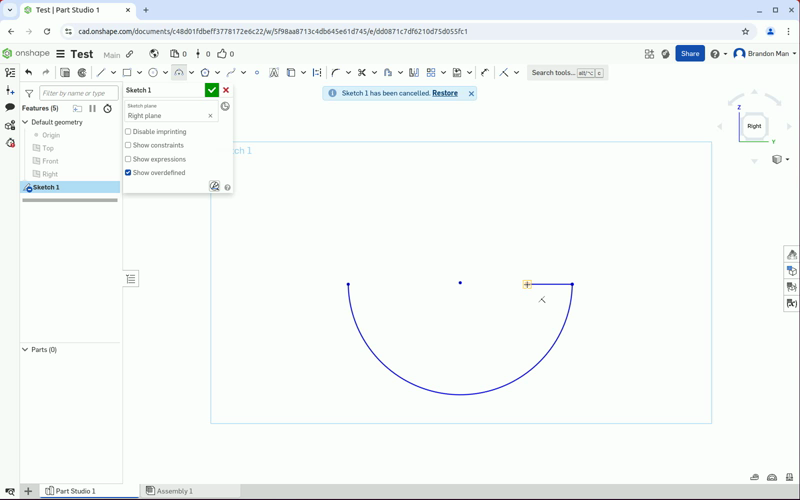
mouse_move(392, 284)
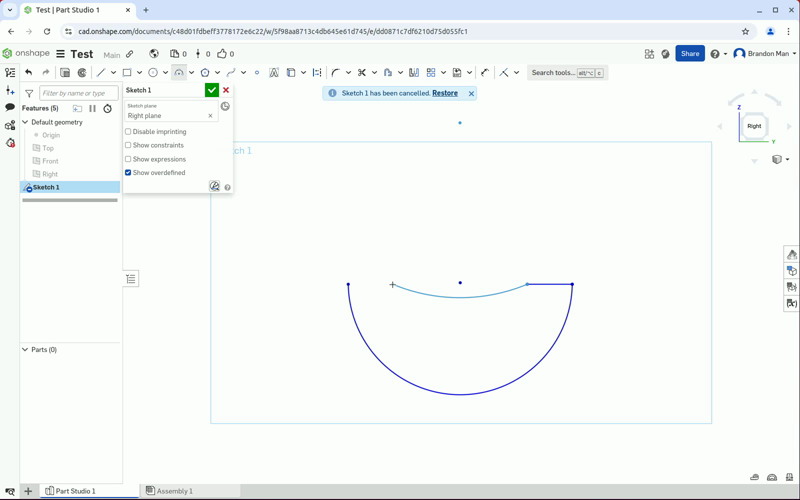
click(392, 284)
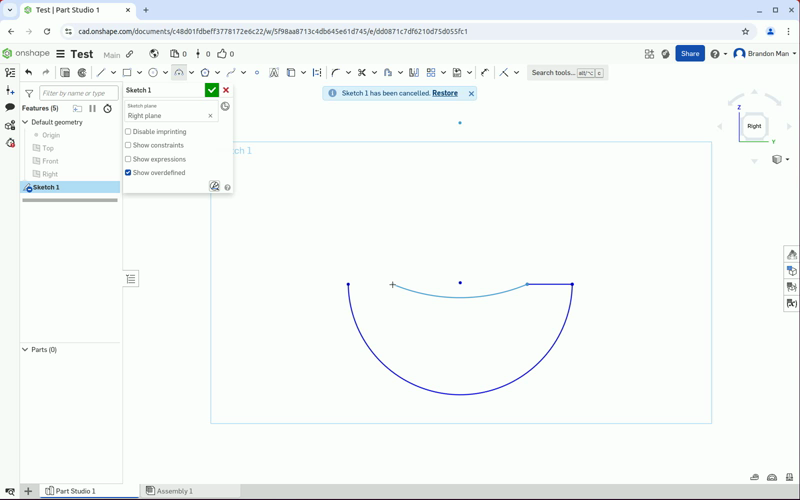
mouse_move(460, 349)
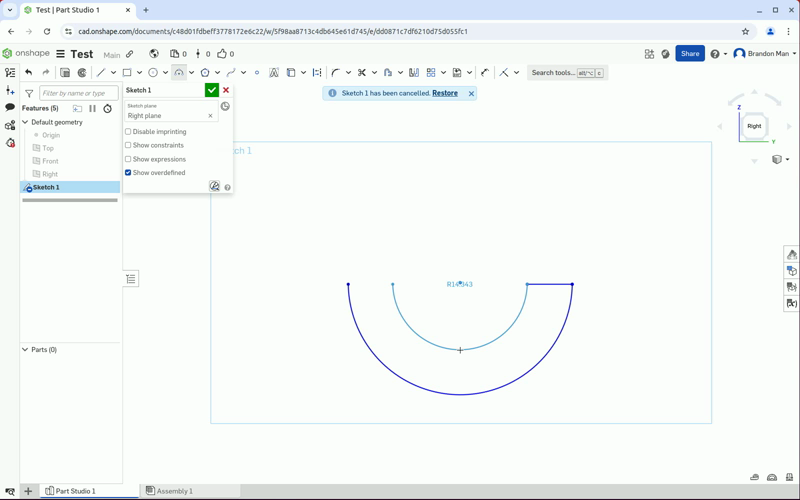
click(460, 349)
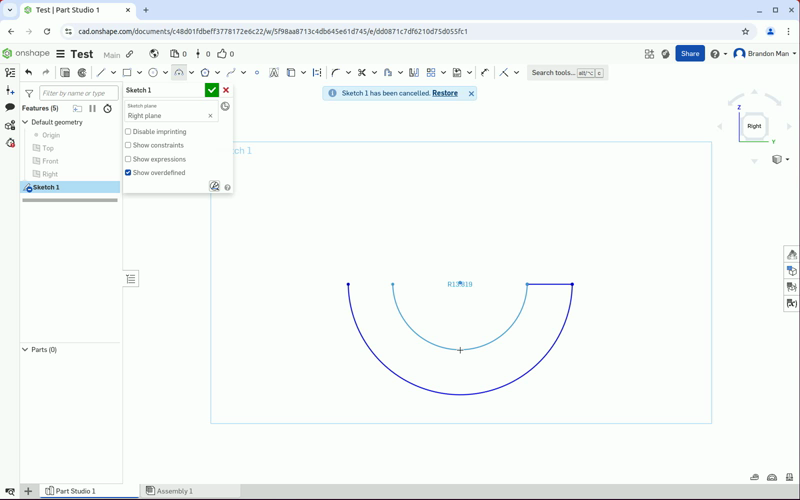
key_up(shift)
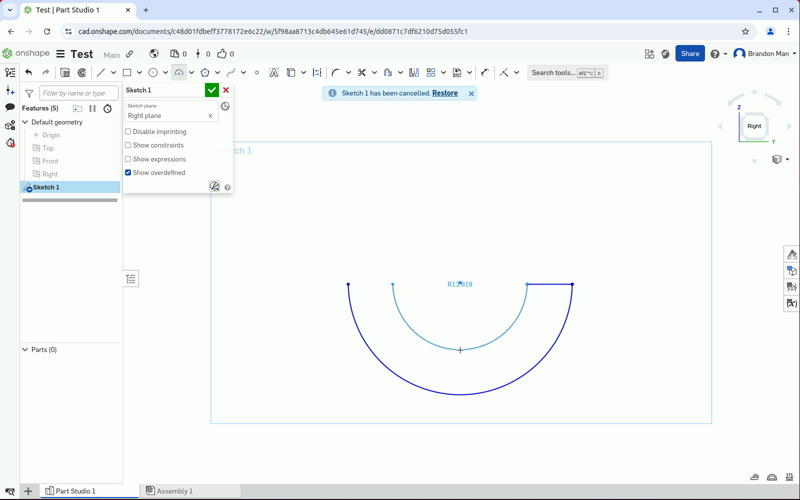
key(esc)
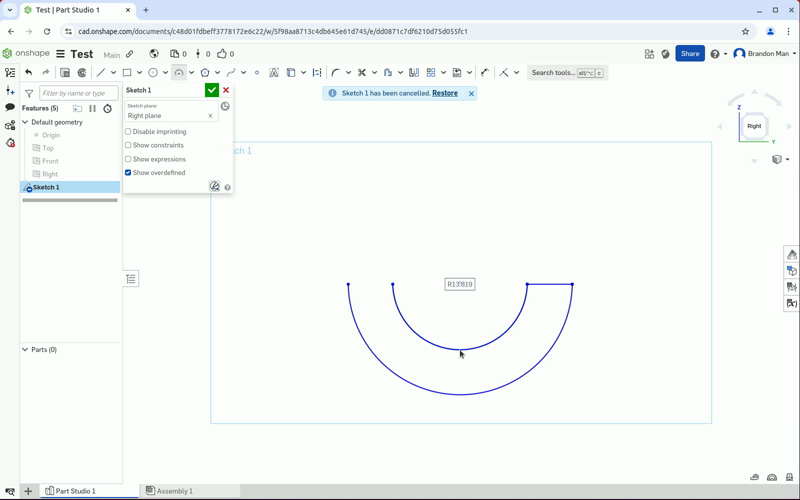
key(l)
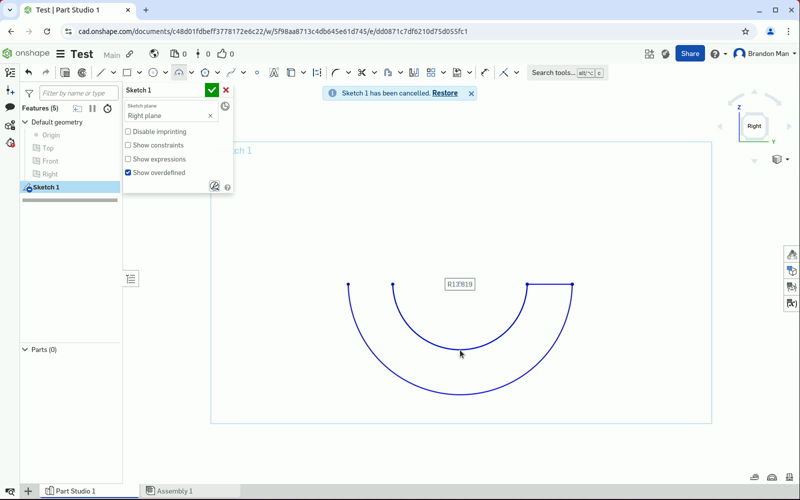
mouse_move(392, 284)
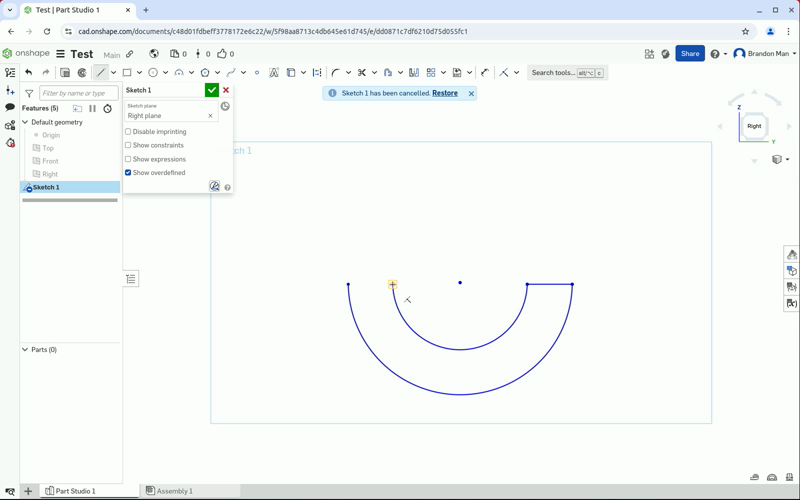
click(392, 284)
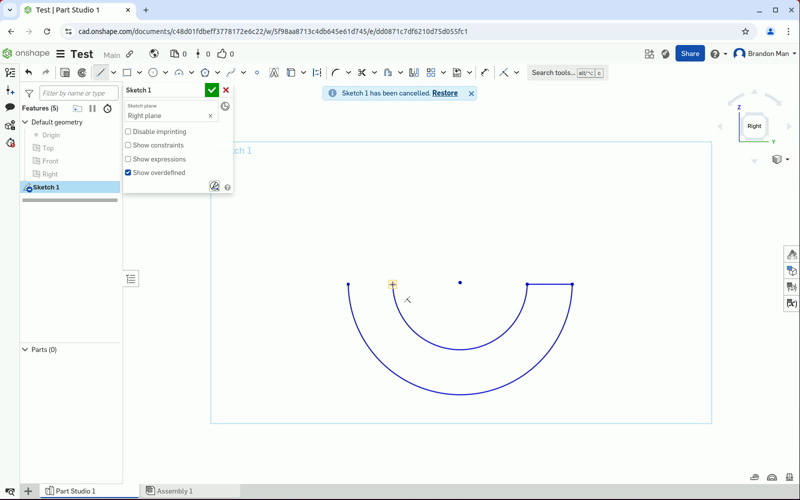
mouse_move(422, 284)
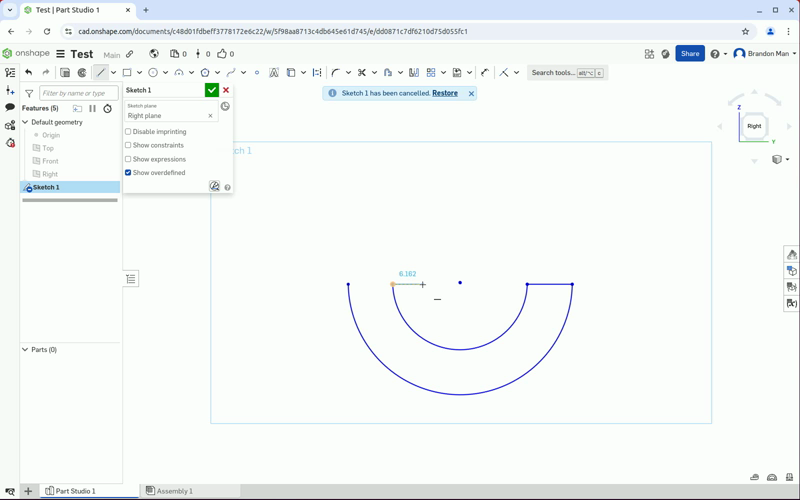
key_down(shift)
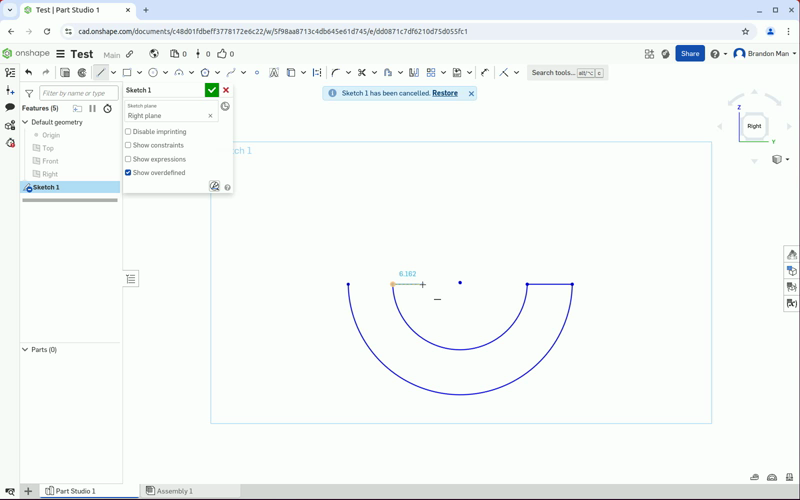
mouse_move(348, 284)
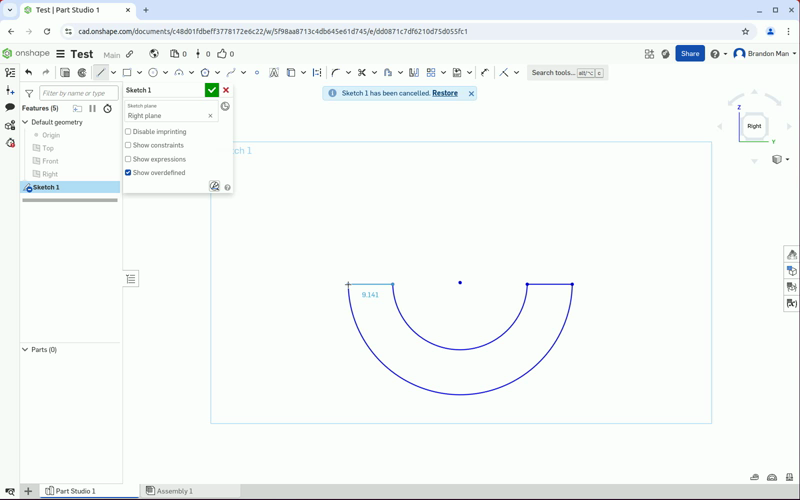
key_up(shift)
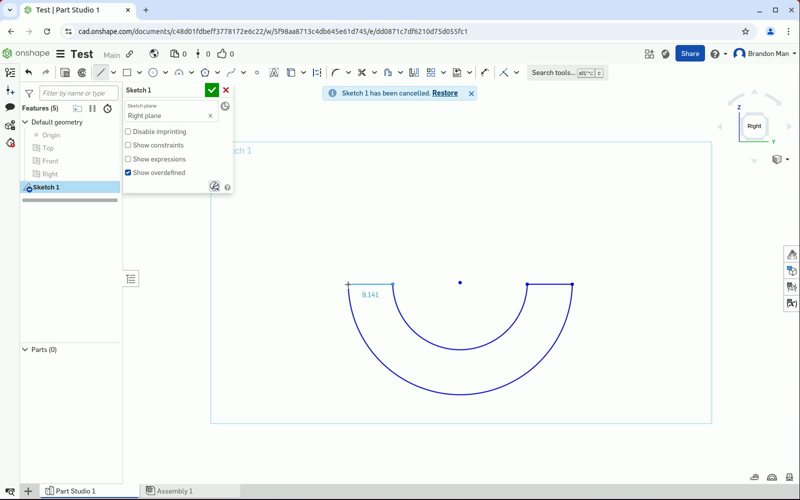
click(348, 284)
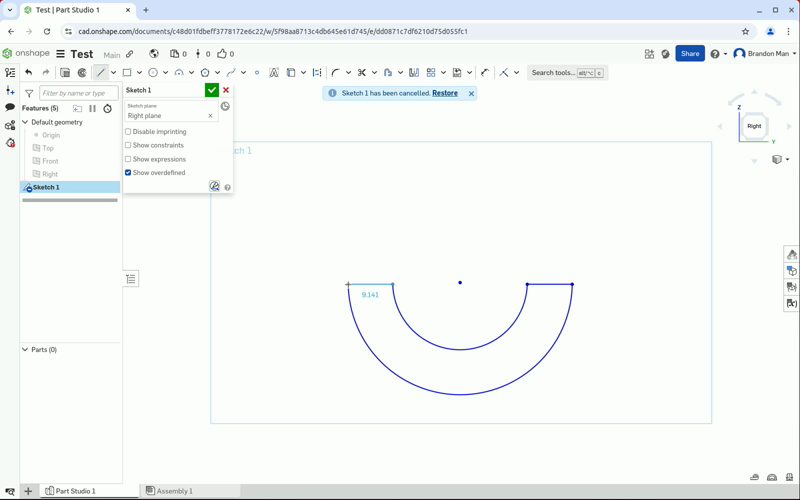
key(esc)
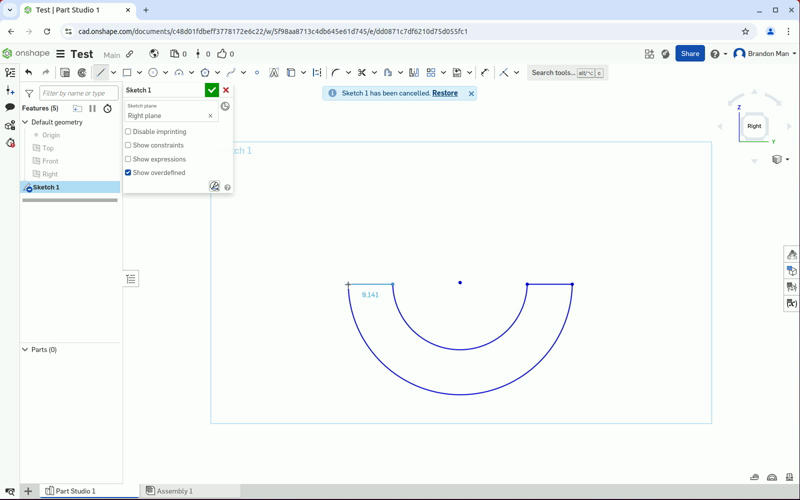
mouse_move(525, 328)
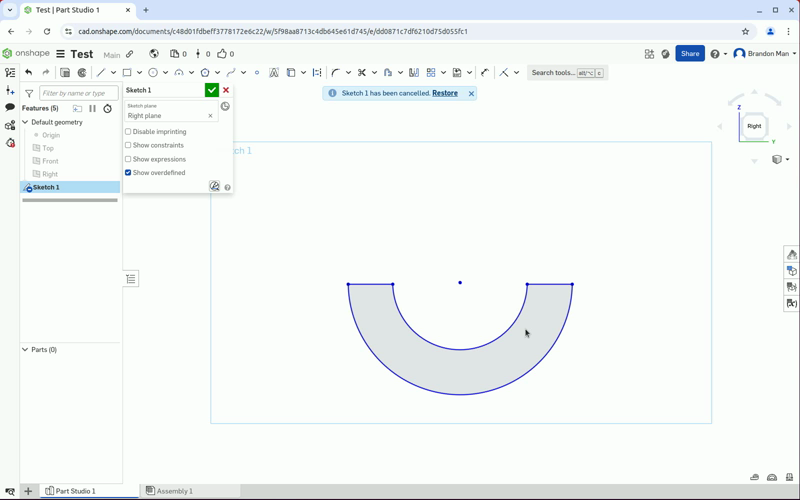
click(525, 328)
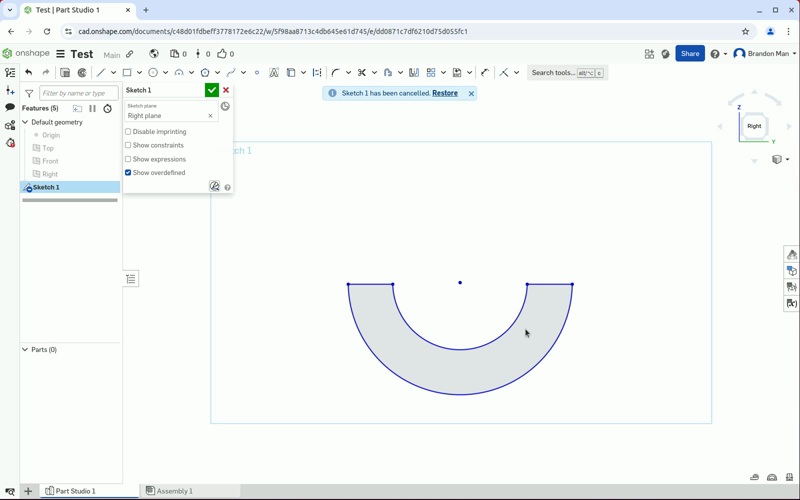
mouse_move(73, 352)
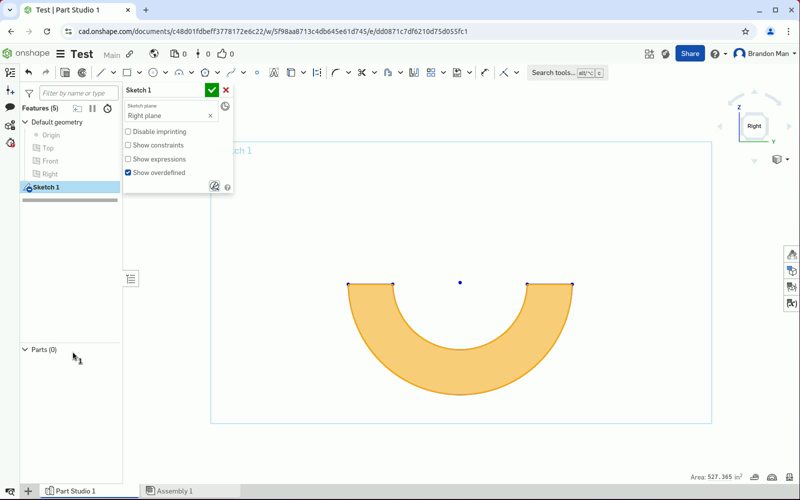
key(shift+y)
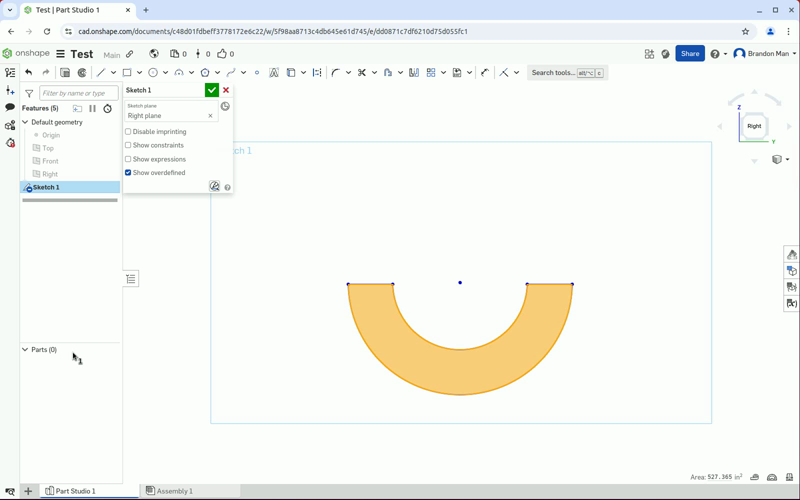
key(shift+e)
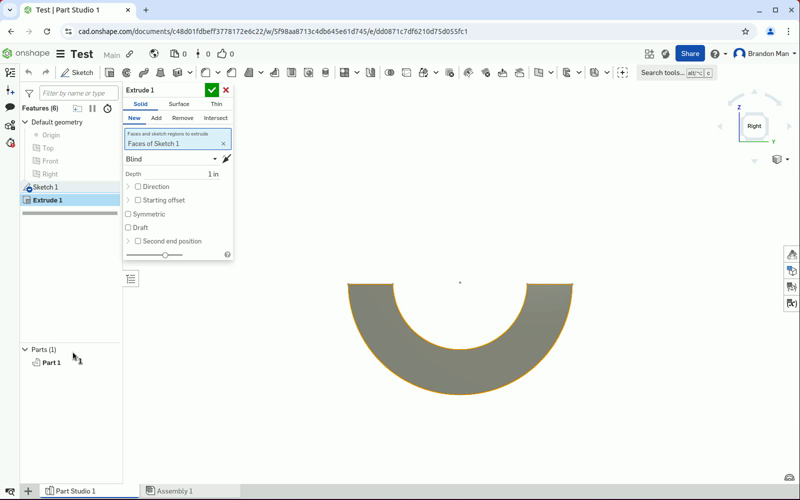
mouse_move(143, 106)
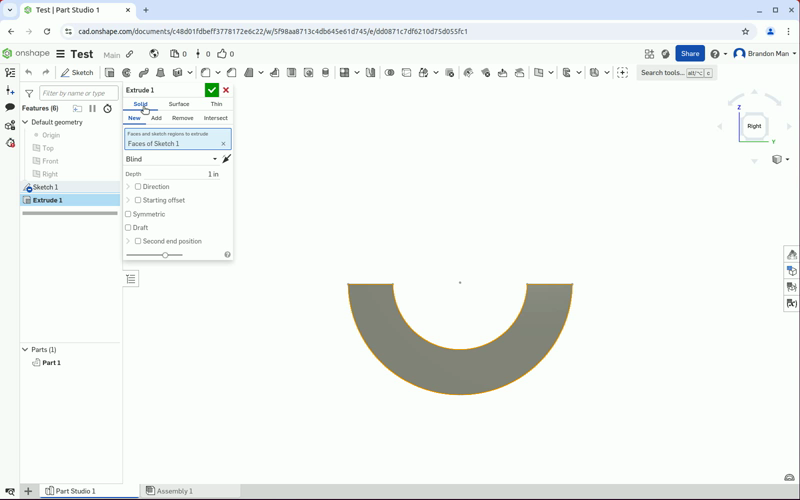
click(143, 106)
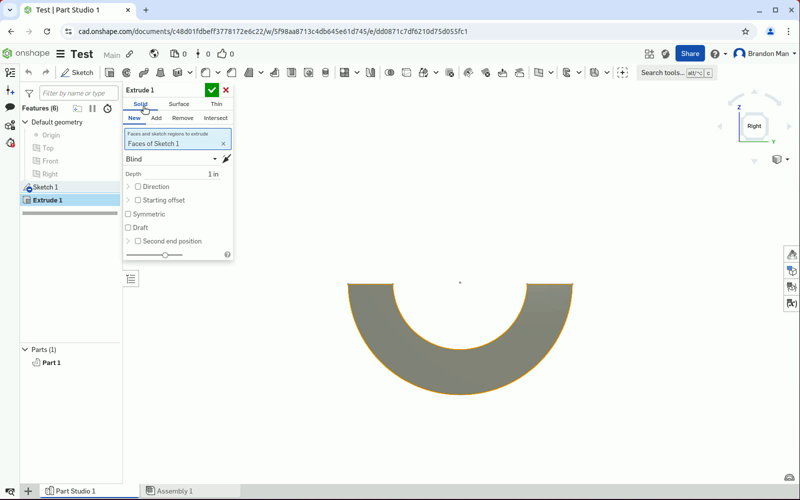
mouse_move(137, 120)
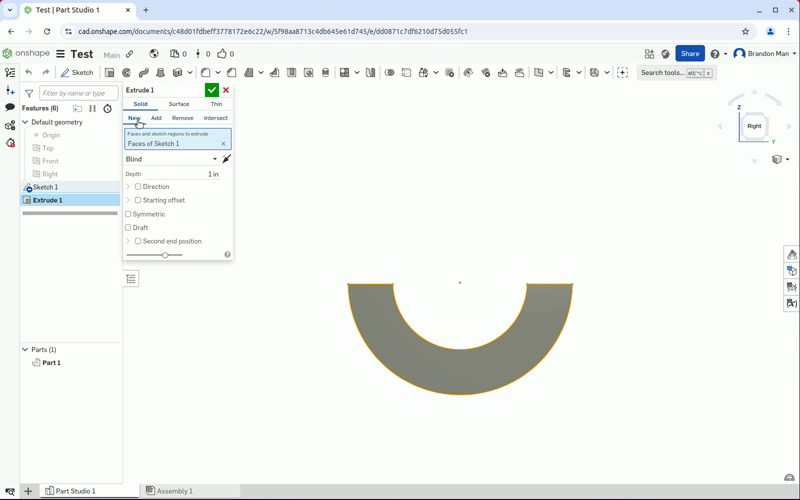
click(137, 120)
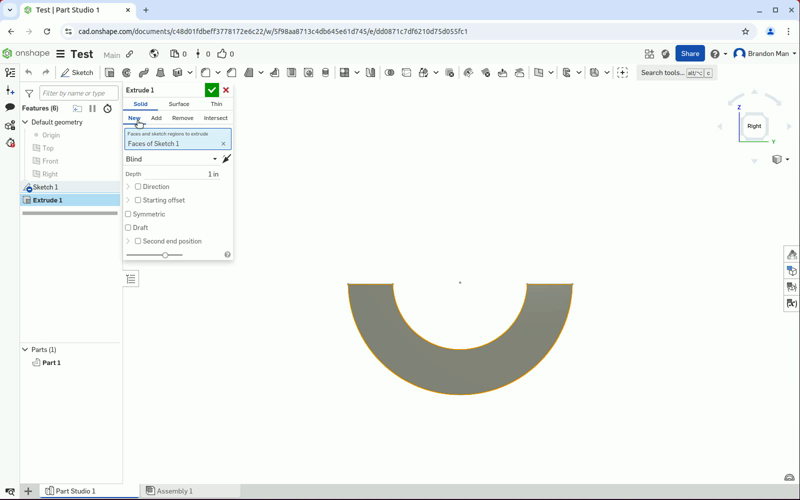
key(tab, 4)
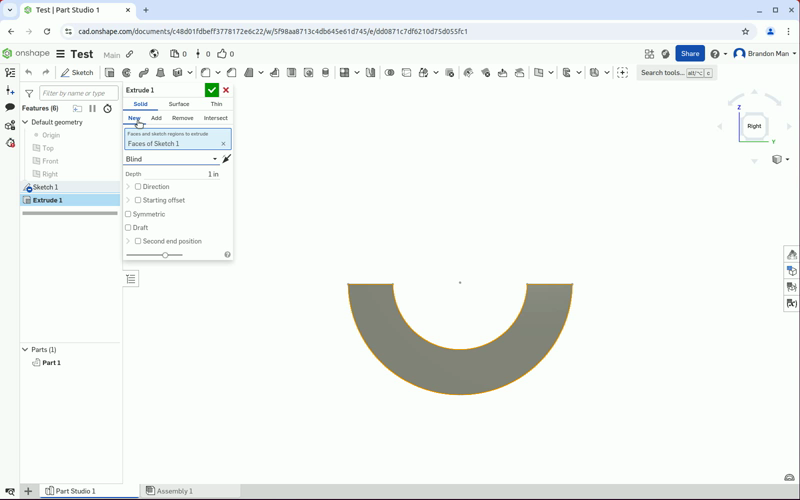
text(9.147)
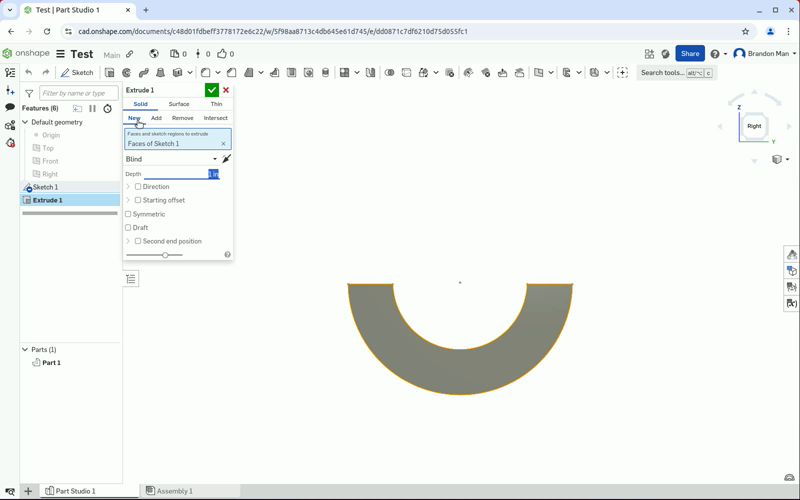
key(tab, 3)
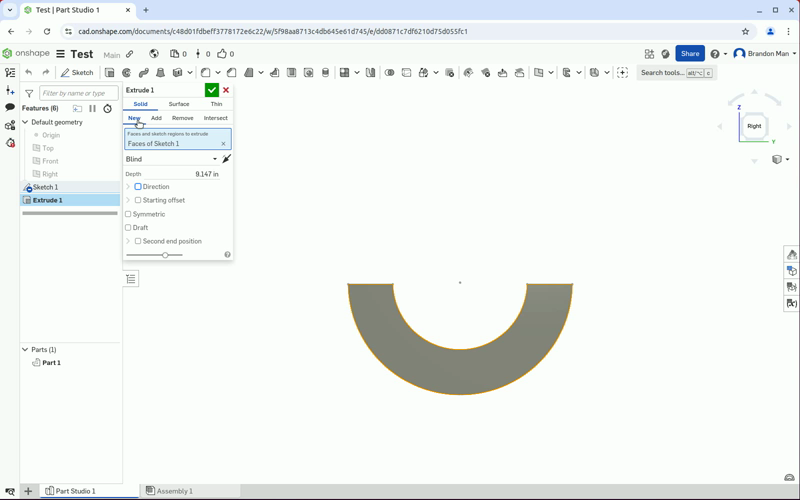
key(tab, 2)
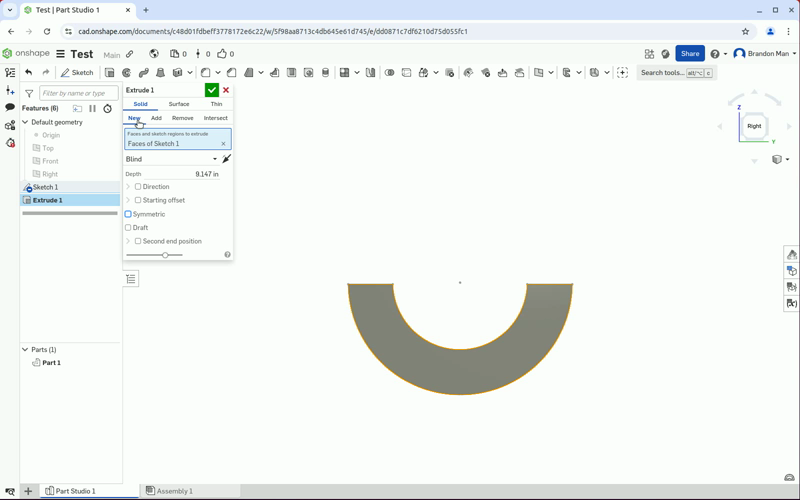
key(space)
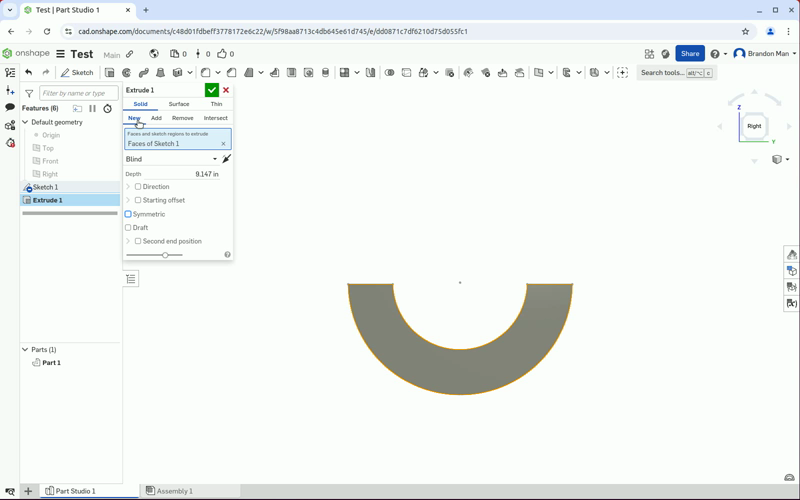
key(tab, 3)
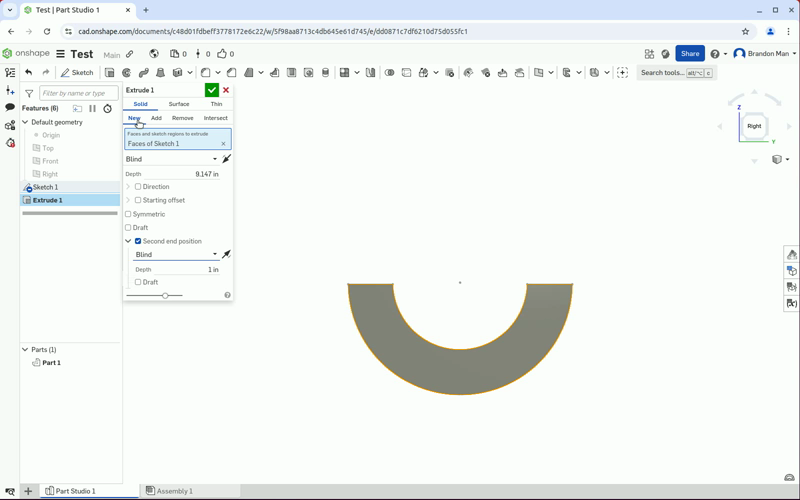
text(9.147)
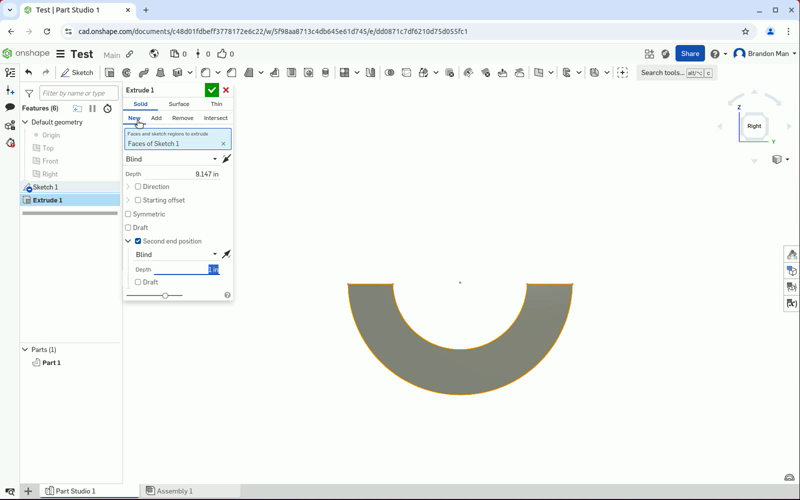
key(enter)
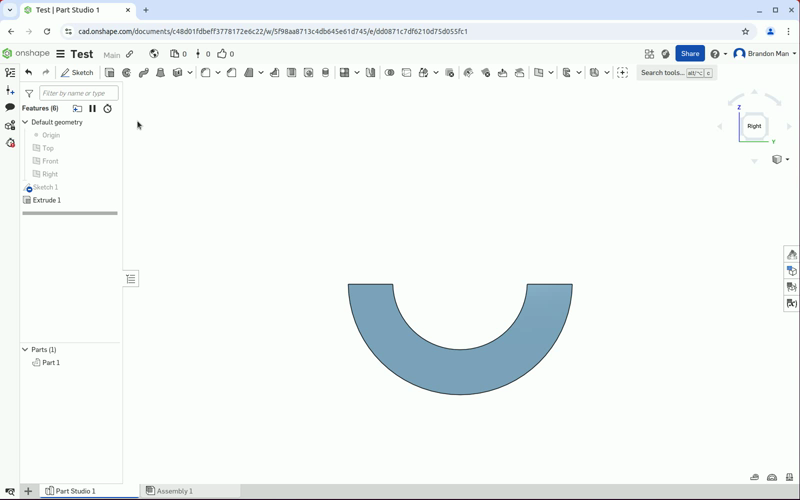
key(shift+h)
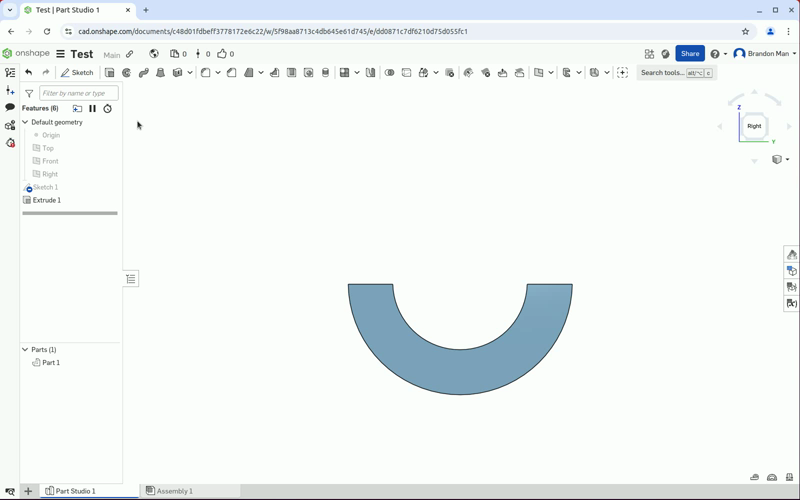
key(shift+h)
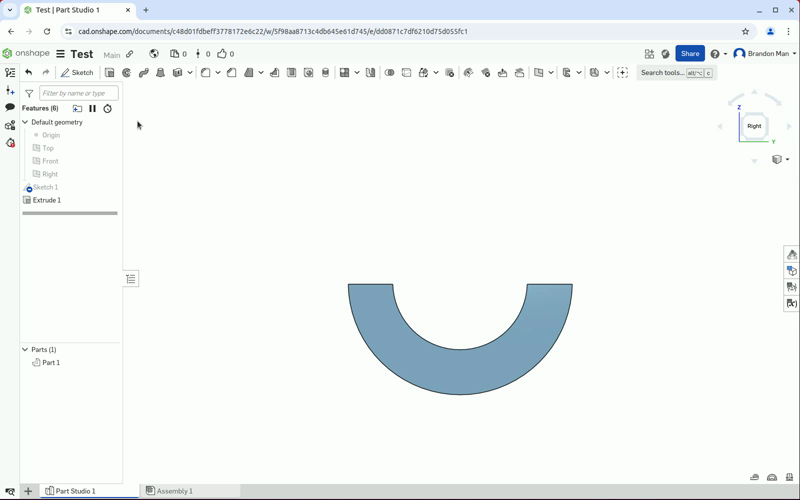
mouse_move(73, 189)
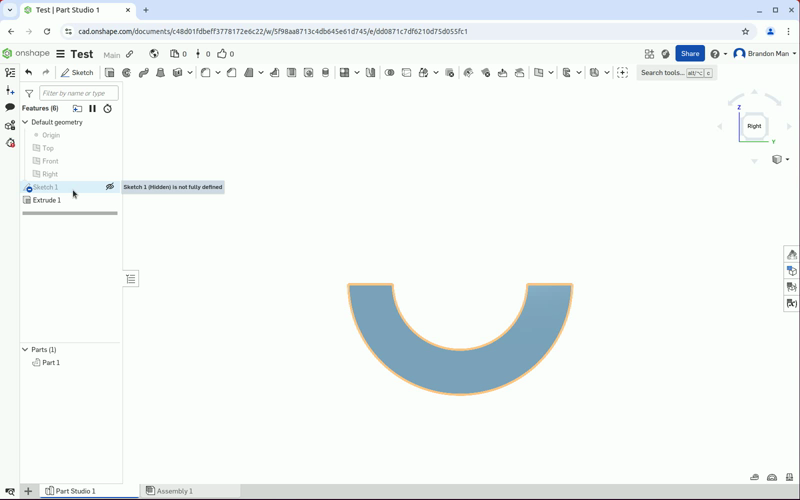
click(73, 189)
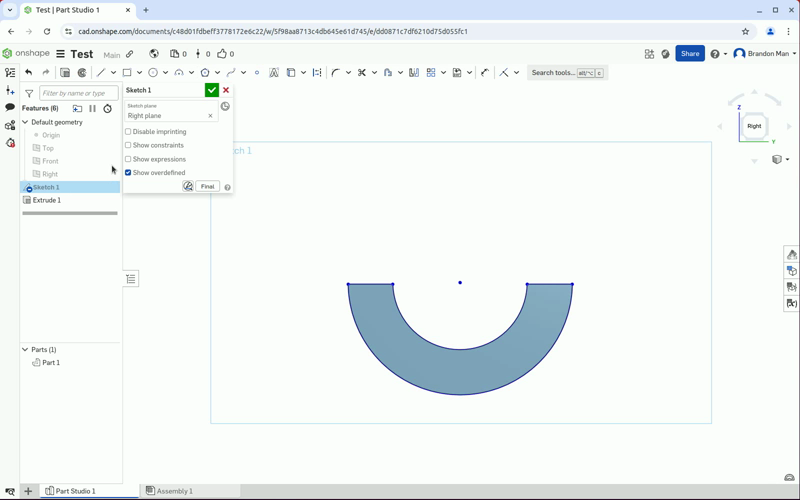
mouse_move(229, 92)
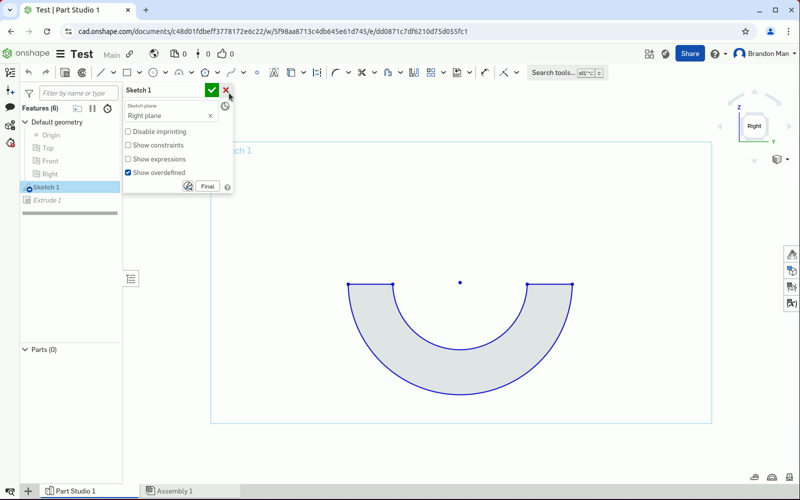
click(229, 92)
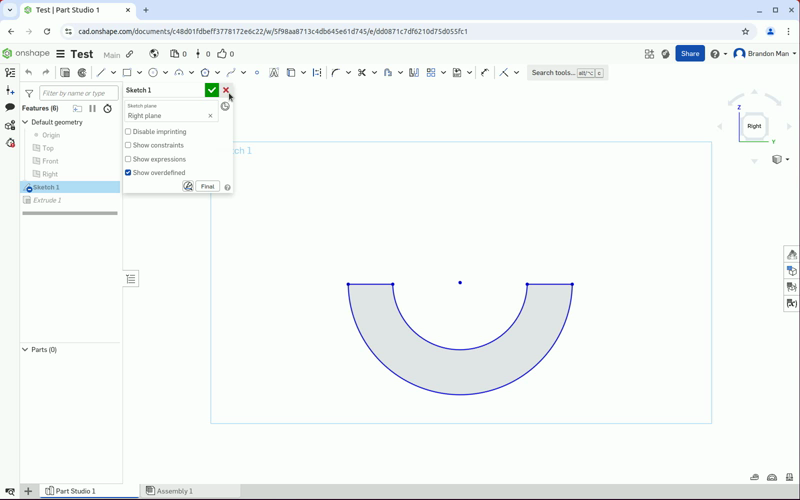
key(shift+s)
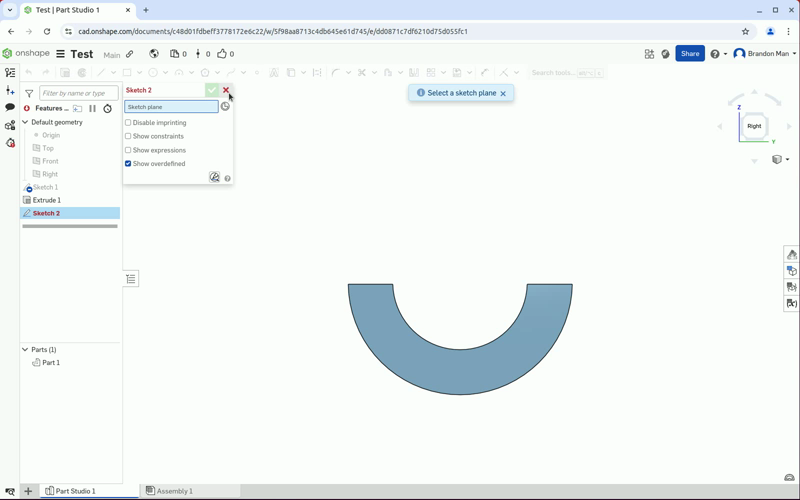
mouse_move(73, 176)
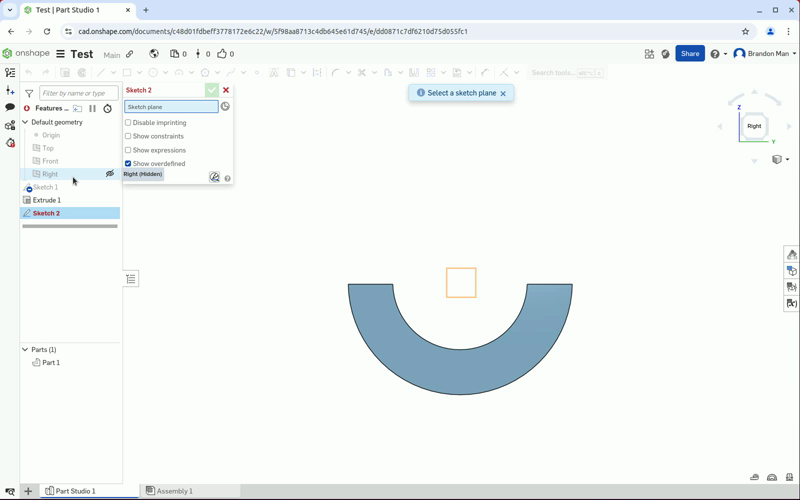
click(73, 176)
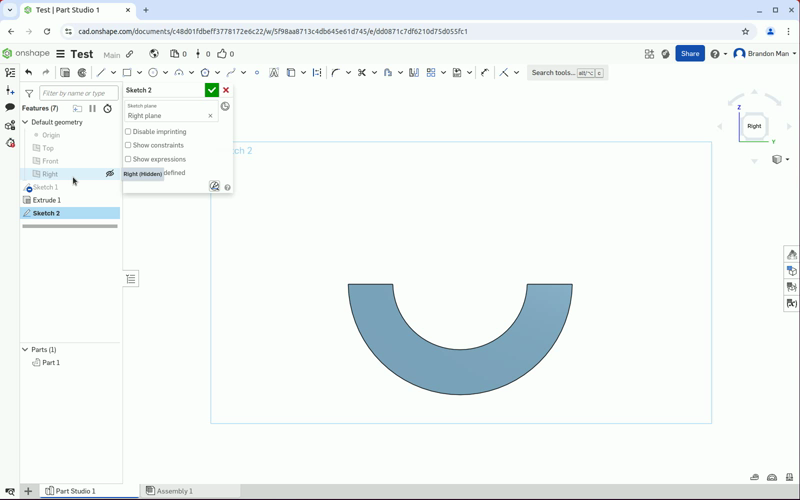
mouse_move(73, 352)
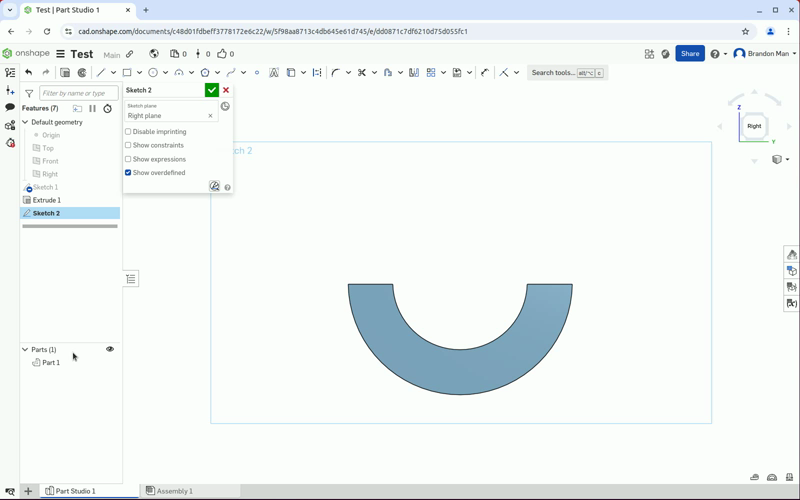
key(y)
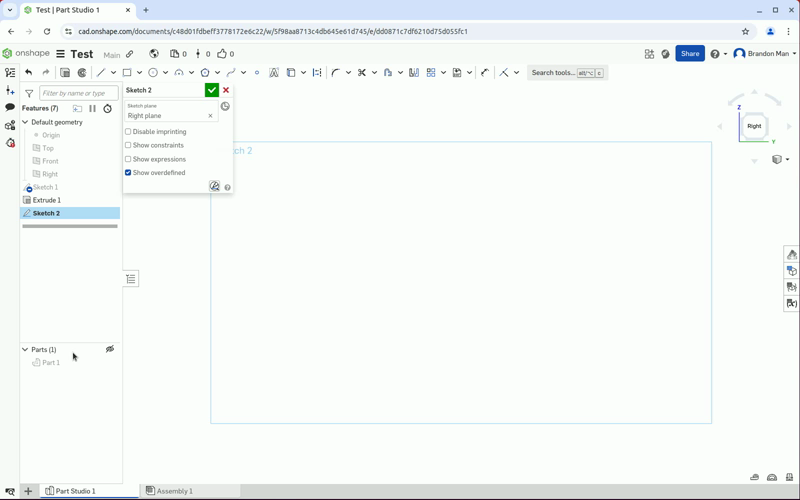
key(l)
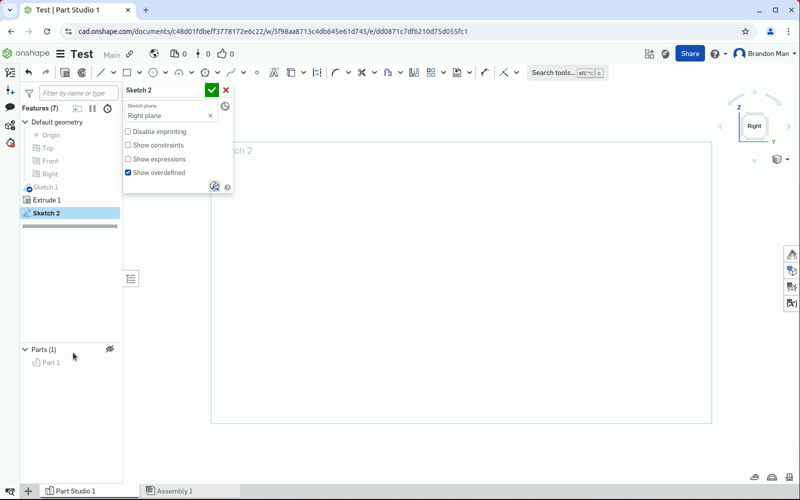
key_down(shift)
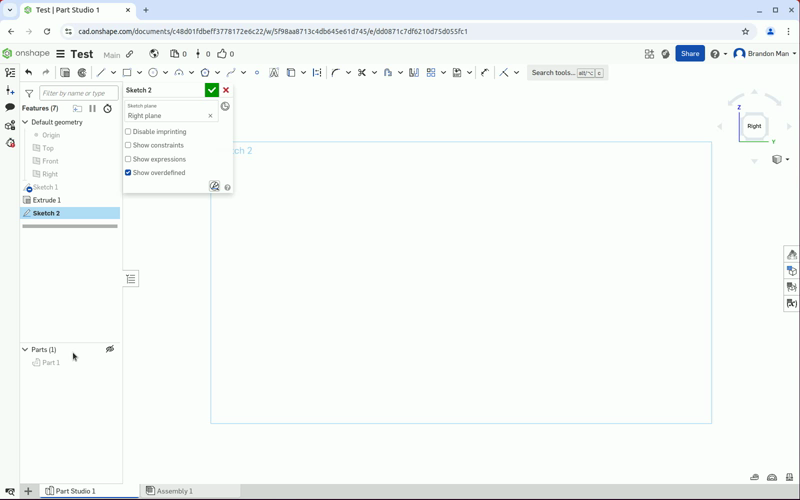
mouse_move(348, 281)
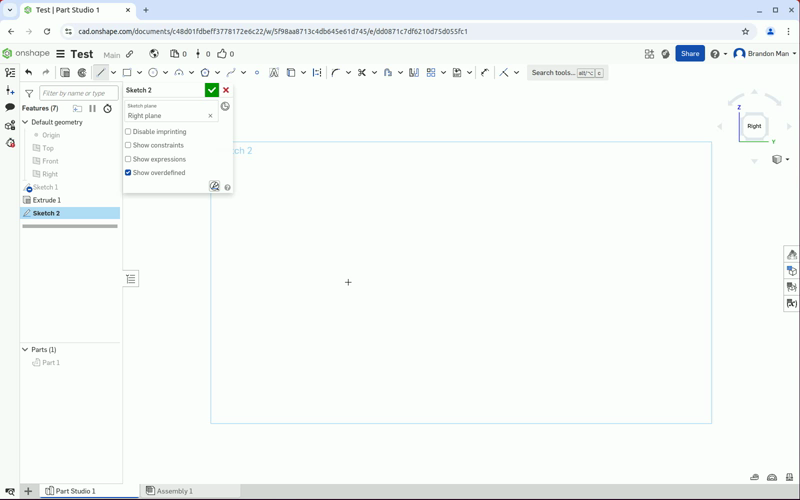
click(348, 281)
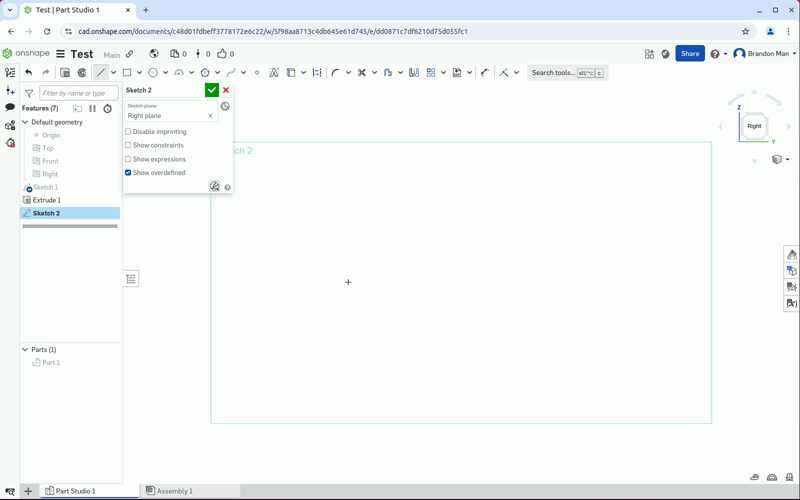
key_up(shift)
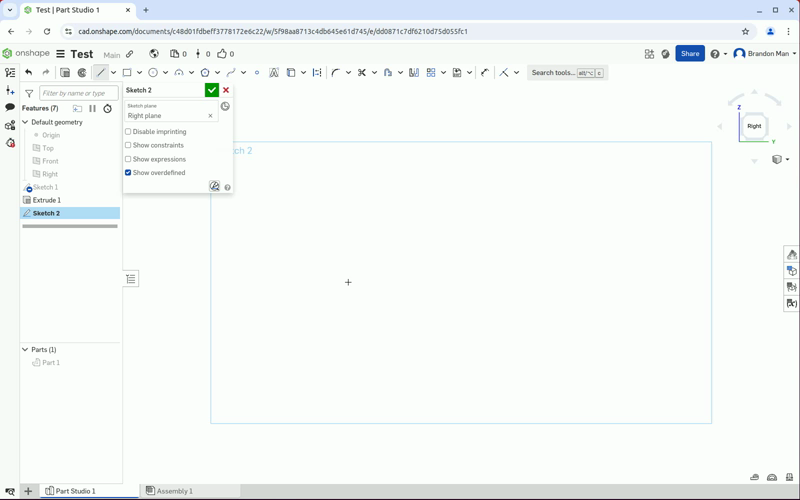
key_down(shift)
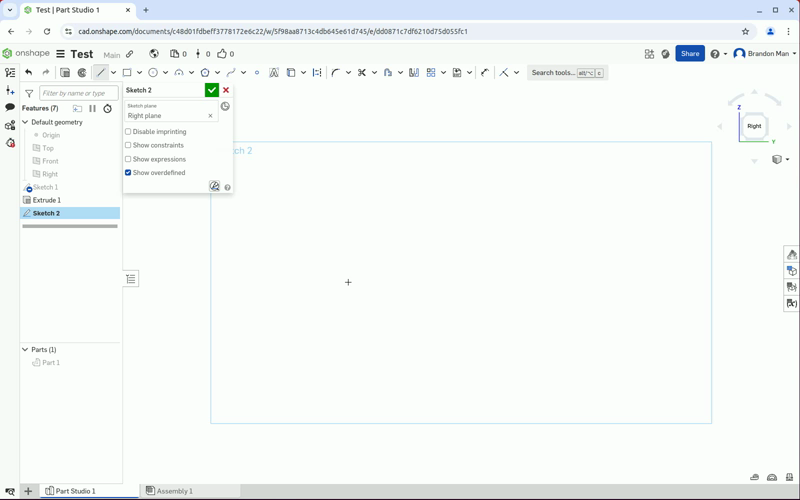
mouse_move(378, 281)
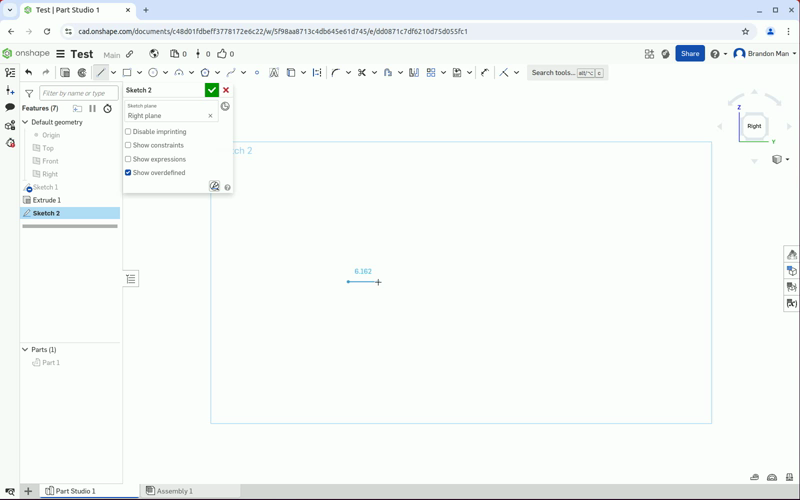
mouse_move(392, 281)
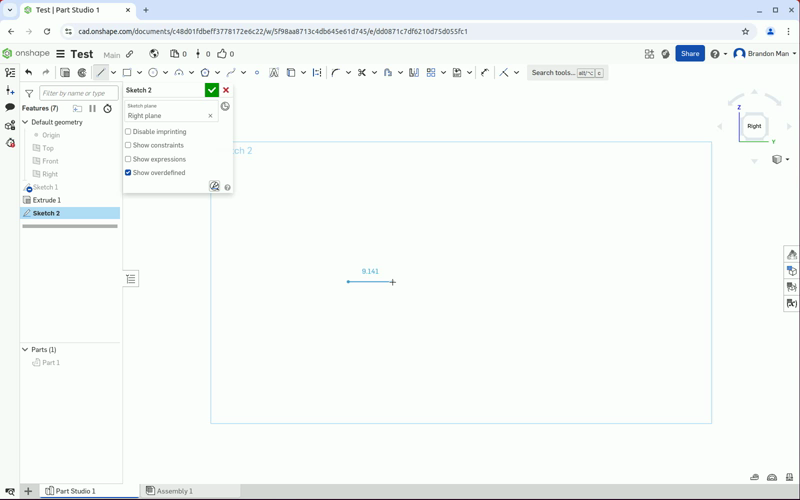
click(392, 281)
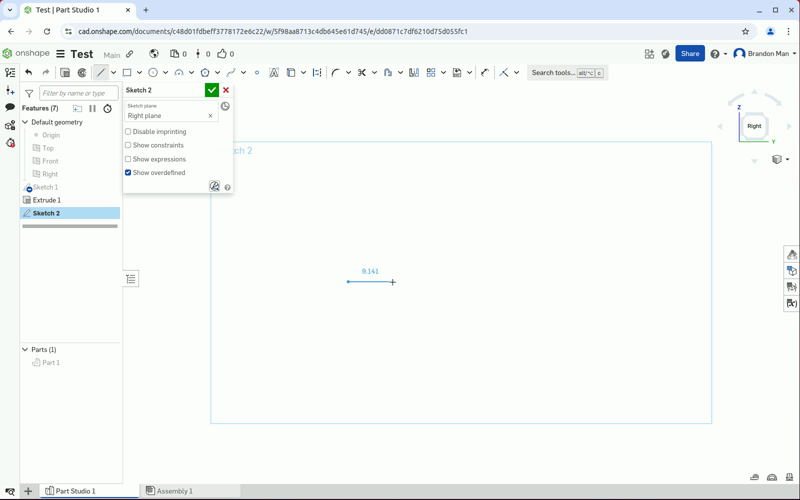
key_up(shift)
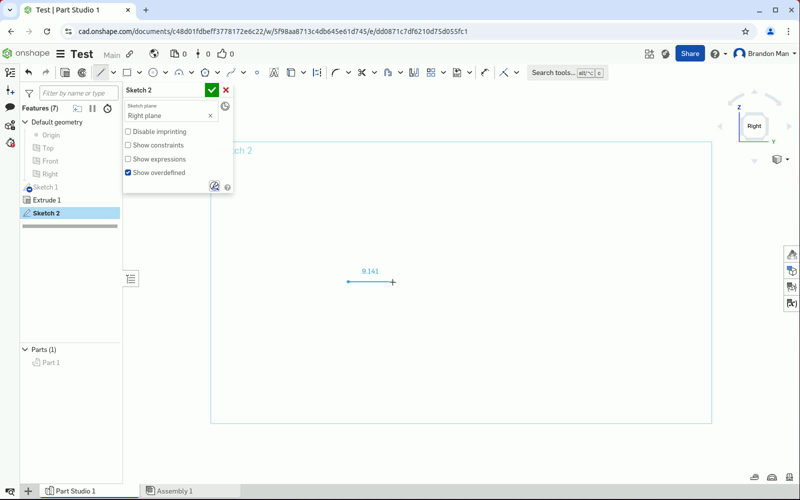
key(esc)
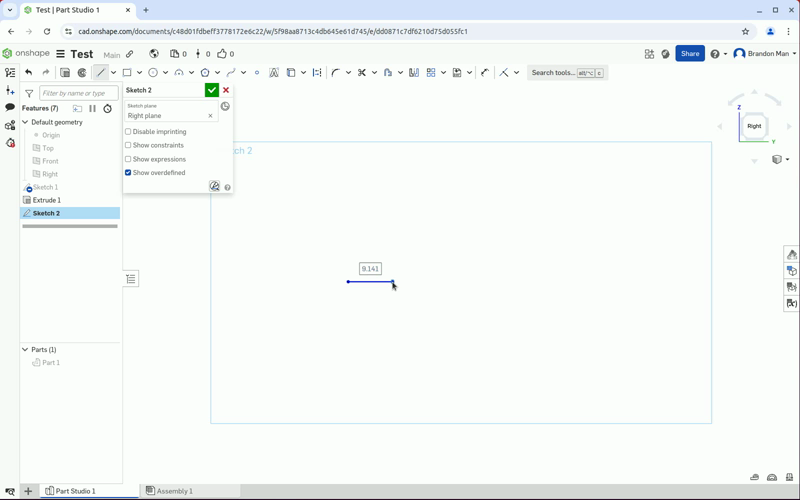
key(a)
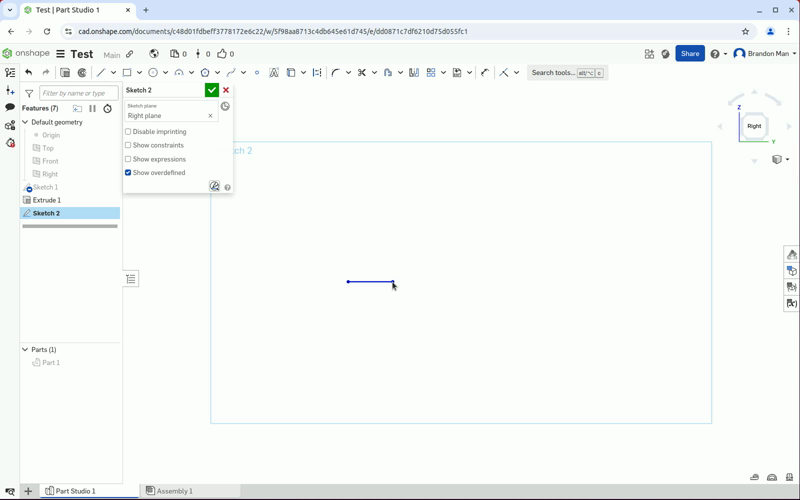
mouse_move(392, 281)
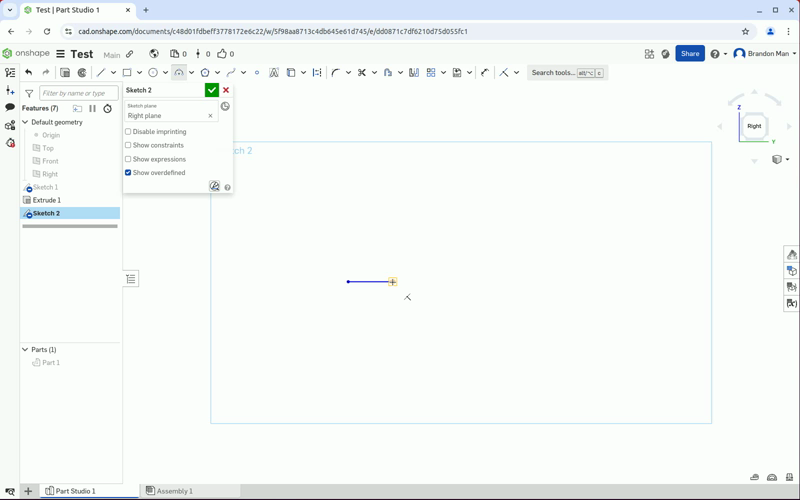
click(392, 281)
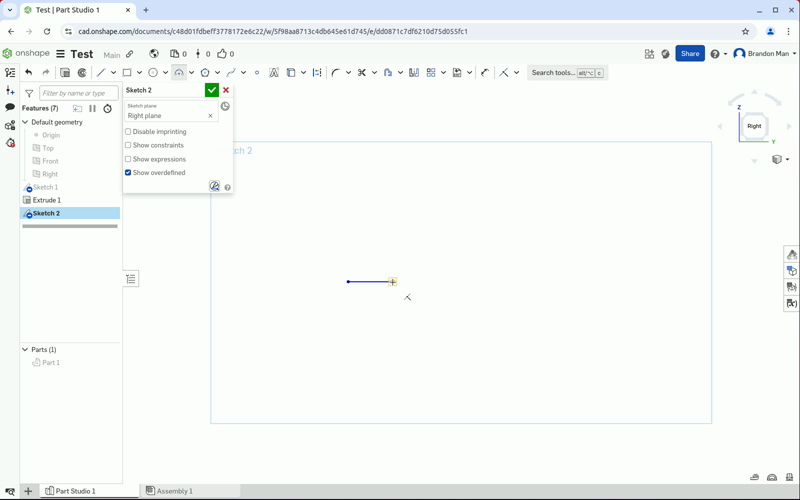
key_down(shift)
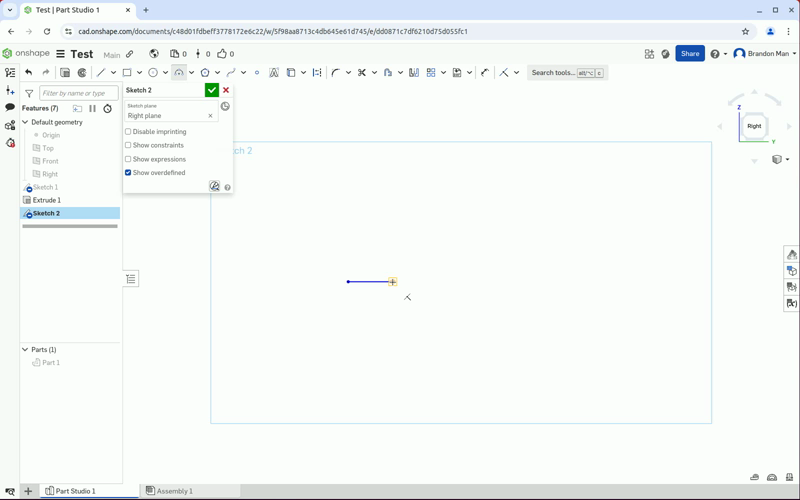
mouse_move(527, 281)
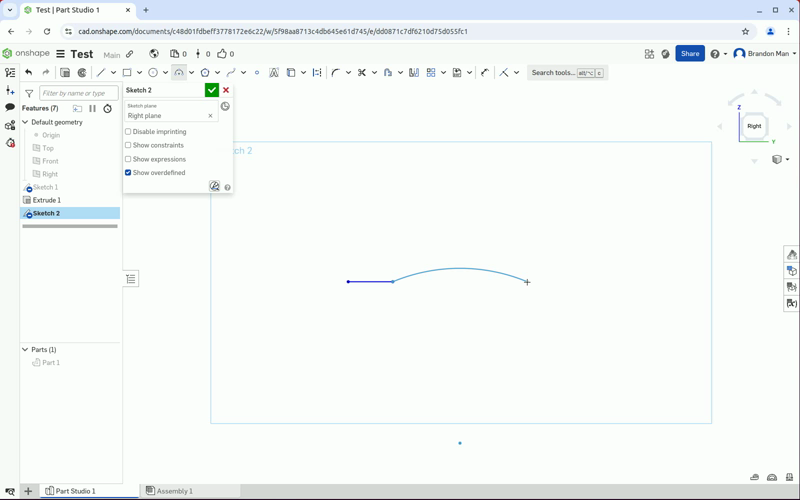
click(527, 281)
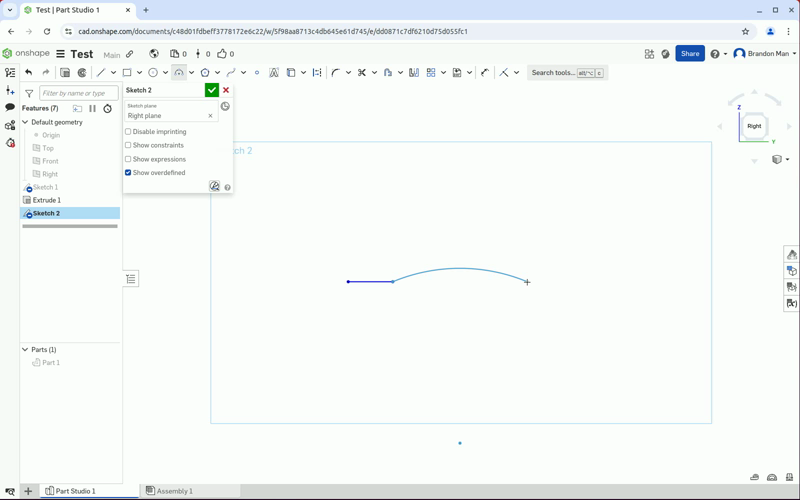
mouse_move(460, 216)
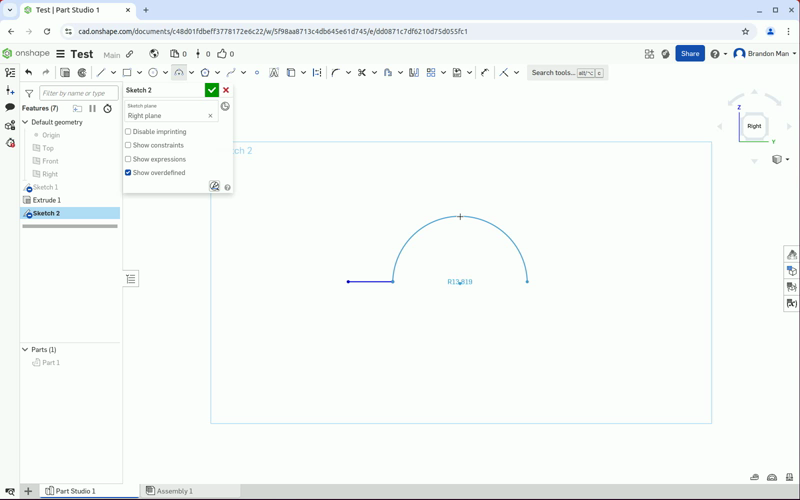
click(460, 216)
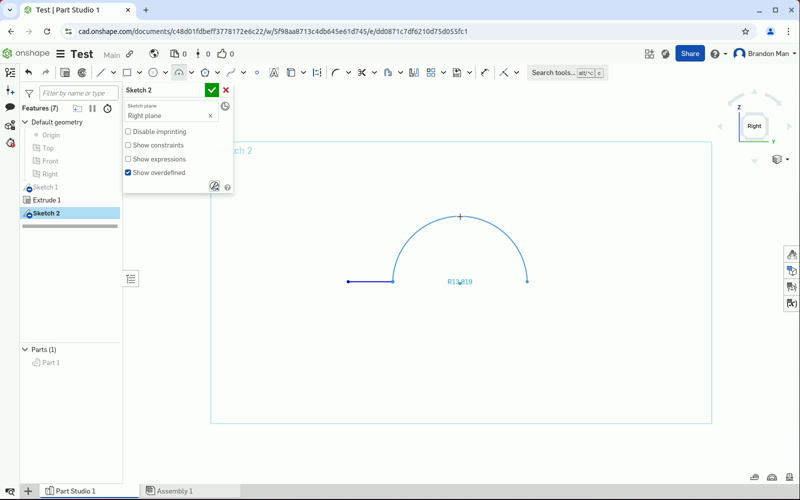
key_up(shift)
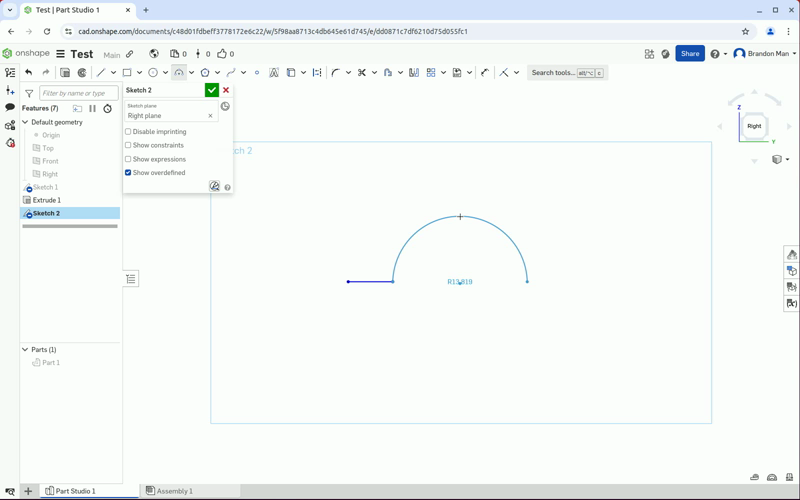
key(esc)
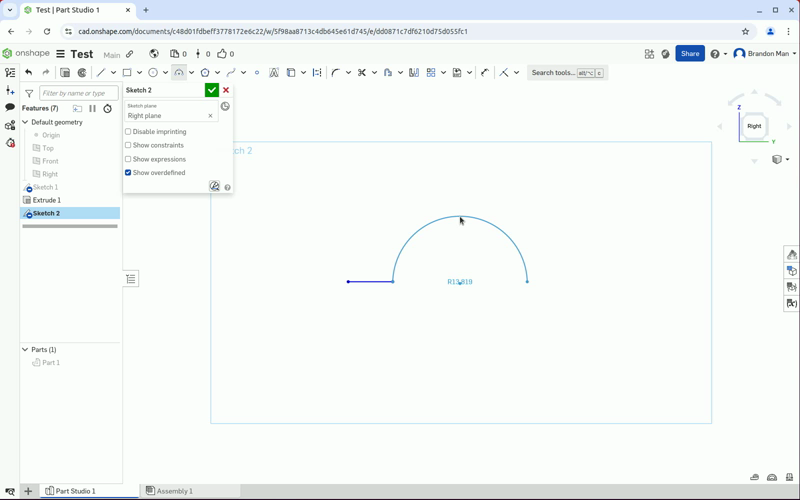
key(l)
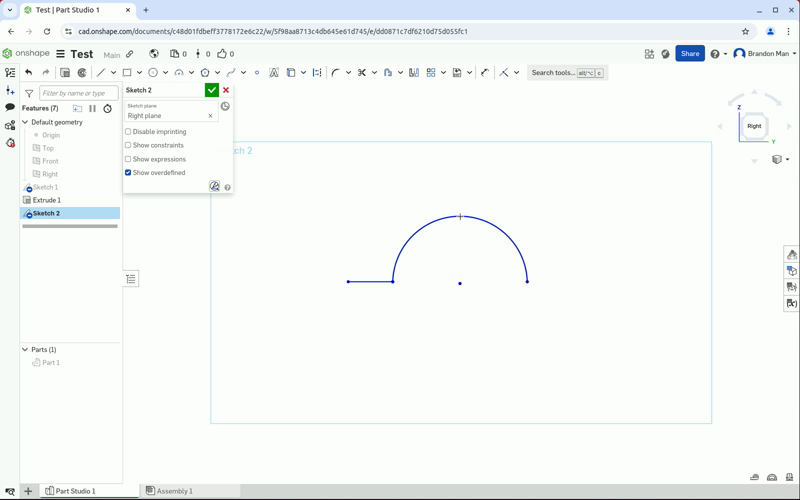
mouse_move(527, 281)
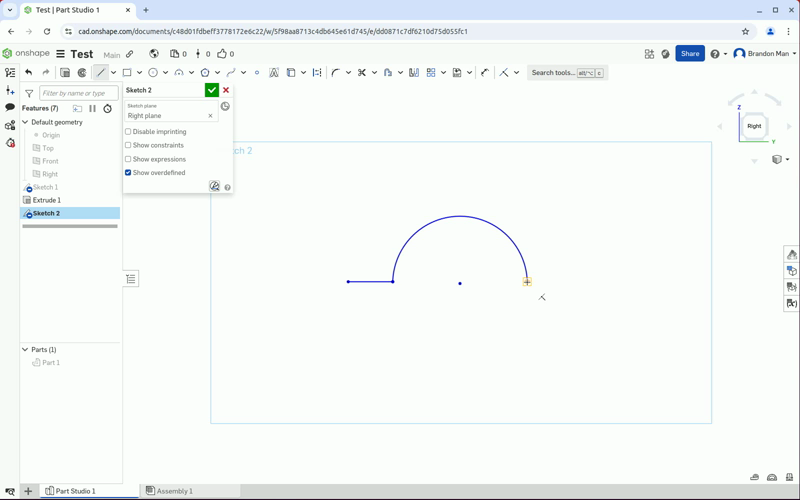
click(527, 281)
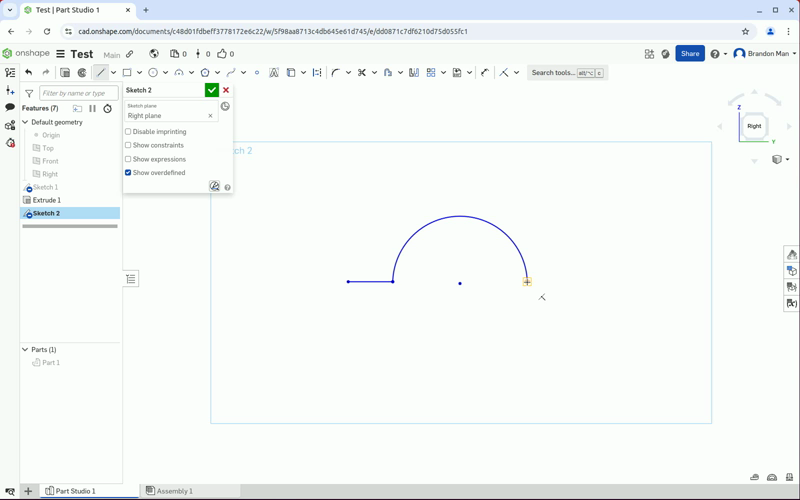
key_down(shift)
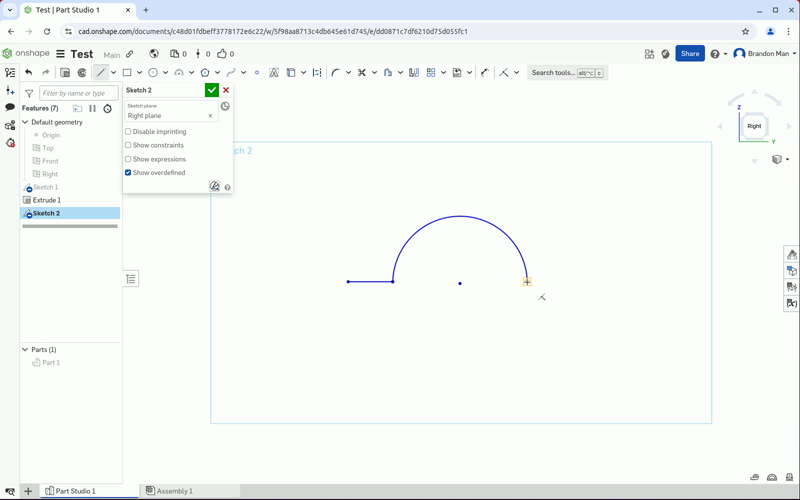
mouse_move(557, 281)
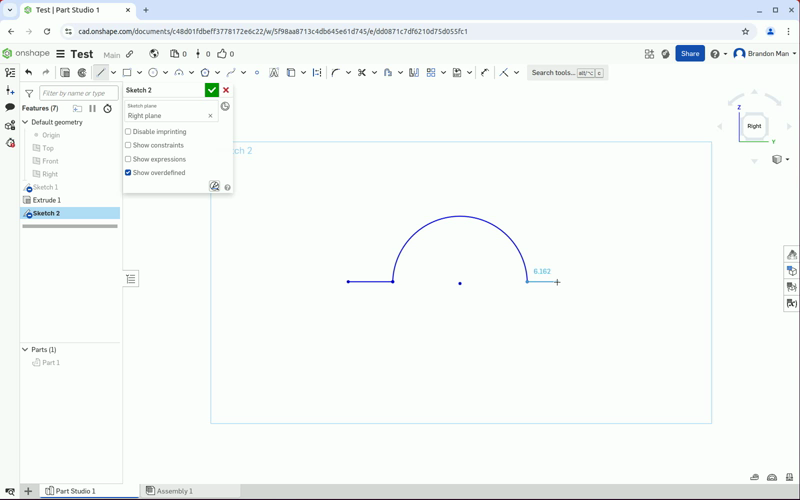
mouse_move(572, 281)
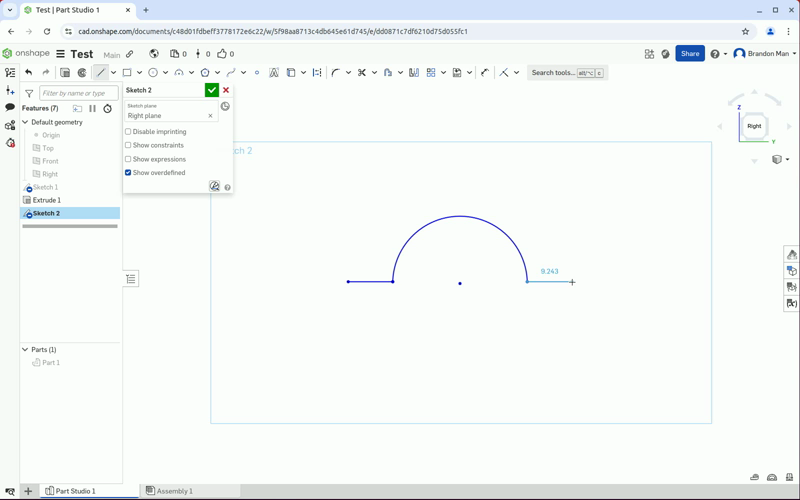
click(572, 281)
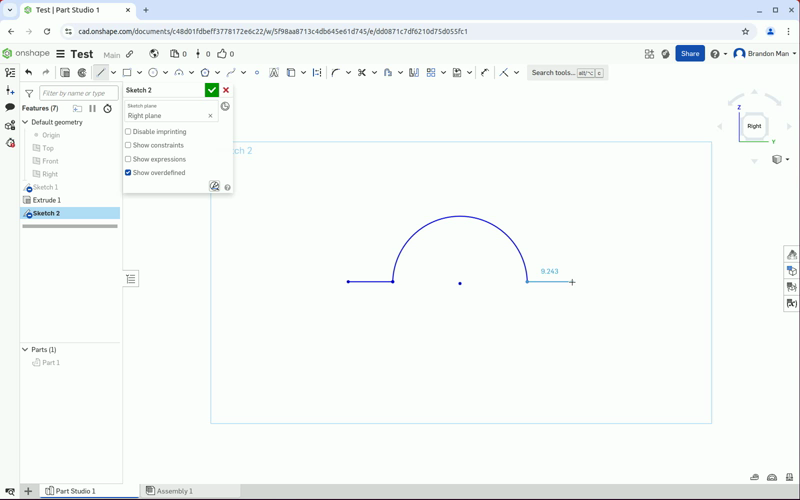
key_up(shift)
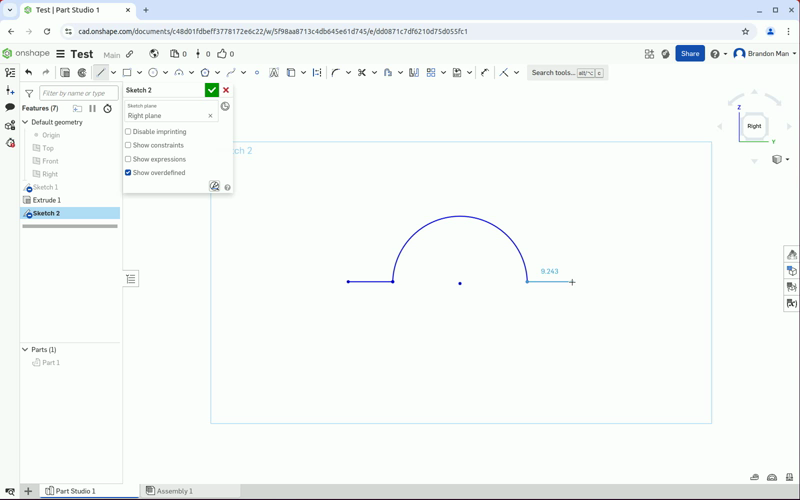
key(esc)
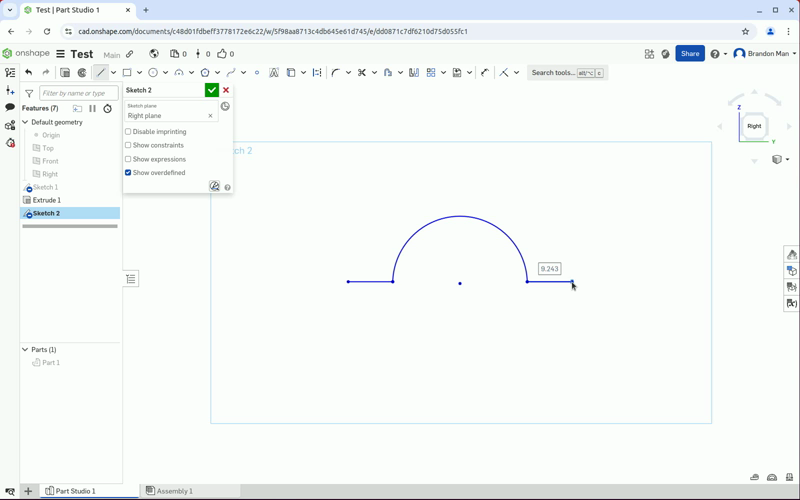
key(a)
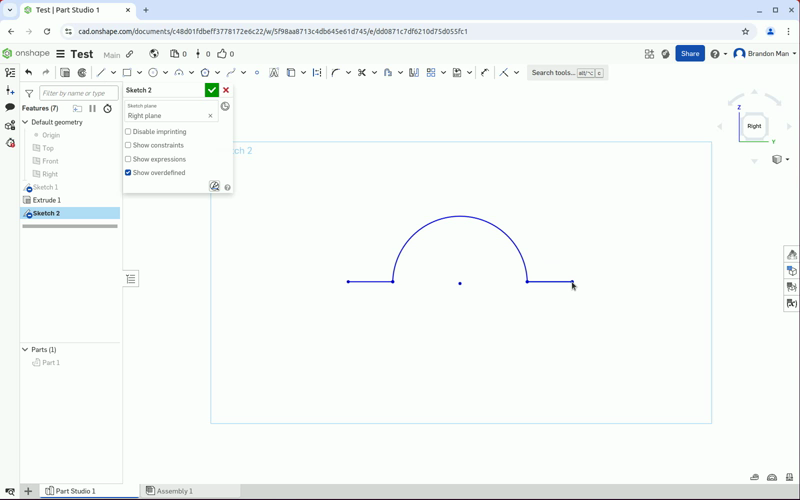
mouse_move(572, 281)
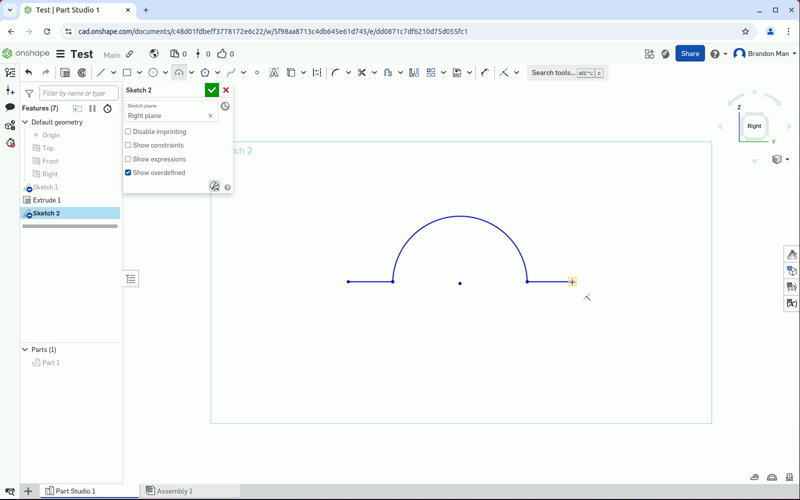
click(572, 281)
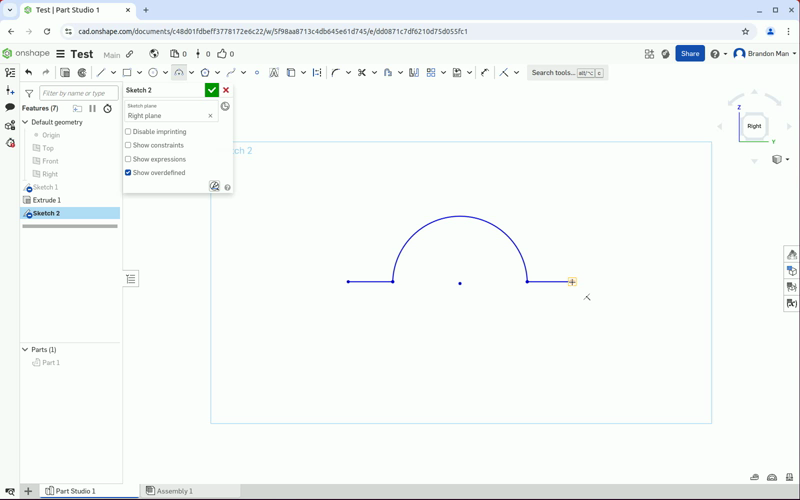
mouse_move(348, 281)
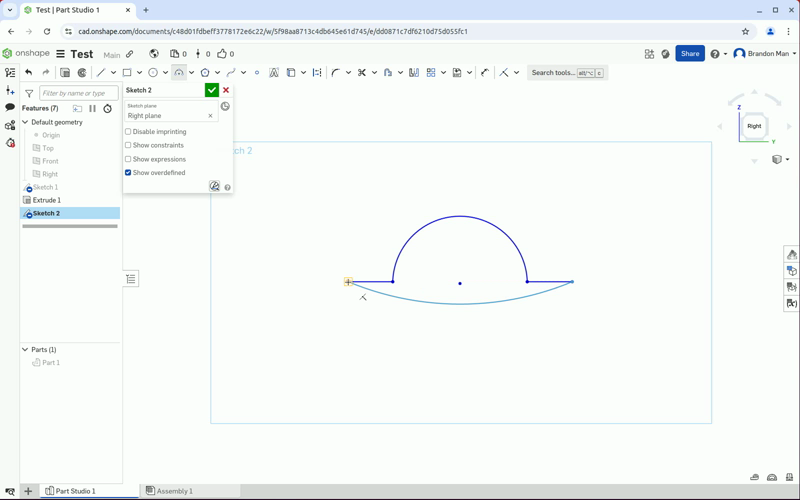
click(348, 281)
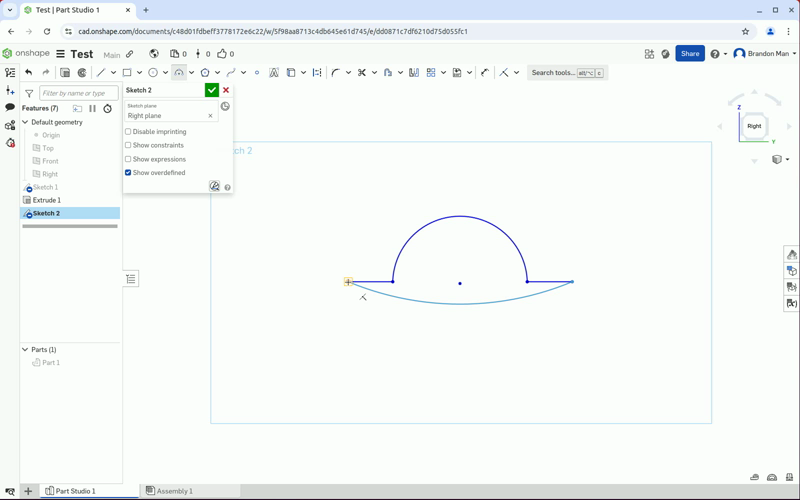
key_down(shift)
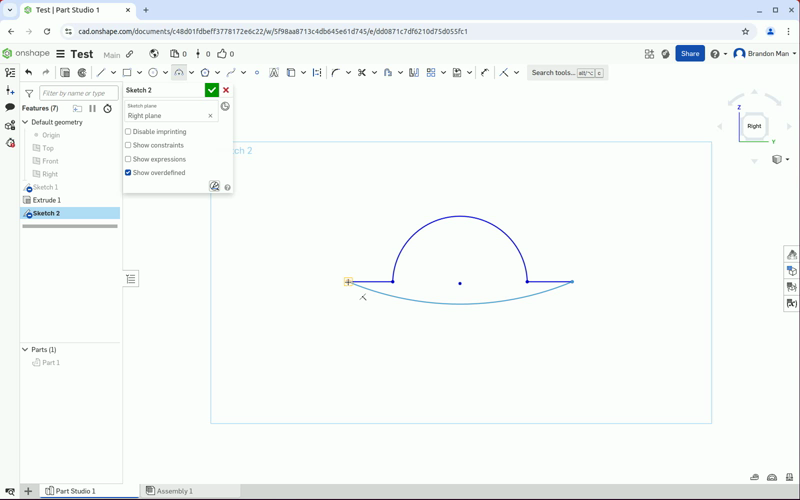
mouse_move(460, 171)
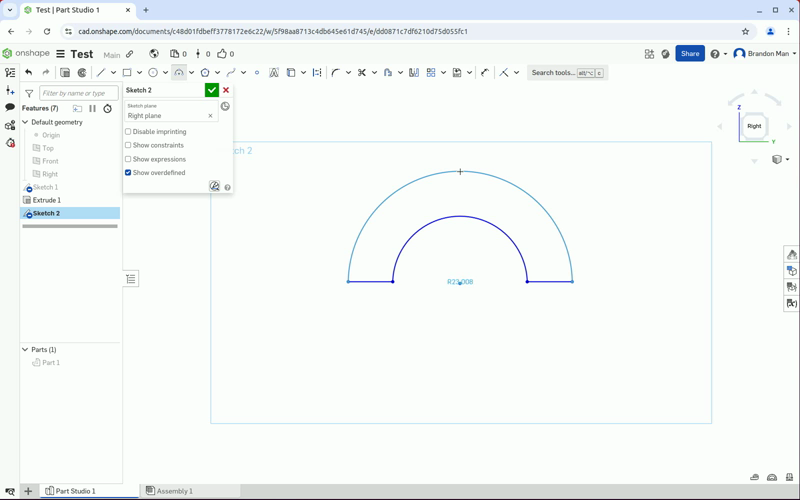
click(460, 171)
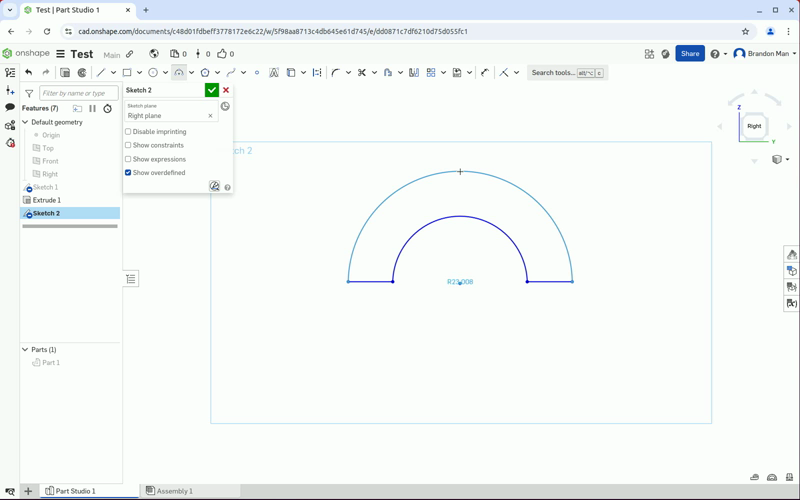
key_up(shift)
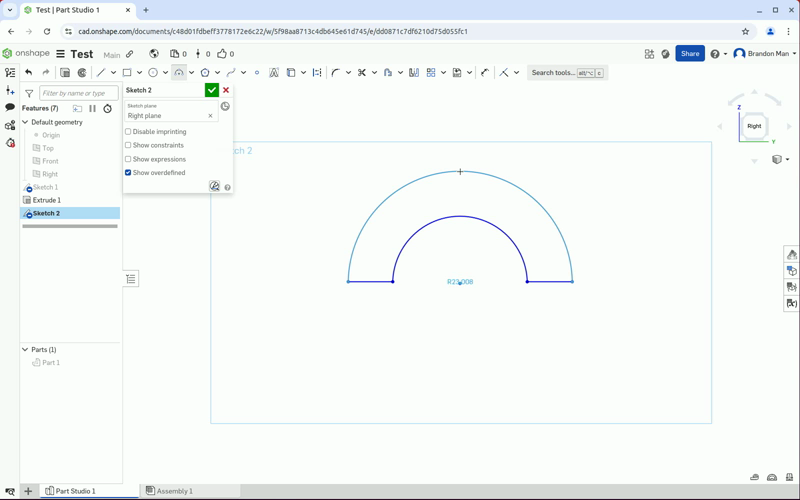
key(esc)
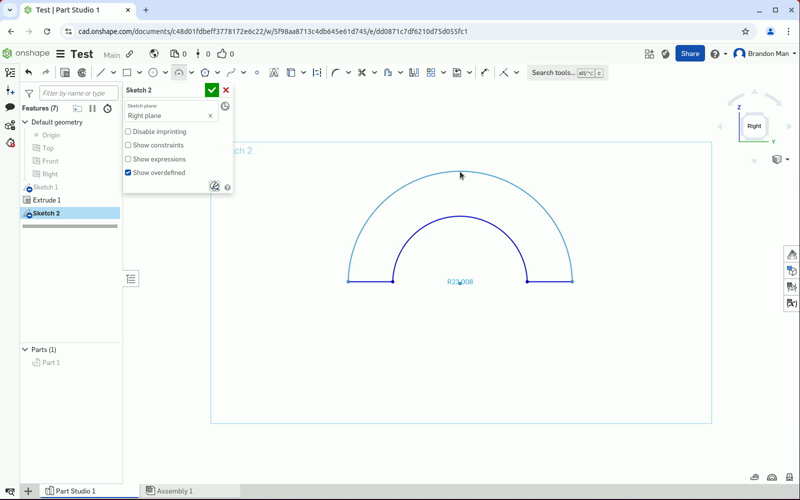
mouse_move(548, 236)
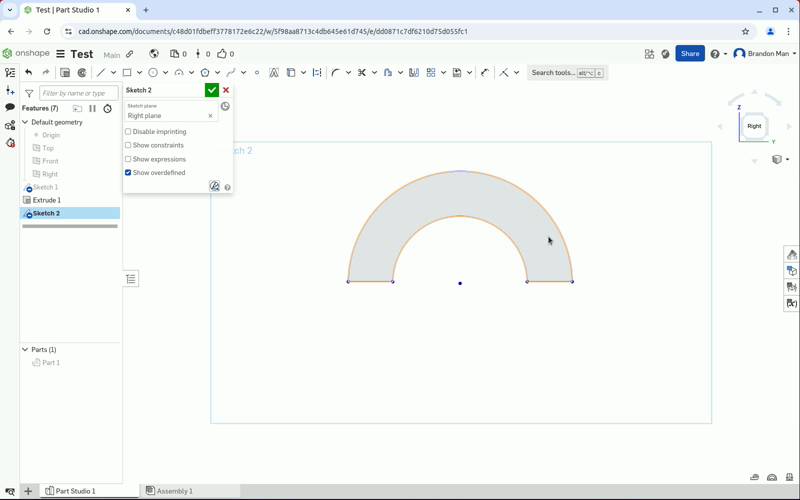
click(548, 236)
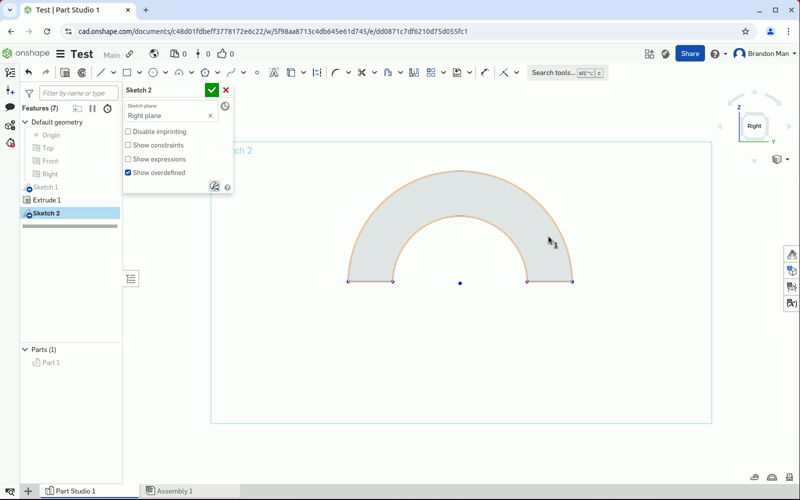
mouse_move(73, 352)
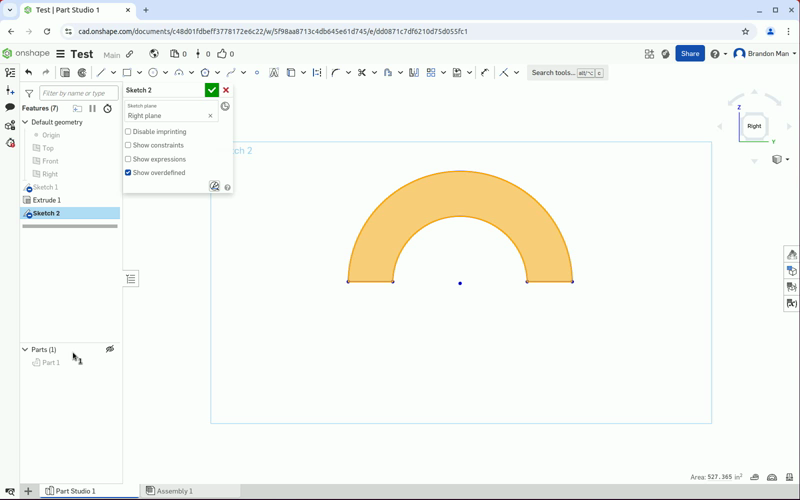
key(shift+y)
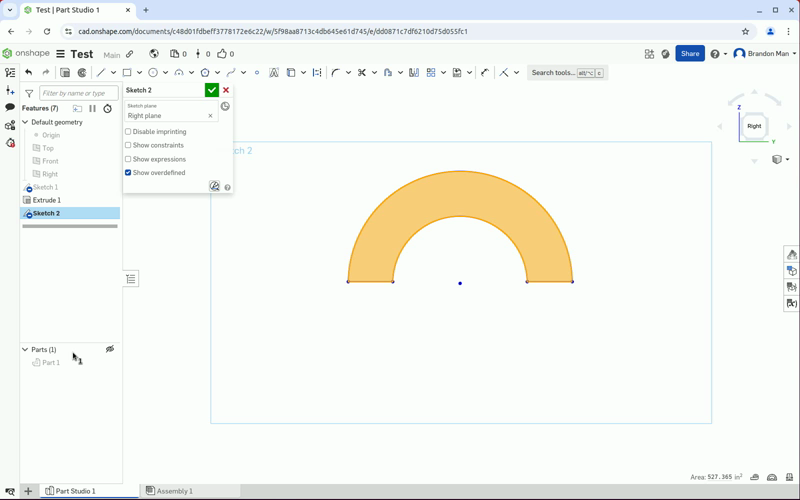
key(shift+e)
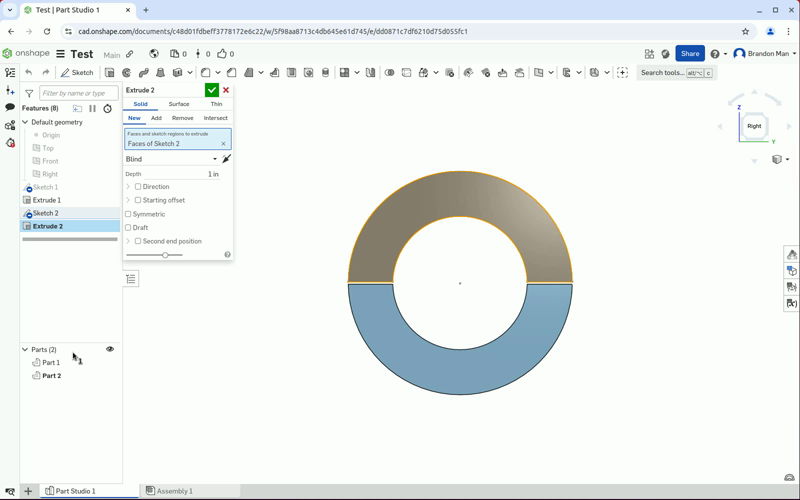
mouse_move(143, 106)
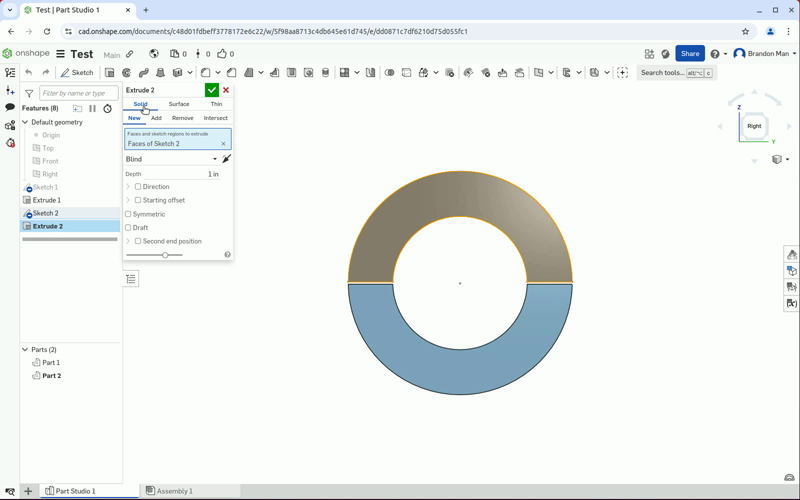
click(143, 106)
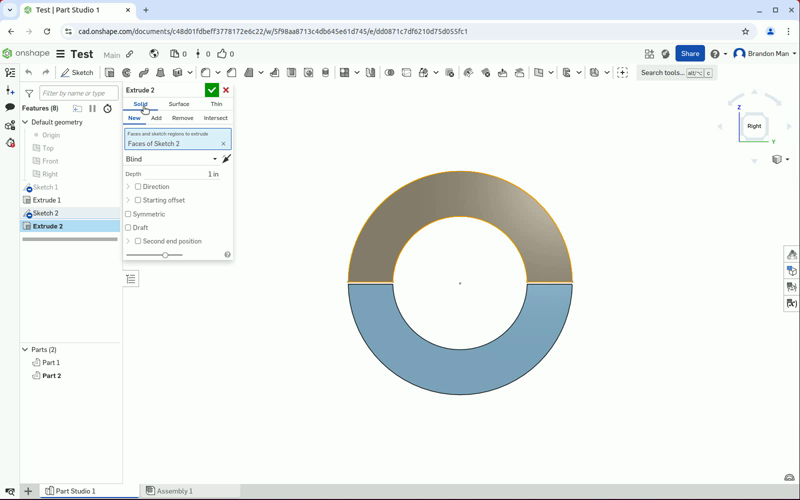
mouse_move(137, 120)
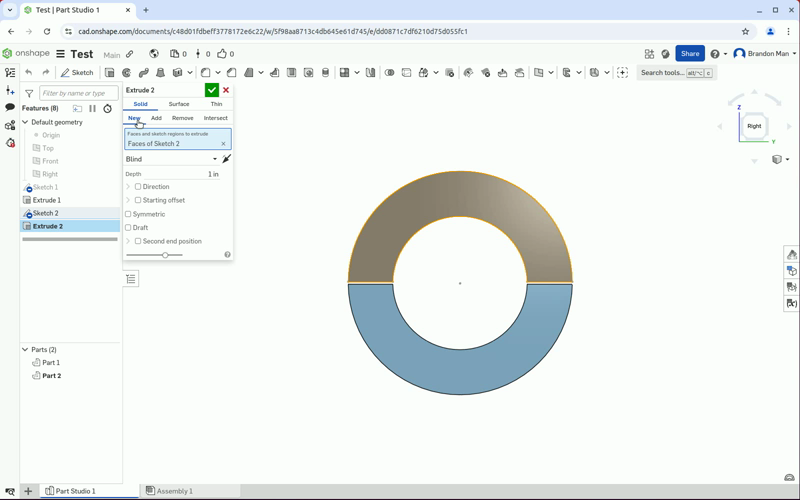
click(137, 120)
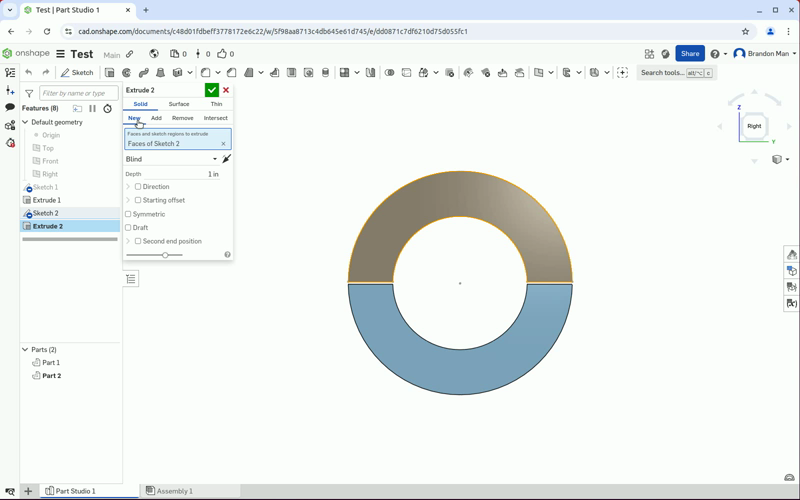
key(tab, 4)
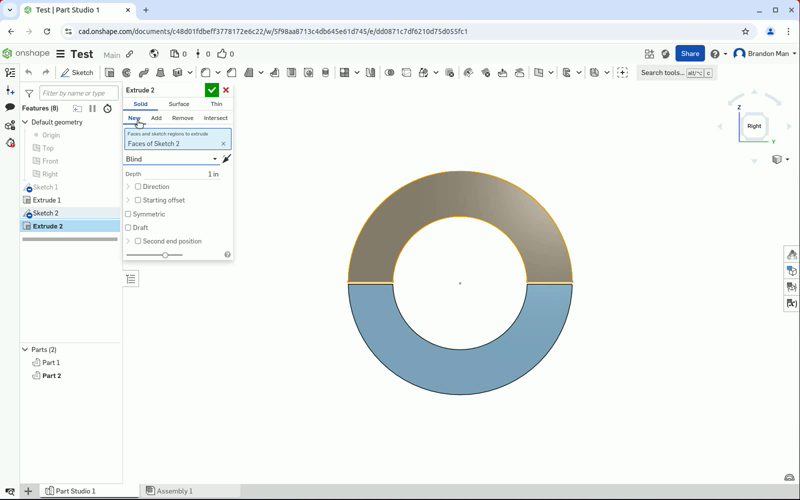
text(9.147)
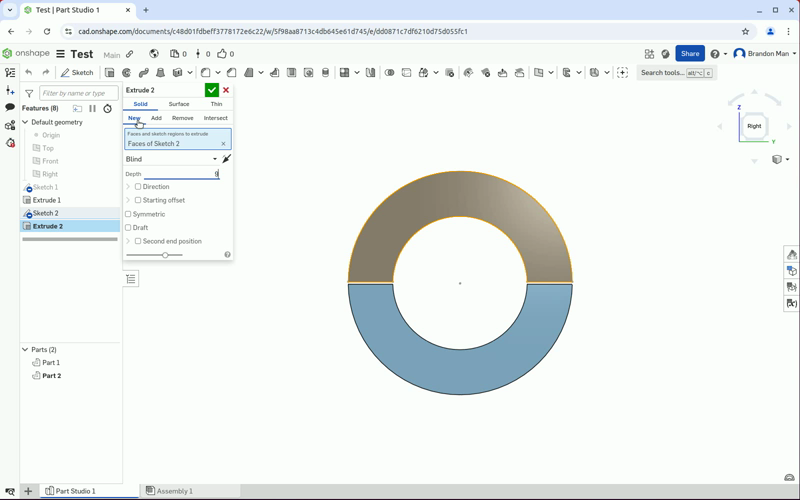
key(tab, 3)
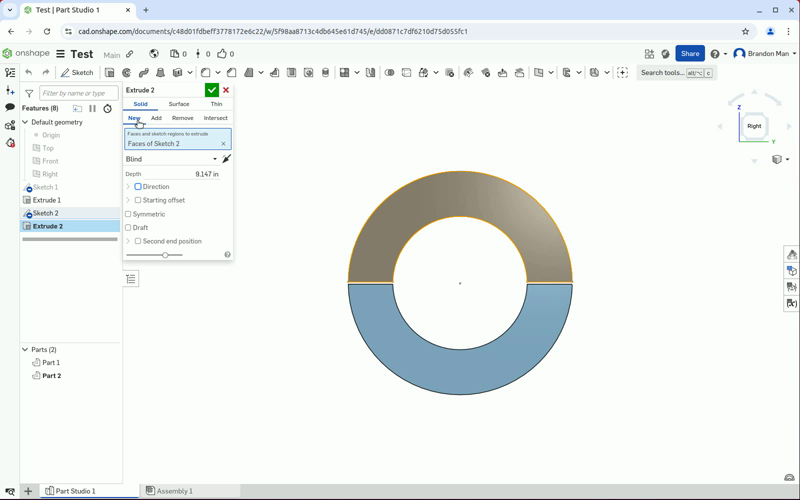
key(tab, 2)
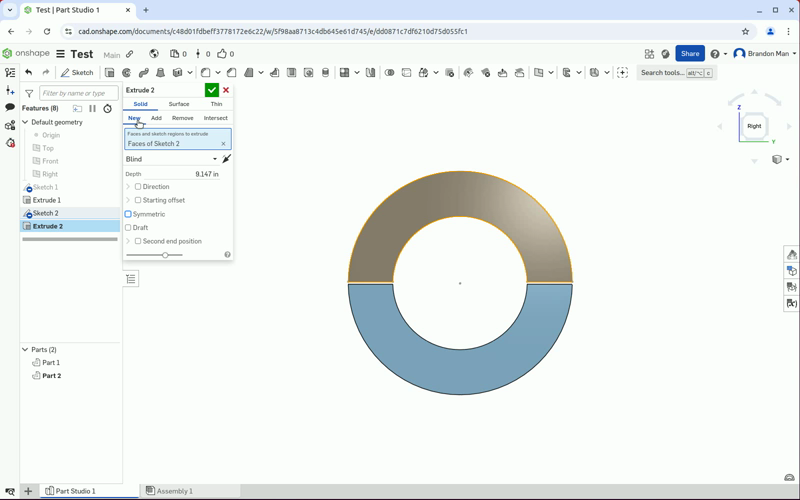
key(space)
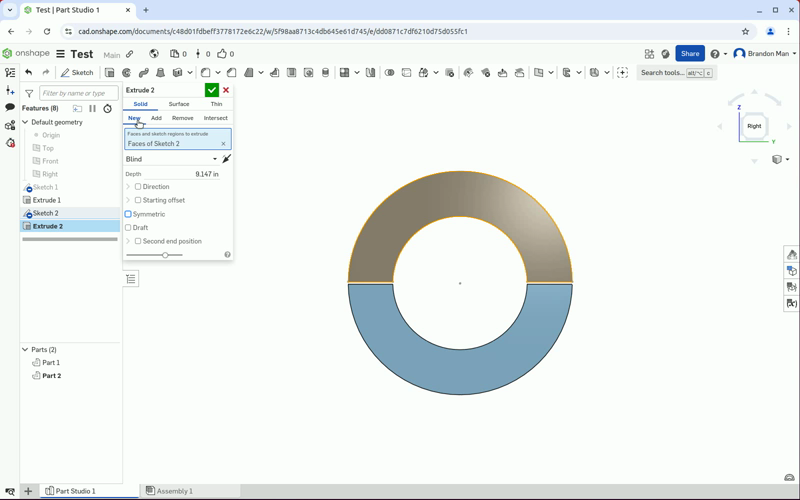
key(tab, 3)
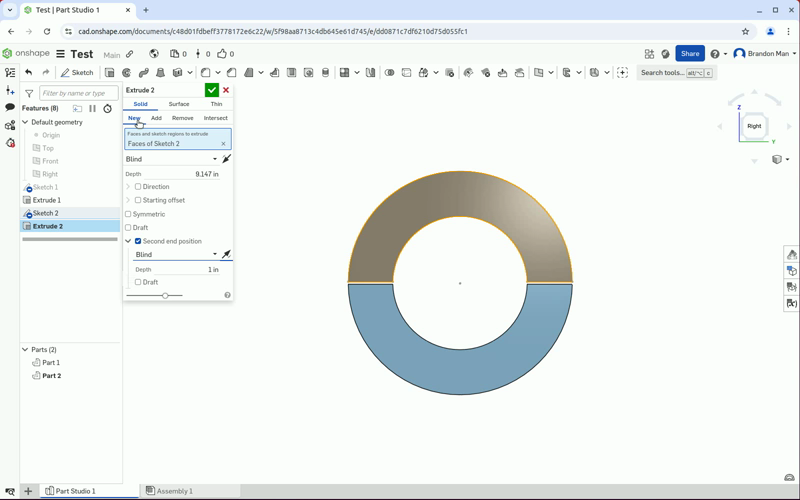
text(9.147)
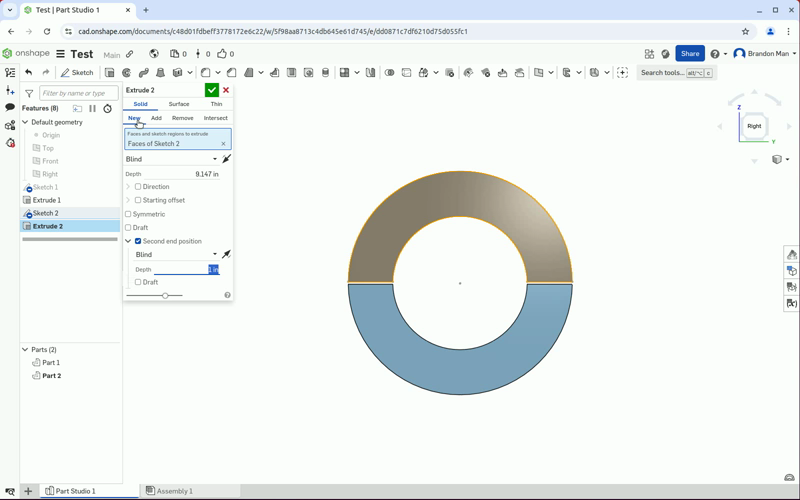
key(enter)
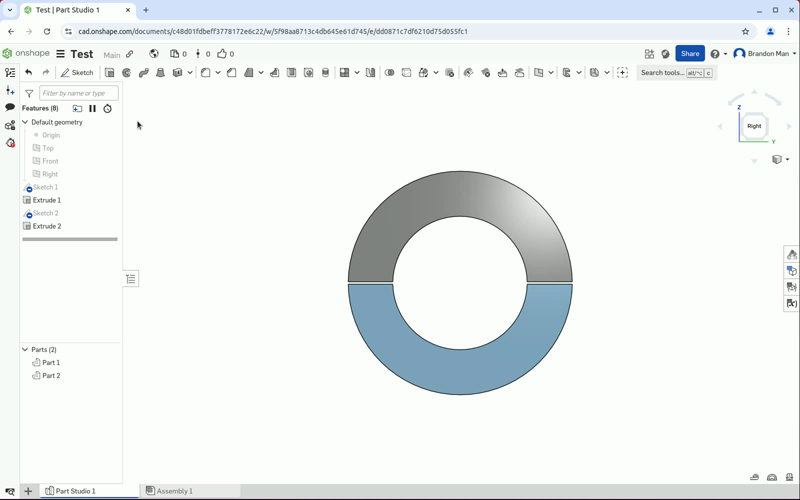
key(shift+h)
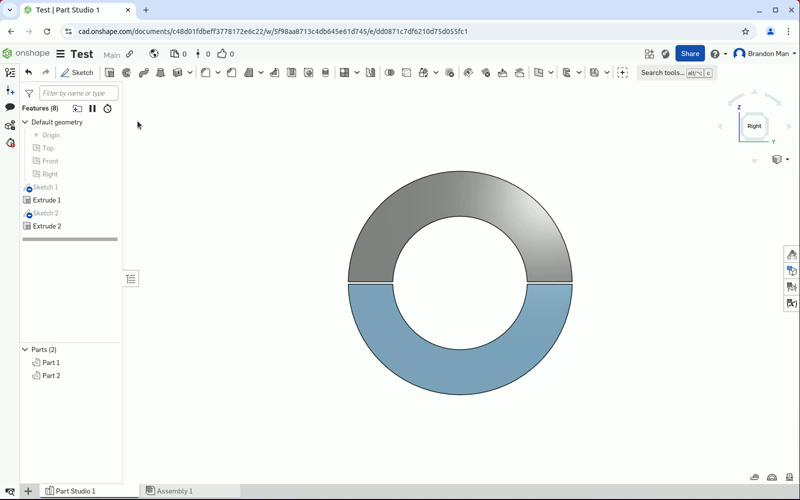
key(shift+h)
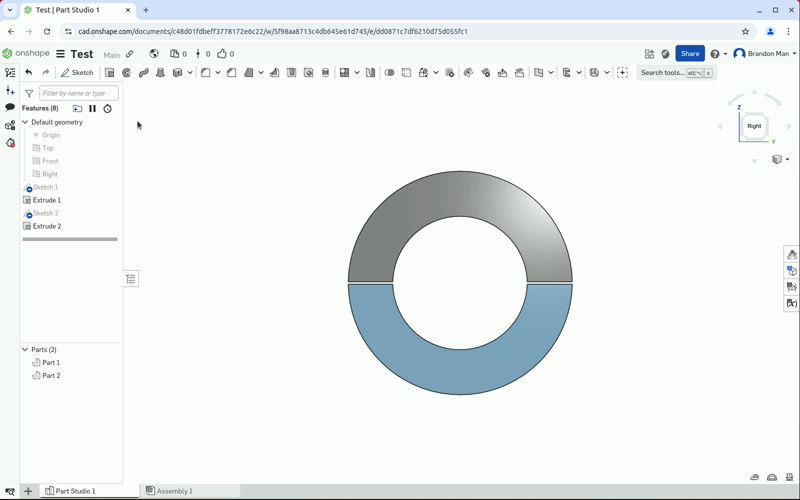
mouse_move(73, 189)
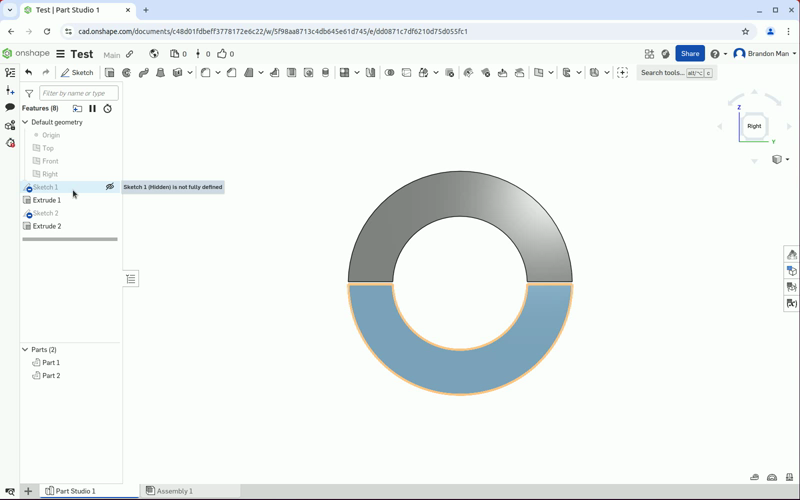
click(73, 189)
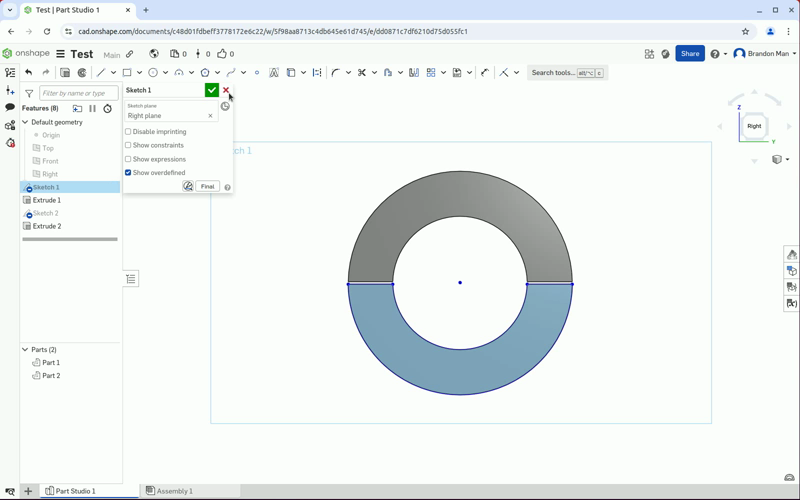
mouse_move(229, 92)
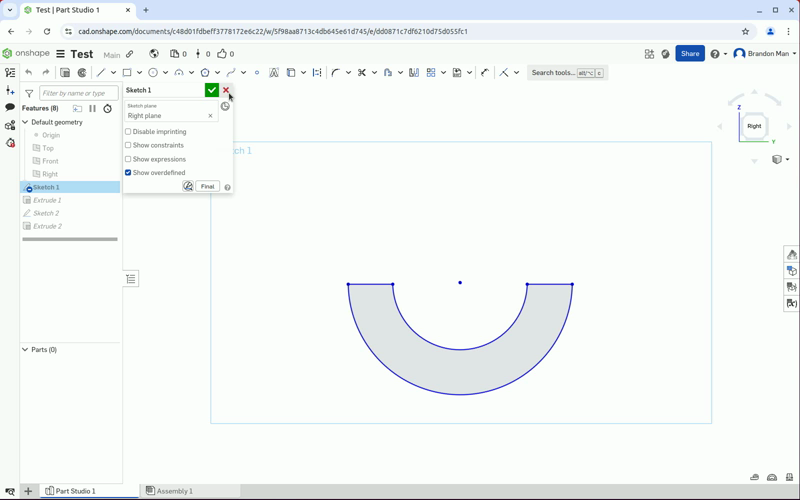
click(229, 92)
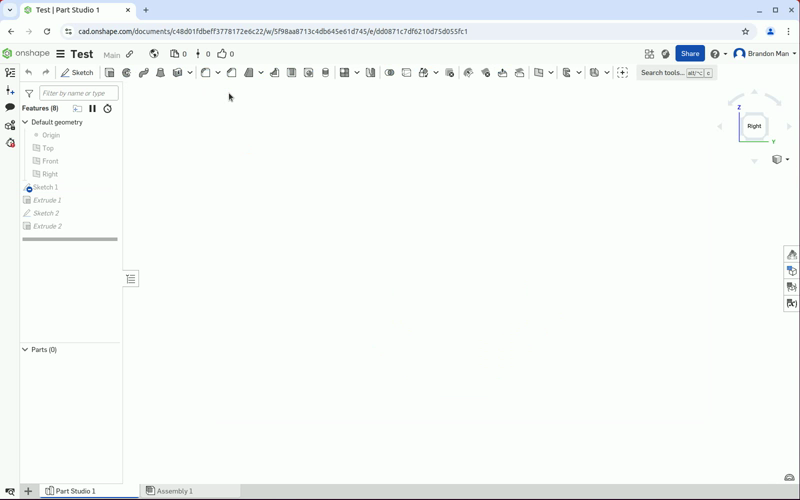
mouse_move(73, 352)
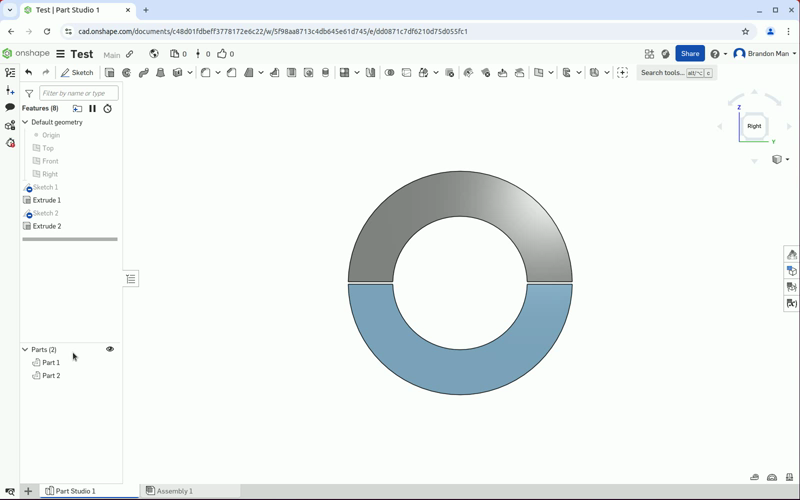
key(y)
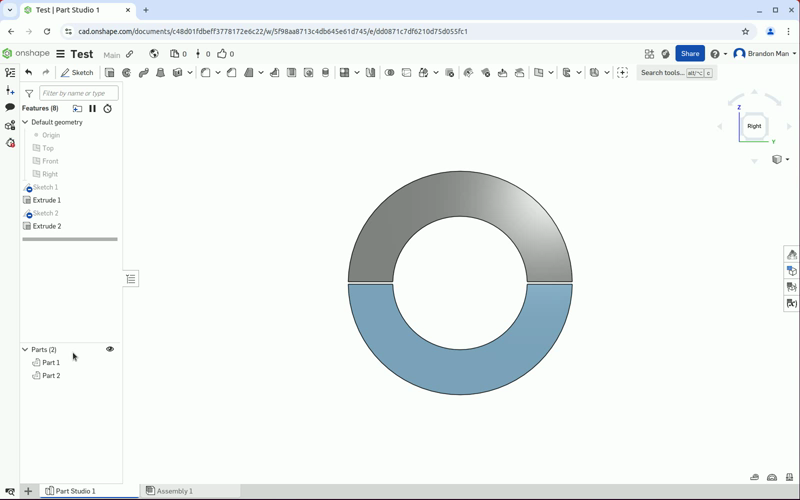
key(shift+p)
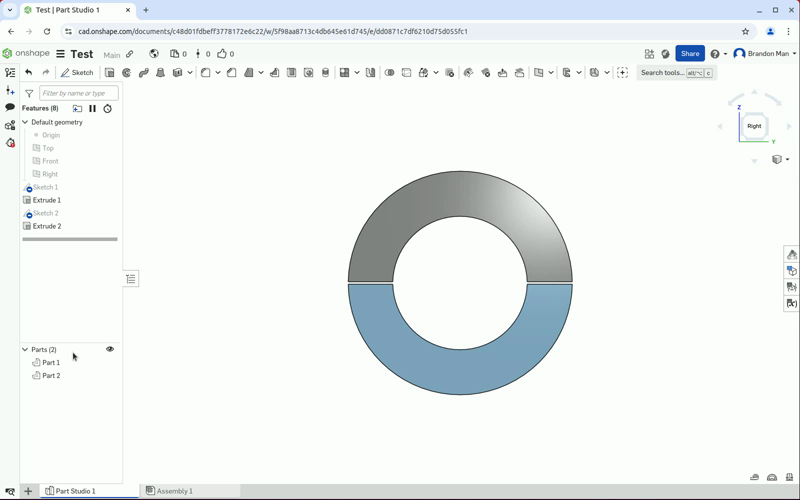
key(space)
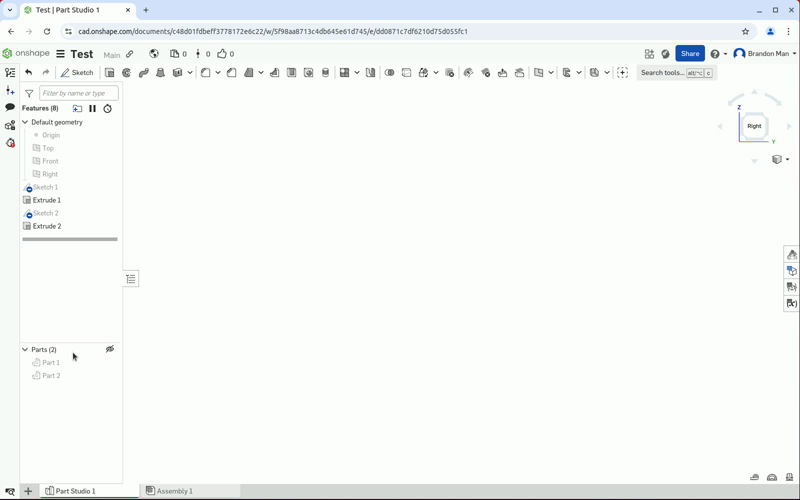
key_down(shift)
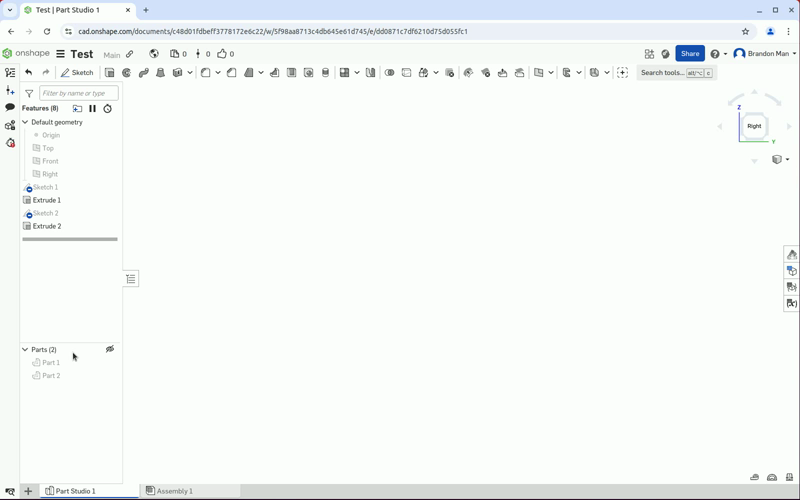
key(right)
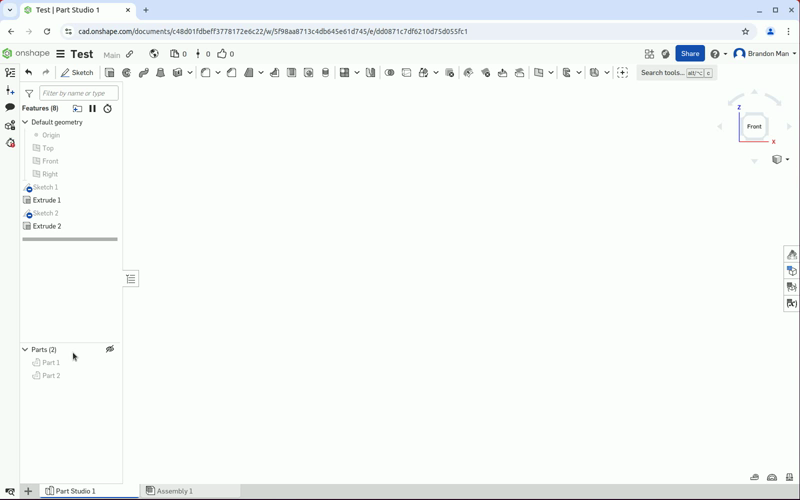
key_up(shift)
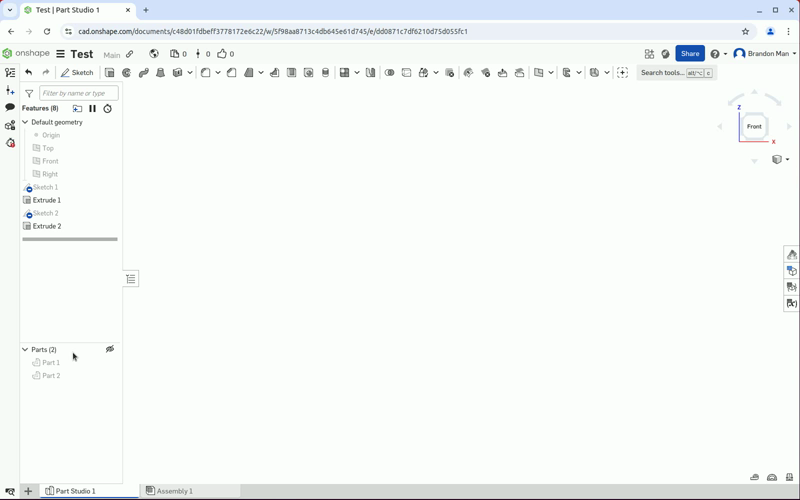
key(space)
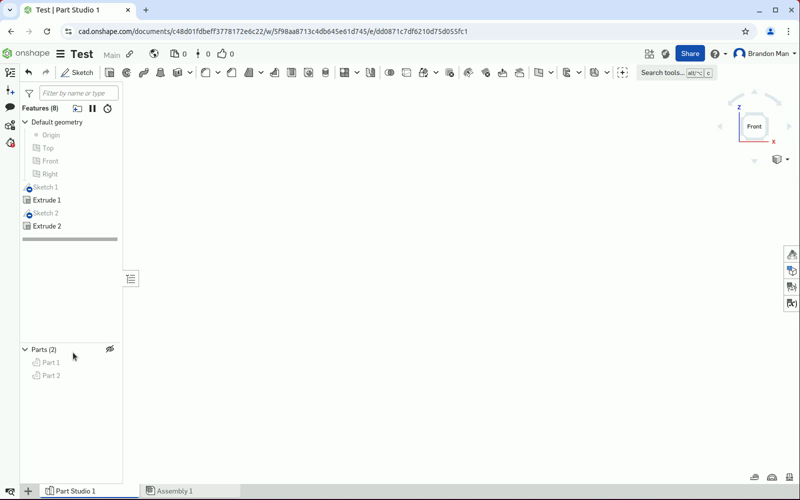
key_down(shift)
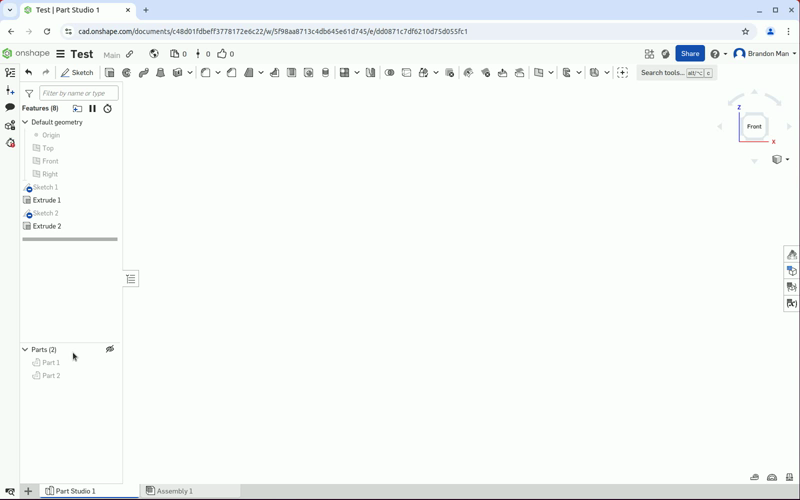
key(down)
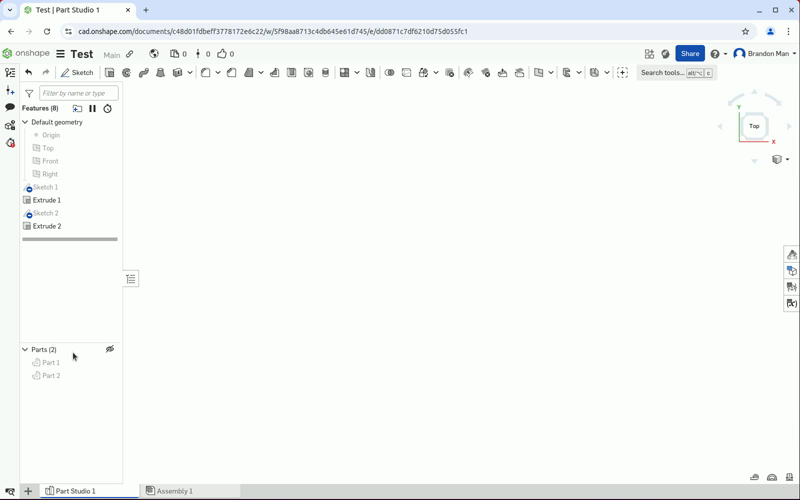
key_up(shift)
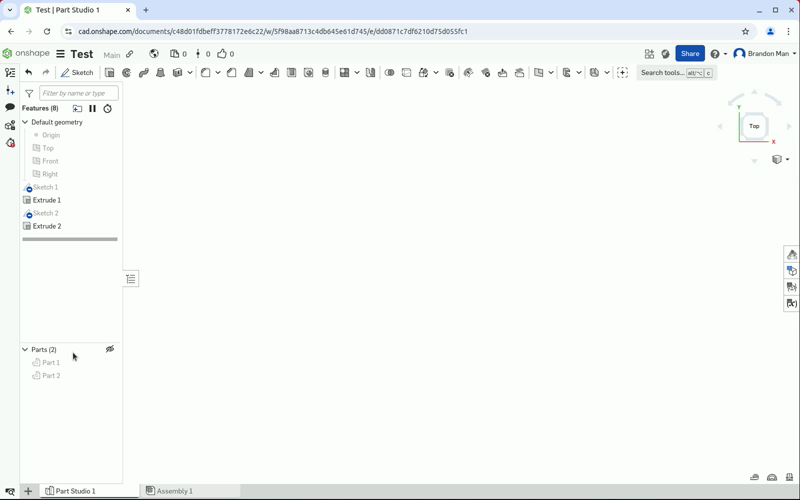
mouse_move(73, 352)
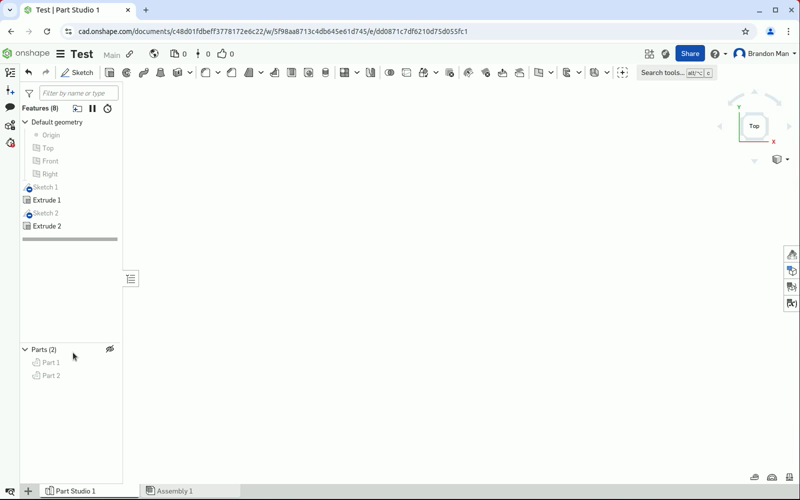
key(shift+y)
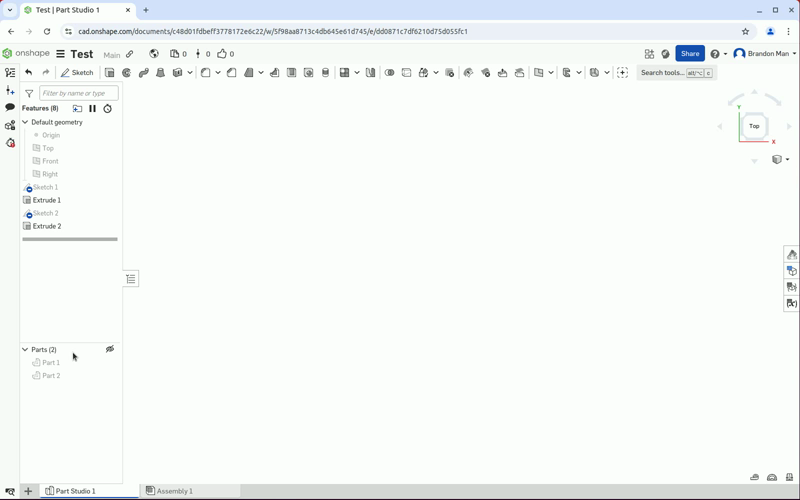
key(shift+s)
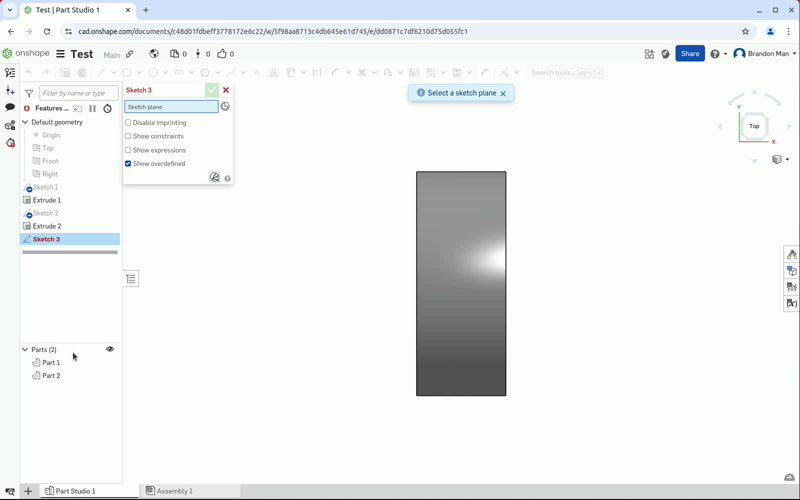
mouse_move(73, 150)
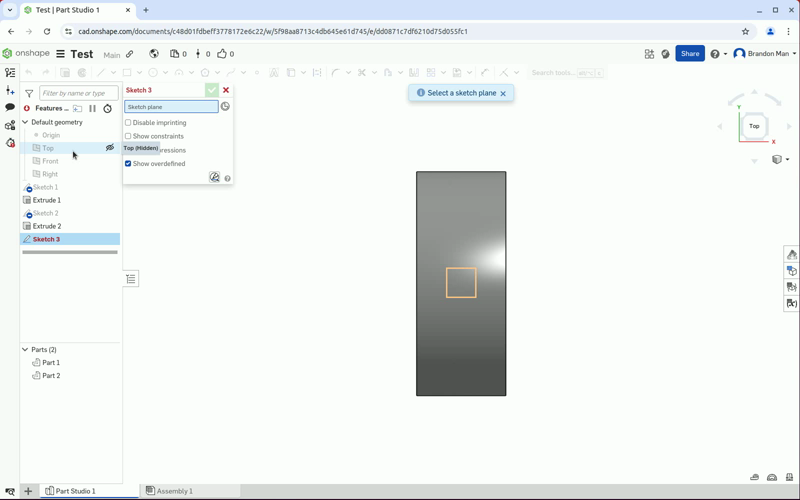
click(73, 150)
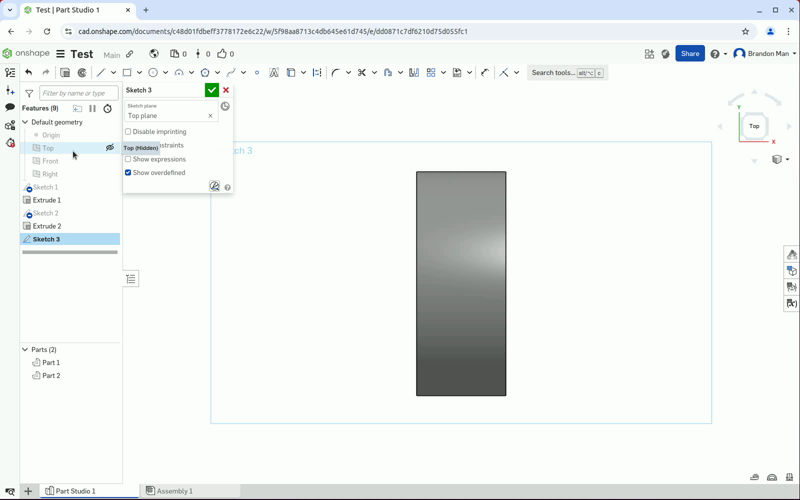
mouse_move(73, 352)
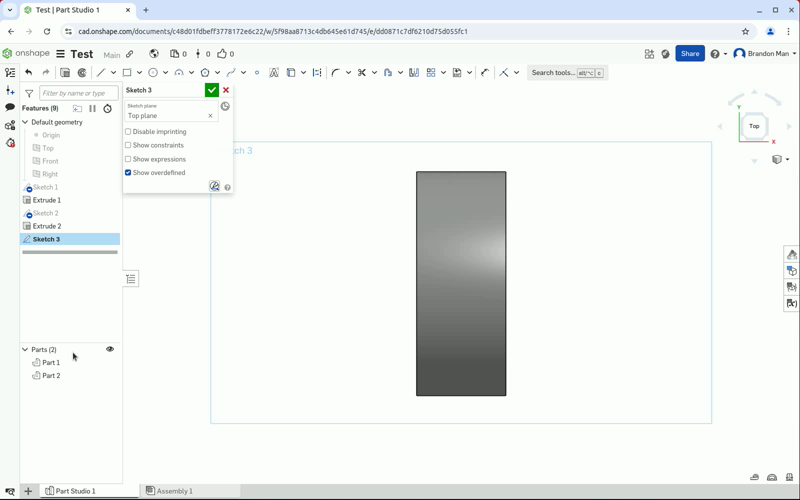
key(y)
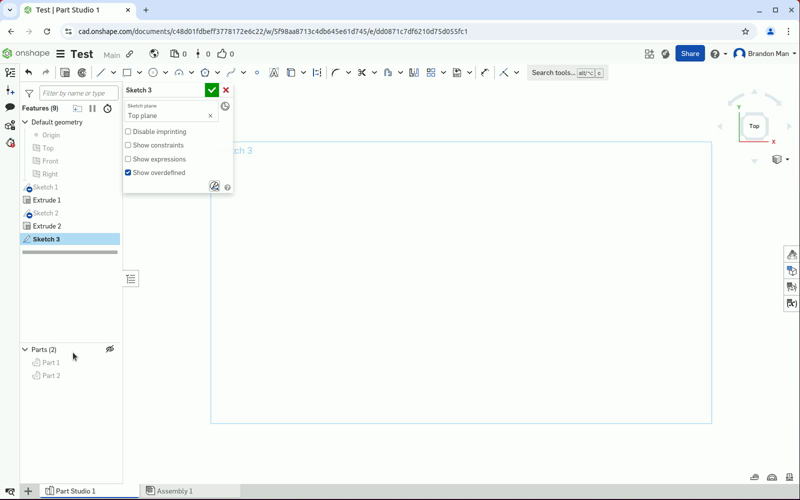
key(c)
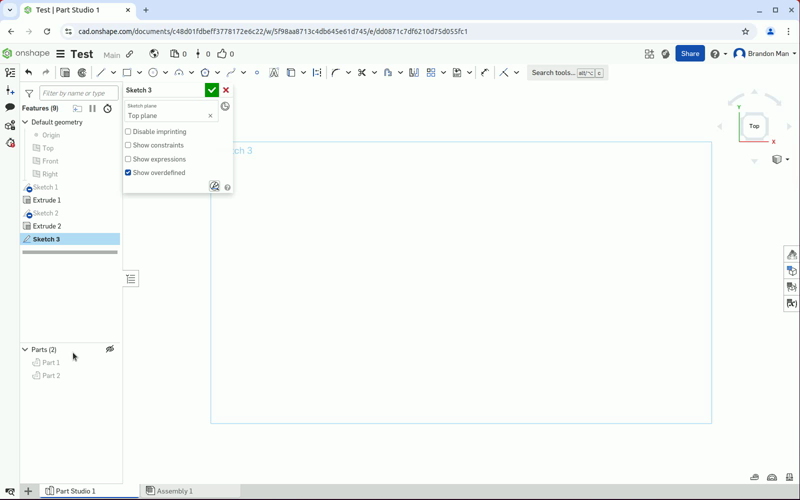
key_down(shift)
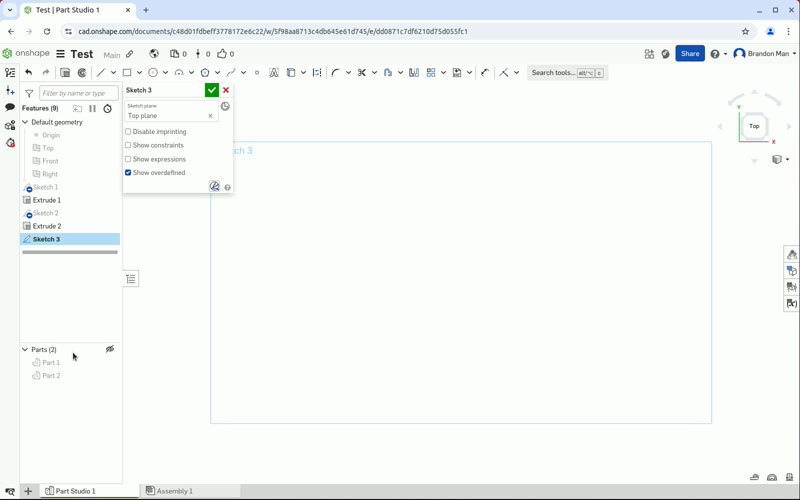
mouse_move(460, 185)
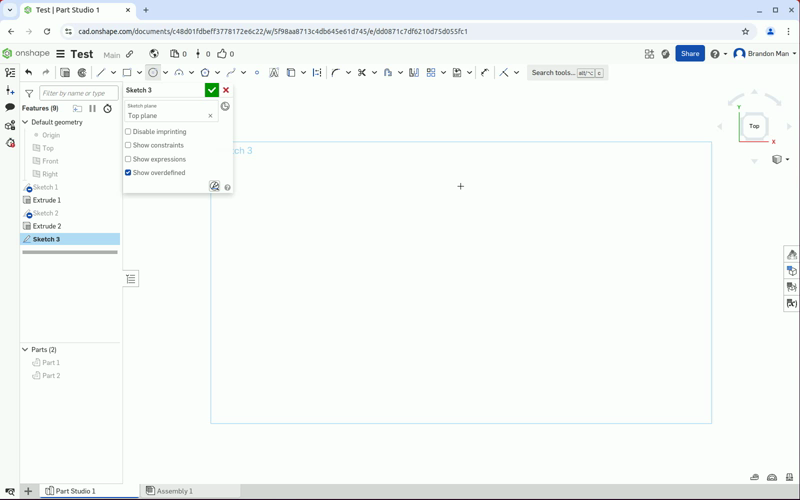
click(460, 185)
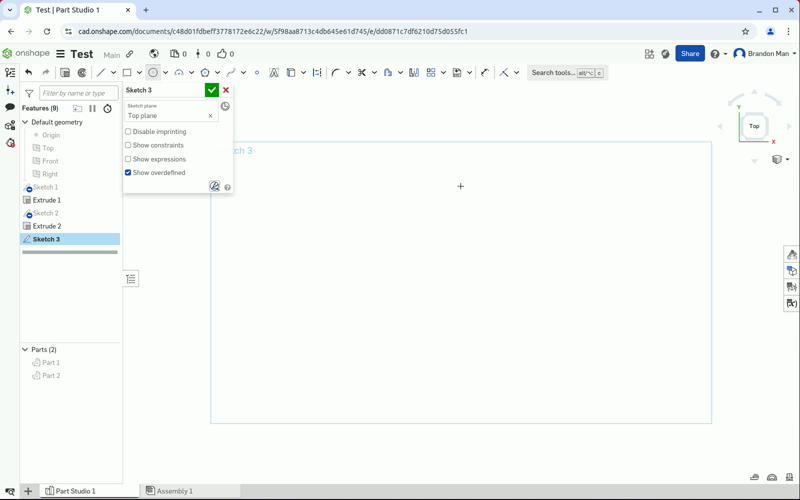
key_up(shift)
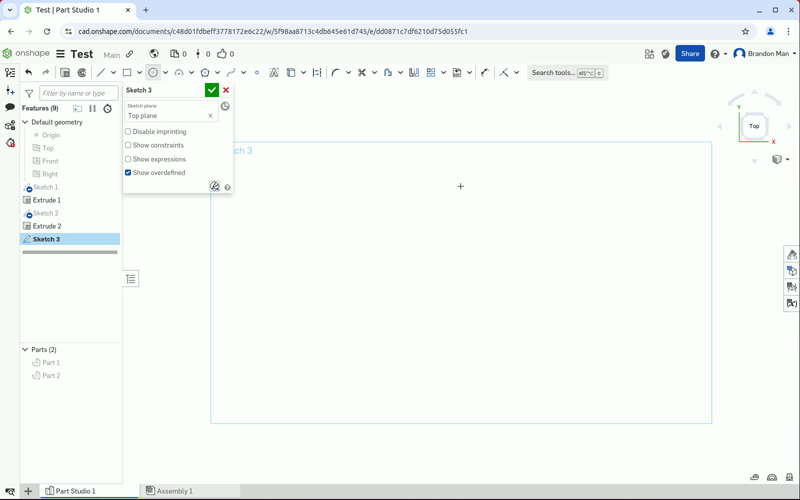
mouse_move(472, 185)
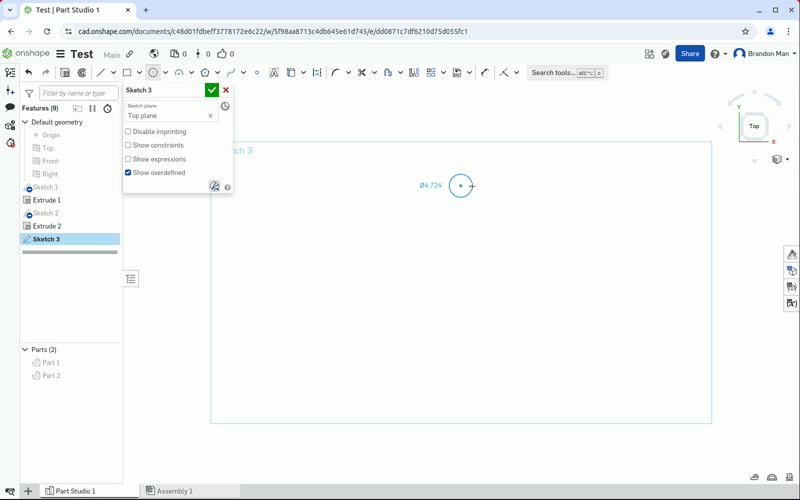
click(472, 185)
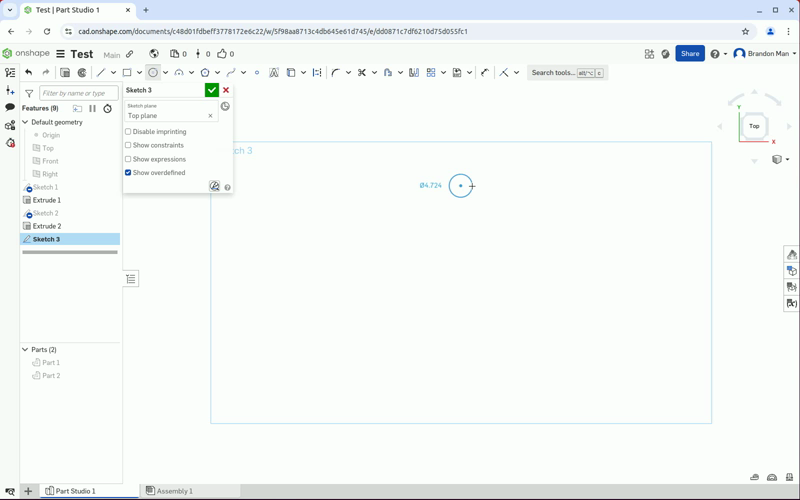
key(esc)
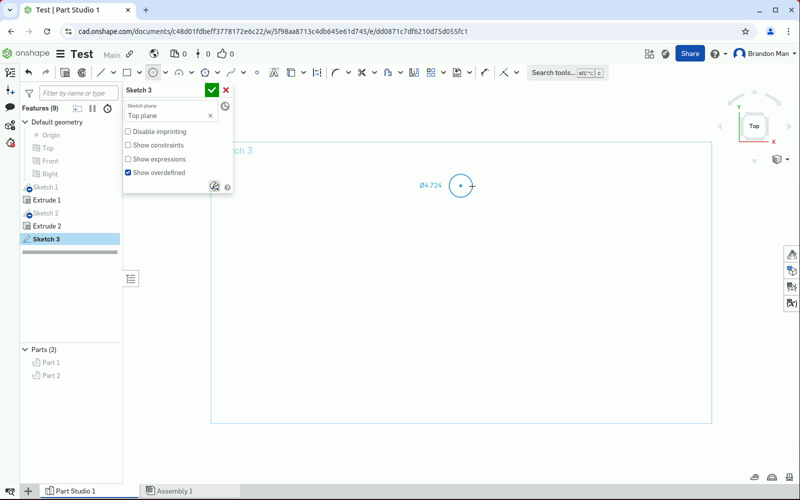
mouse_move(461, 175)
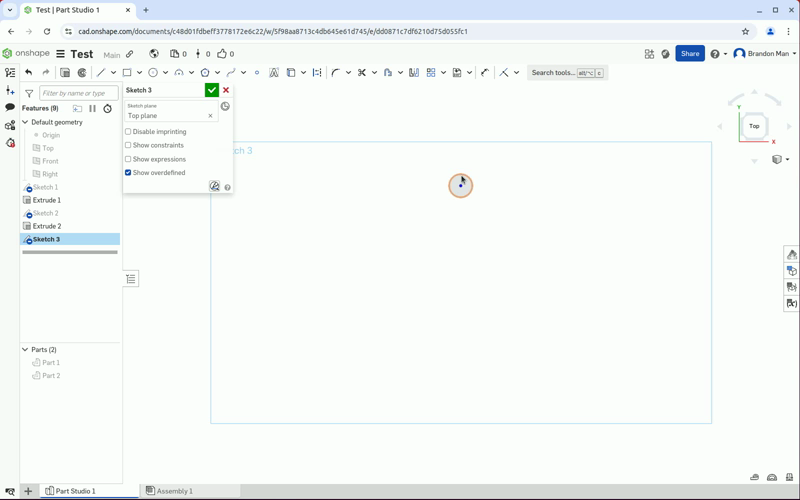
scroll(6)
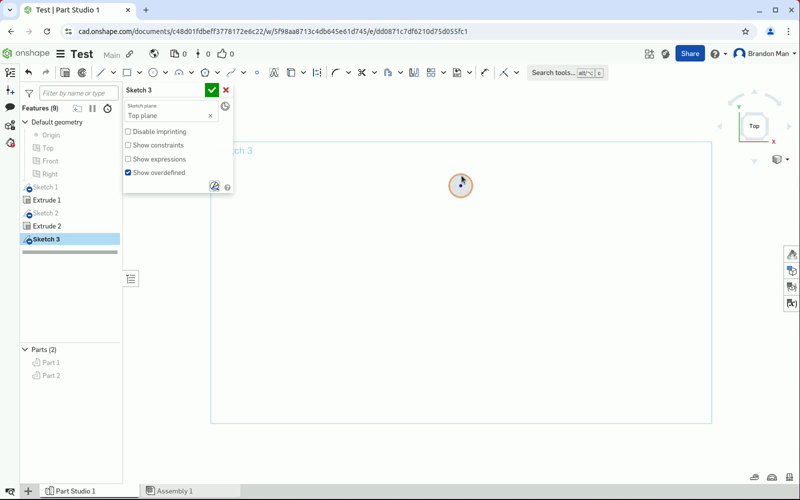
scroll(6)
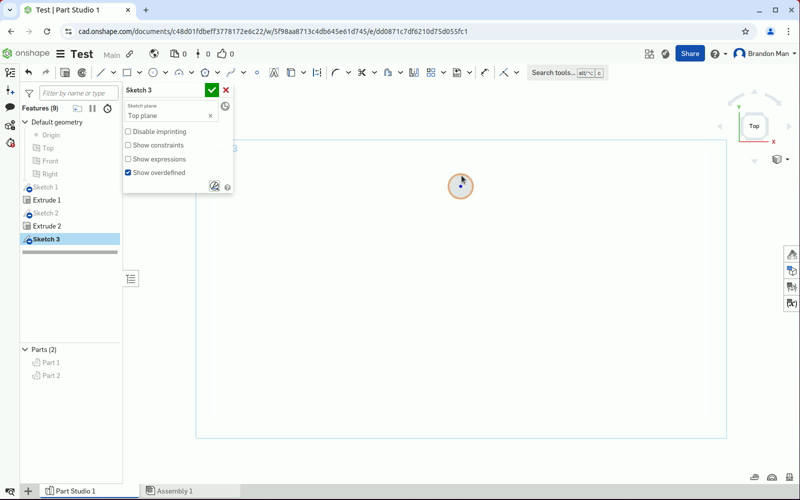
scroll(6)
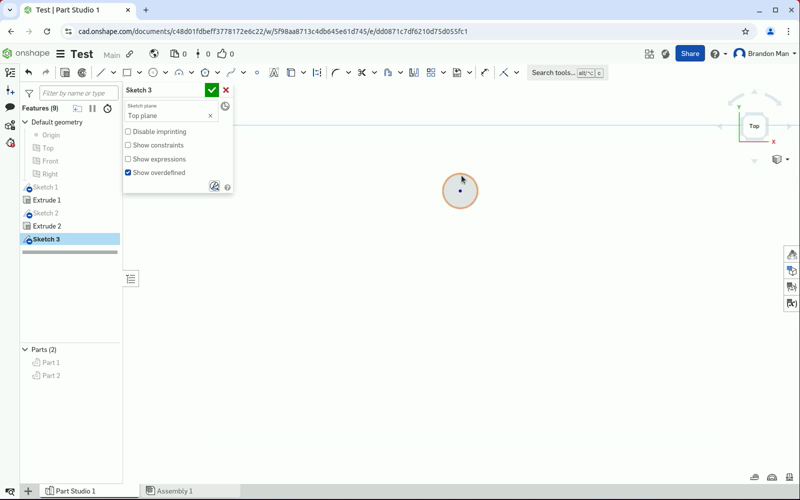
scroll(6)
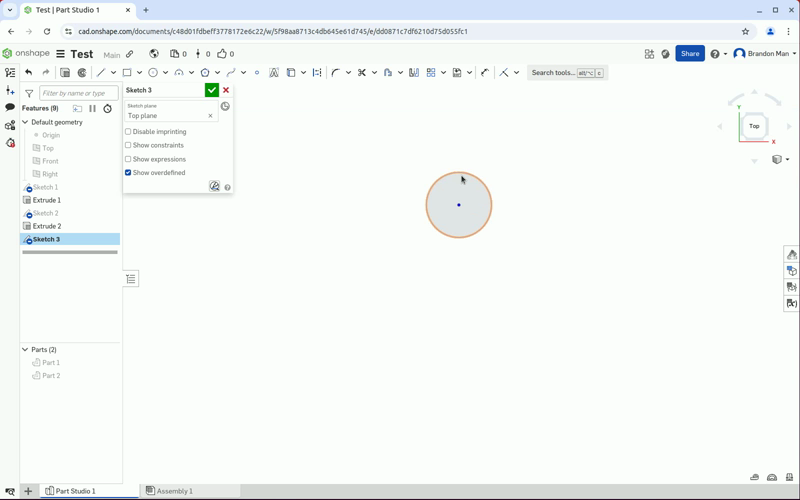
scroll(6)
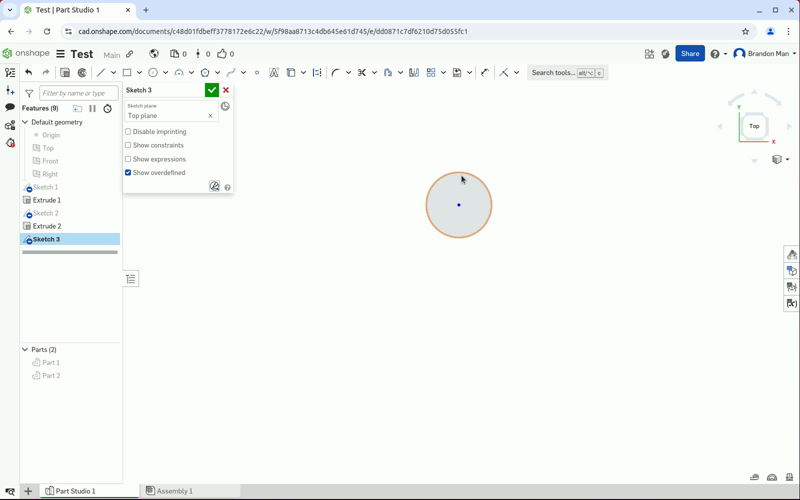
scroll(6)
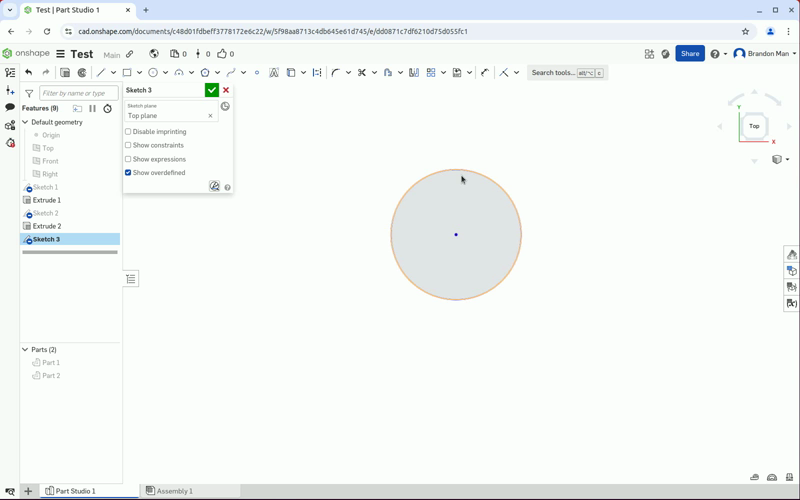
scroll(6)
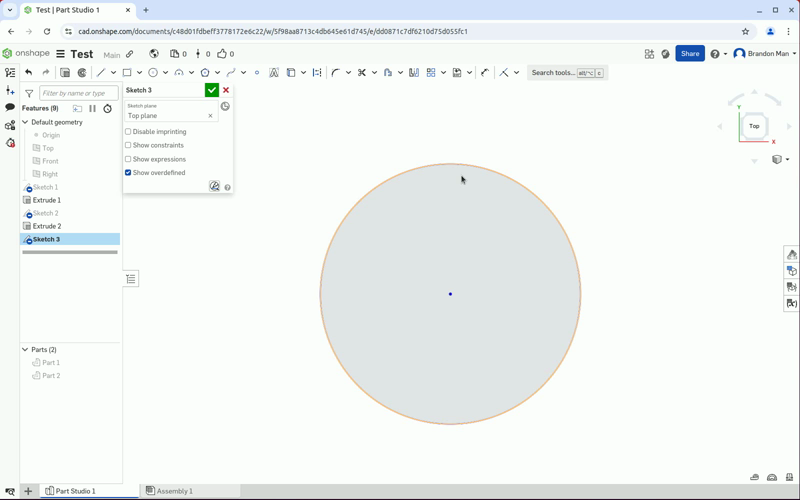
click(461, 175)
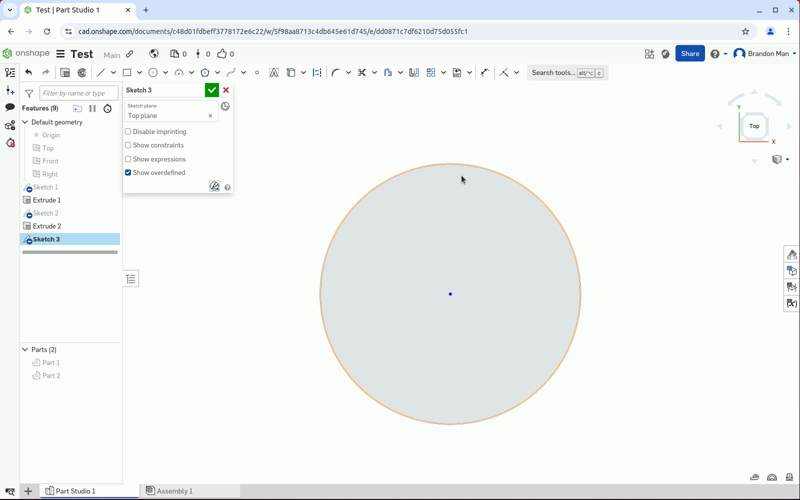
scroll(-6)
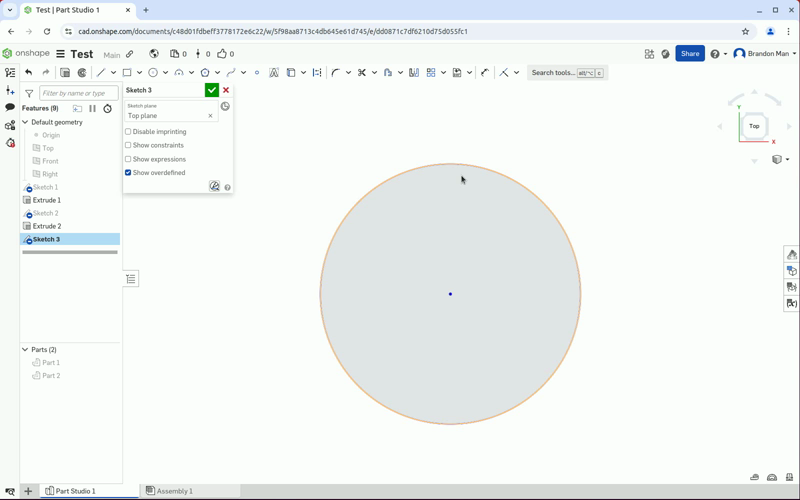
scroll(-6)
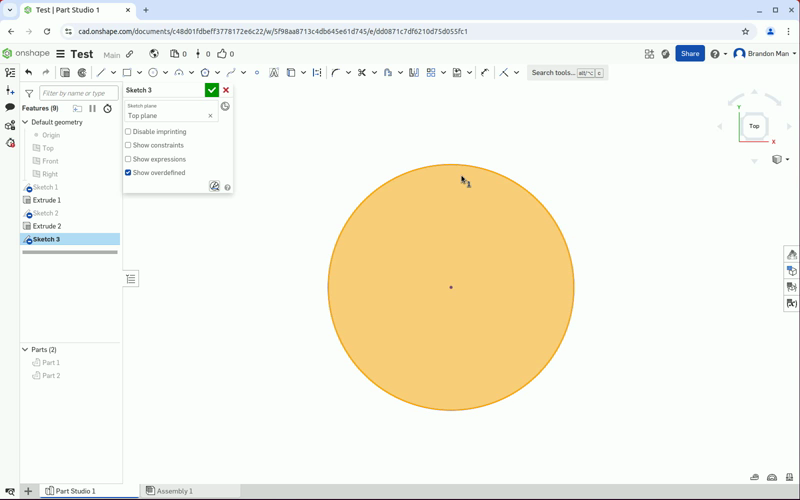
scroll(-6)
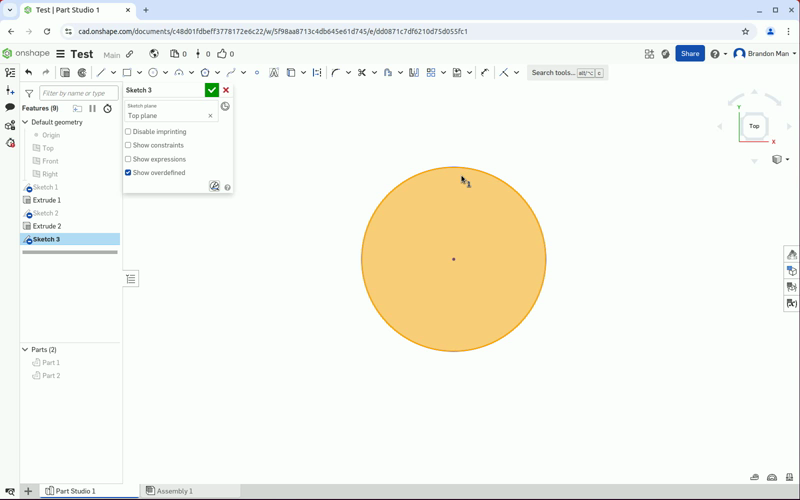
scroll(-6)
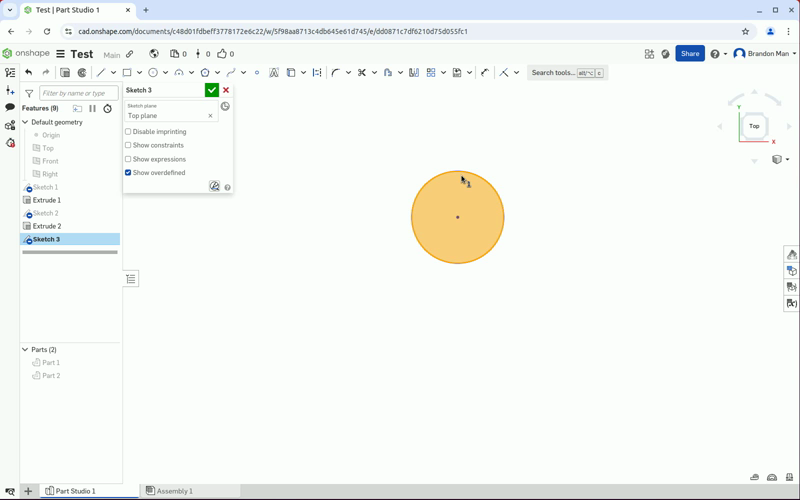
scroll(-6)
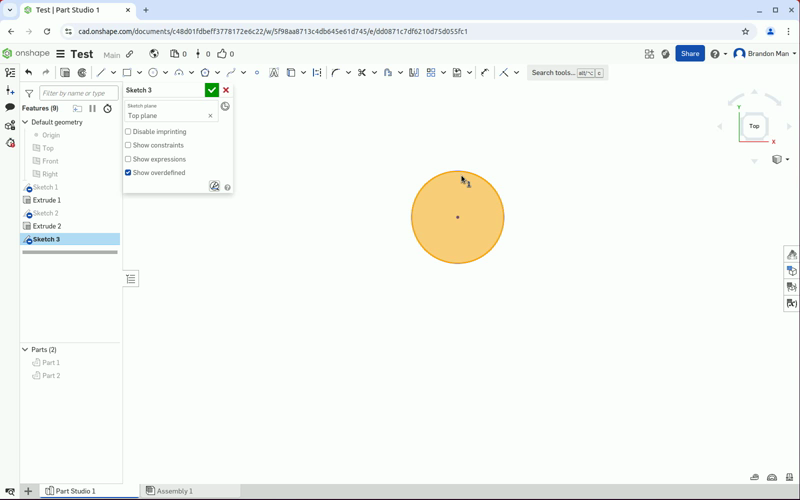
scroll(-6)
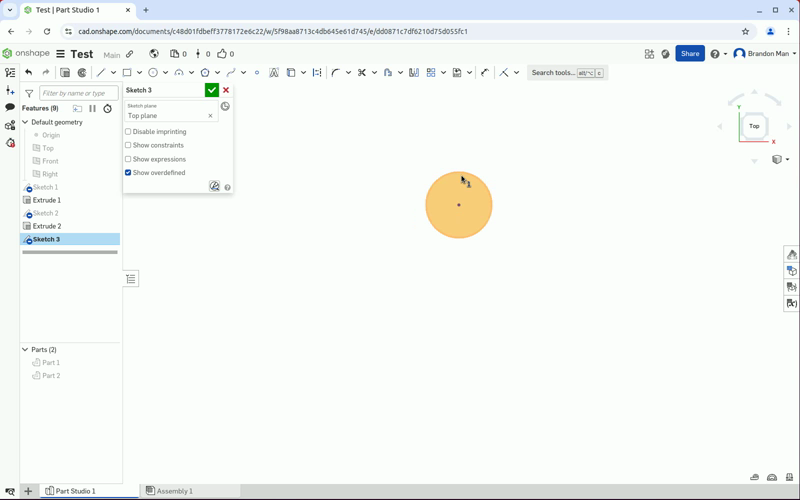
scroll(-6)
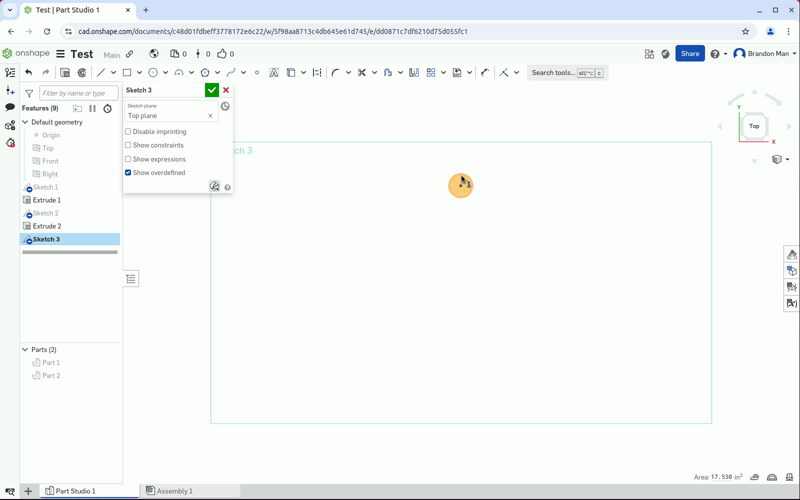
mouse_move(73, 352)
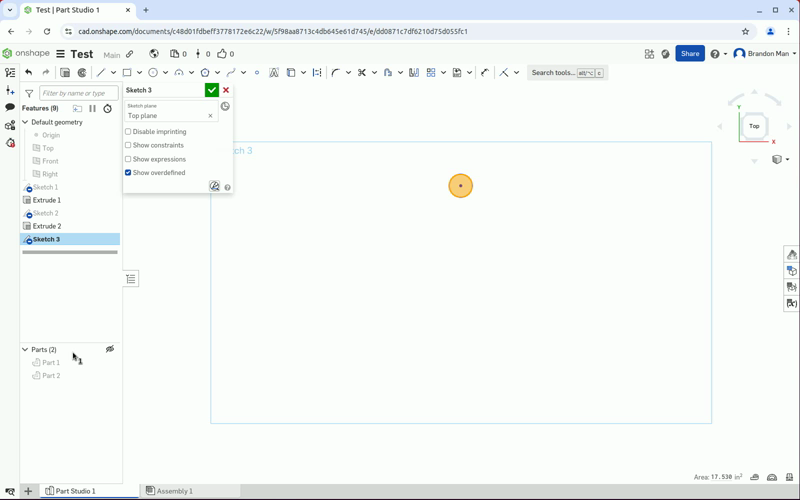
key(shift+y)
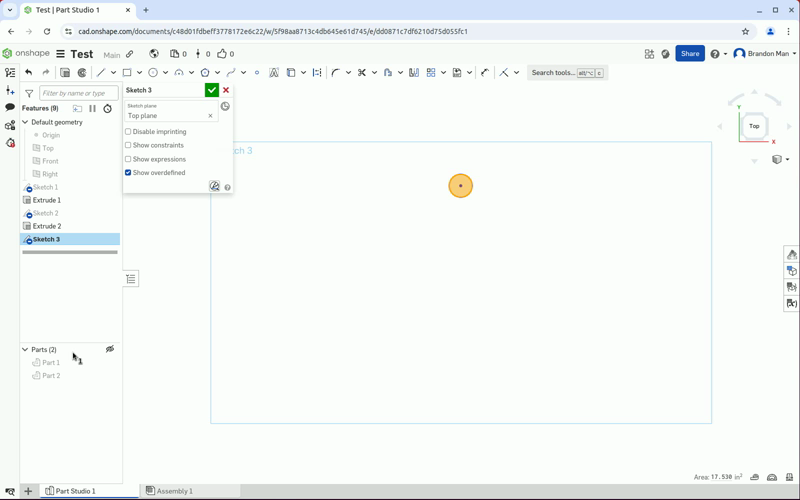
key(shift+e)
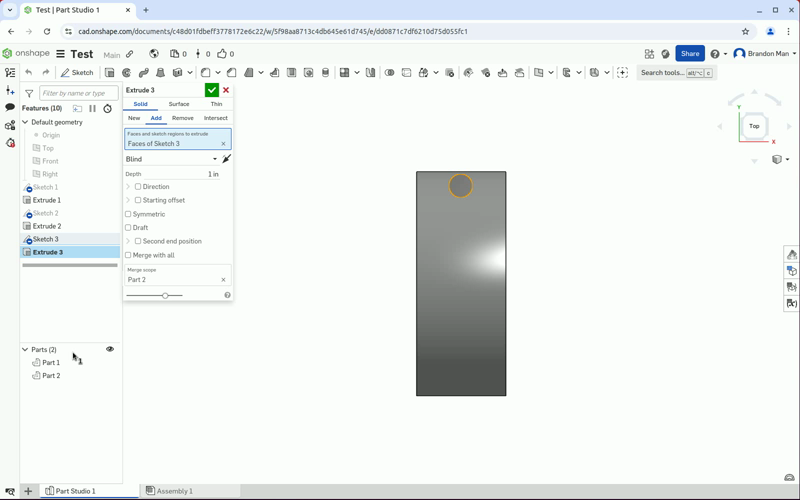
mouse_move(143, 106)
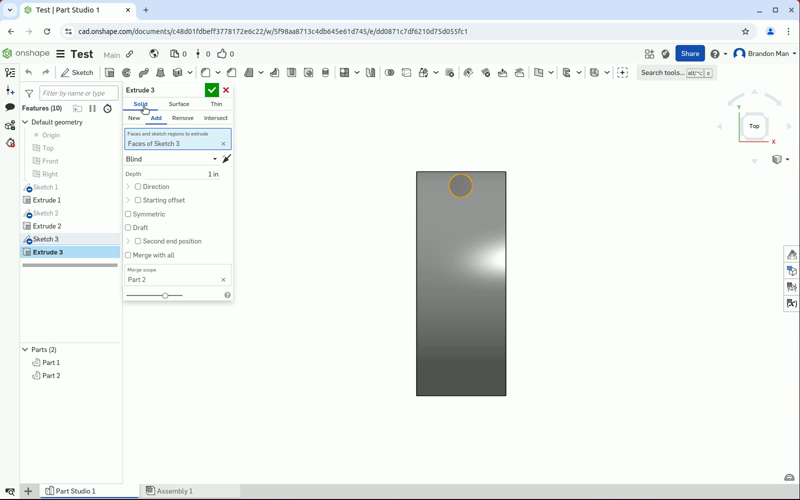
click(143, 106)
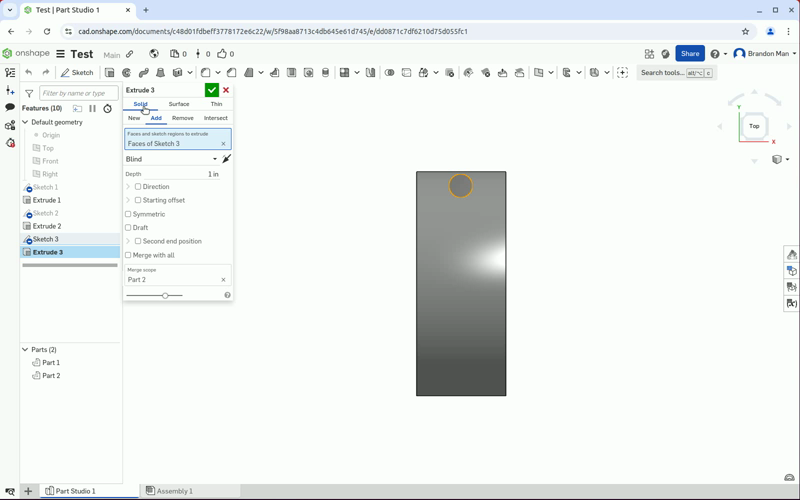
mouse_move(186, 120)
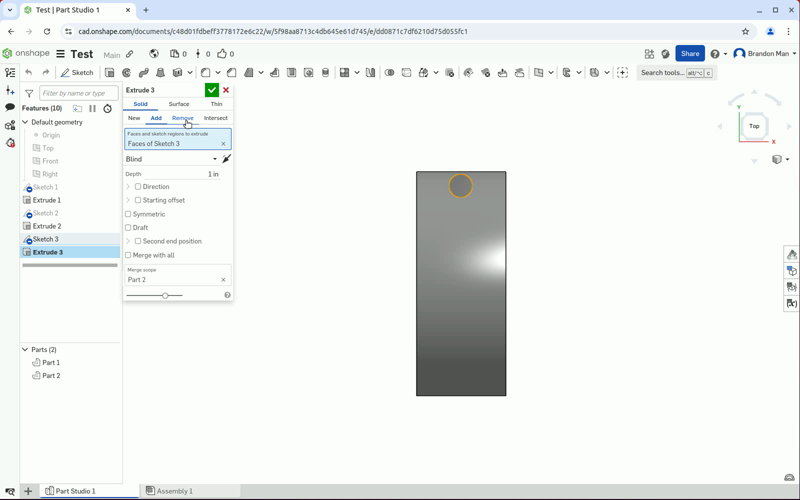
click(186, 120)
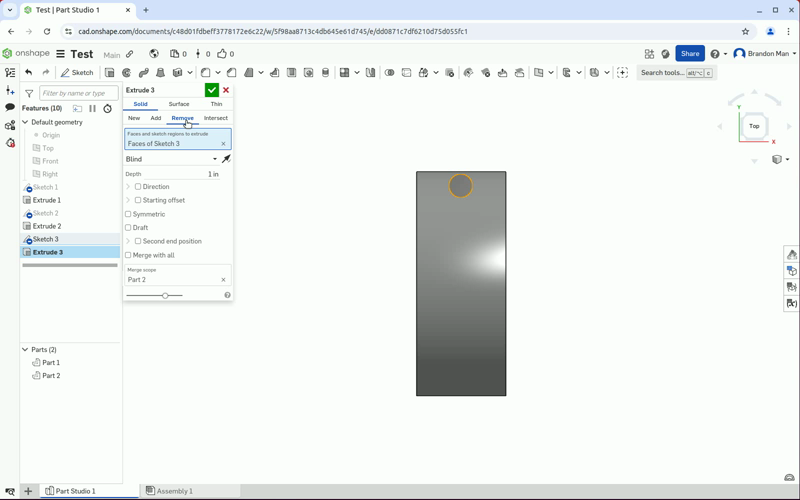
key(tab, 4)
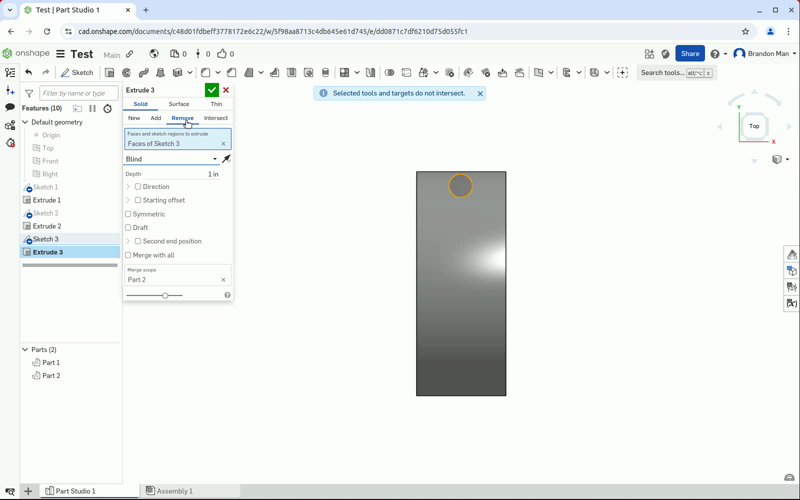
text(-30.57)
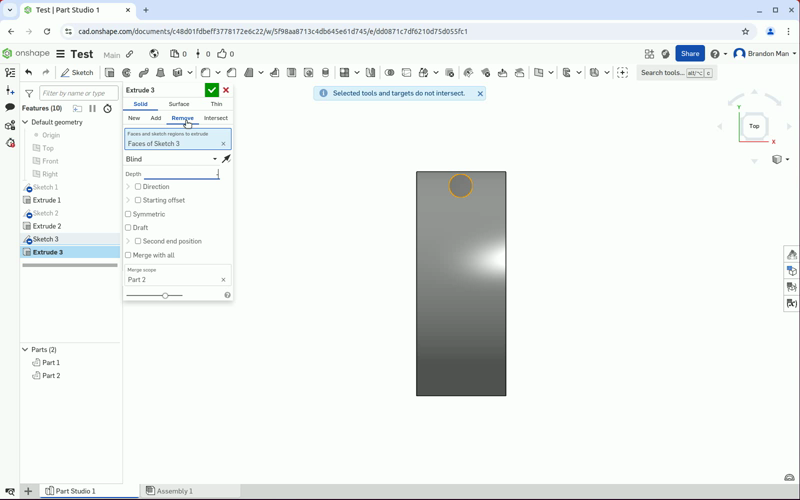
key(tab, 3)
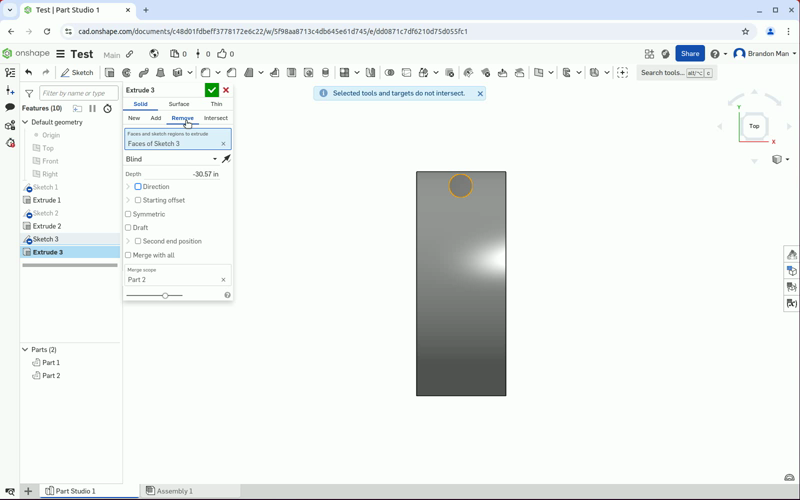
key(tab, 2)
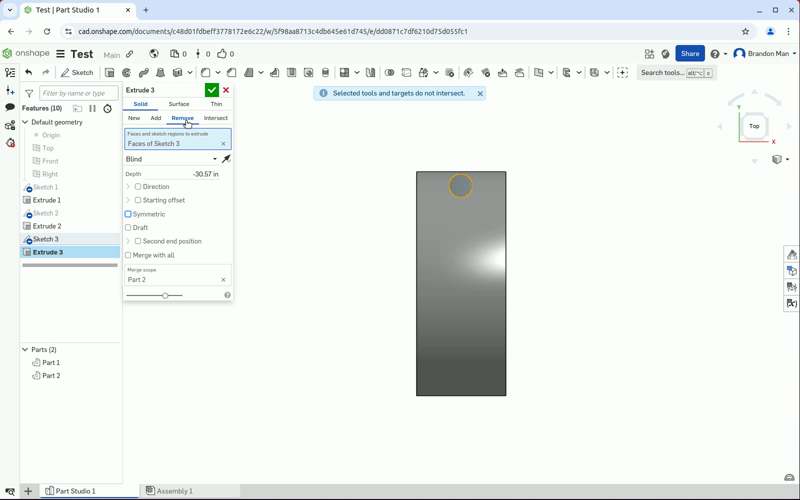
key(space)
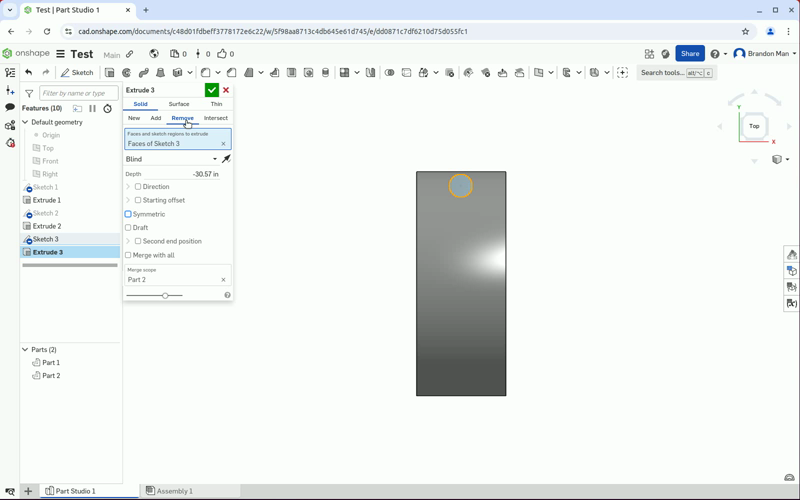
key(tab, 3)
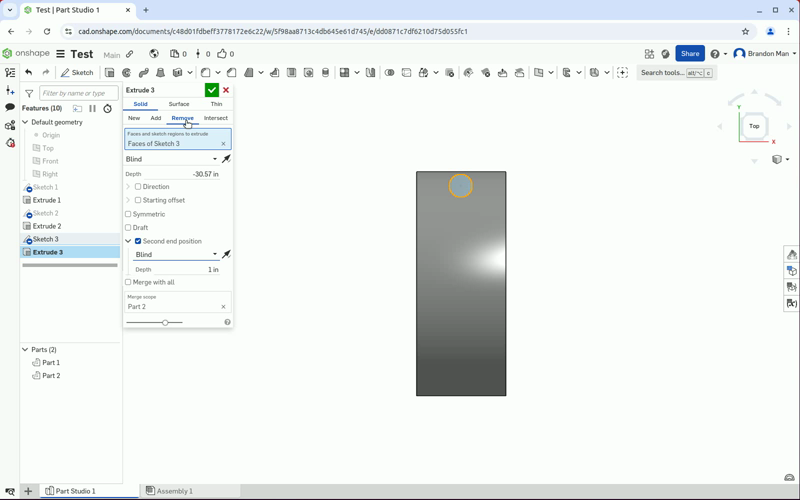
text(29.126)
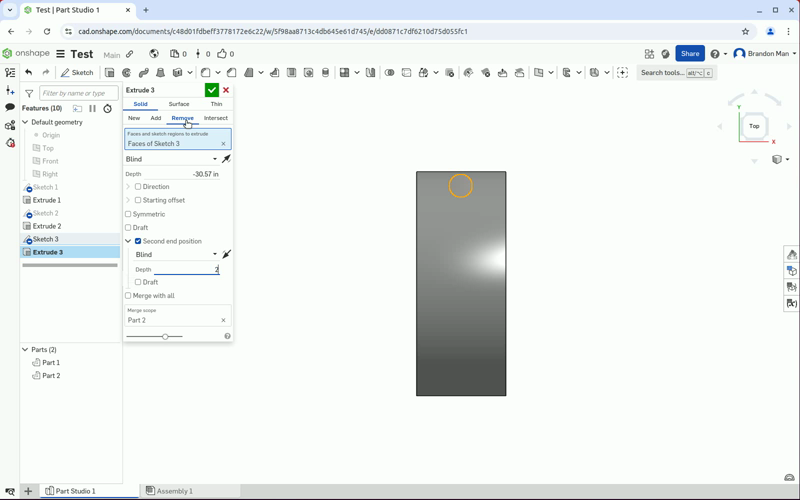
key(tab, 2)
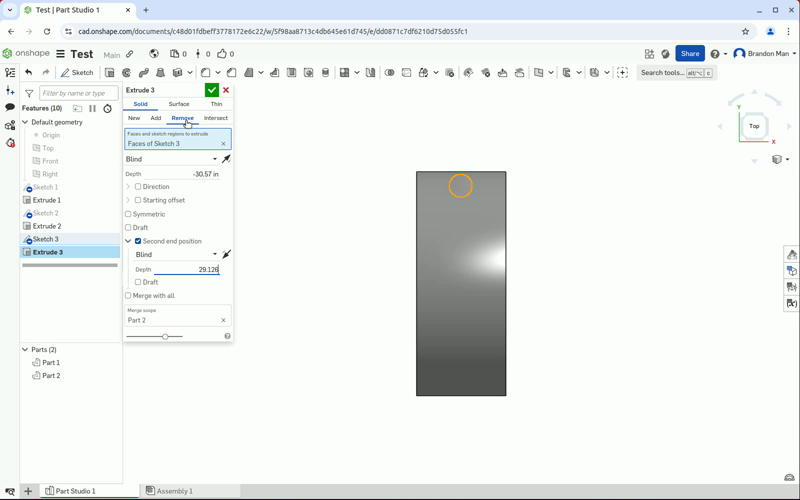
key(space)
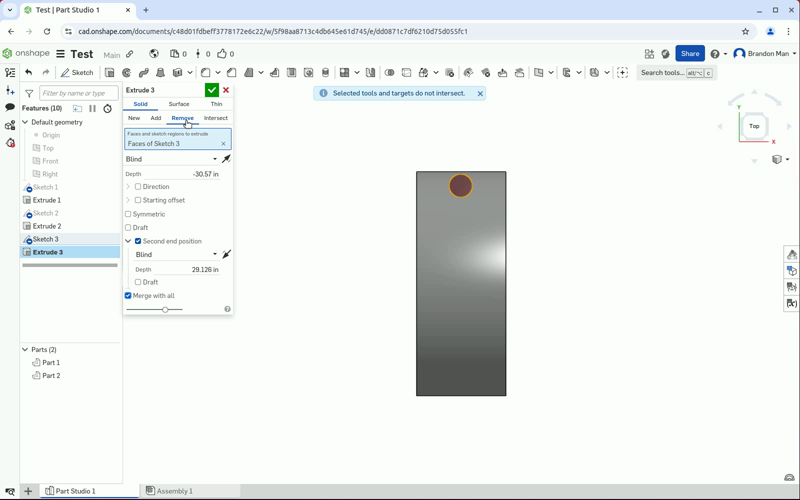
key(enter)
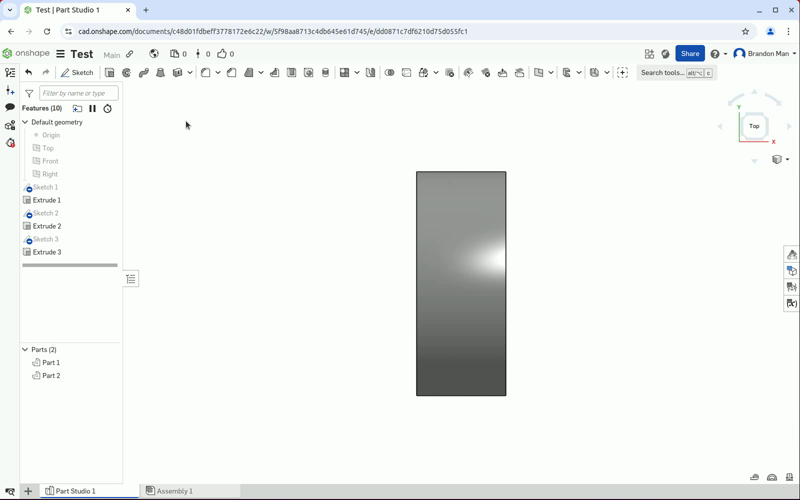
key(shift+h)
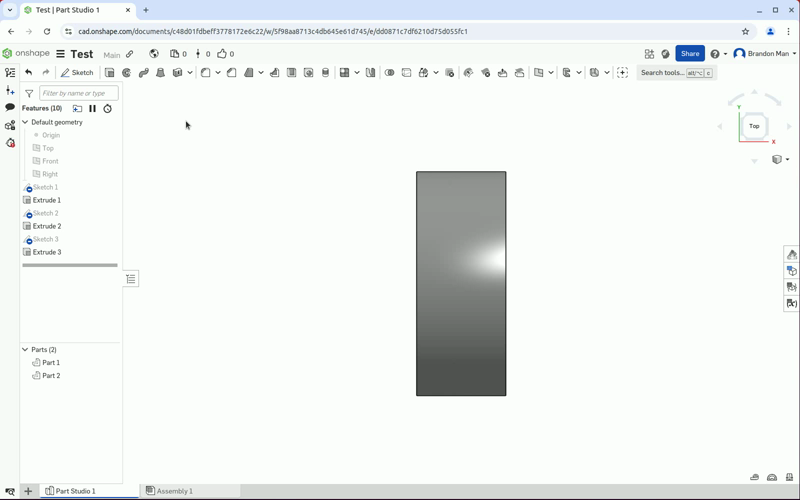
key(shift+h)
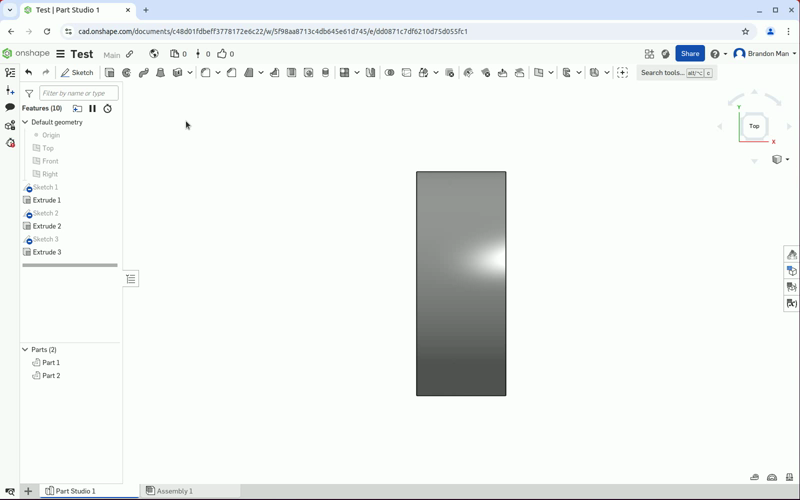
mouse_move(73, 189)
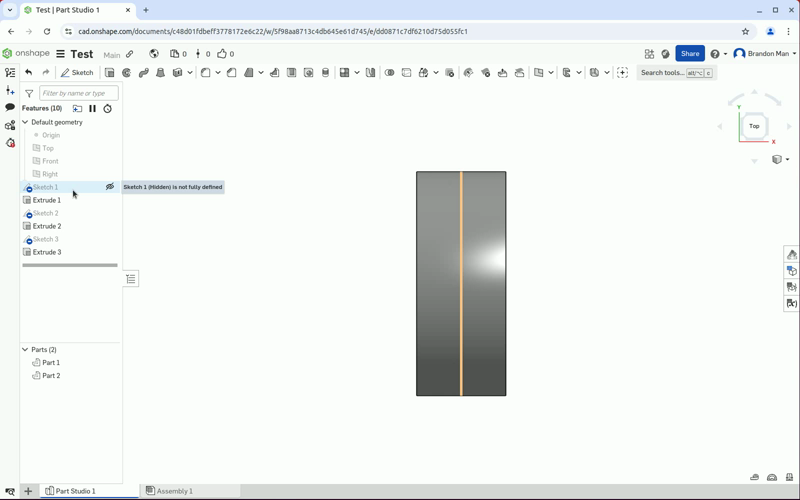
click(73, 189)
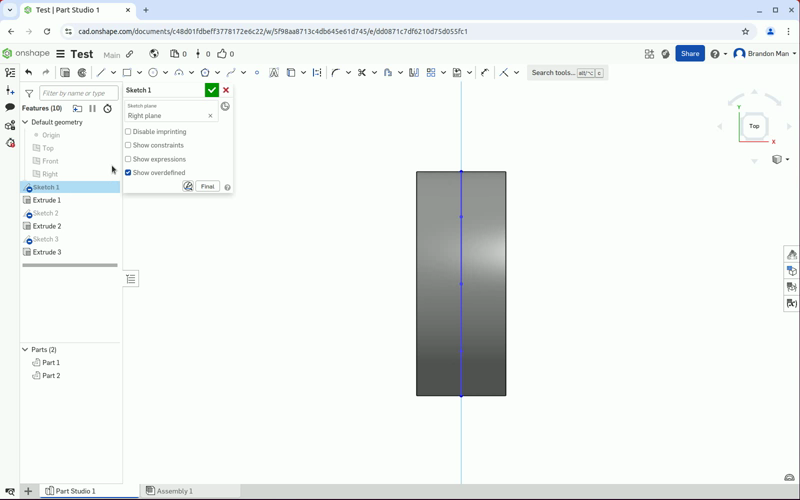
mouse_move(229, 92)
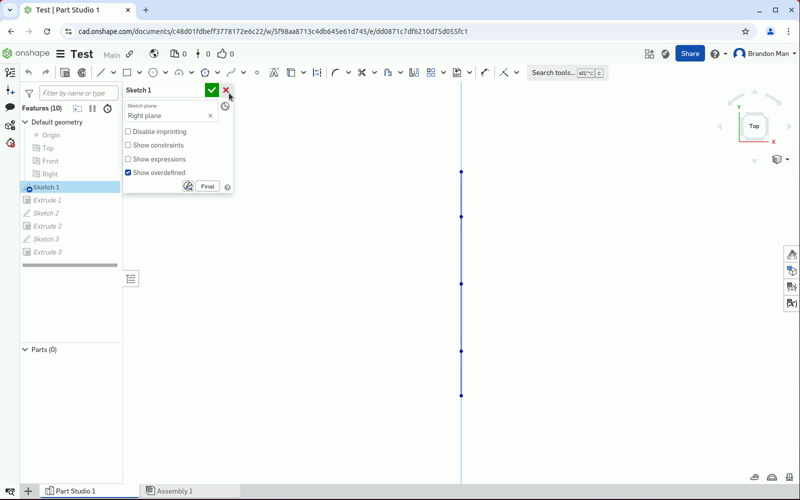
click(229, 92)
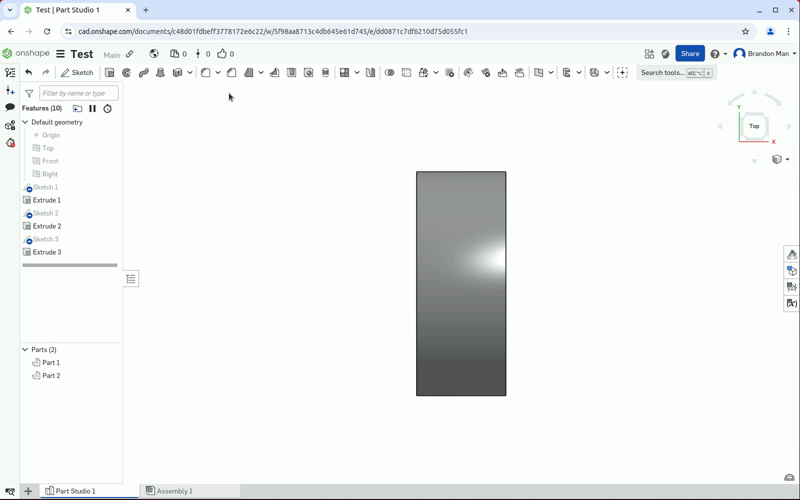
mouse_move(73, 352)
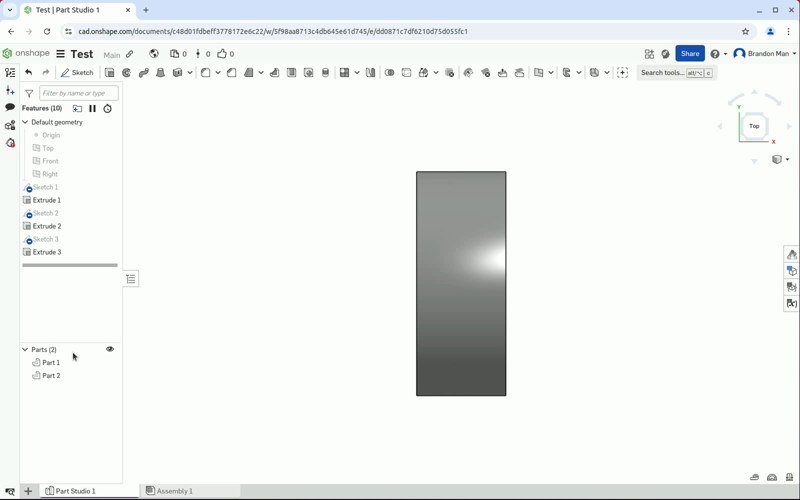
key(y)
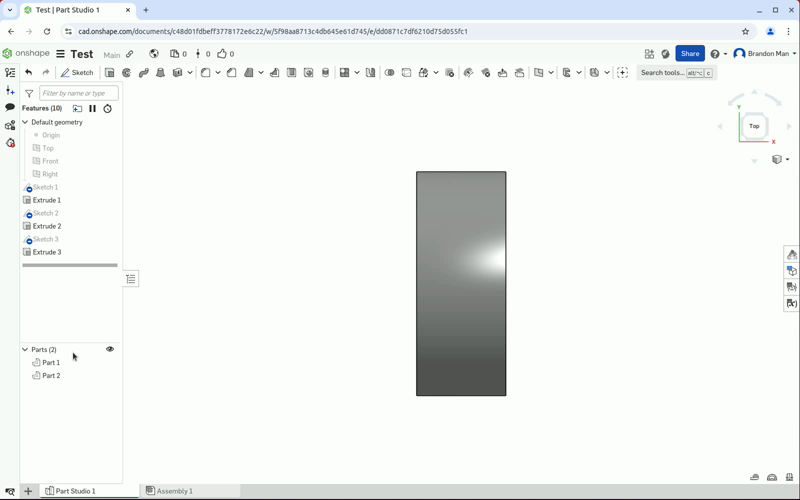
key(shift+p)
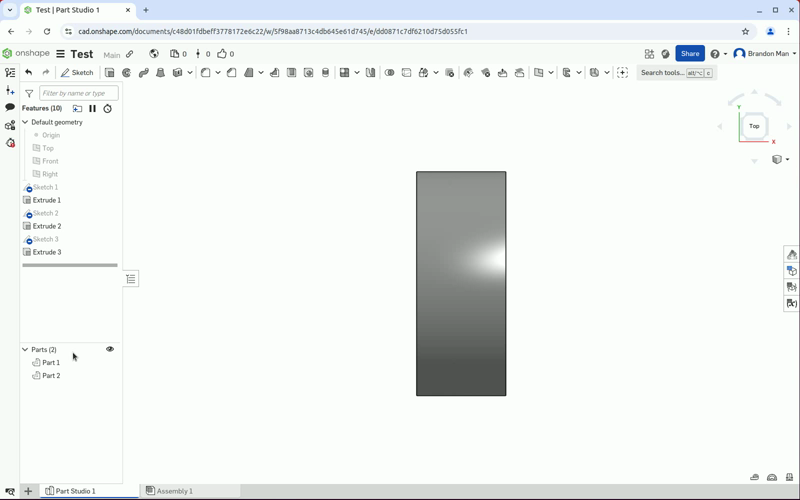
key(space)
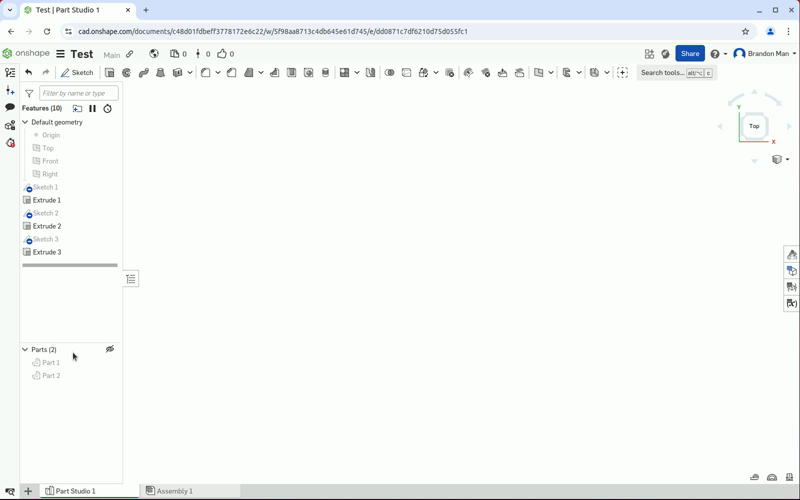
key_down(shift)
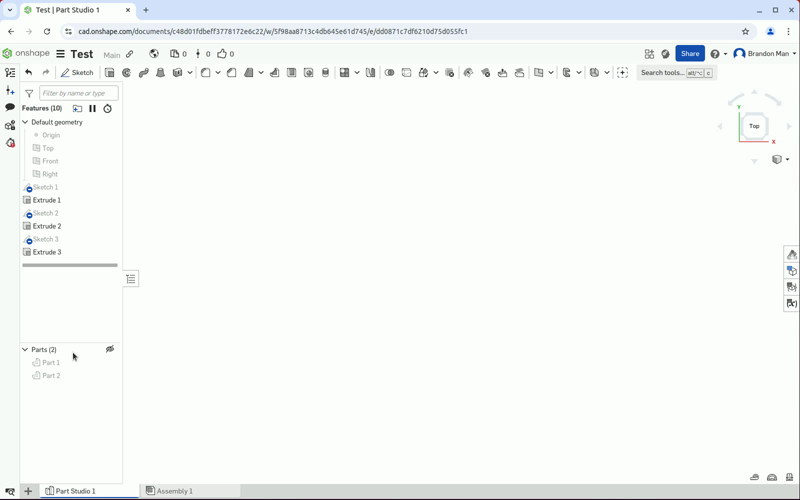
key(up)
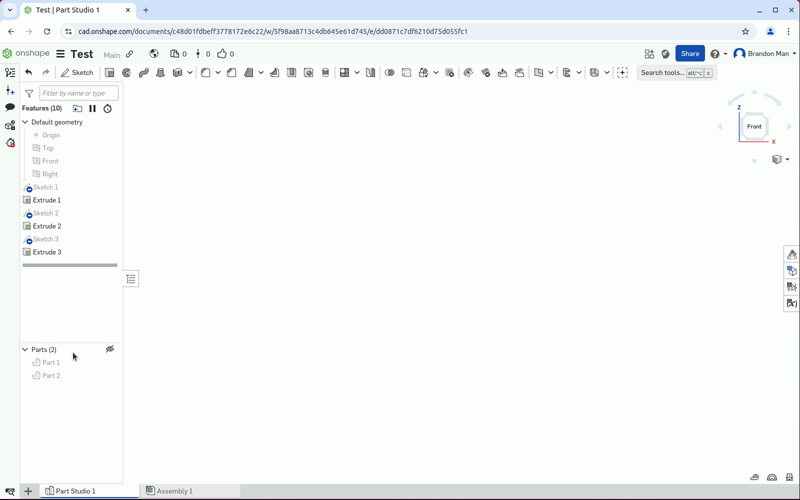
key_up(shift)
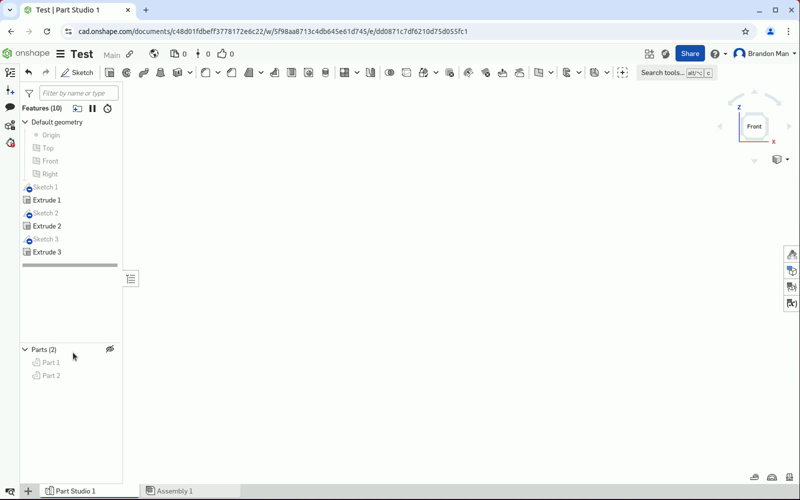
key(space)
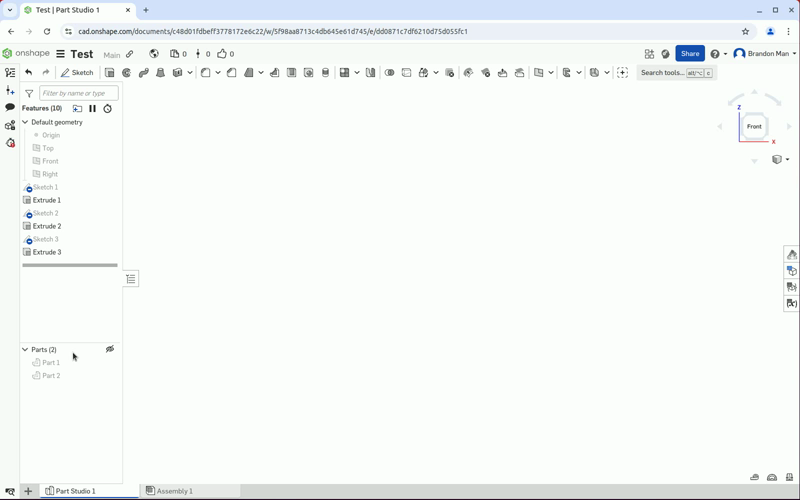
key_down(shift)
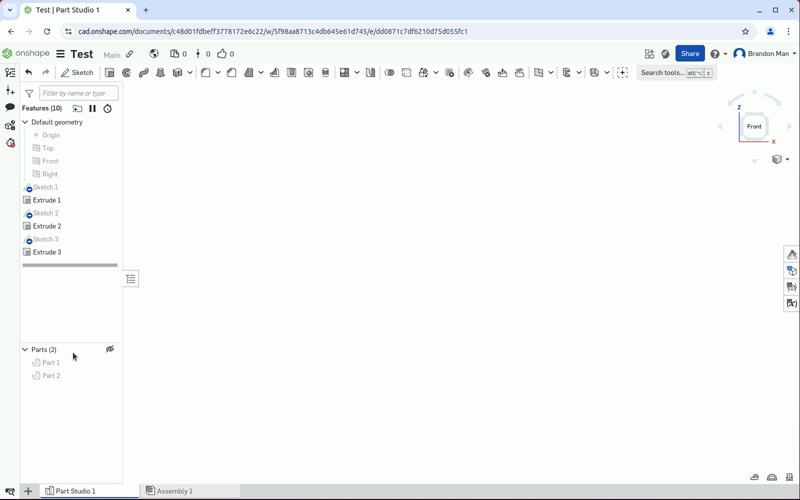
key(left)
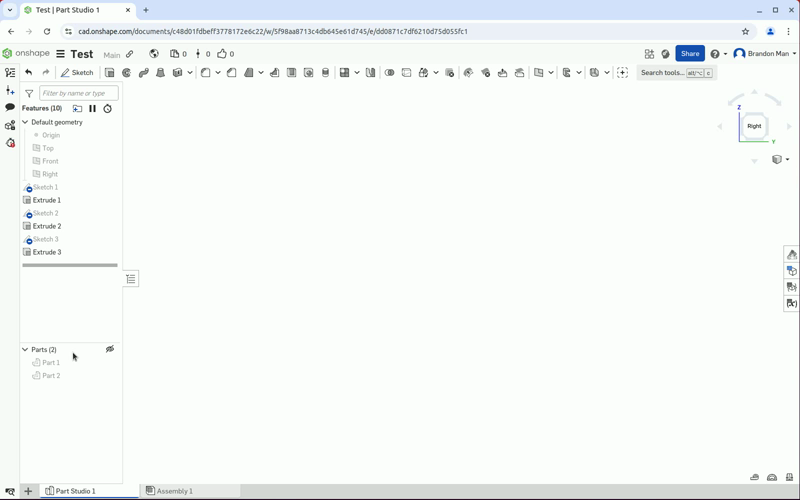
key_up(shift)
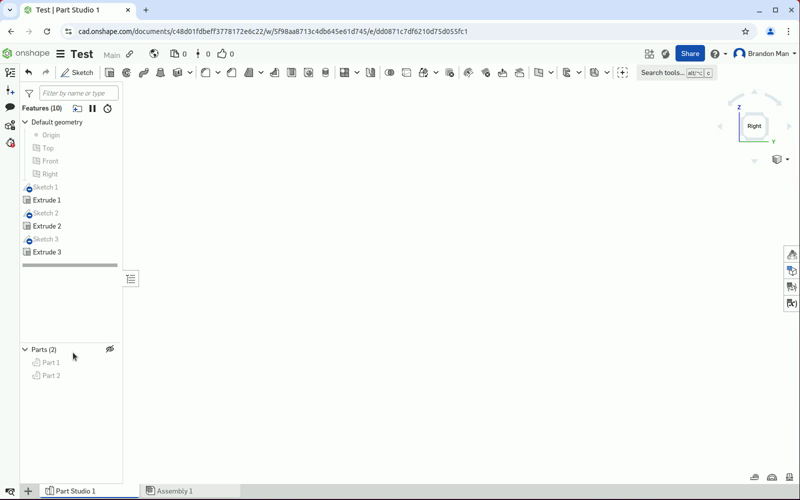
mouse_move(73, 352)
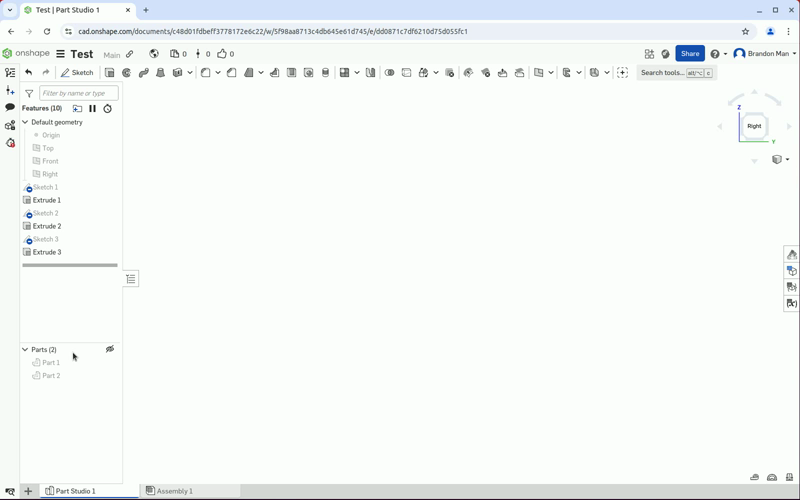
key(shift+y)
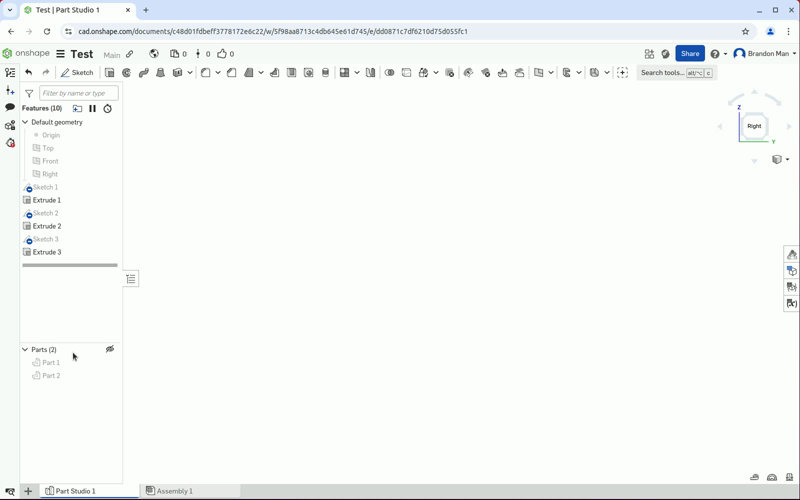
mouse_move(541, 75)
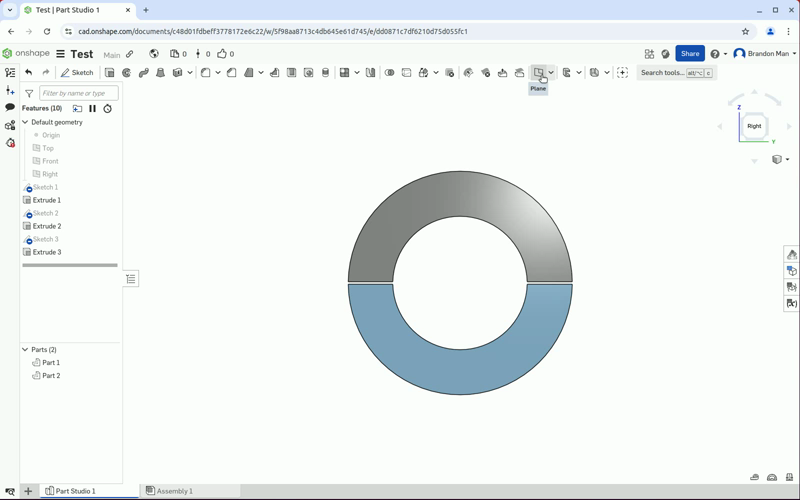
click(541, 75)
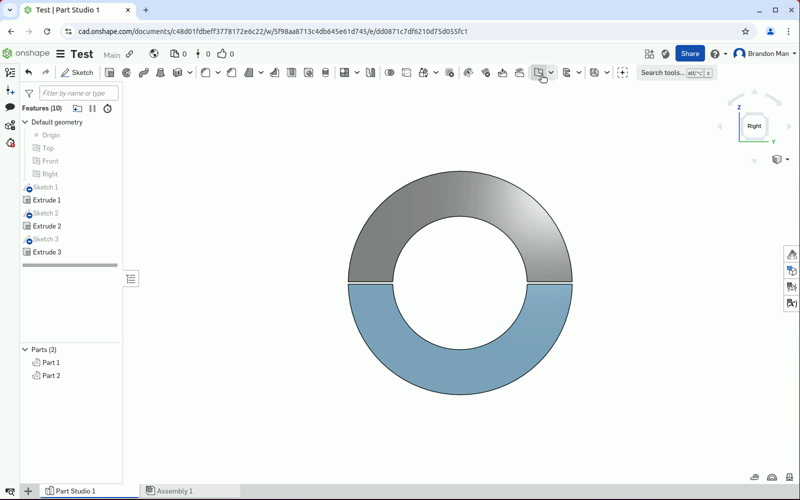
mouse_move(73, 176)
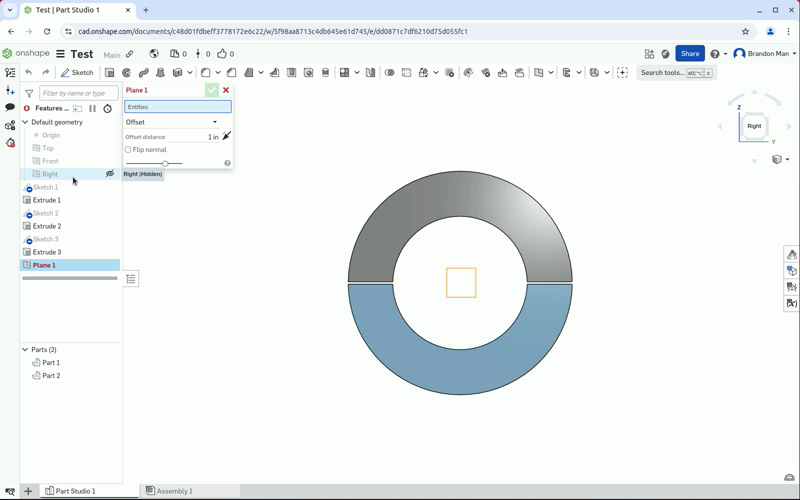
click(73, 176)
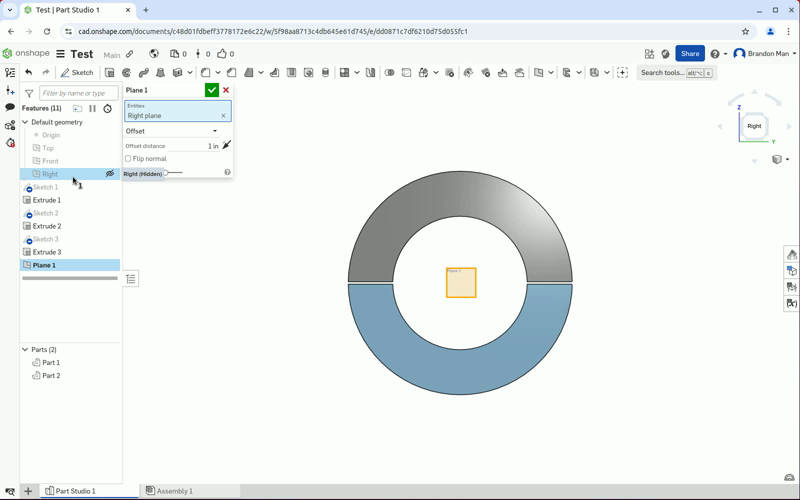
key(tab, 2)
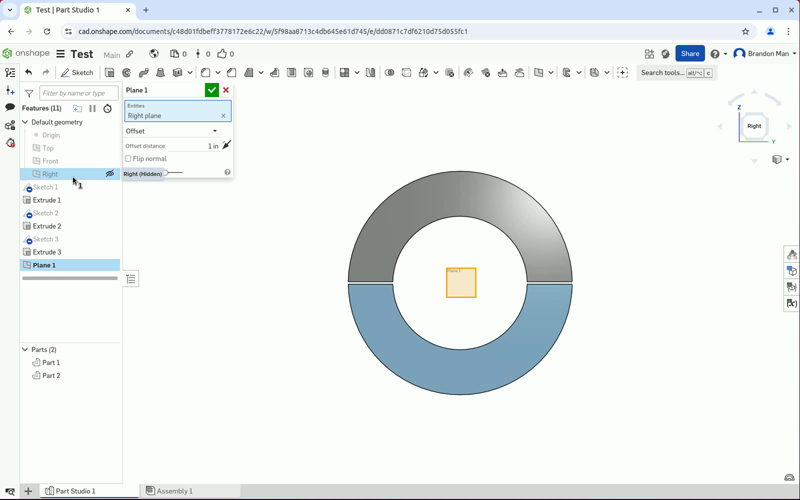
text(9.151)
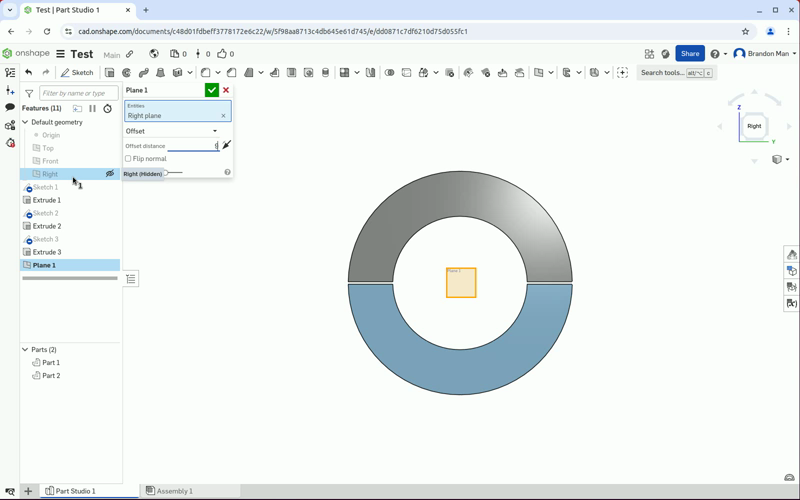
key(enter, 2)
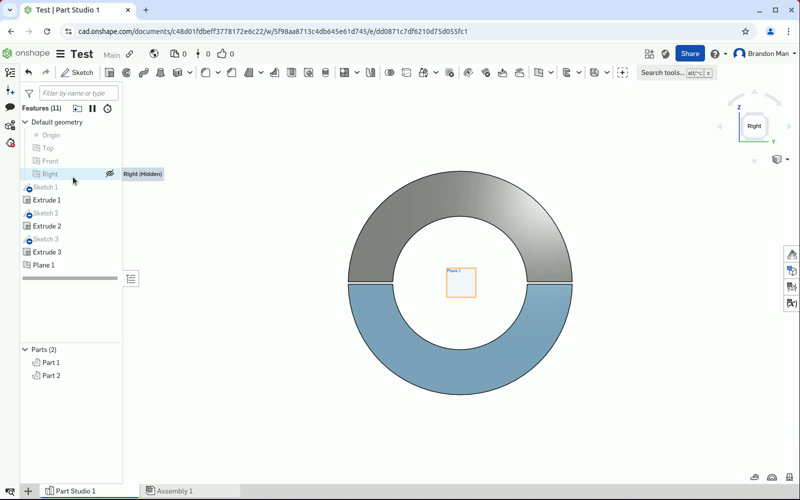
key(shift+s)
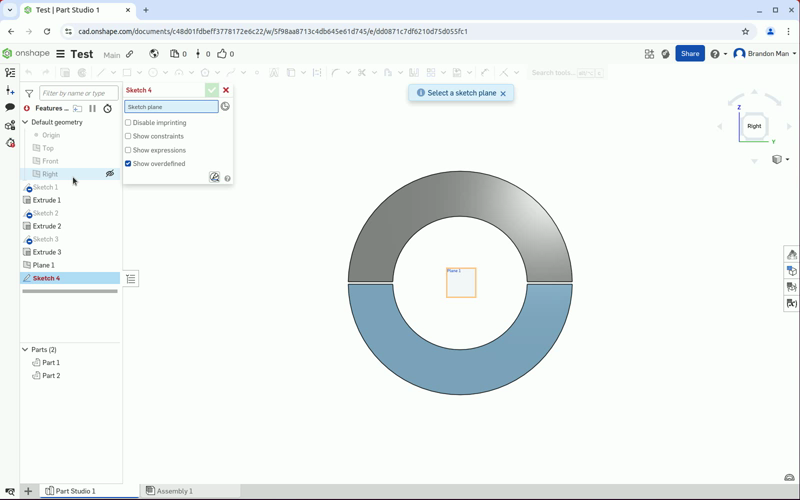
mouse_move(73, 267)
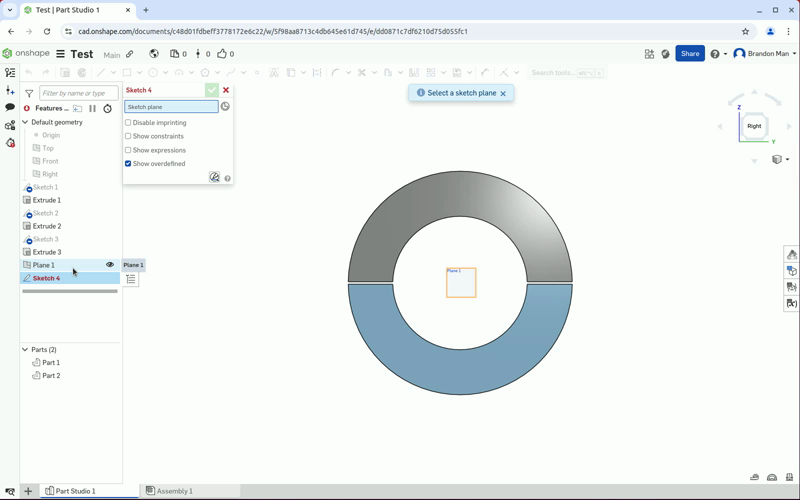
click(73, 267)
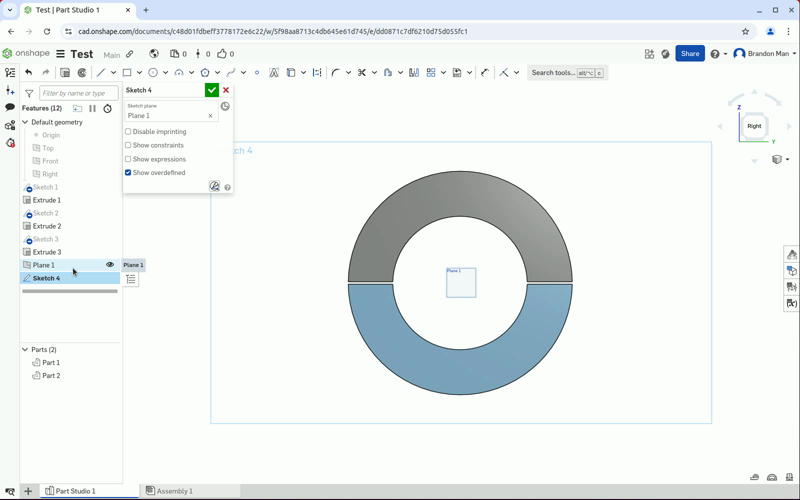
mouse_move(73, 352)
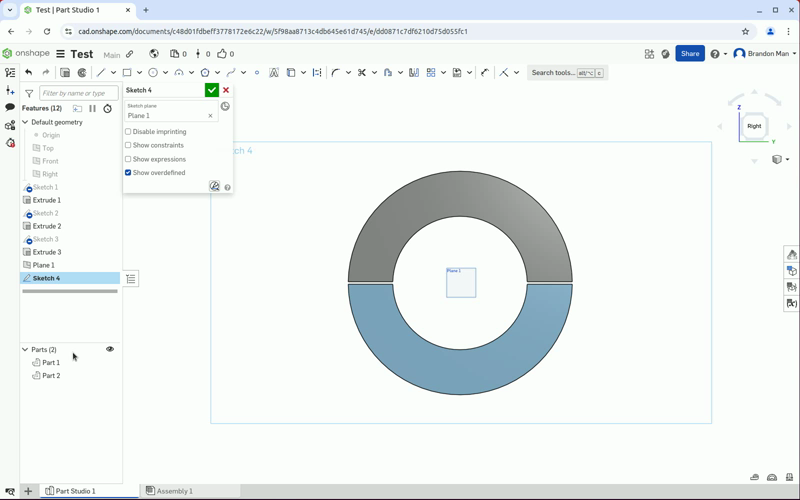
key(y)
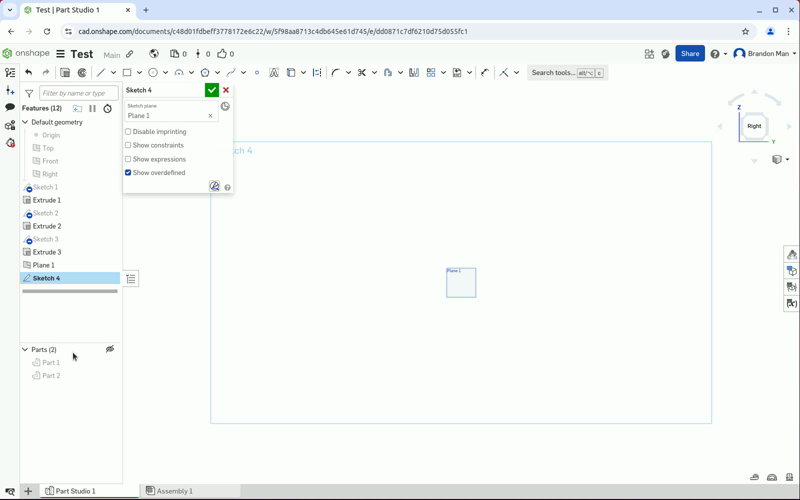
key(c)
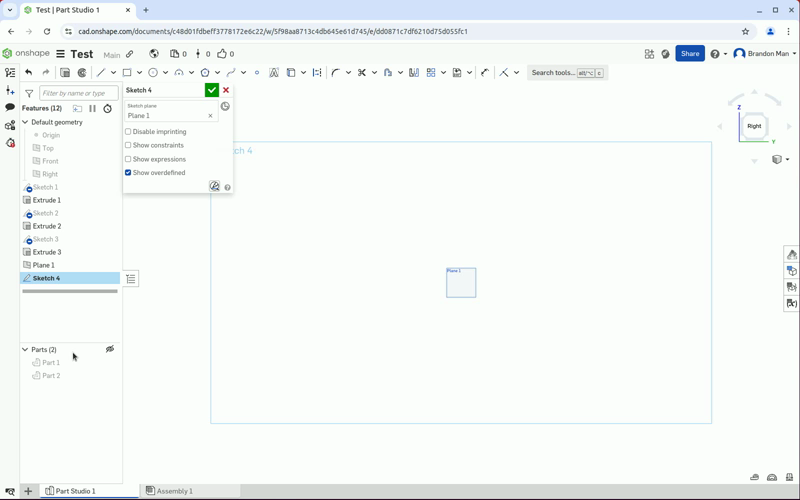
key_down(shift)
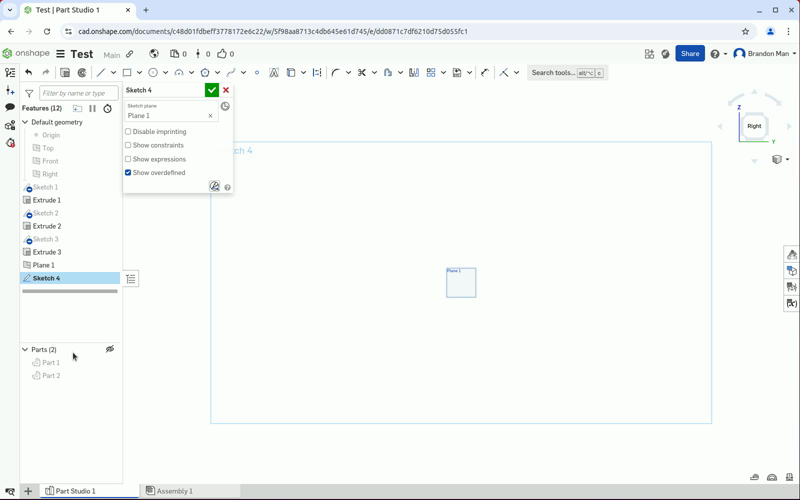
mouse_move(371, 259)
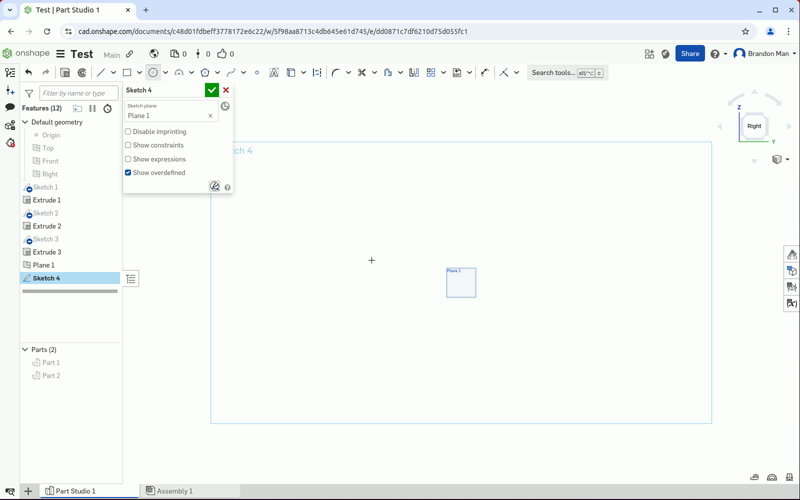
click(371, 259)
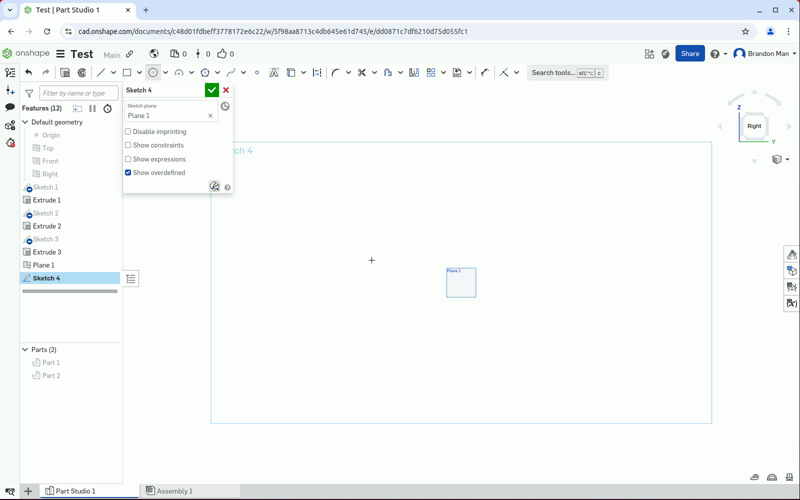
key_up(shift)
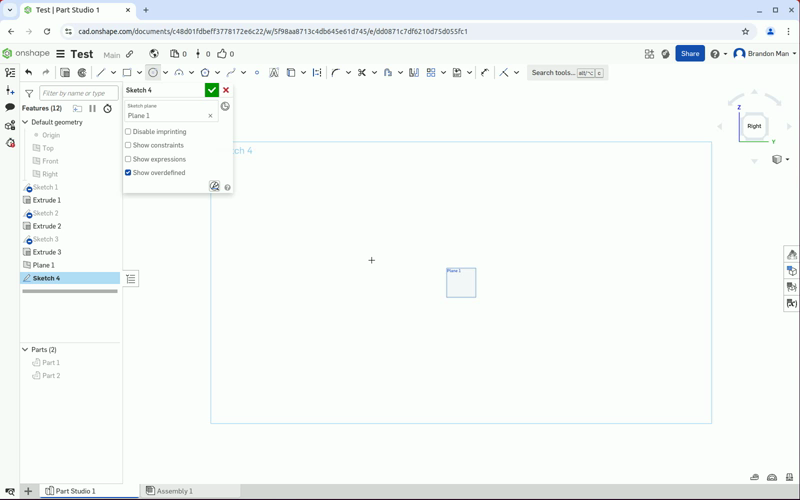
mouse_move(381, 259)
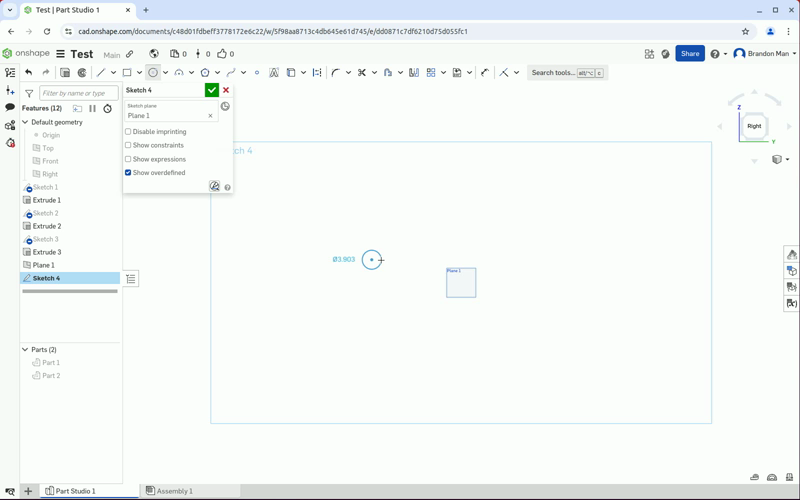
click(381, 259)
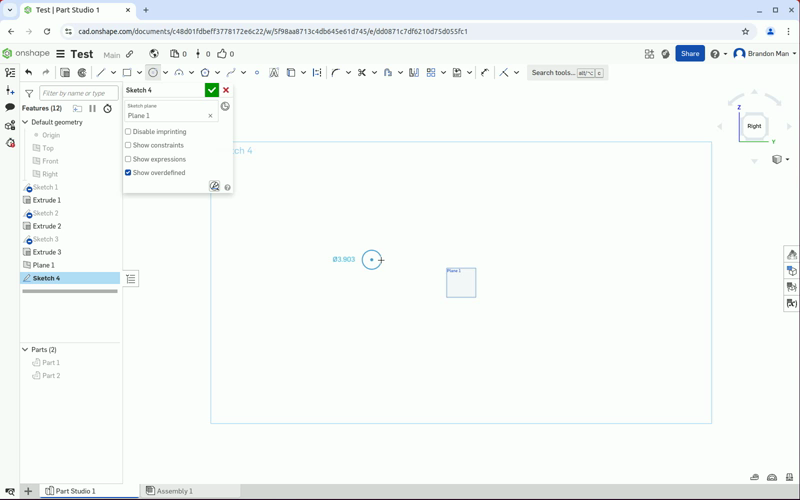
key(esc)
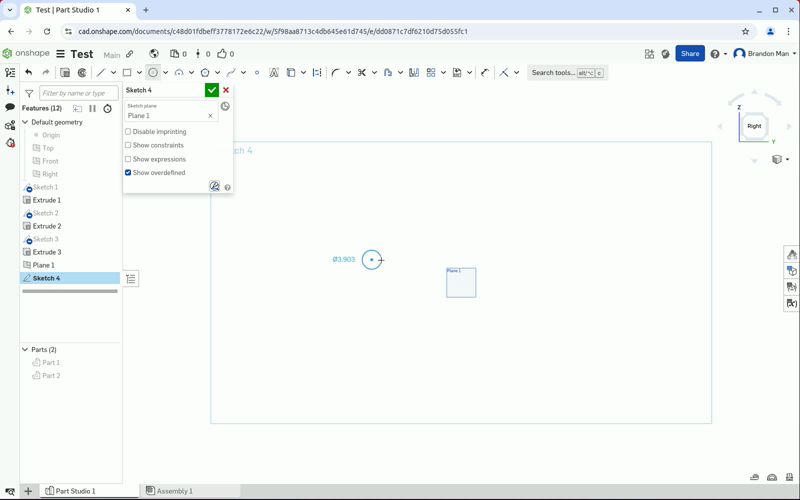
mouse_move(373, 268)
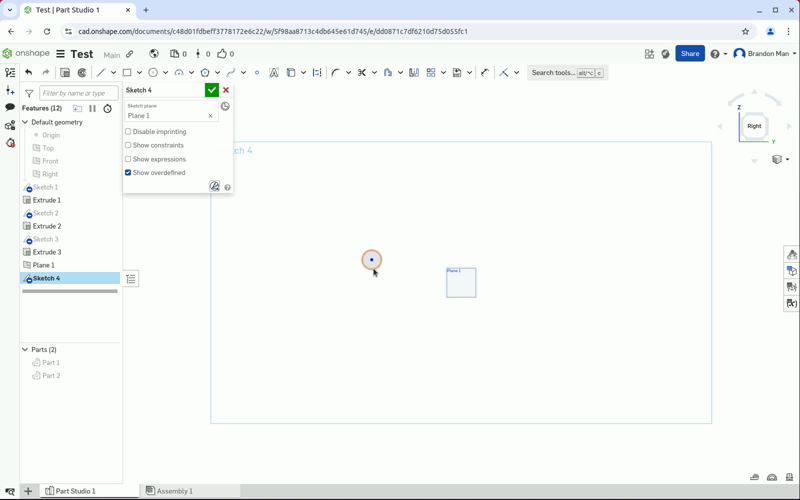
scroll(6)
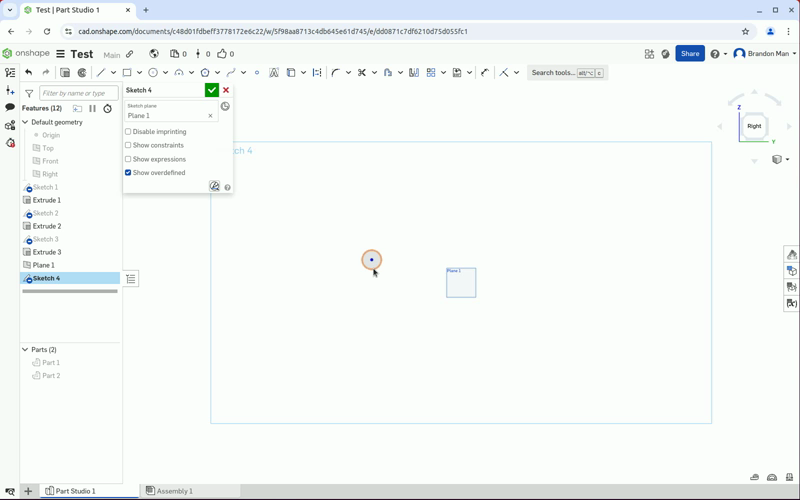
scroll(6)
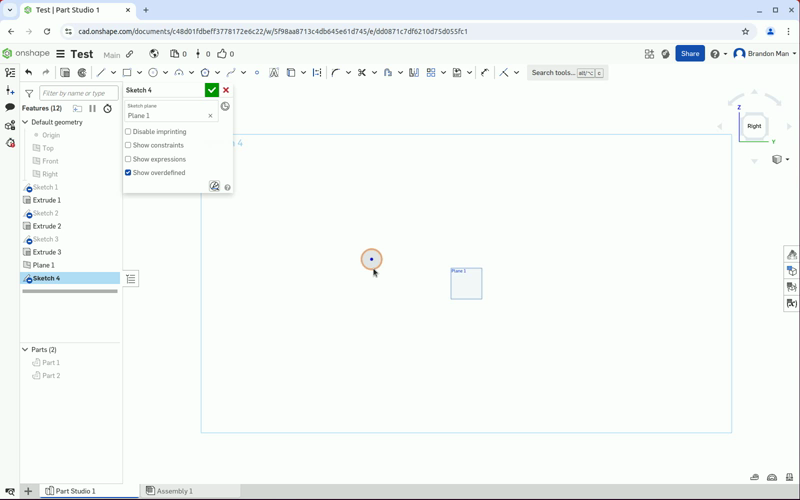
scroll(6)
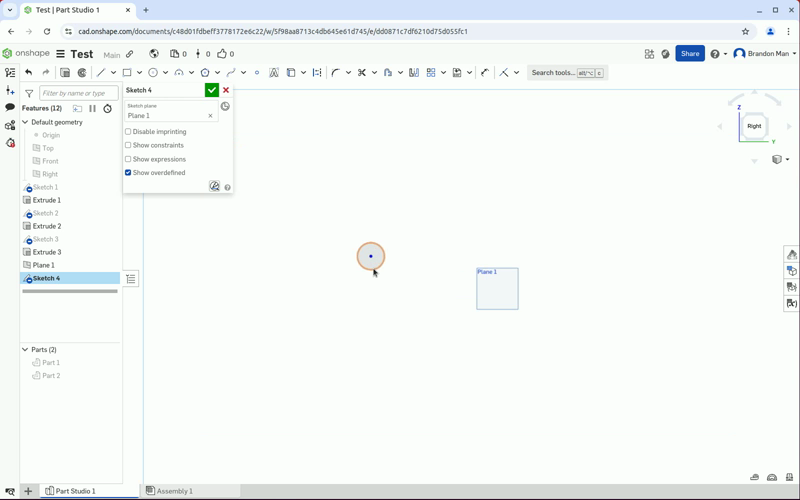
scroll(6)
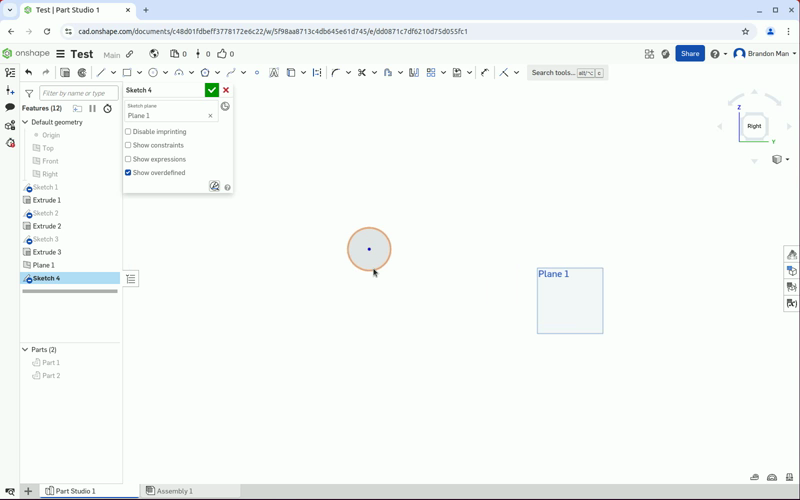
scroll(6)
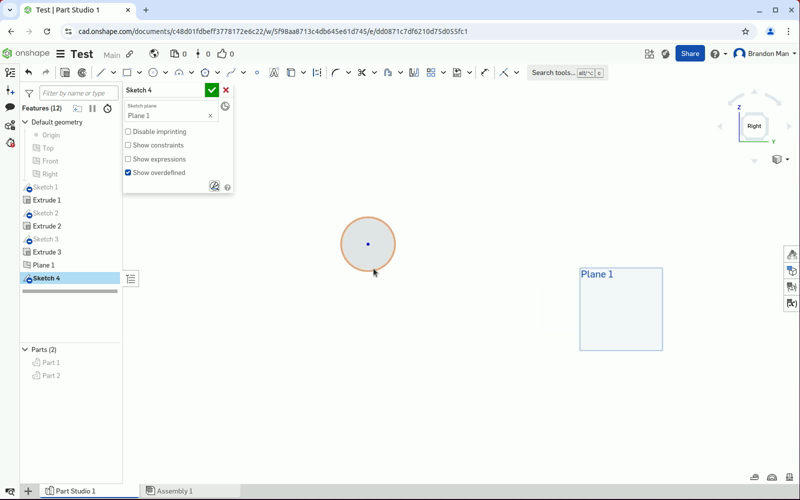
scroll(6)
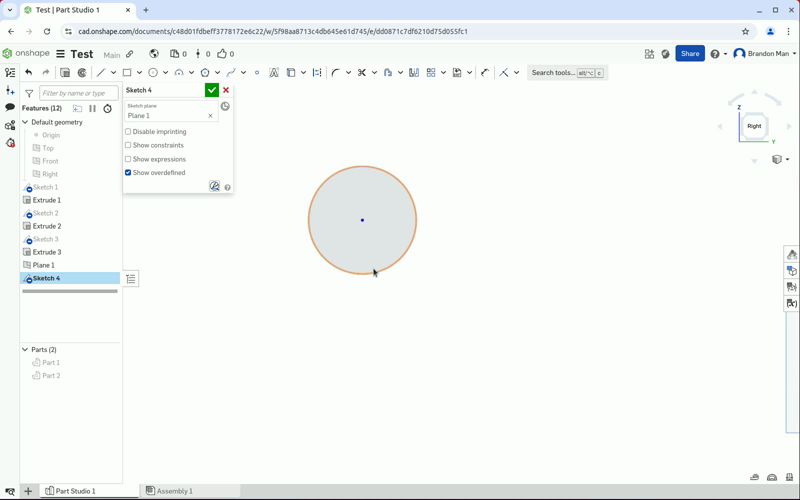
scroll(6)
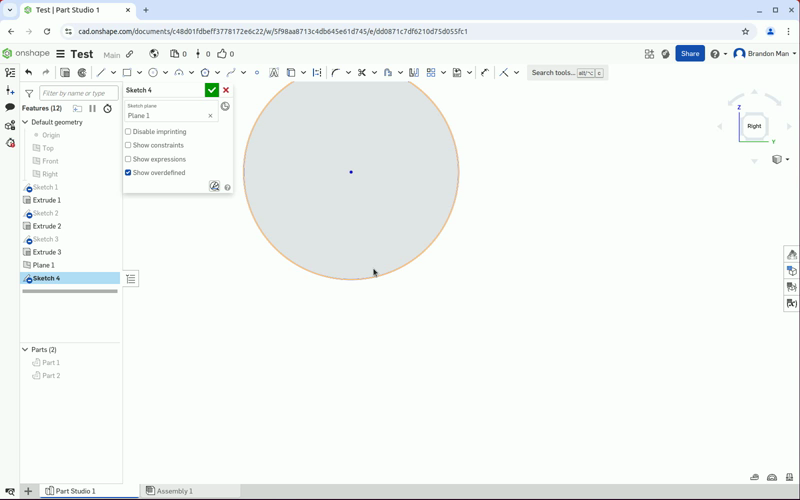
click(373, 268)
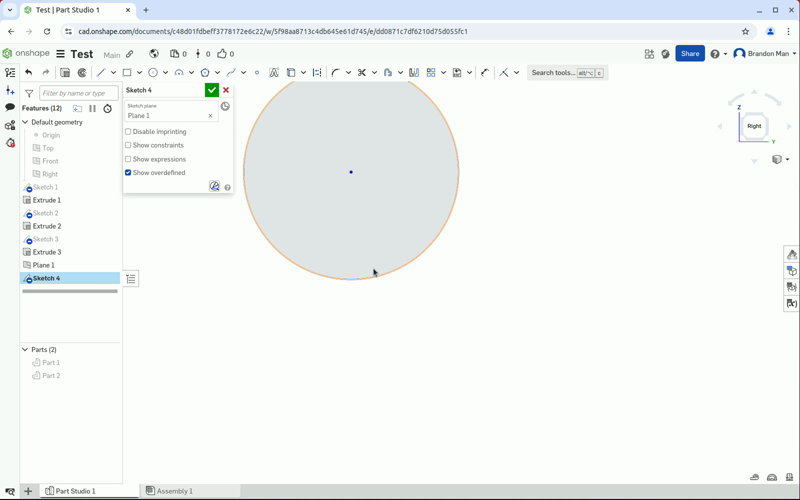
scroll(-6)
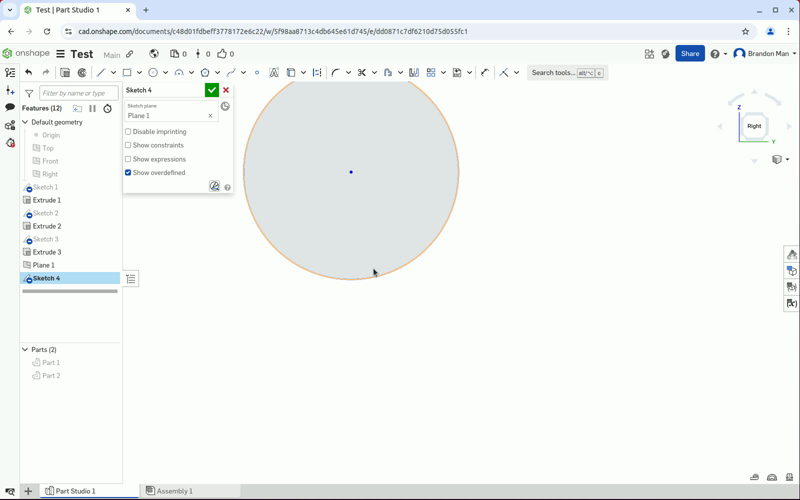
scroll(-6)
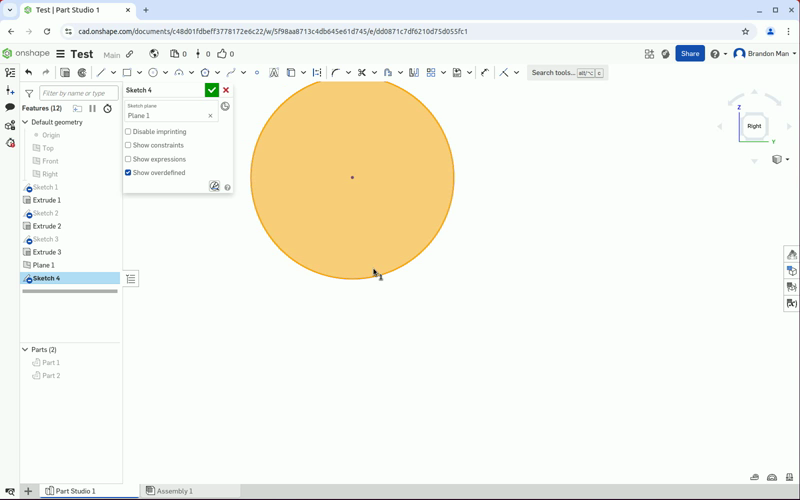
scroll(-6)
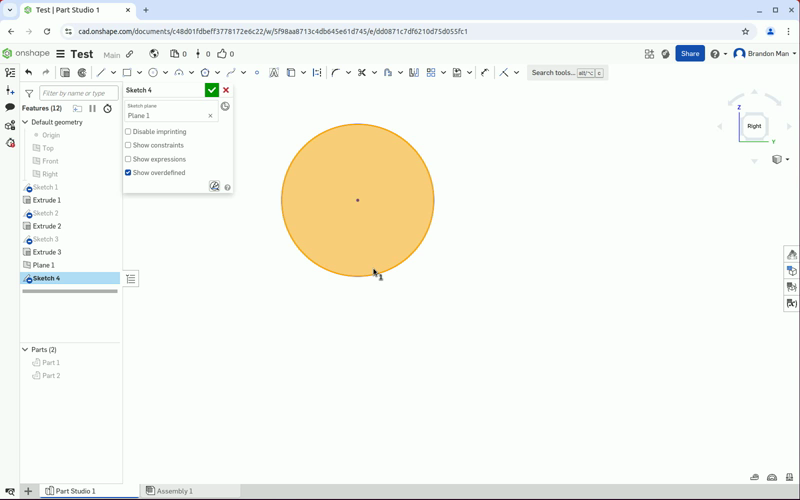
scroll(-6)
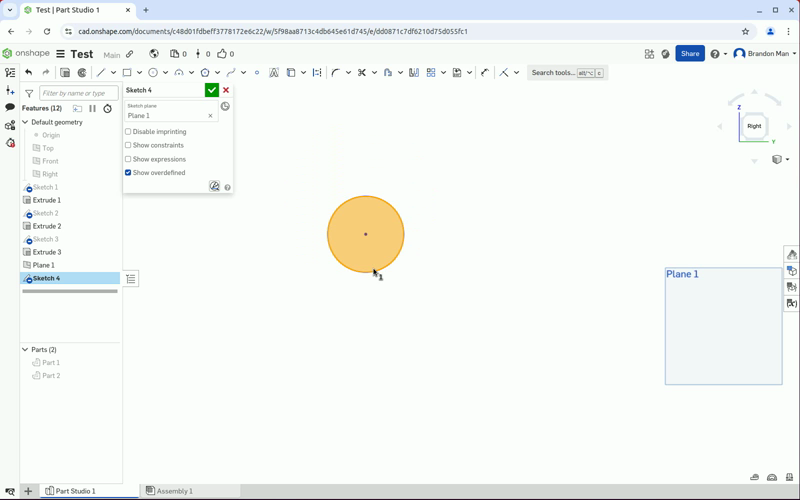
scroll(-6)
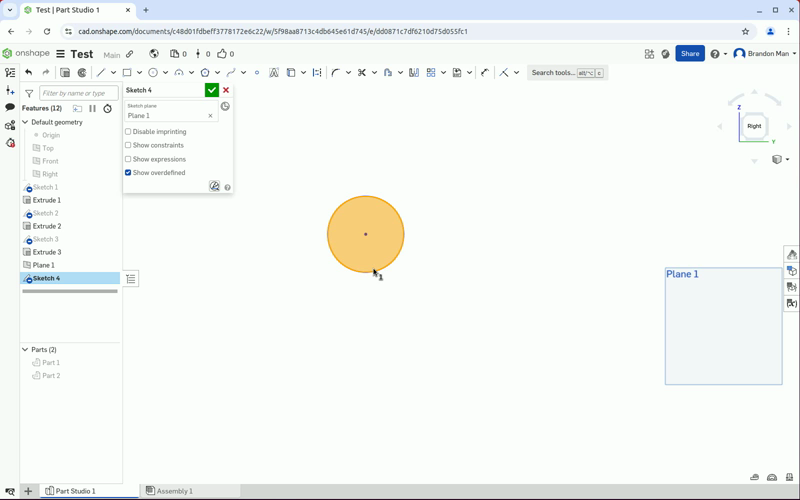
scroll(-6)
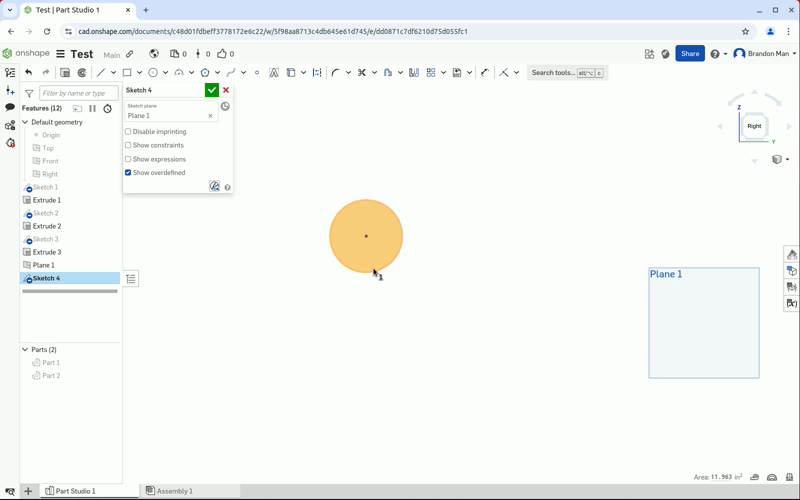
scroll(-6)
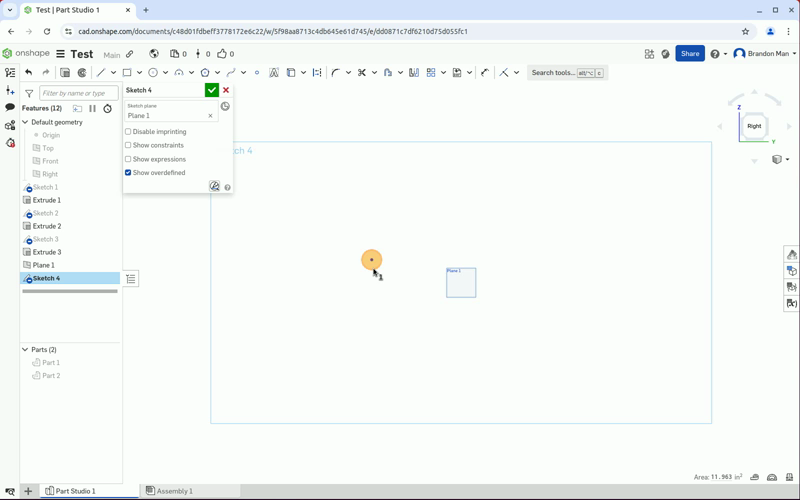
mouse_move(73, 352)
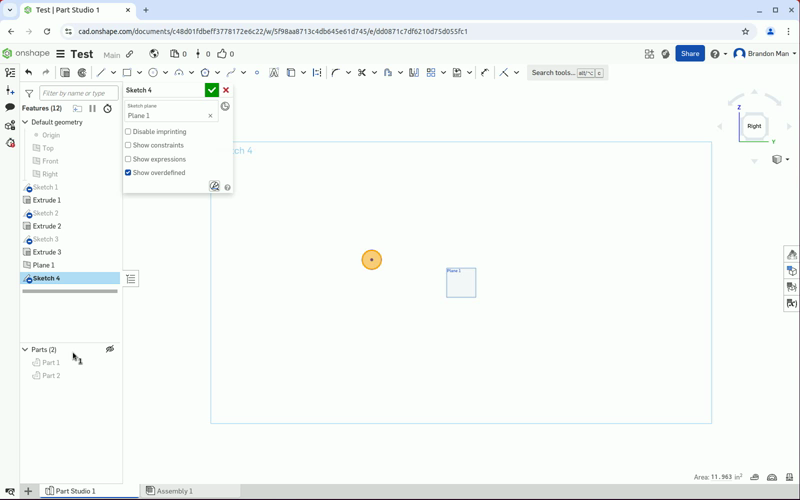
key(shift+y)
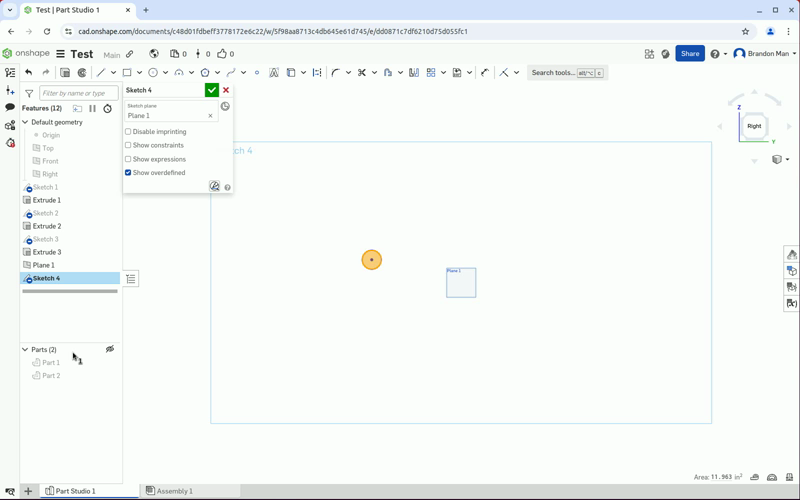
key(shift+e)
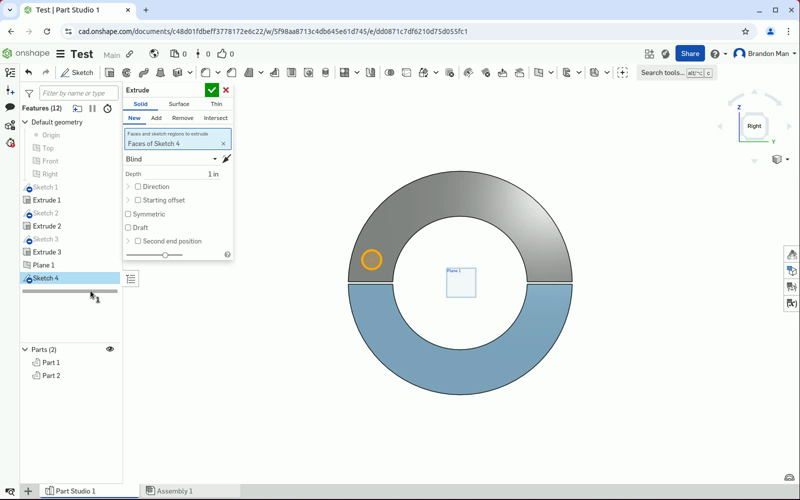
mouse_move(143, 106)
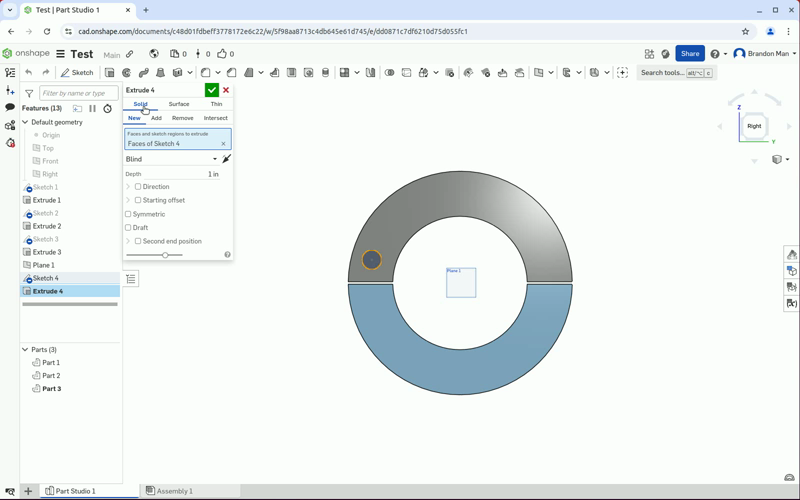
click(143, 106)
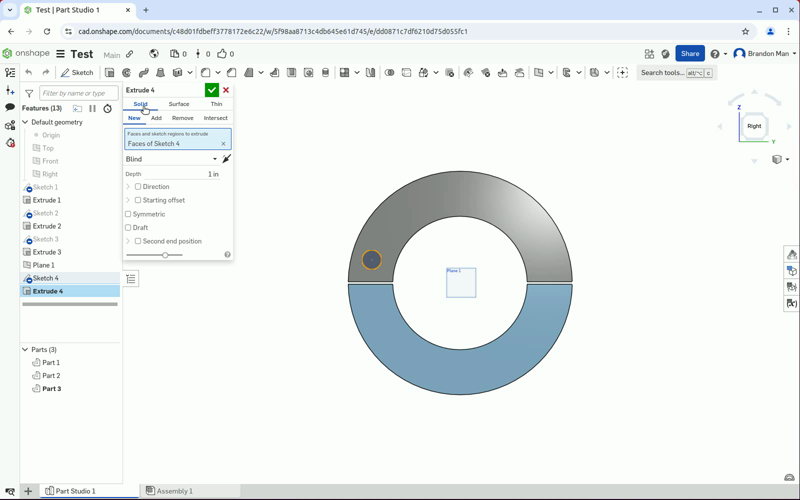
mouse_move(186, 120)
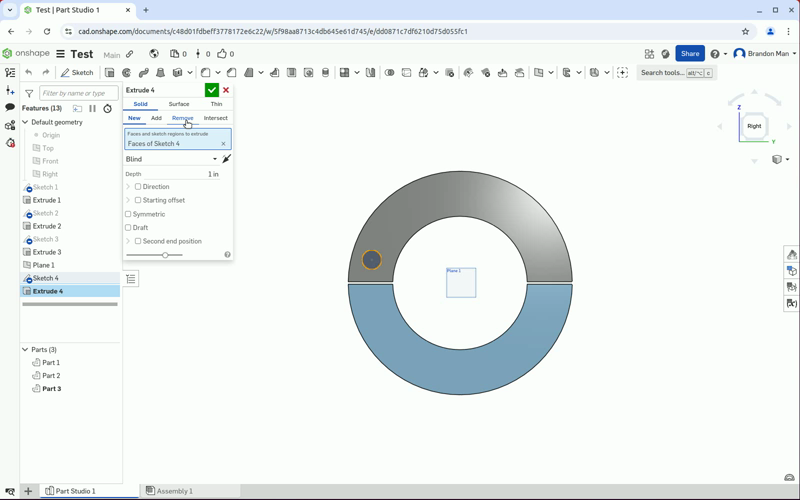
click(186, 120)
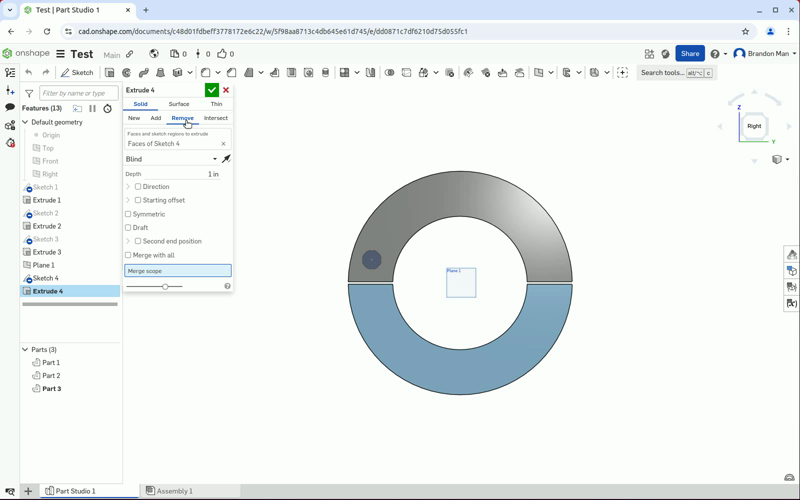
key(tab, 4)
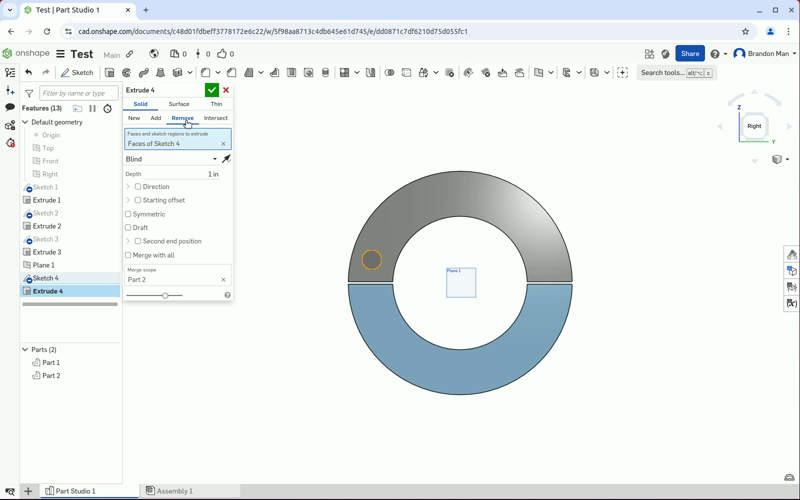
text(26.719)
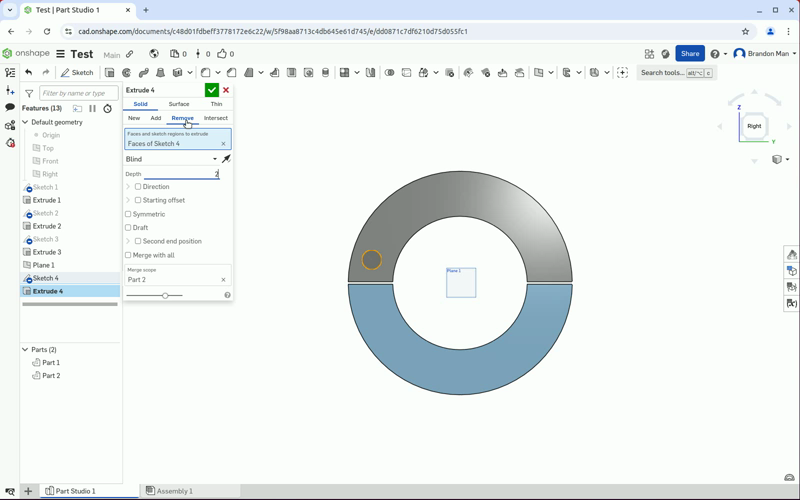
key(tab, 3)
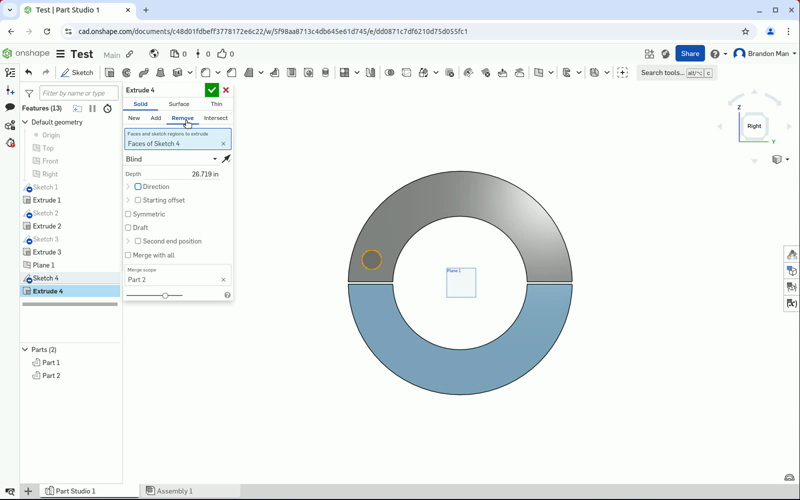
key(tab, 2)
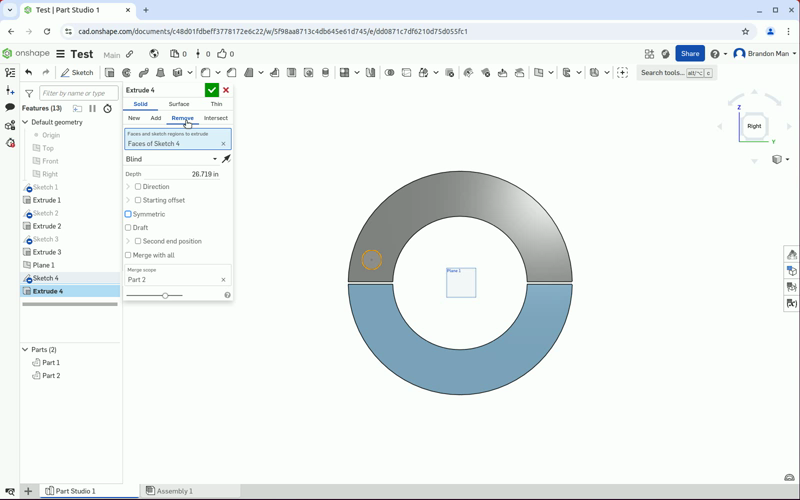
key(space)
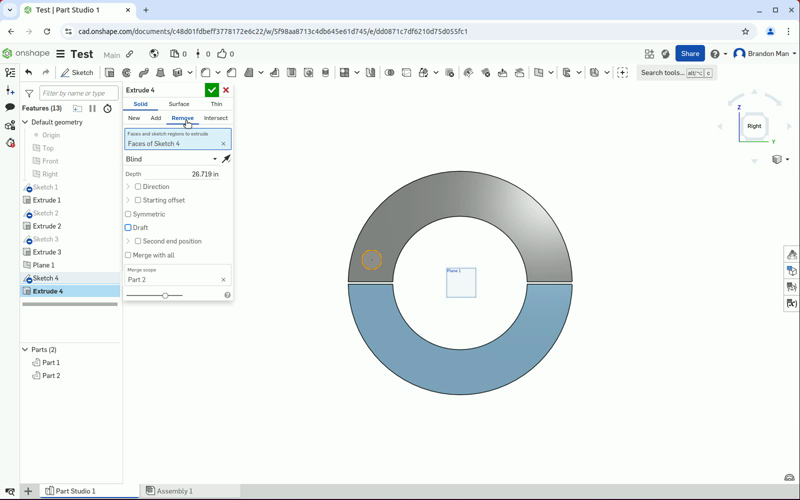
key(tab, 3)
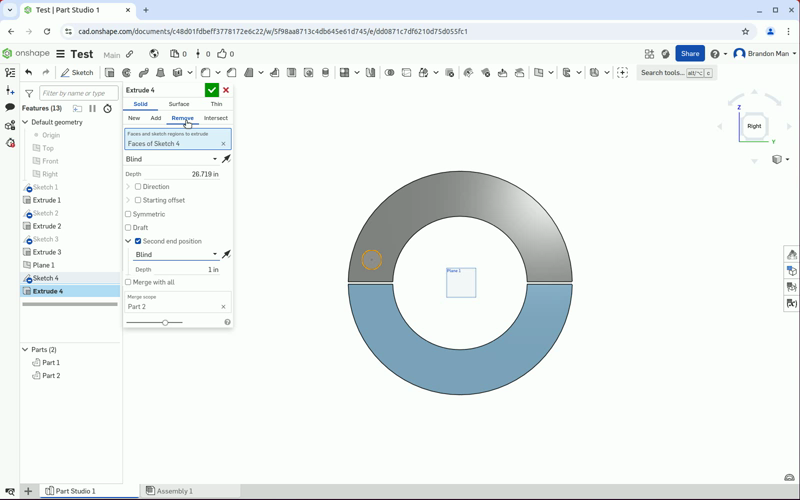
text(27.922)
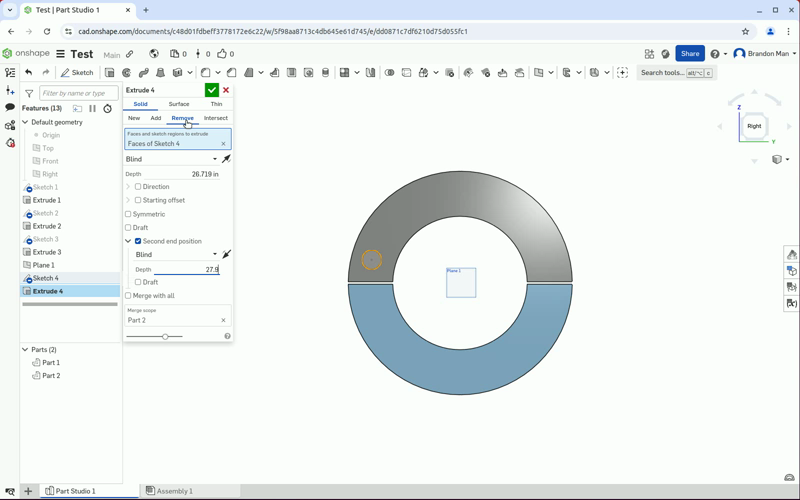
key(tab, 2)
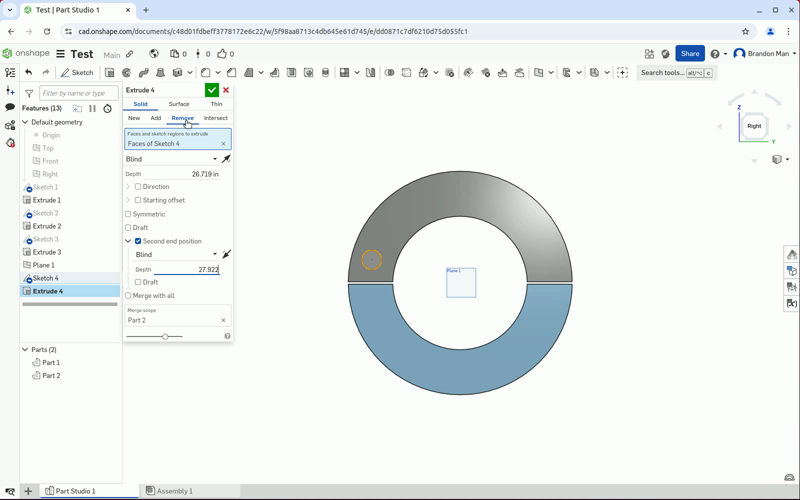
key(space)
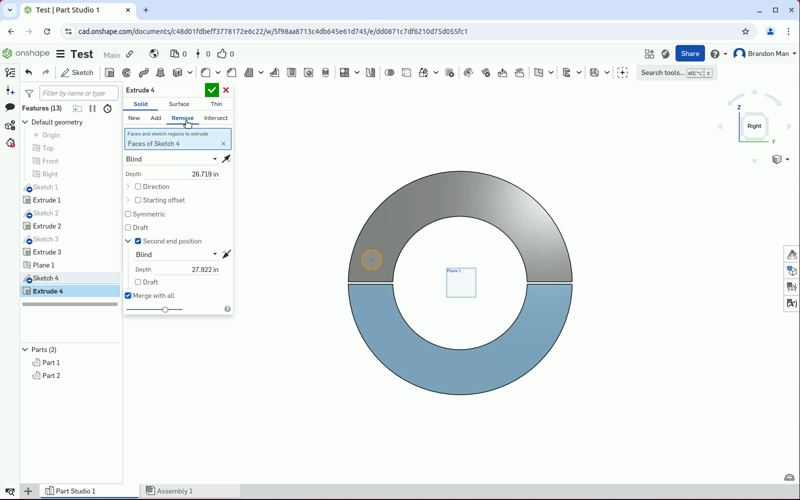
key(enter)
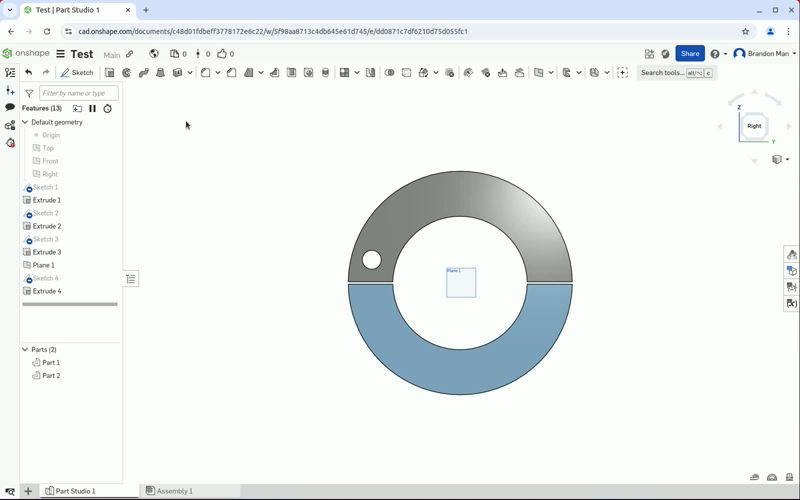
key(shift+h)
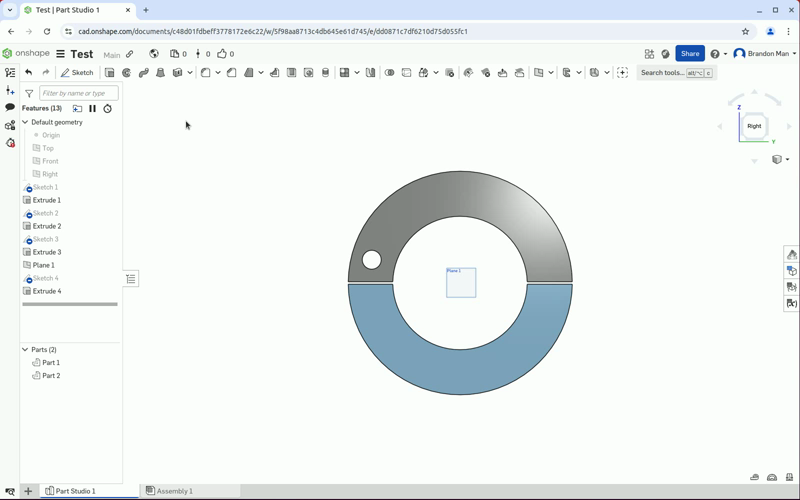
key(shift+h)
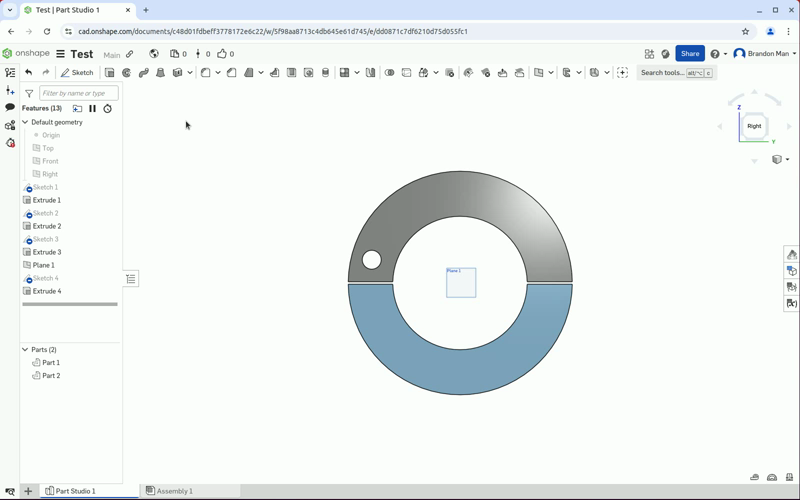
mouse_move(73, 189)
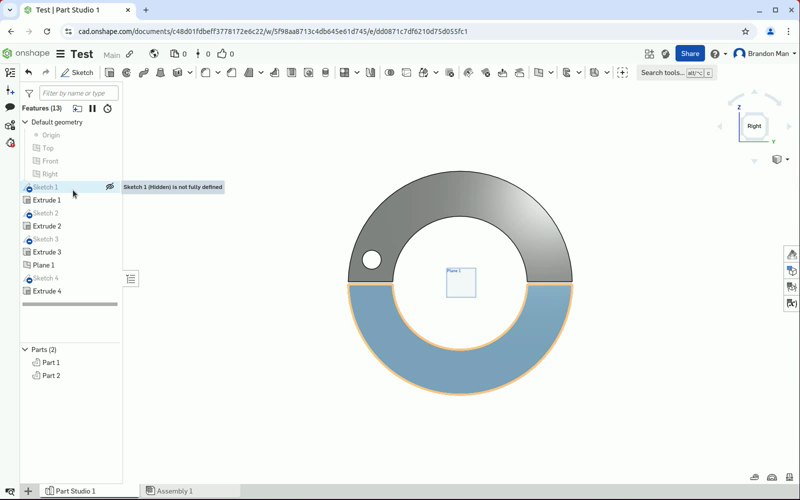
click(73, 189)
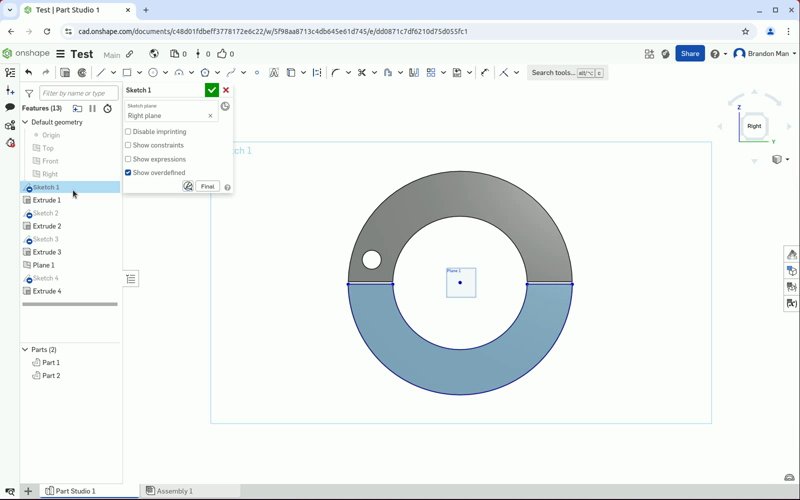
mouse_move(229, 92)
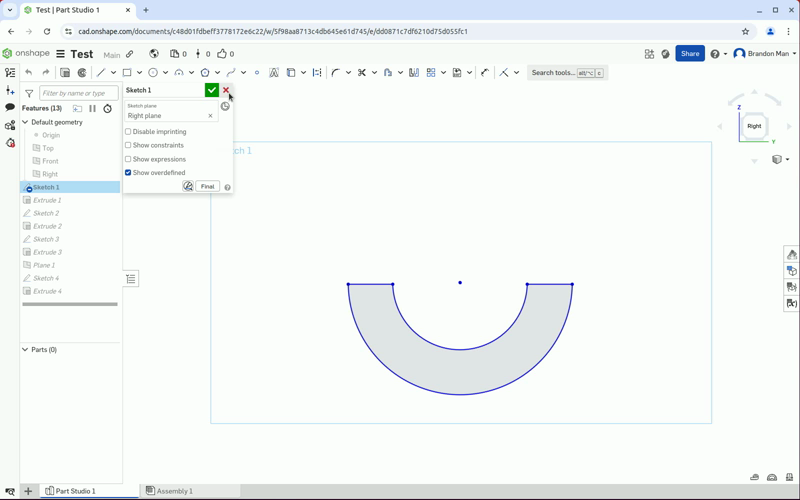
click(229, 92)
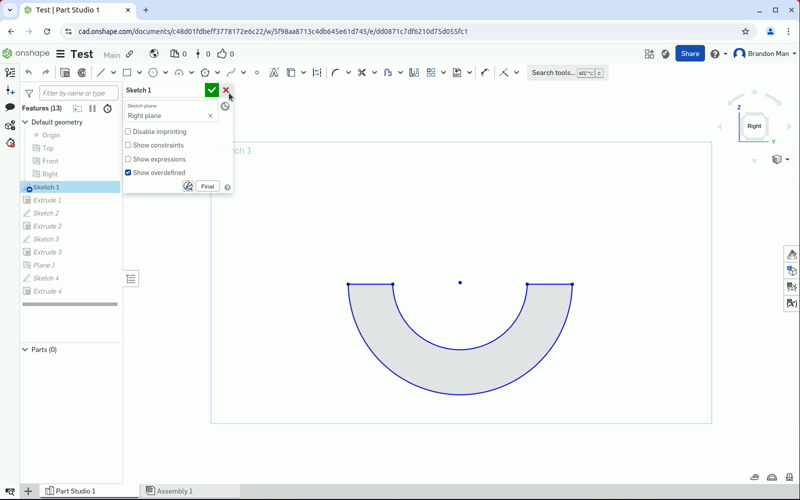
key(shift+s)
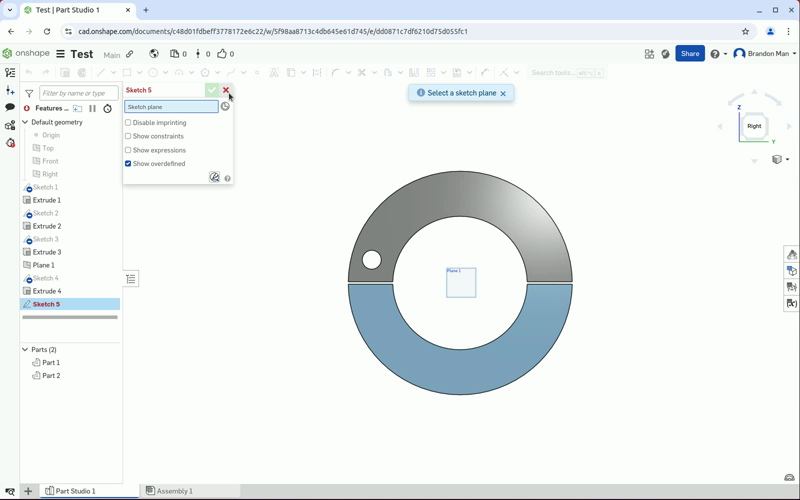
mouse_move(73, 267)
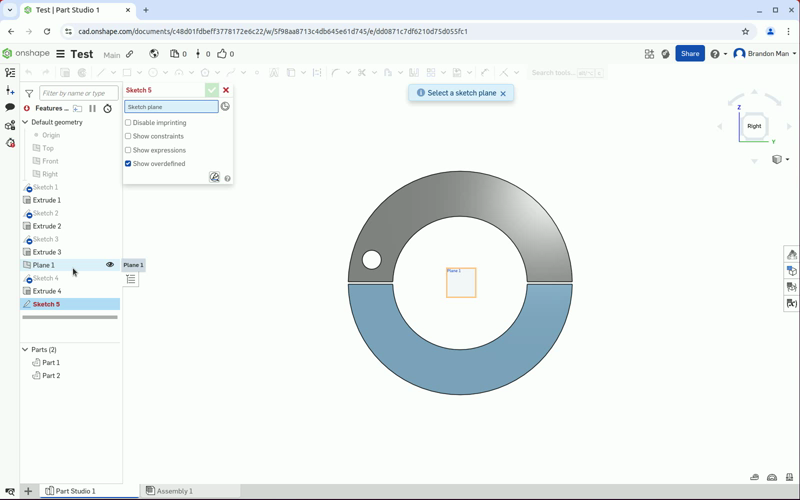
click(73, 267)
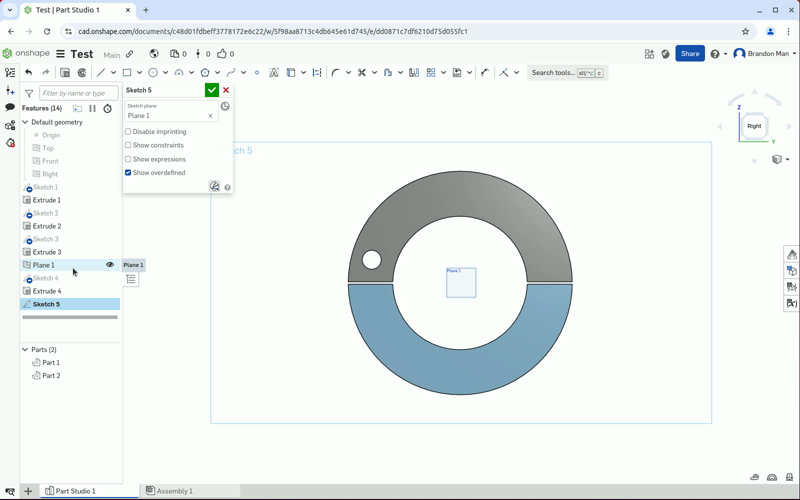
mouse_move(73, 352)
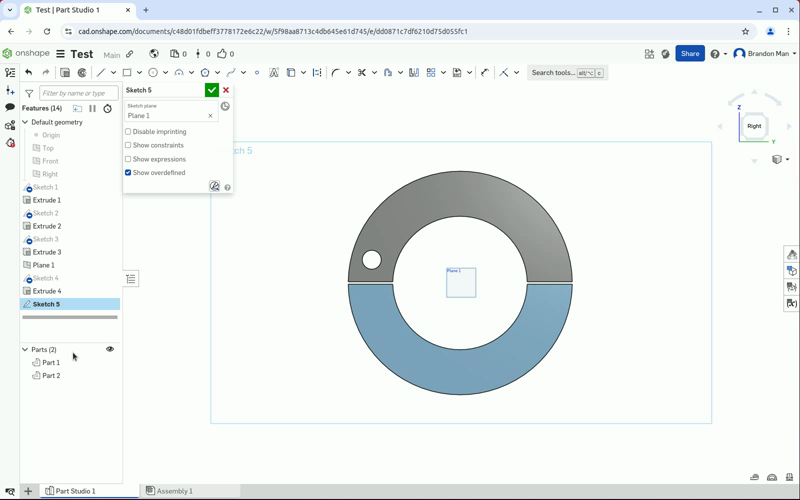
key(y)
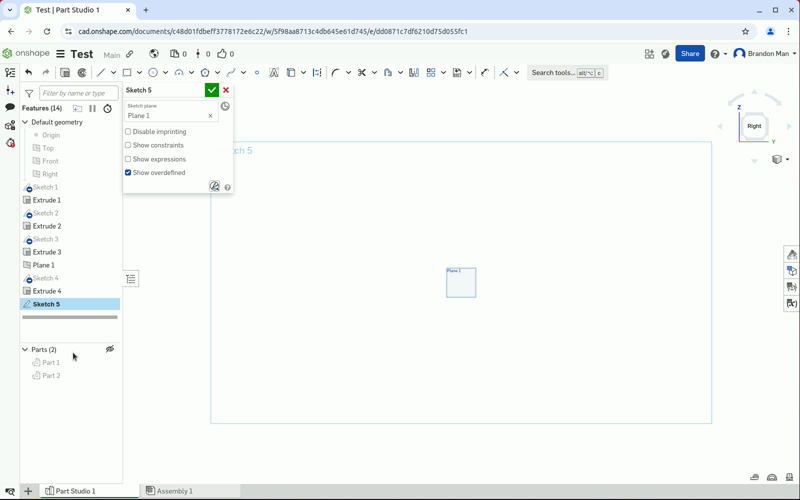
key(c)
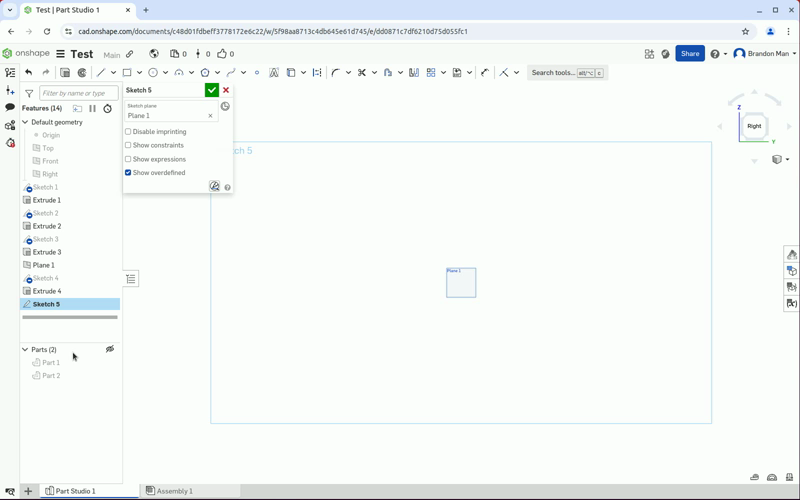
key_down(shift)
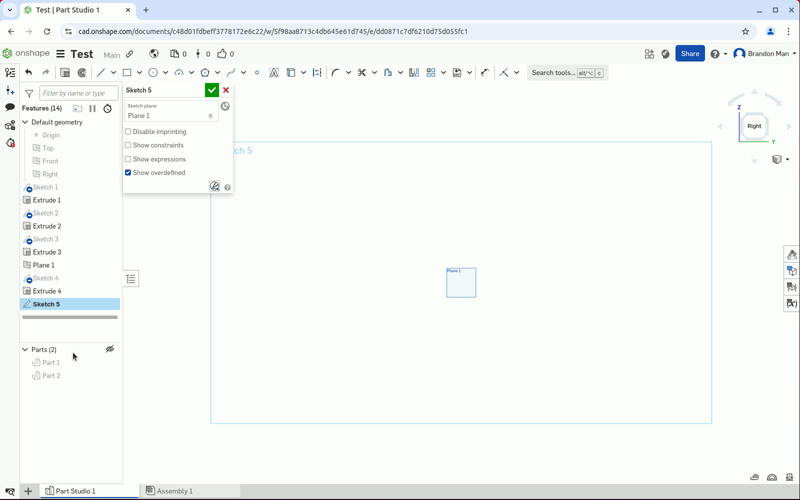
mouse_move(371, 306)
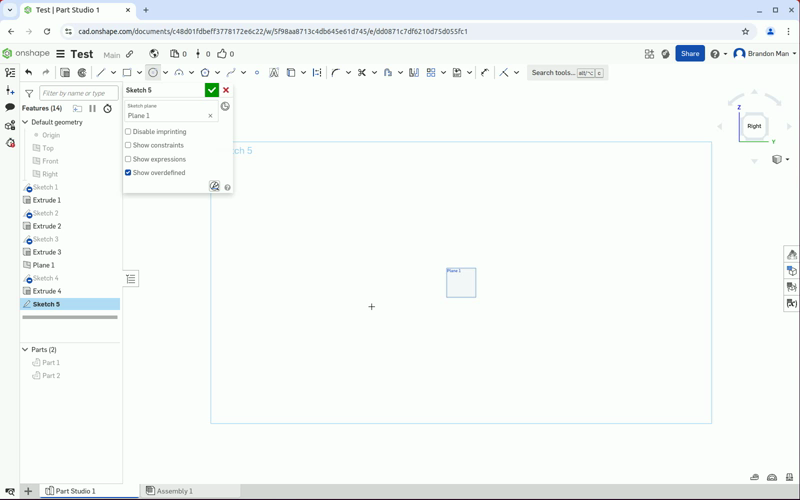
click(371, 306)
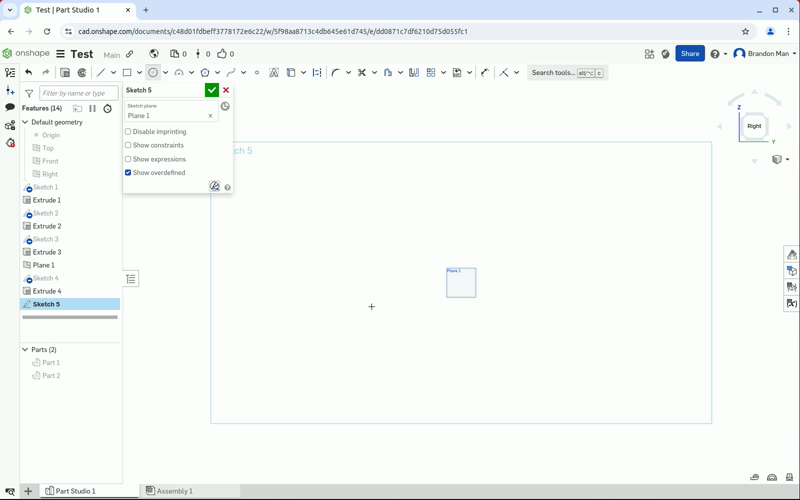
key_up(shift)
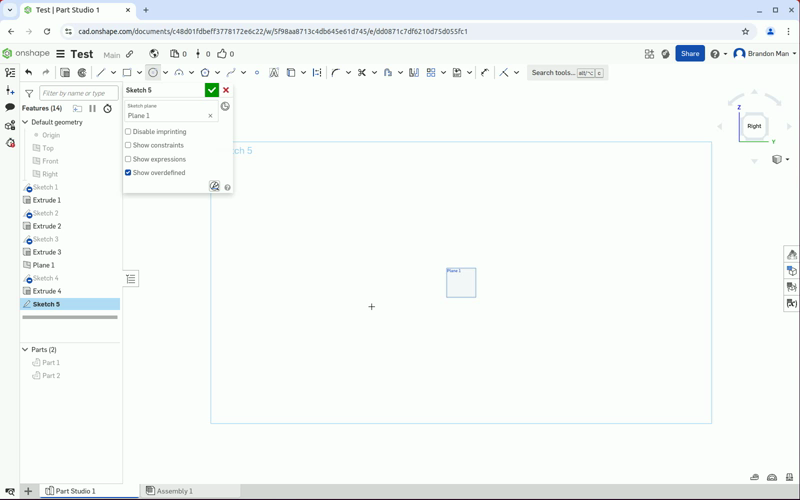
mouse_move(381, 306)
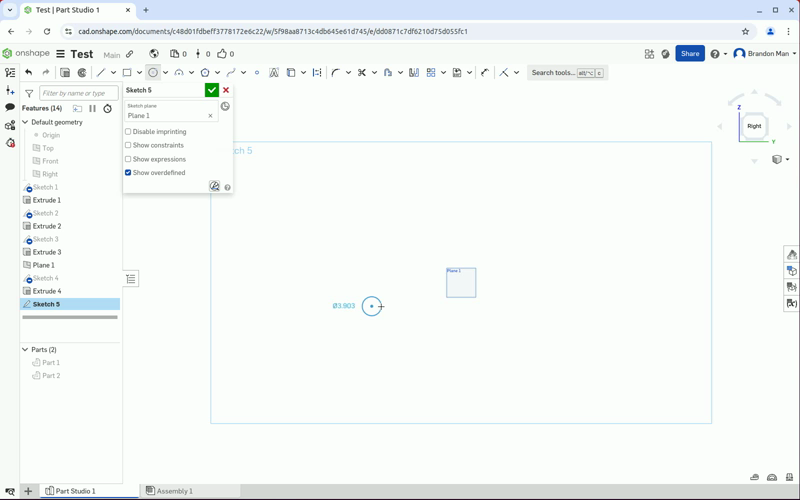
click(381, 306)
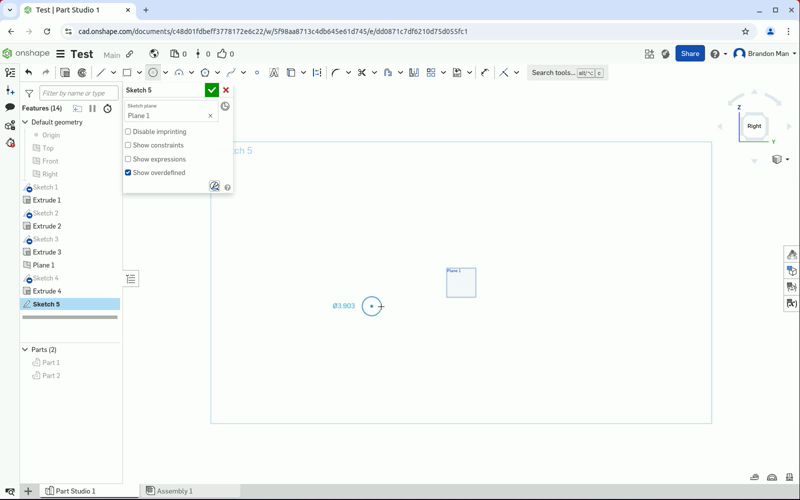
key(esc)
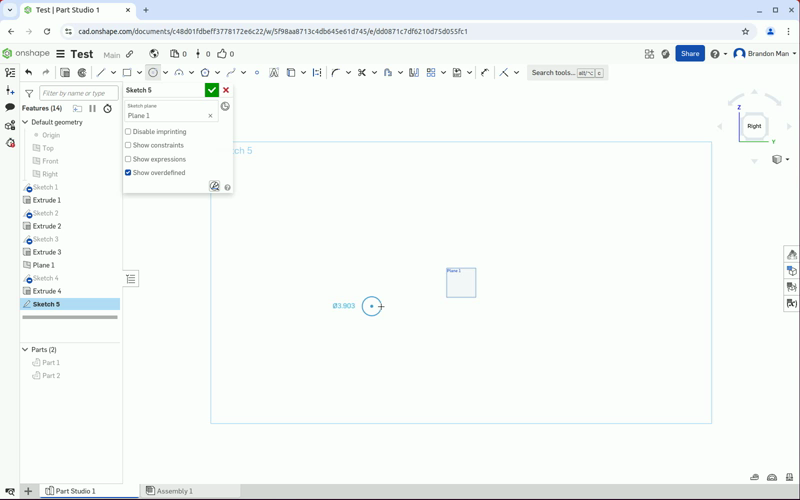
mouse_move(374, 301)
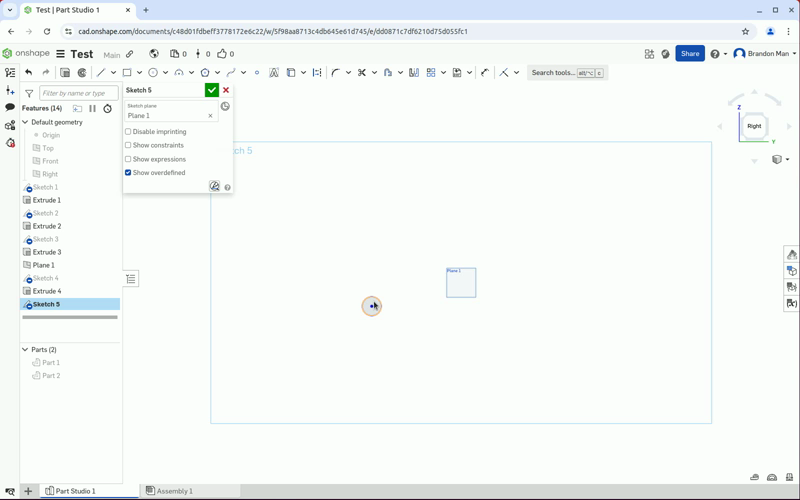
scroll(6)
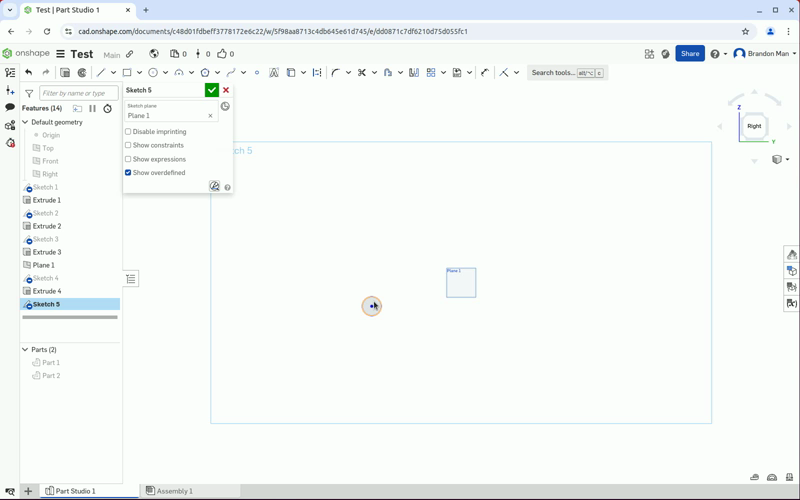
scroll(6)
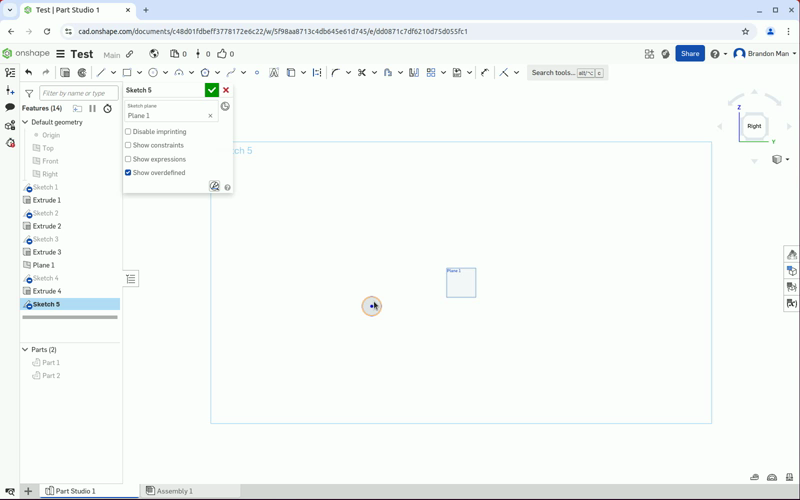
scroll(6)
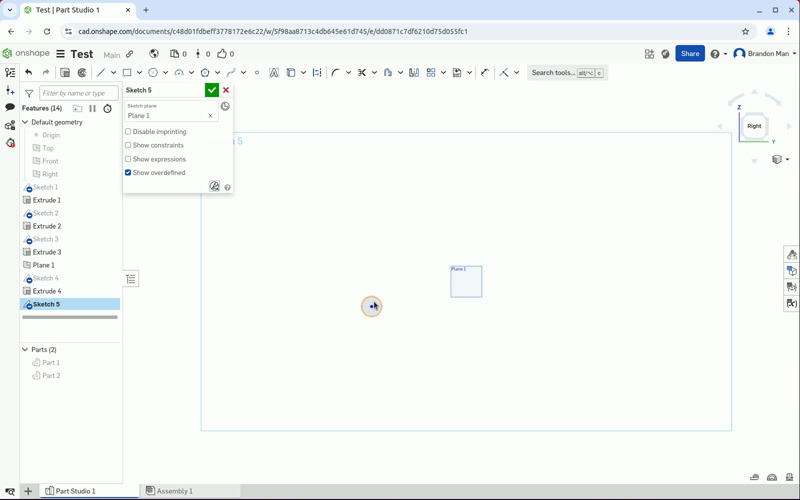
scroll(6)
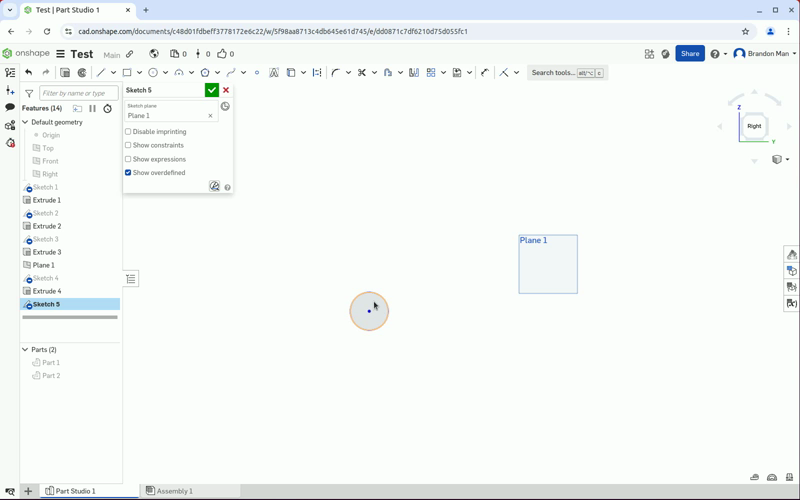
scroll(6)
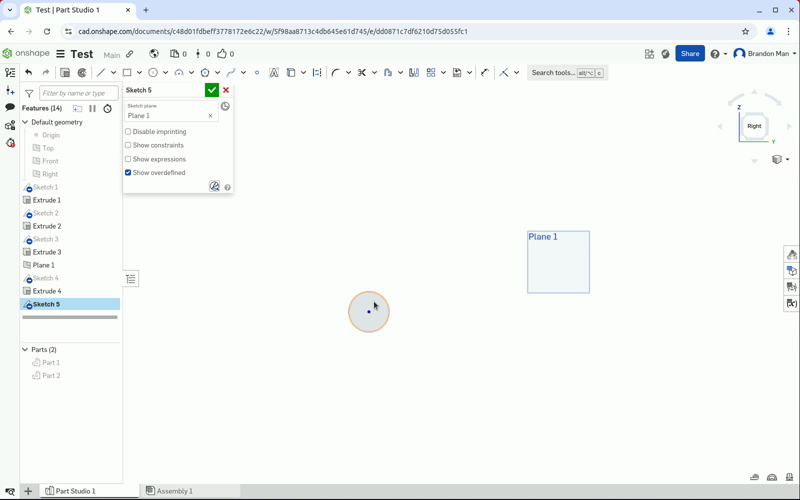
scroll(6)
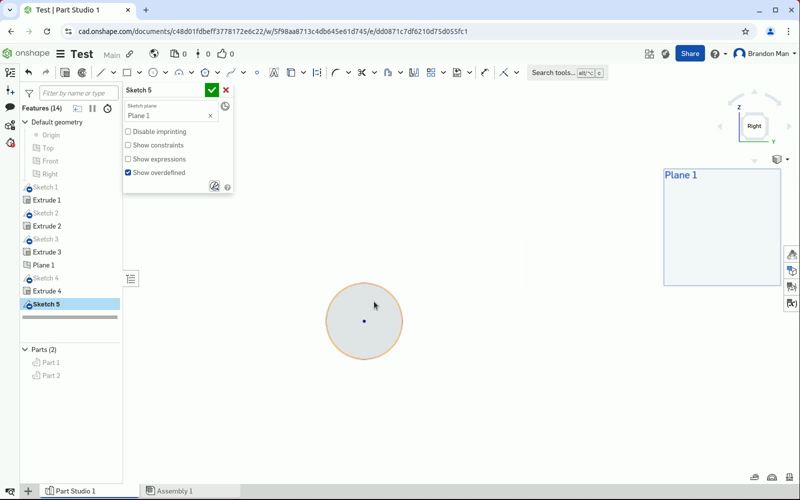
scroll(6)
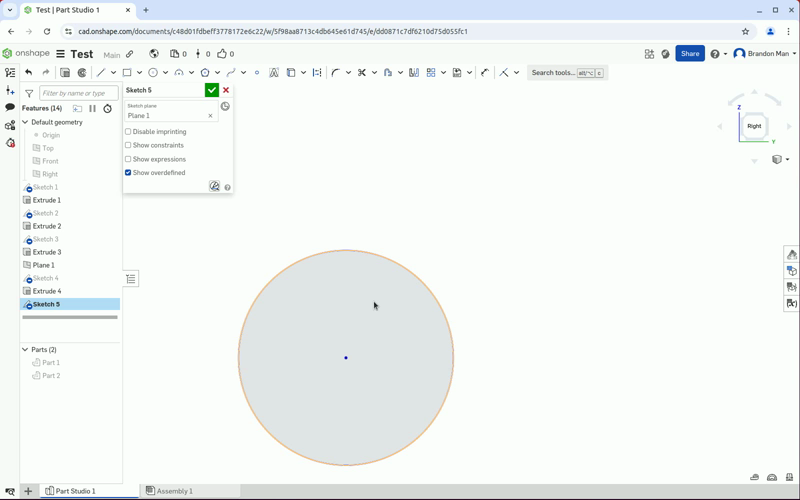
click(374, 301)
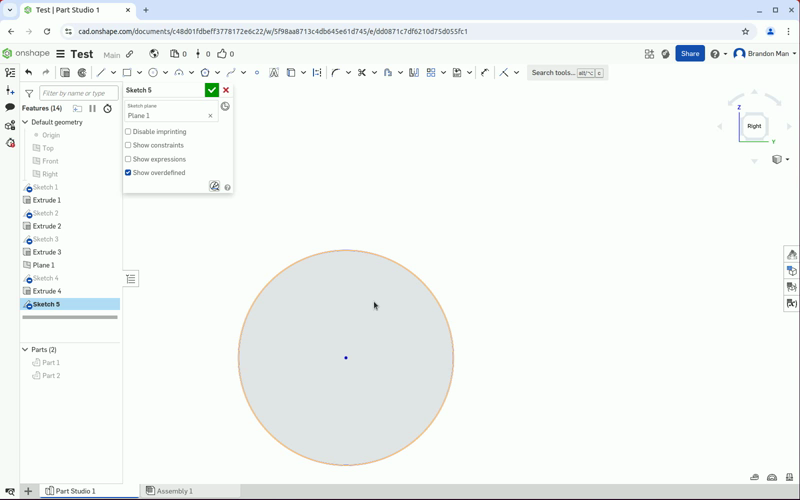
scroll(-6)
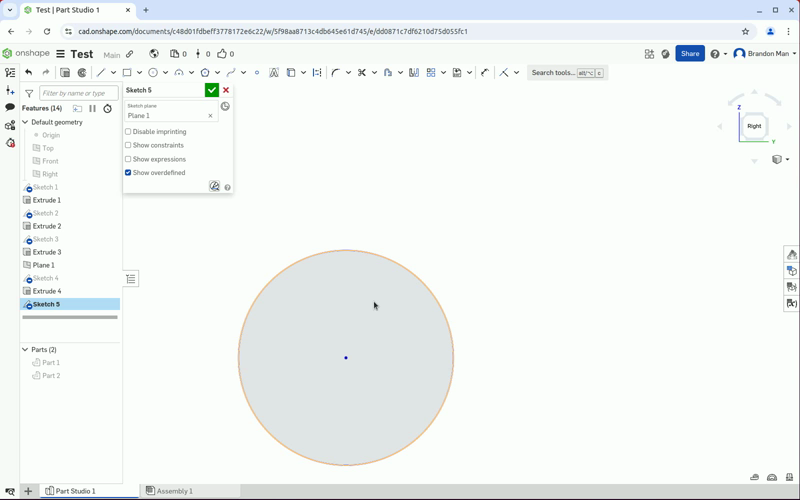
scroll(-6)
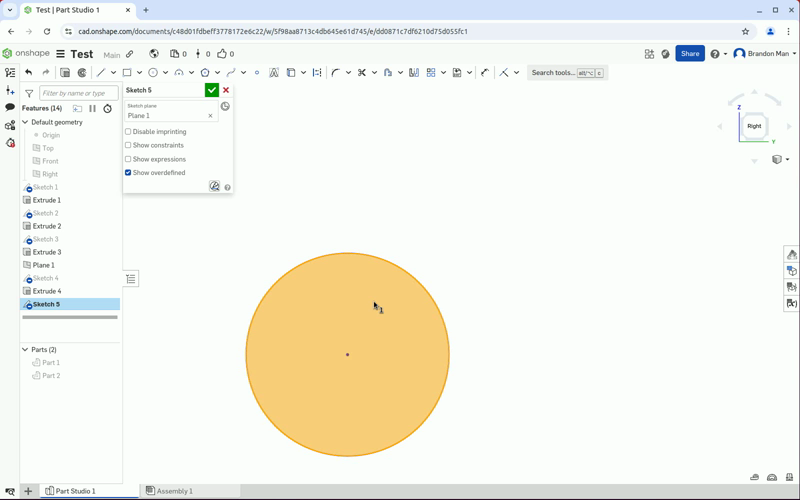
scroll(-6)
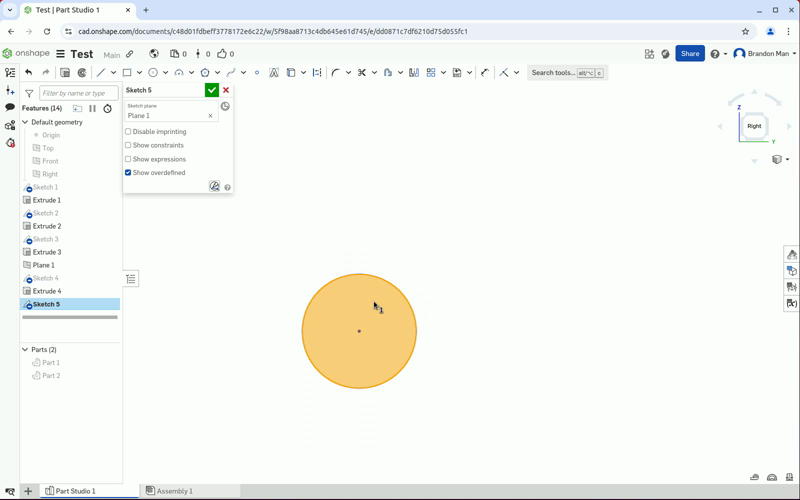
scroll(-6)
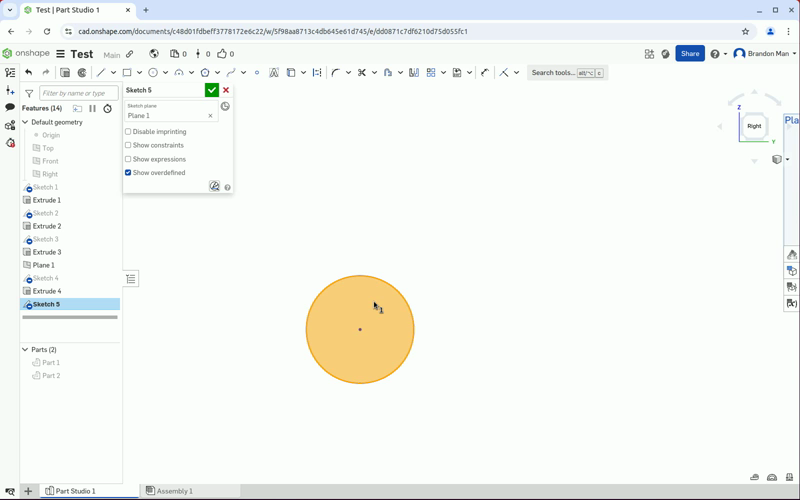
scroll(-6)
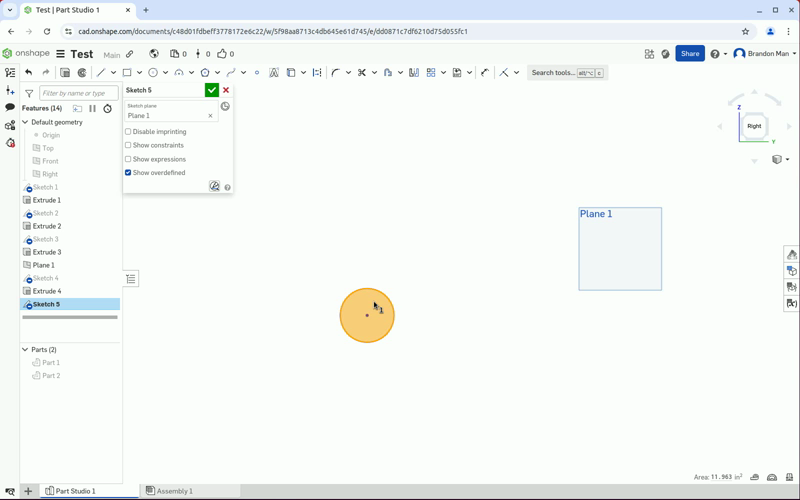
scroll(-6)
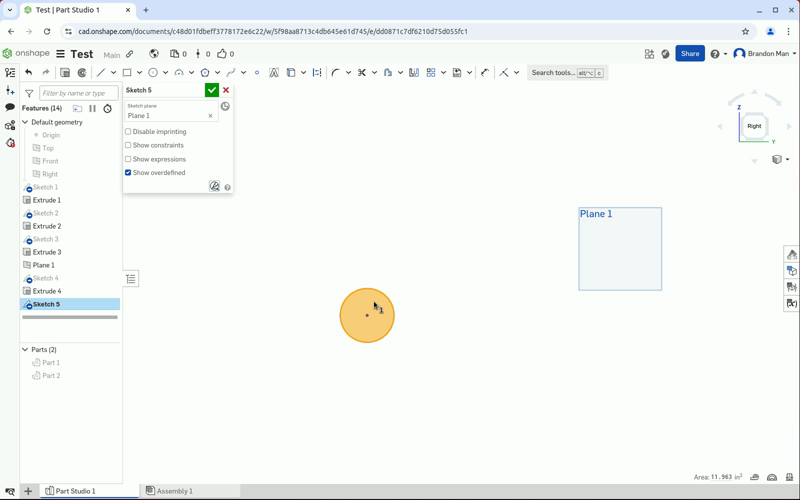
scroll(-6)
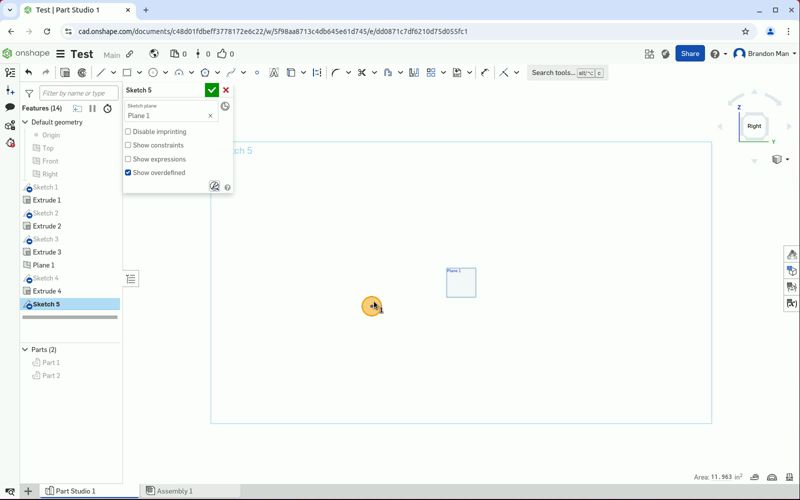
mouse_move(73, 352)
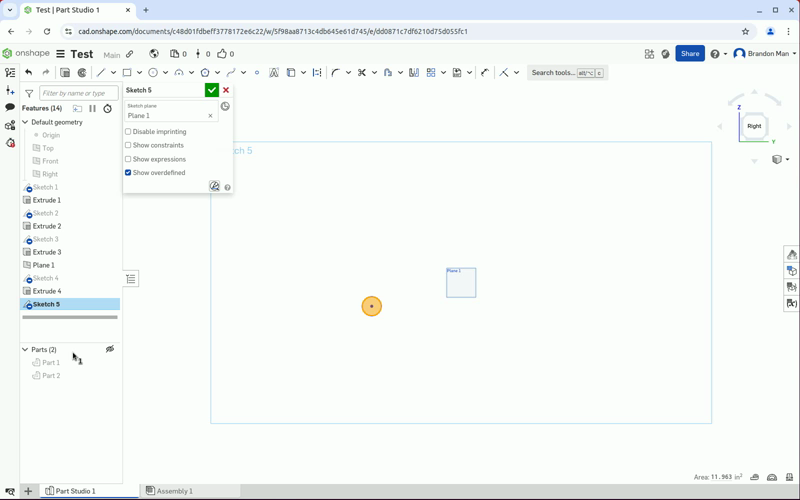
key(shift+y)
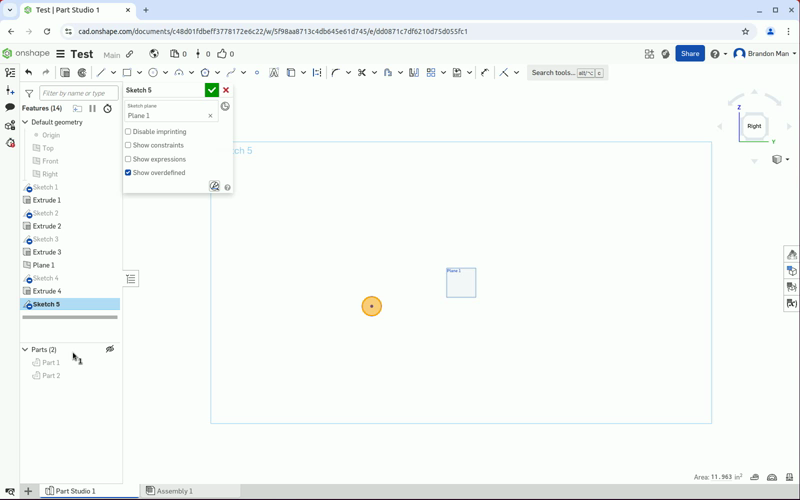
key(shift+e)
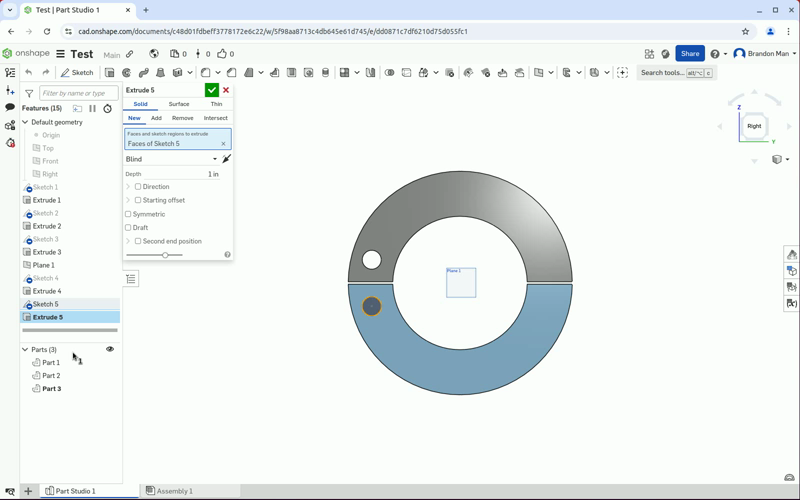
mouse_move(143, 106)
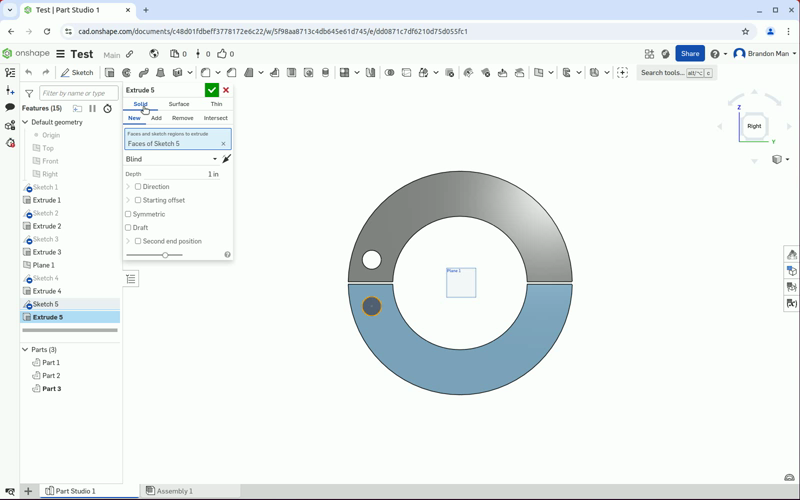
click(143, 106)
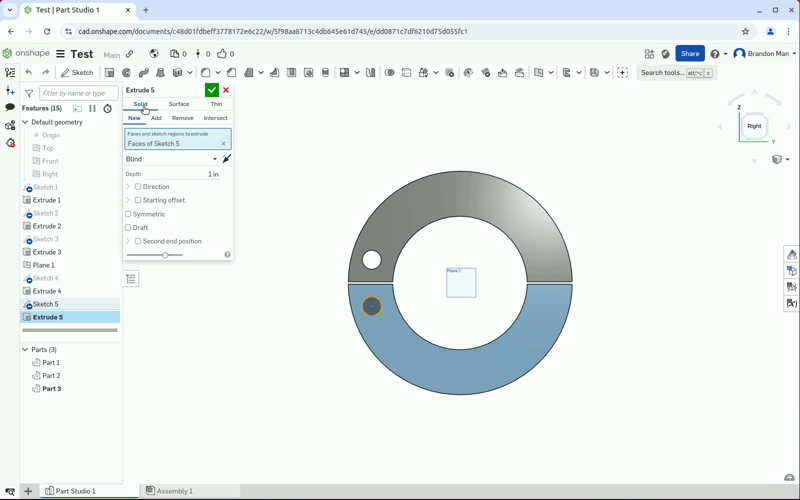
mouse_move(186, 120)
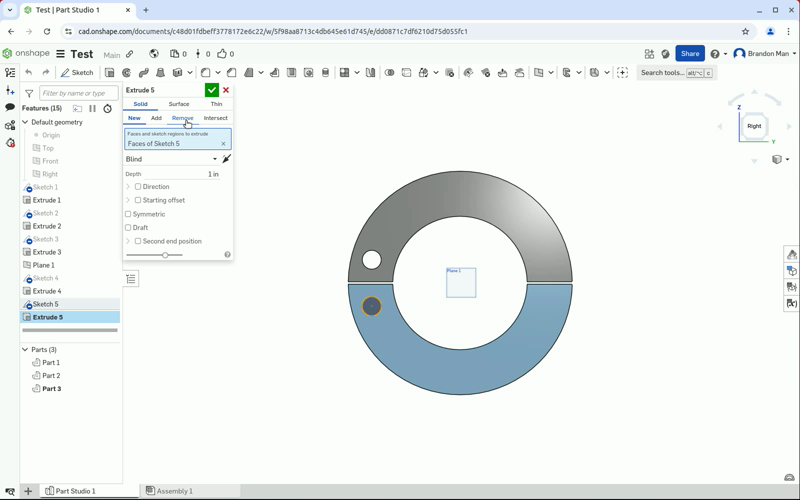
click(186, 120)
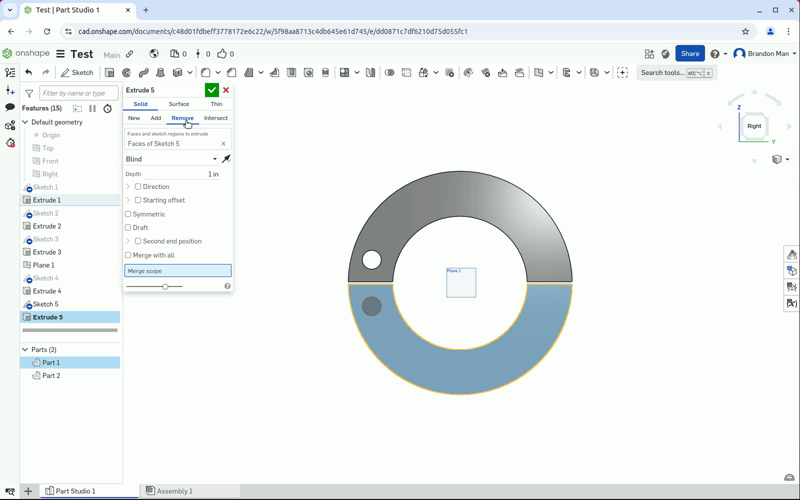
key(tab, 4)
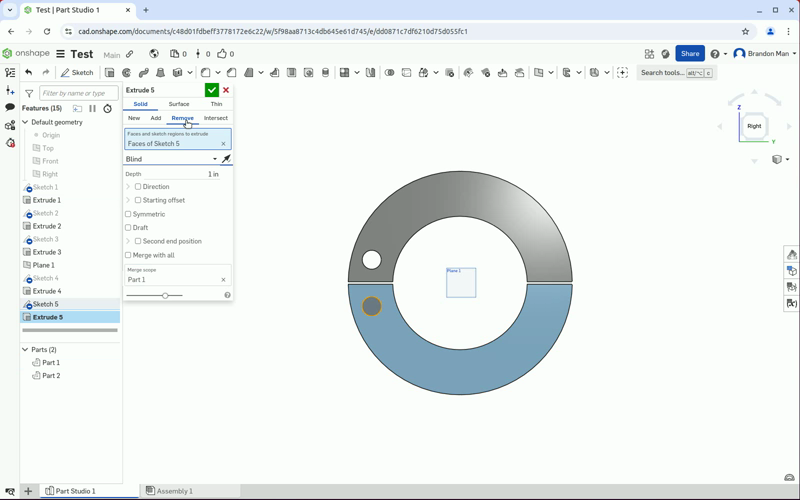
text(26.719)
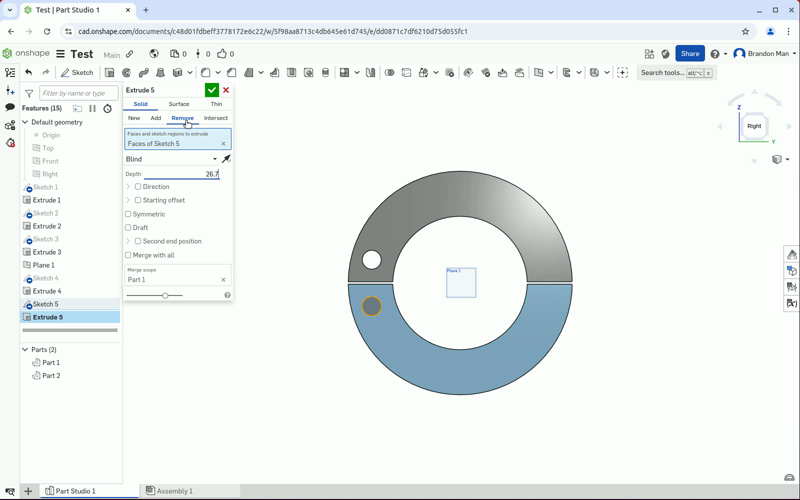
key(tab, 3)
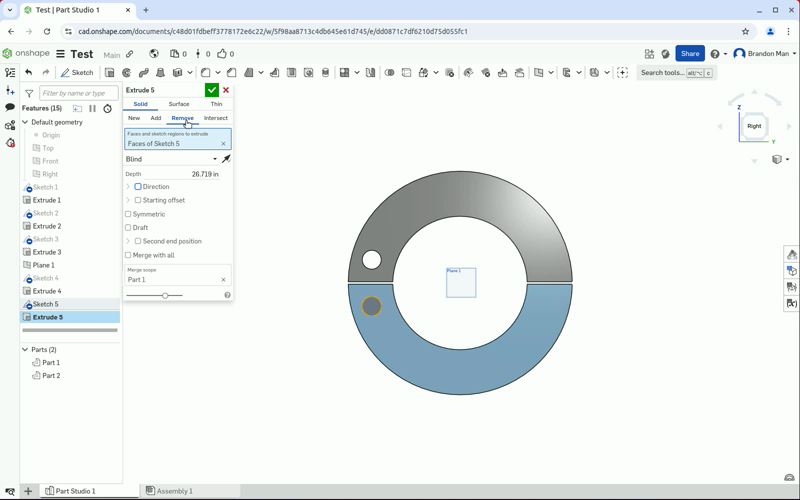
key(tab, 2)
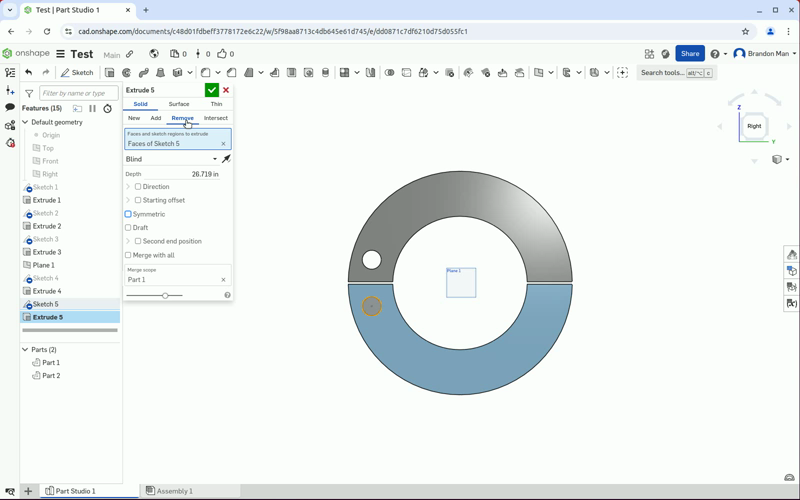
key(space)
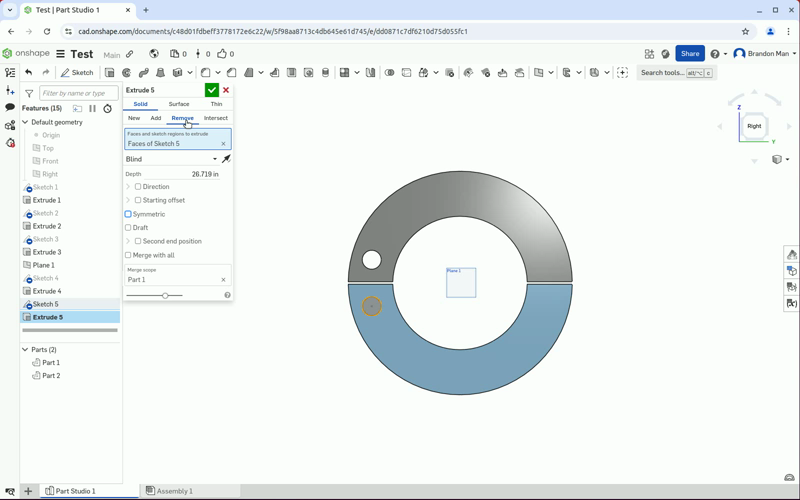
key(tab, 3)
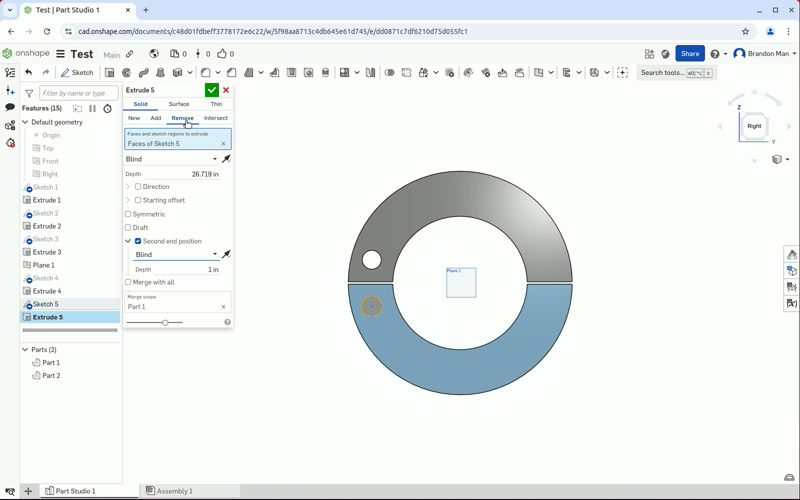
text(27.922)
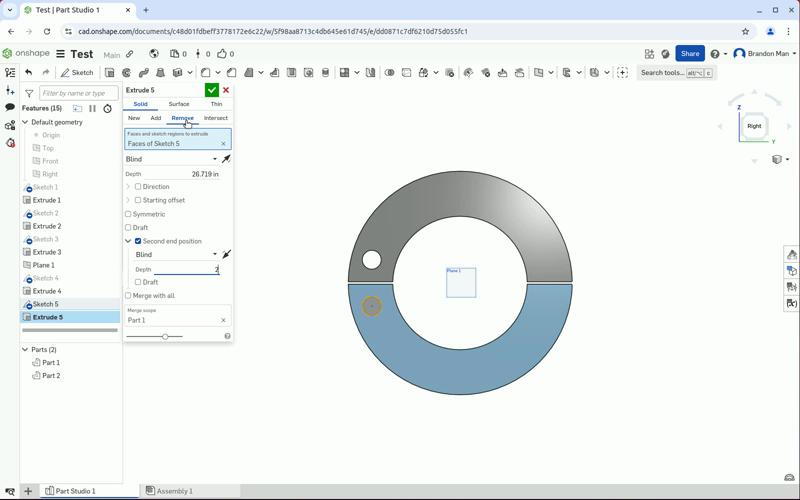
key(tab, 2)
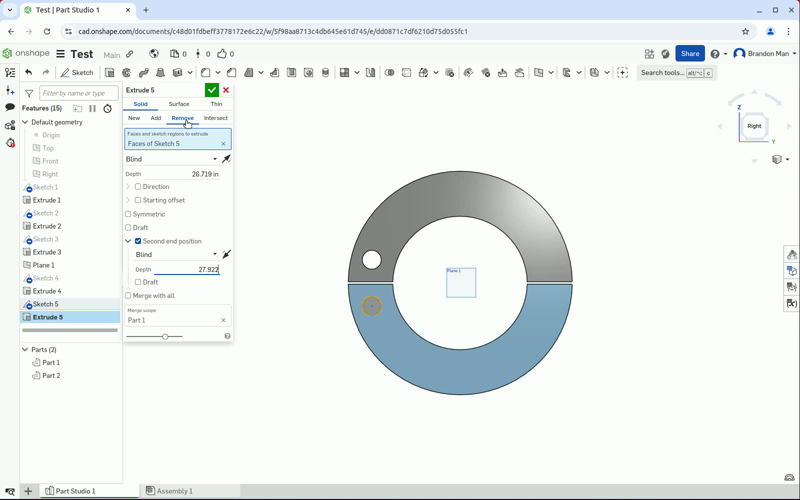
key(space)
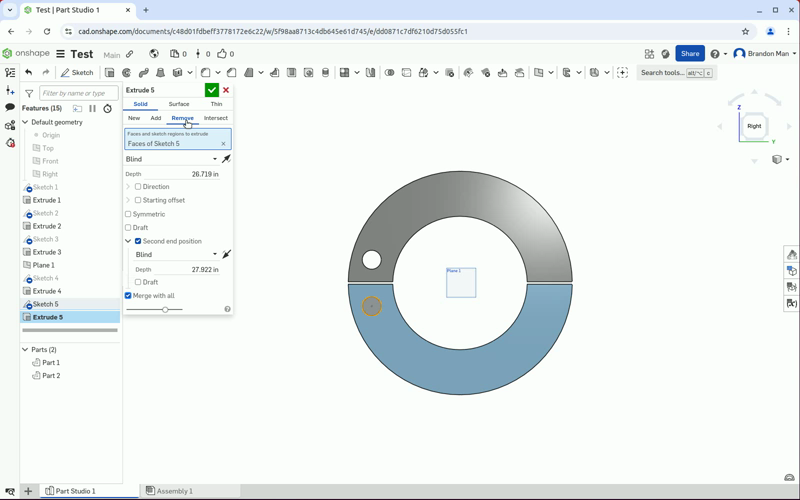
key(enter)
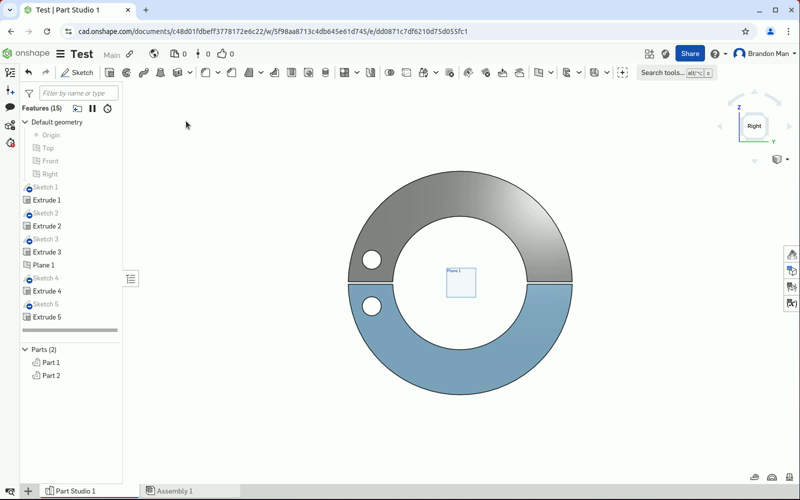
key(shift+h)
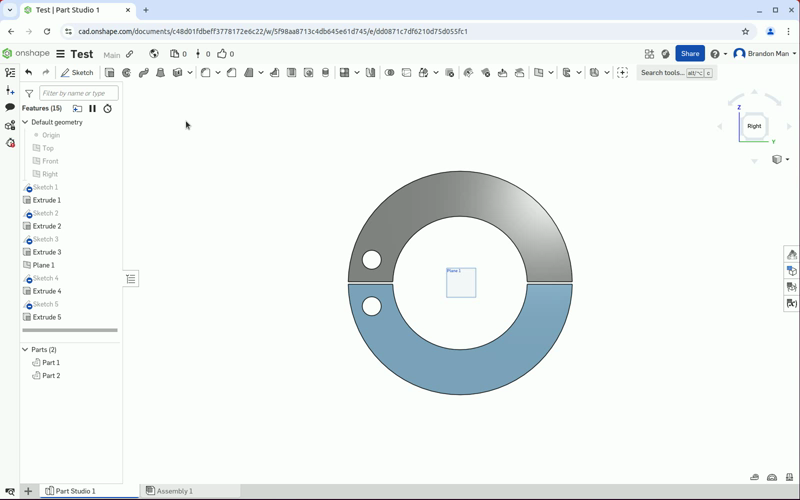
key(shift+h)
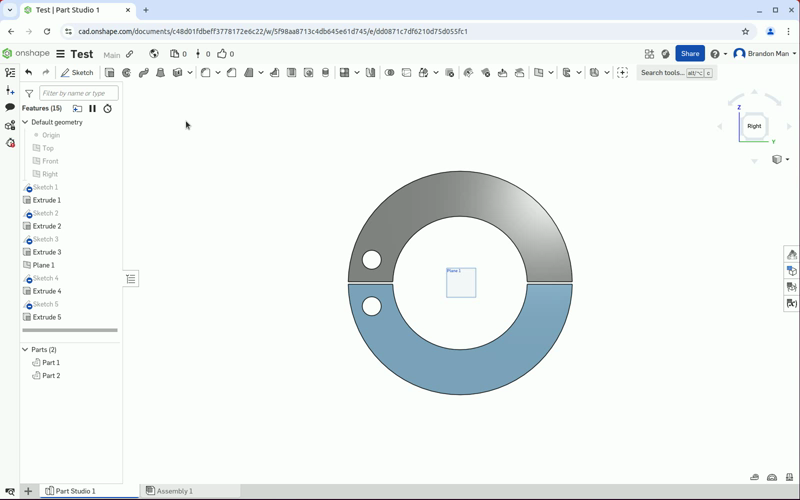
mouse_move(73, 189)
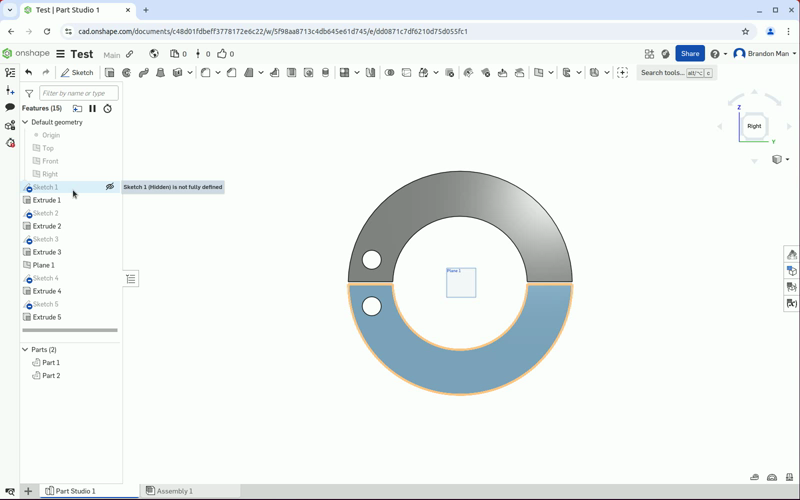
click(73, 189)
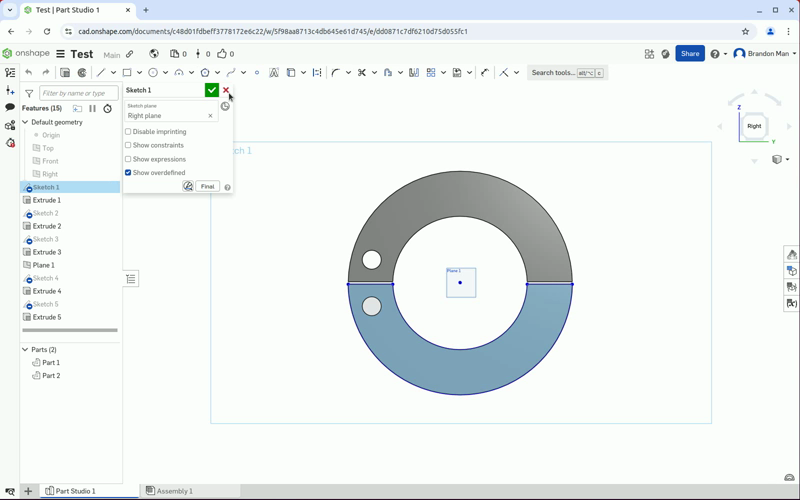
mouse_move(229, 92)
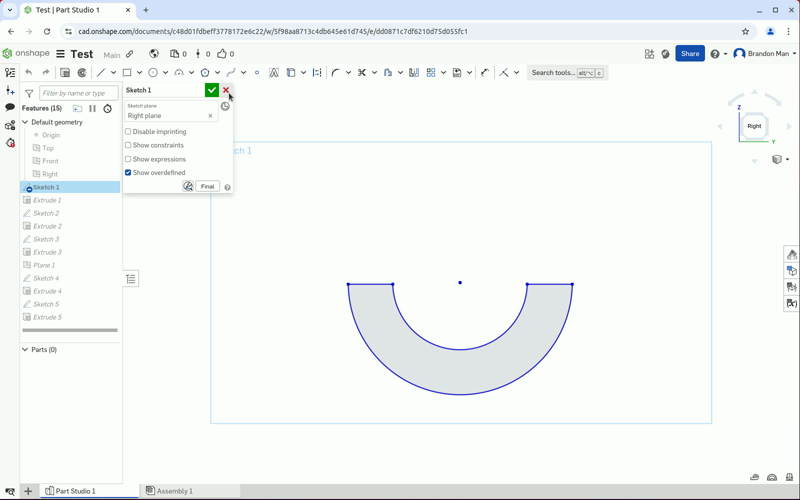
click(229, 92)
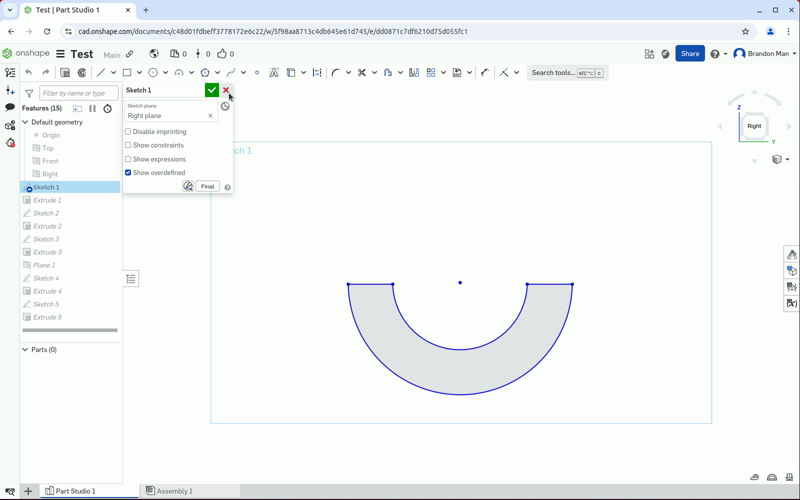
key(shift+s)
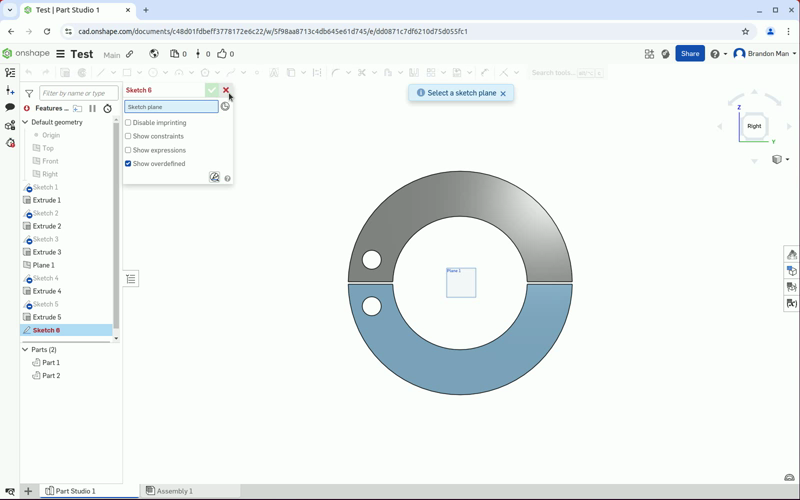
mouse_move(69, 267)
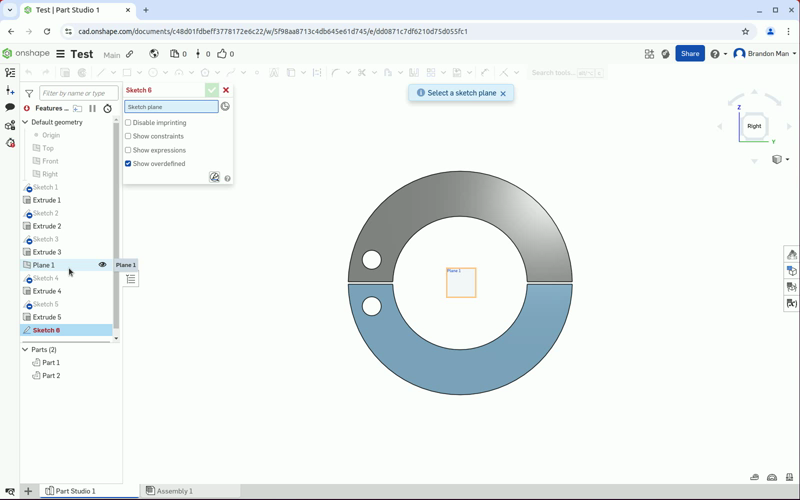
click(69, 267)
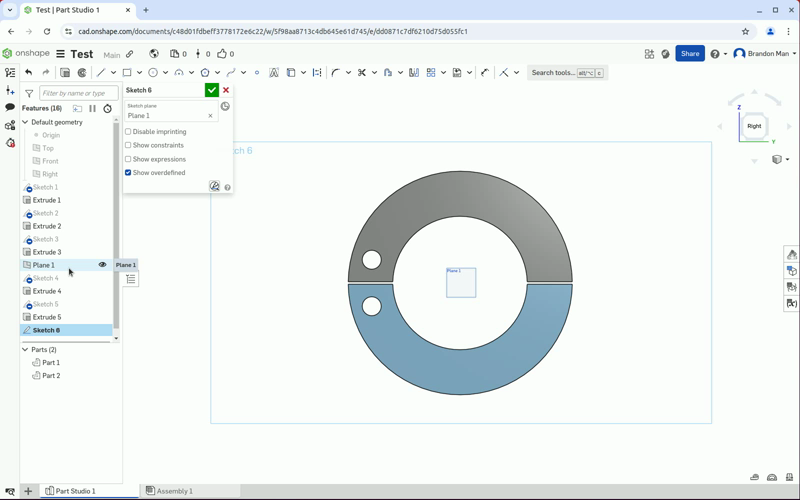
mouse_move(73, 352)
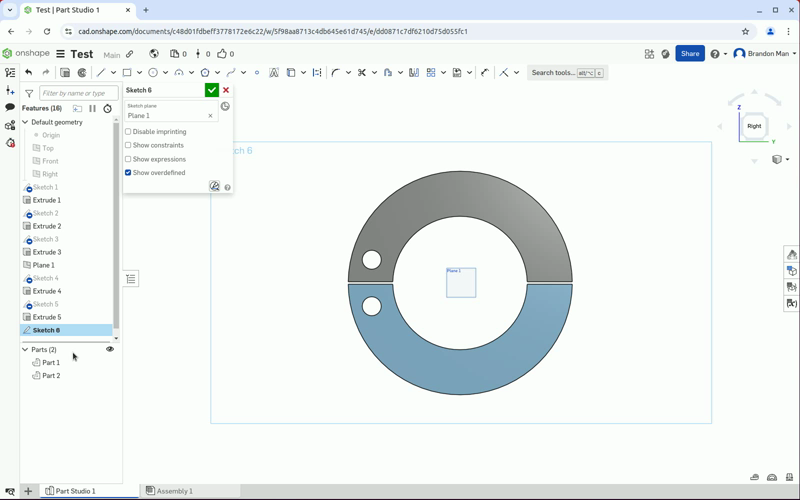
key(y)
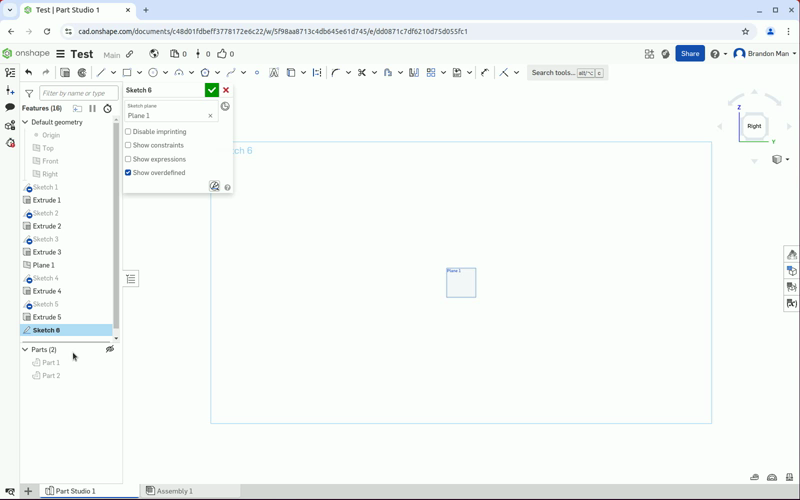
key(c)
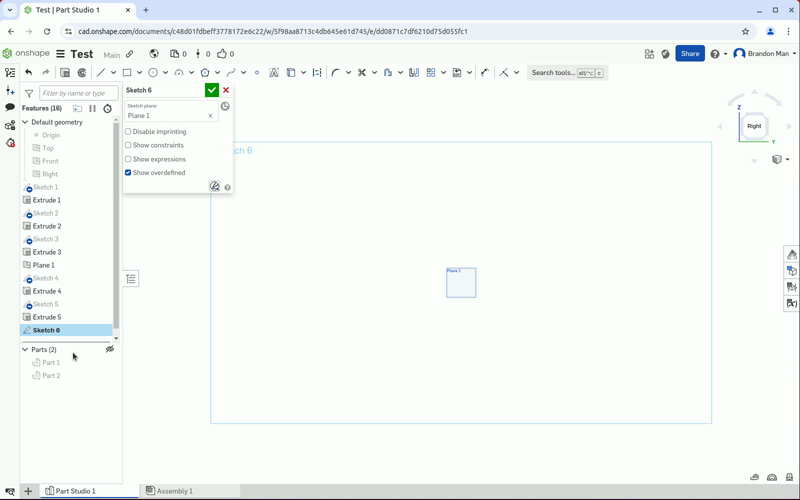
key_down(shift)
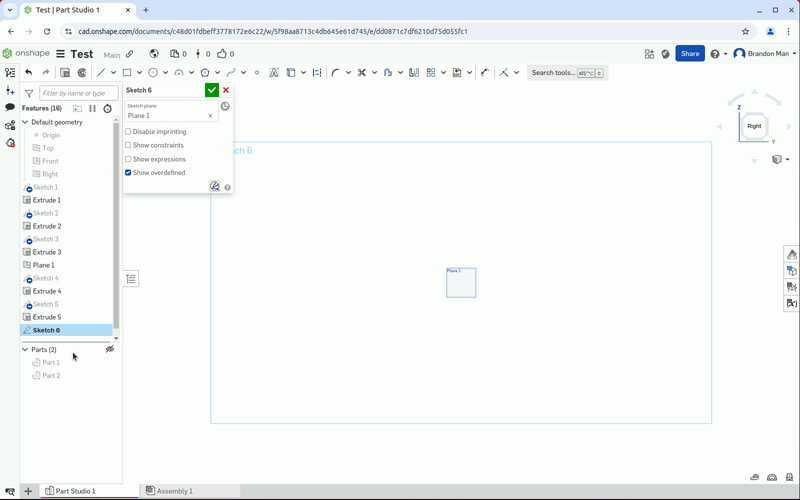
mouse_move(371, 306)
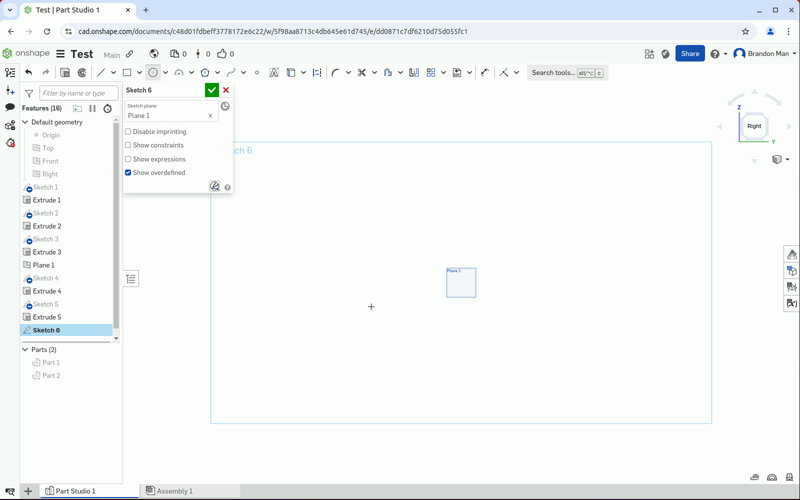
click(371, 306)
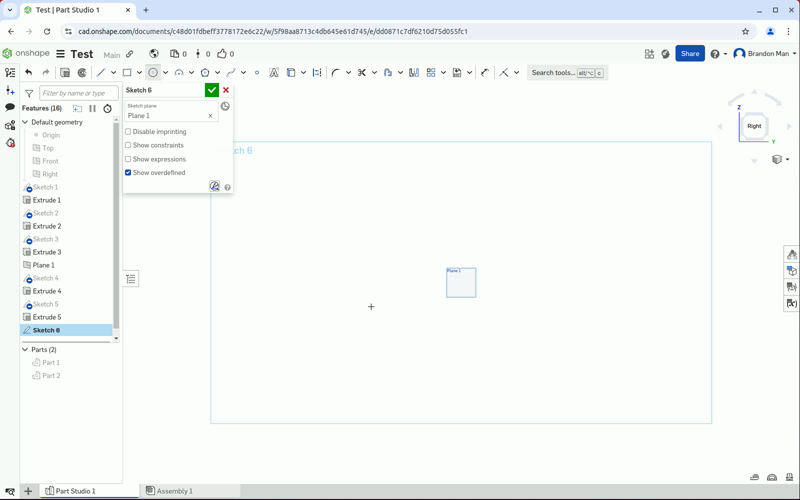
key_up(shift)
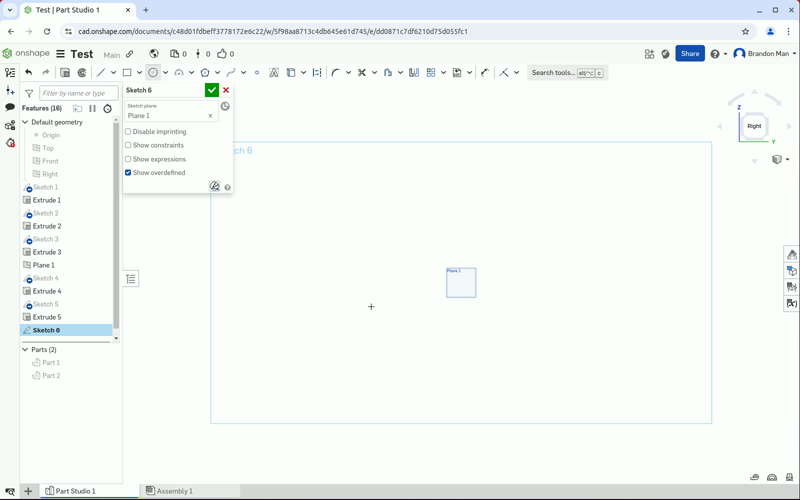
mouse_move(379, 306)
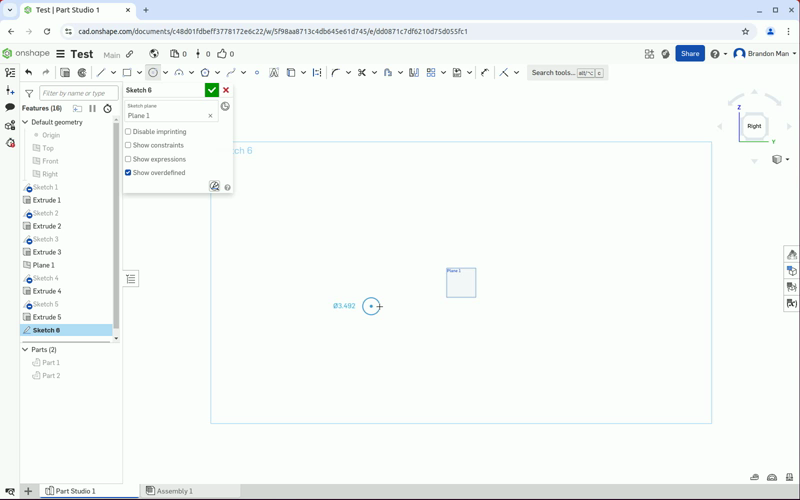
click(379, 306)
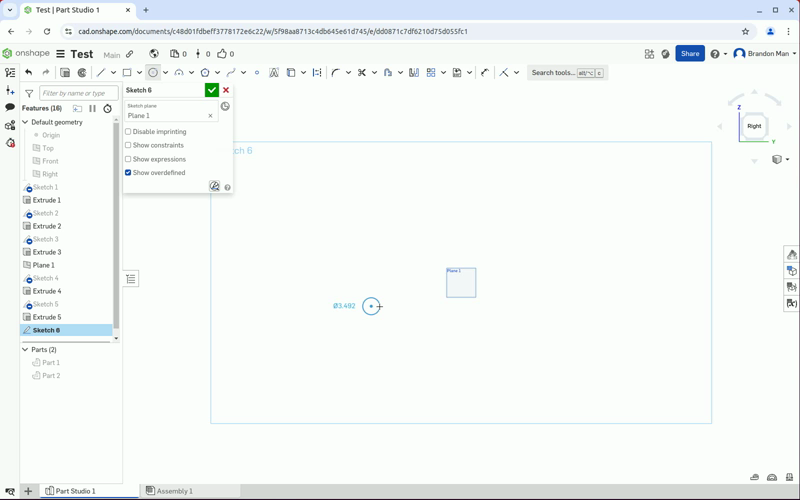
key(esc)
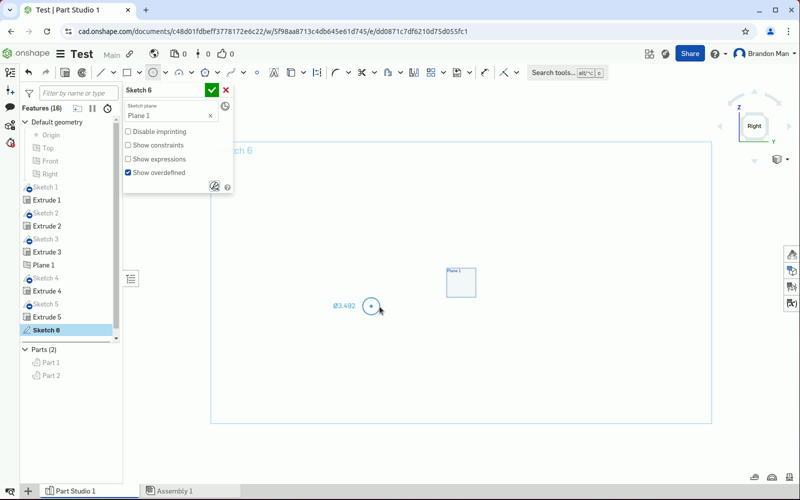
mouse_move(368, 298)
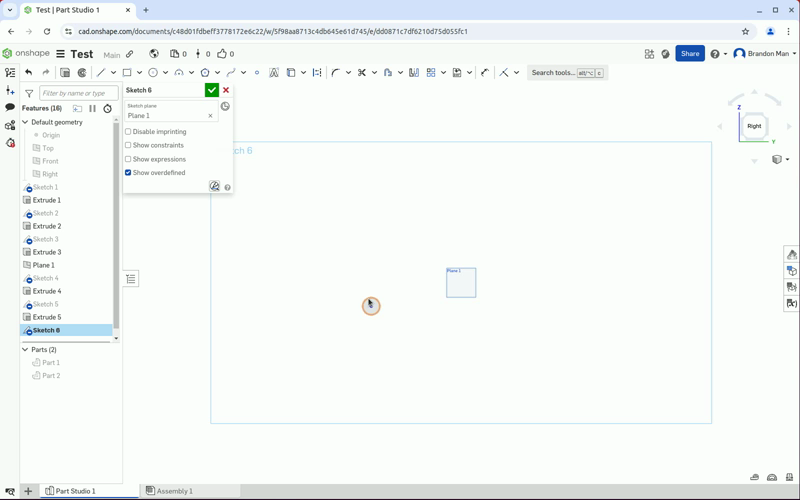
scroll(6)
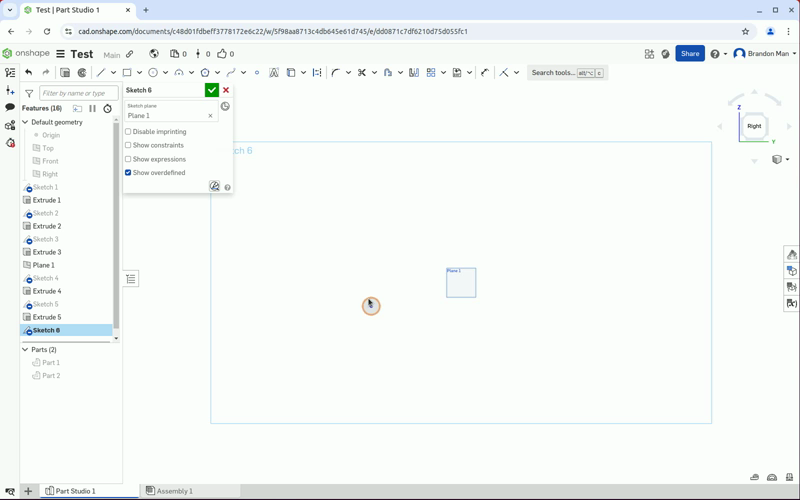
scroll(6)
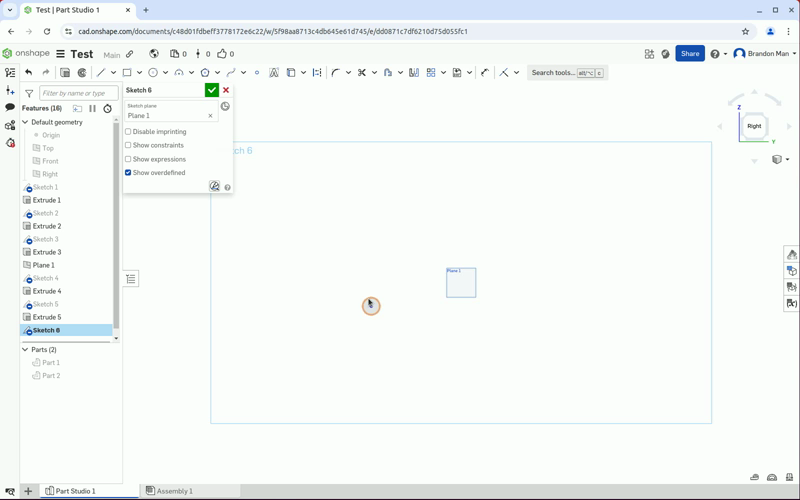
scroll(6)
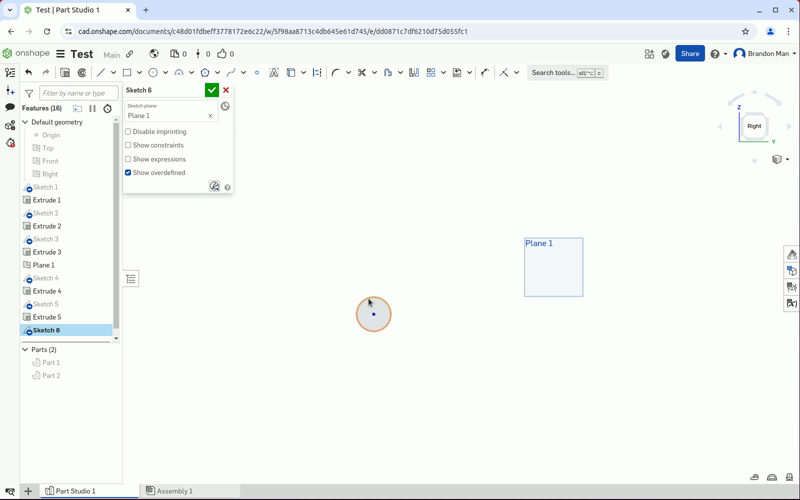
scroll(6)
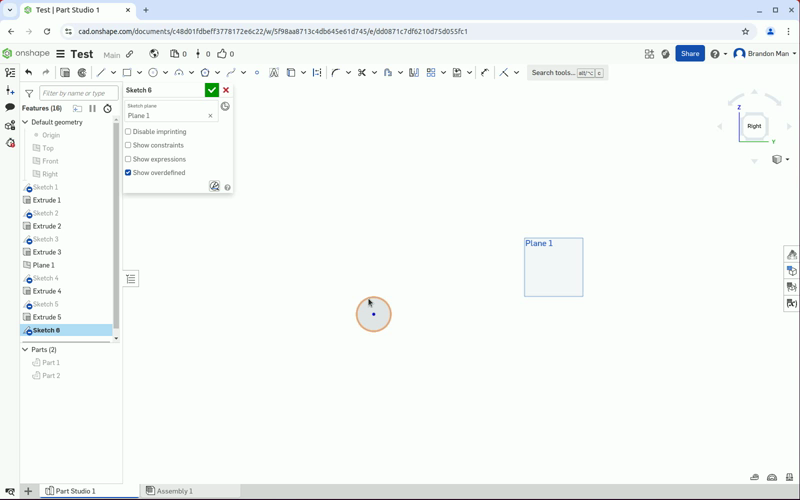
scroll(6)
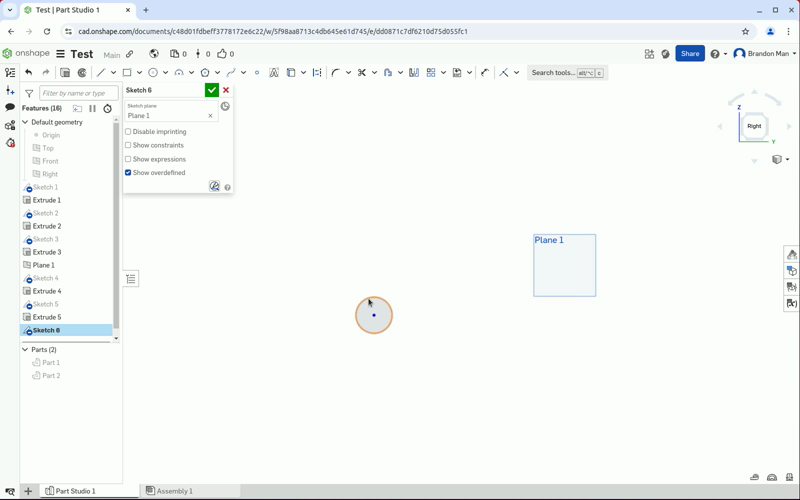
scroll(6)
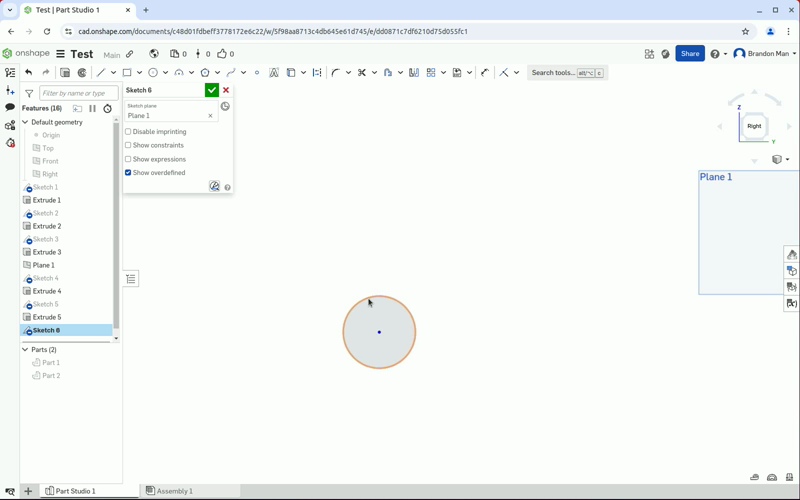
scroll(6)
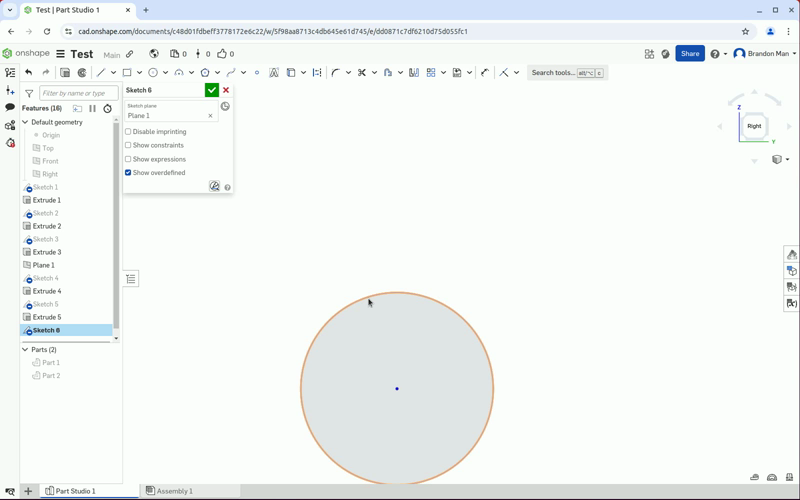
click(368, 298)
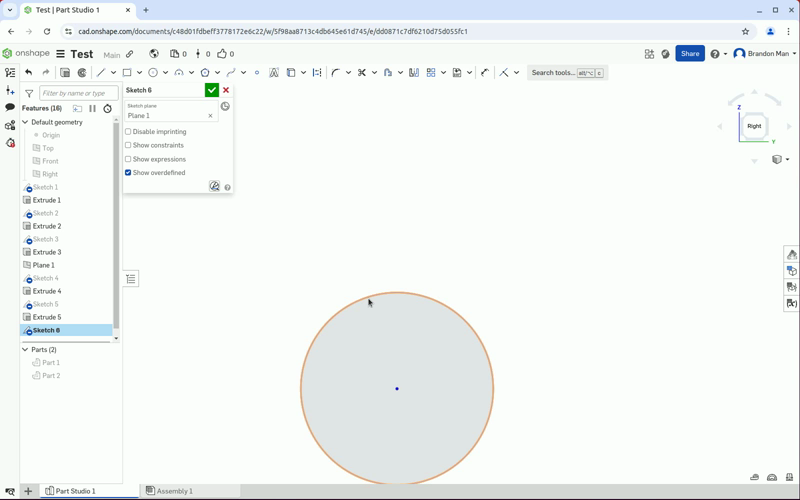
scroll(-6)
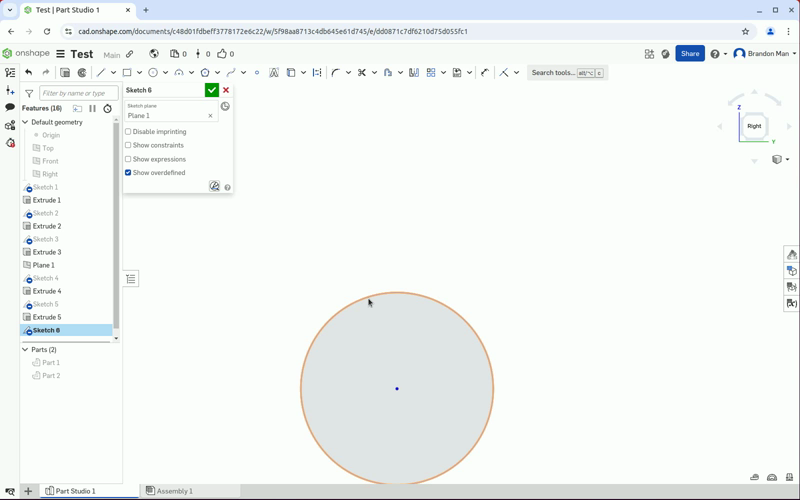
scroll(-6)
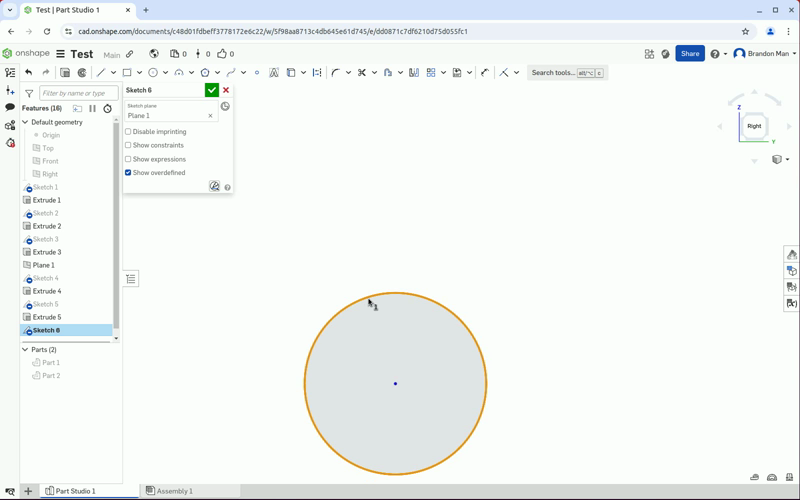
scroll(-6)
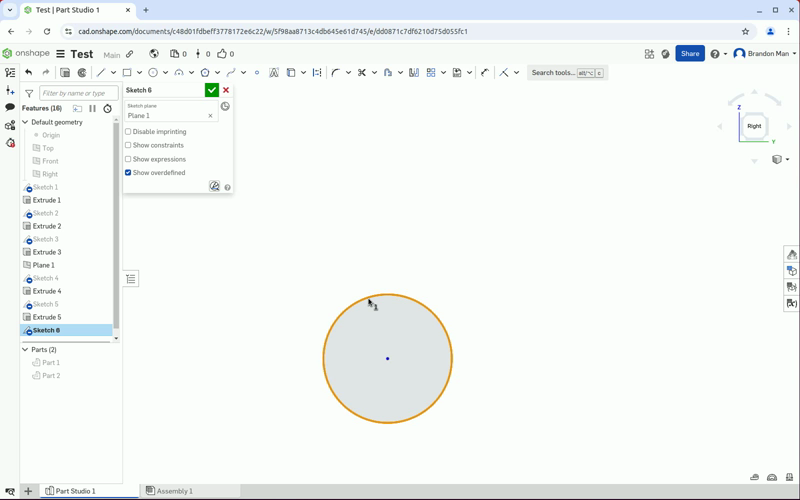
scroll(-6)
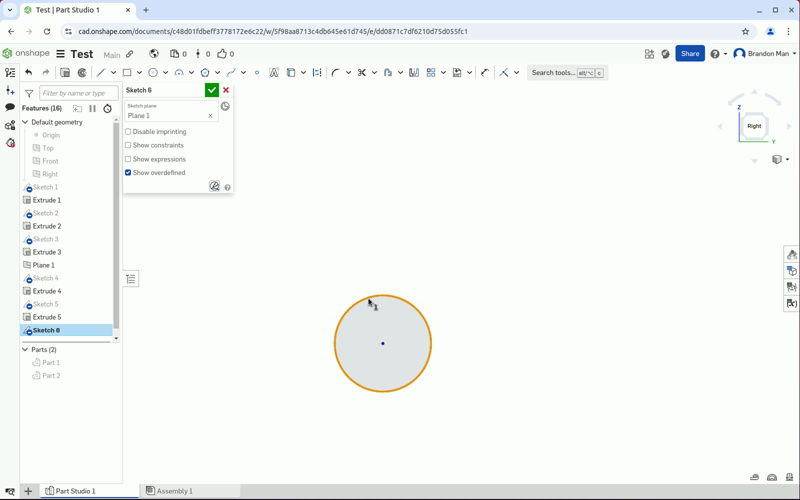
scroll(-6)
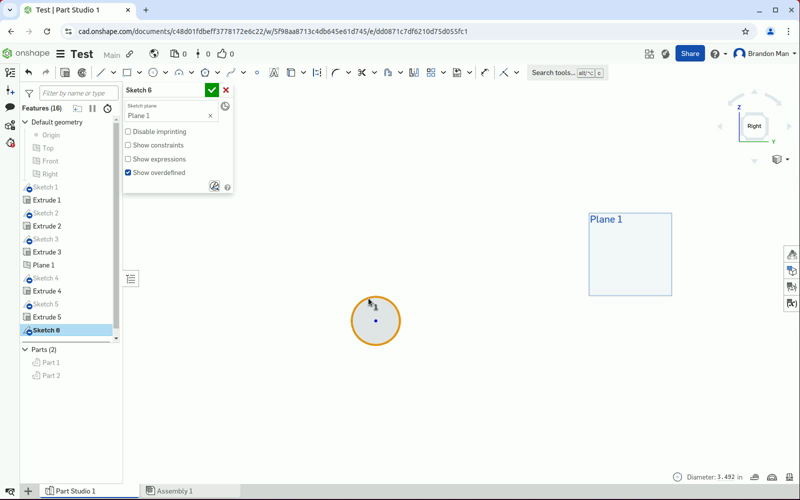
scroll(-6)
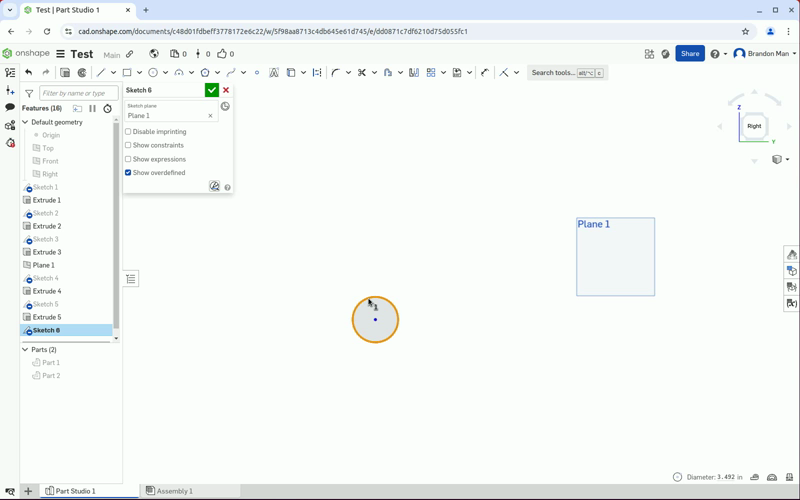
scroll(-6)
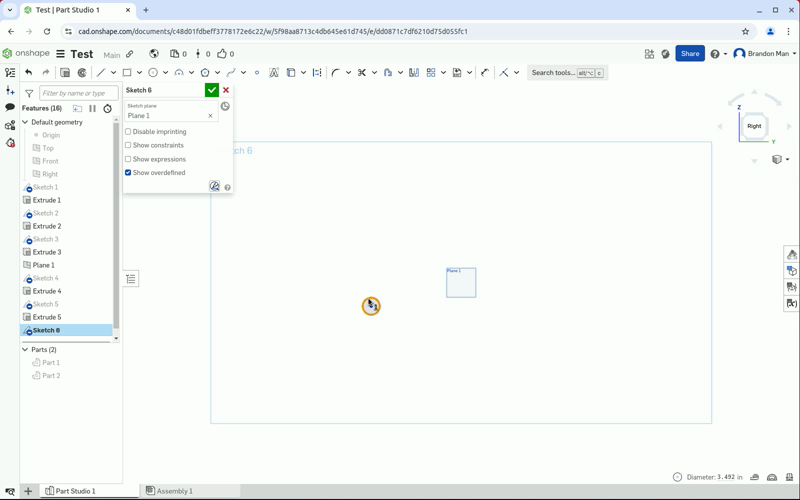
mouse_move(73, 352)
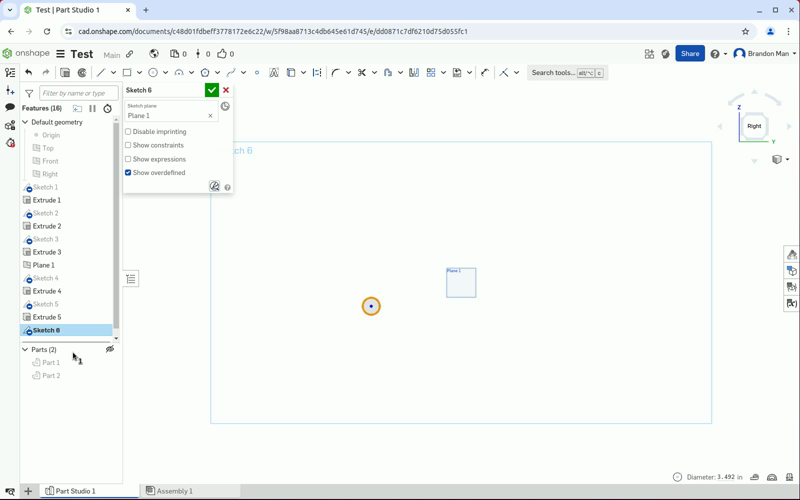
key(shift+y)
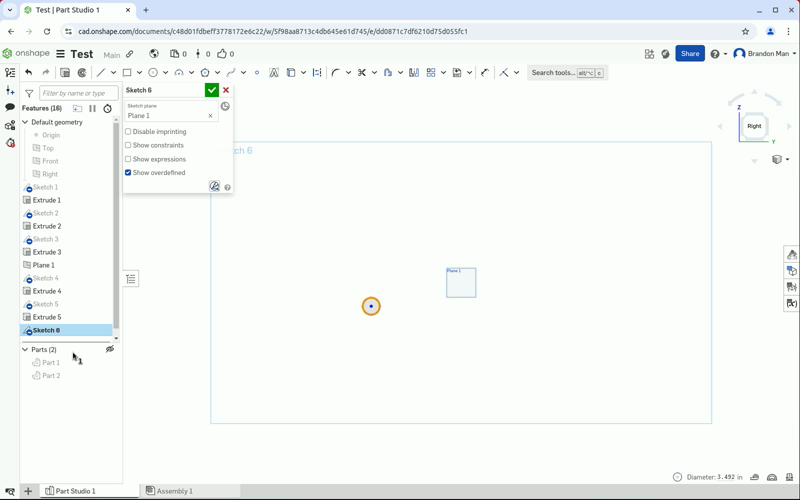
key(shift+e)
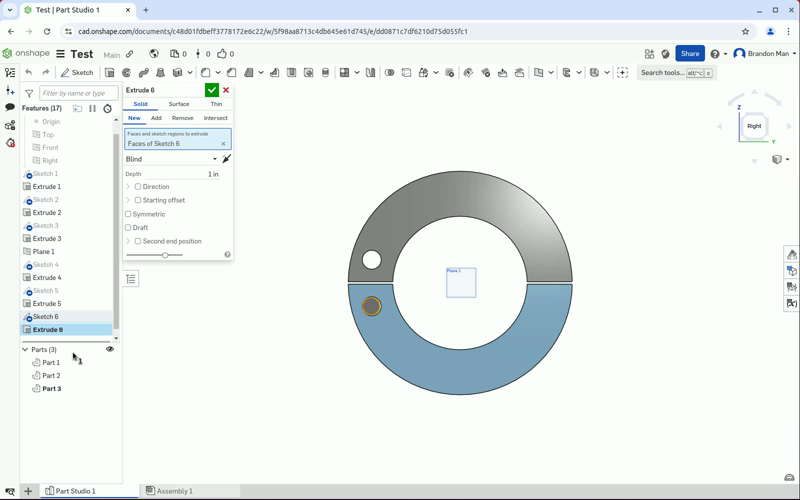
mouse_move(143, 106)
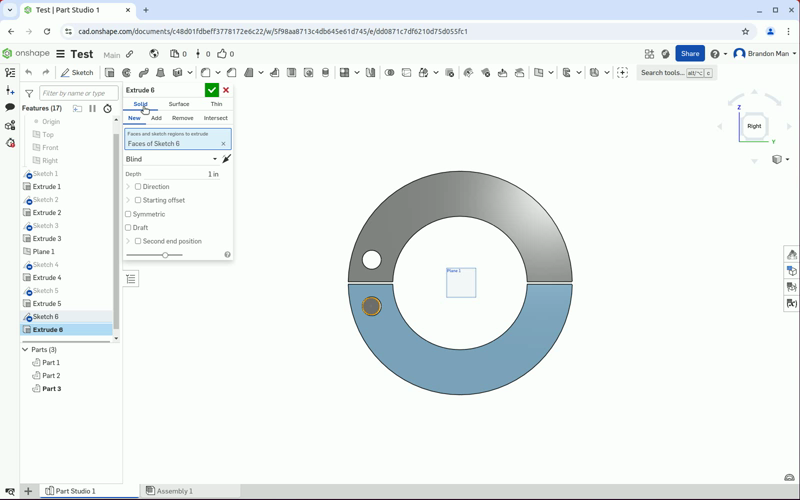
click(143, 106)
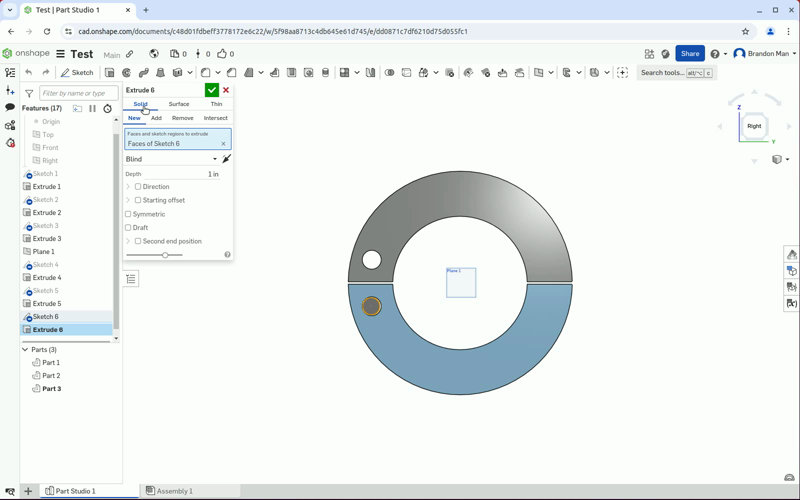
mouse_move(186, 120)
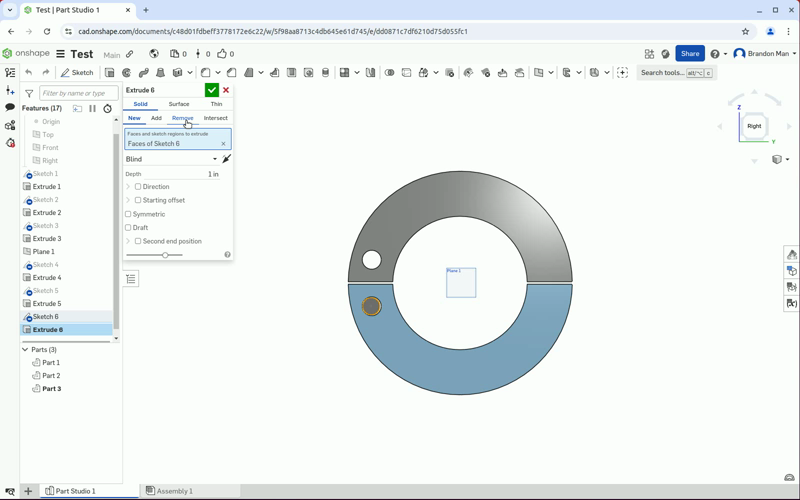
click(186, 120)
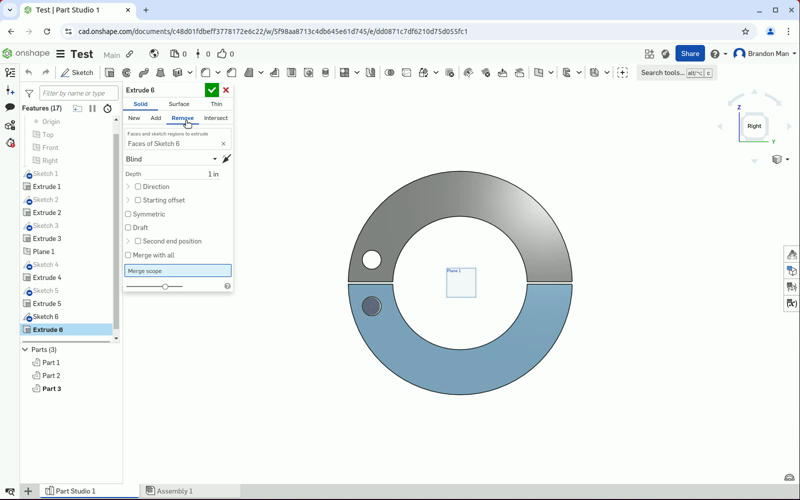
key(tab, 4)
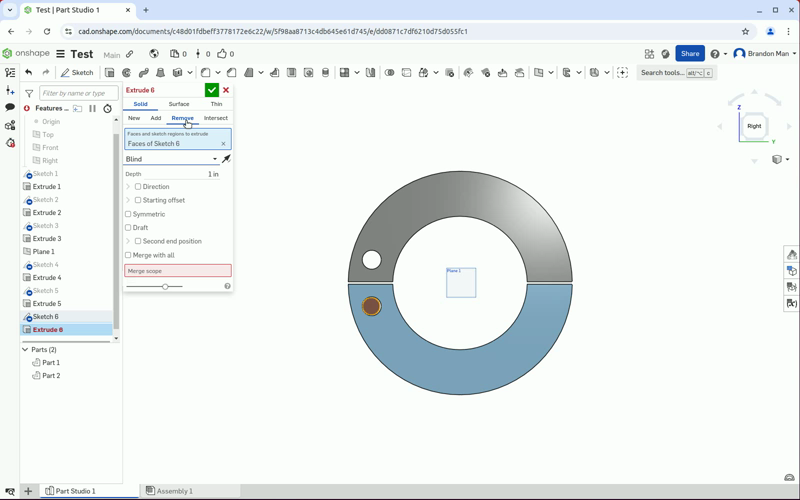
text(18.535)
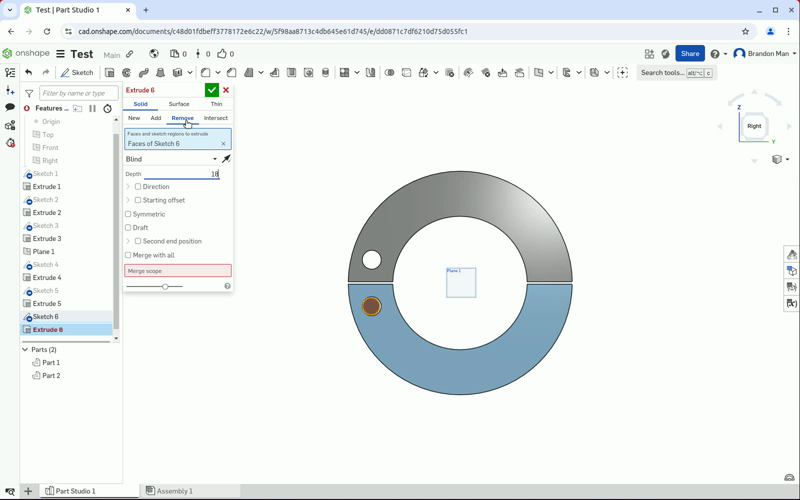
key(tab, 6)
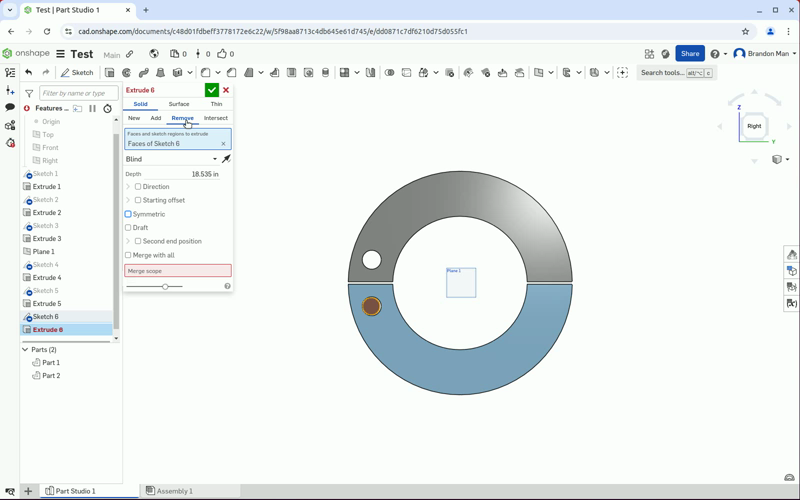
key(space)
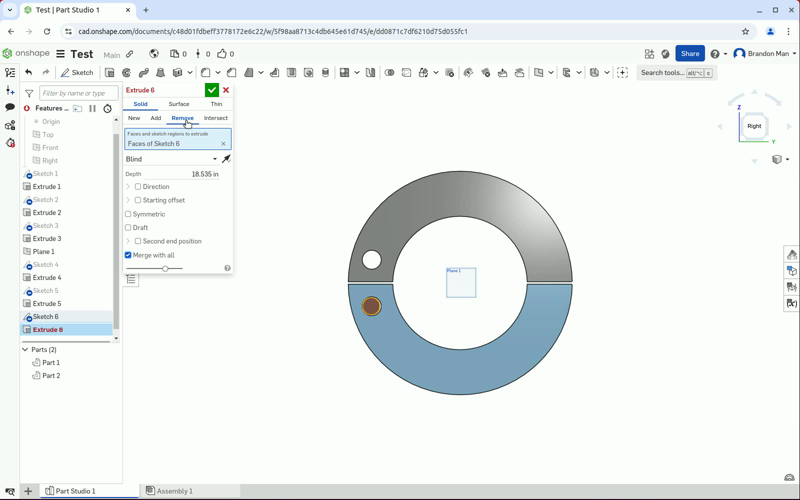
key(enter)
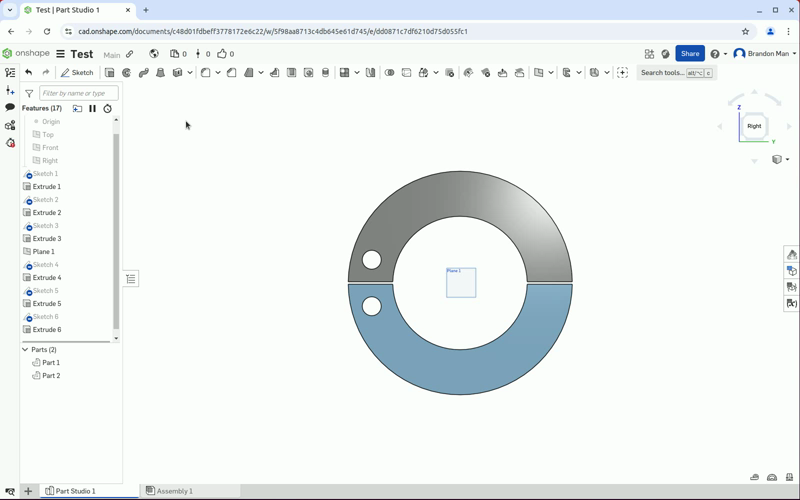
key(shift+h)
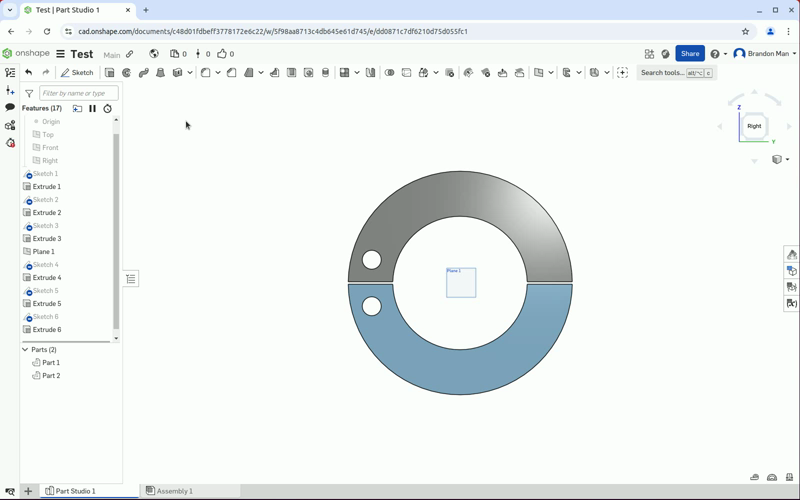
key(shift+h)
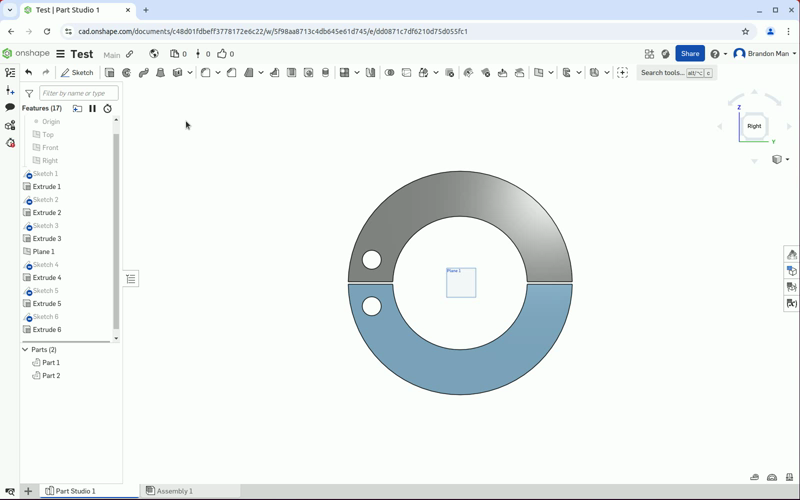
mouse_move(69, 176)
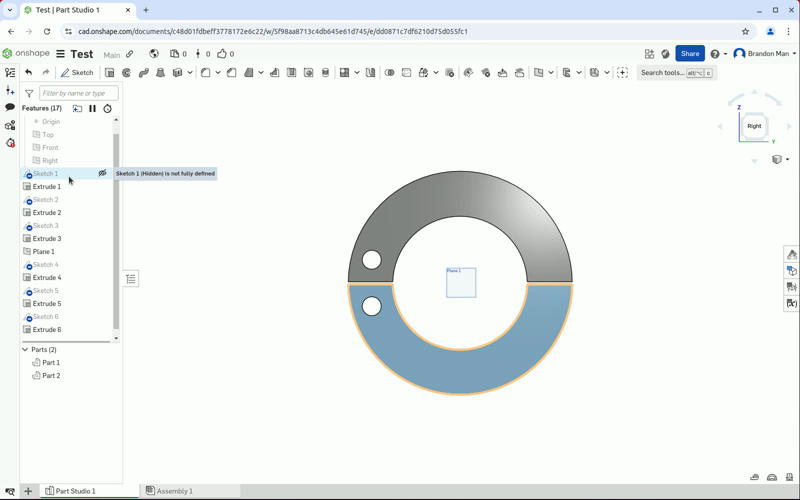
click(69, 176)
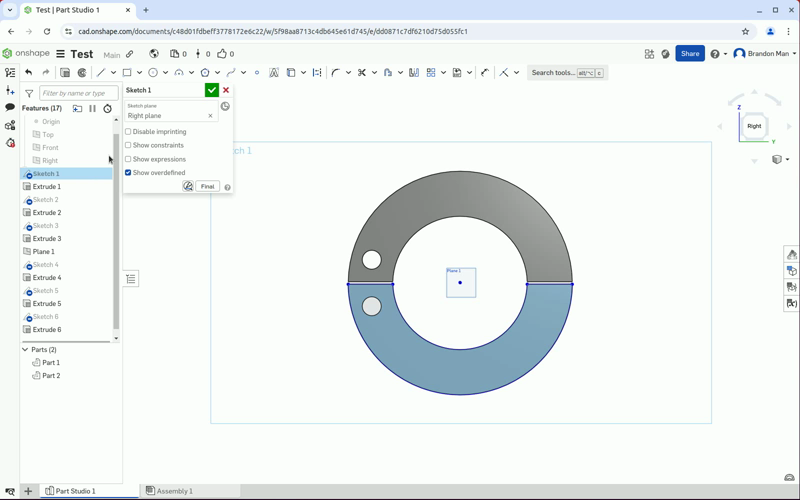
mouse_move(229, 92)
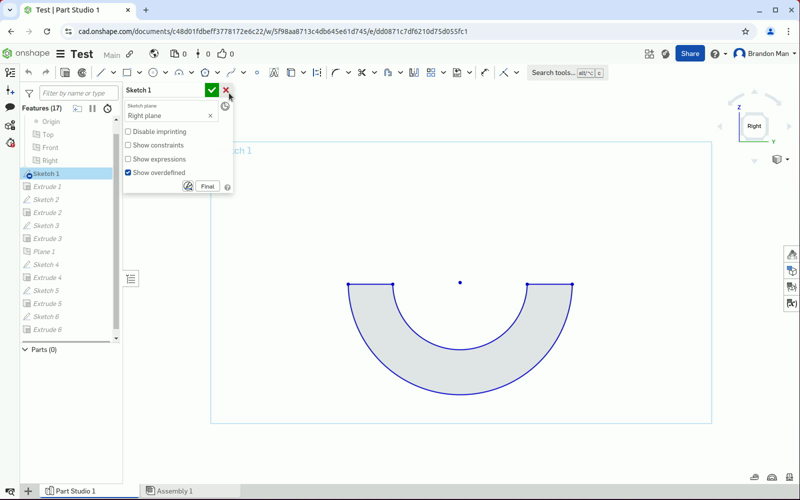
click(229, 92)
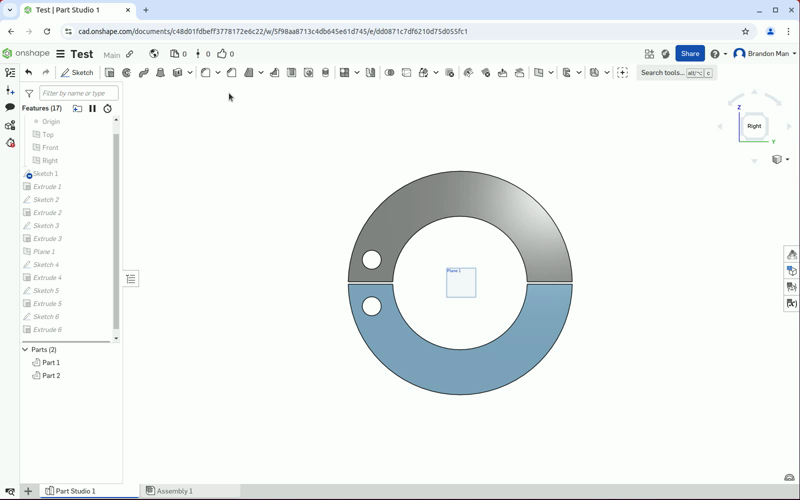
mouse_move(541, 75)
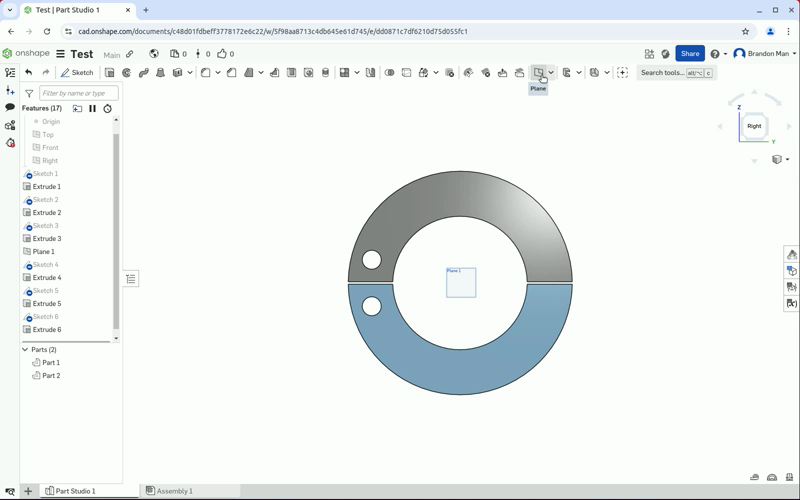
click(541, 75)
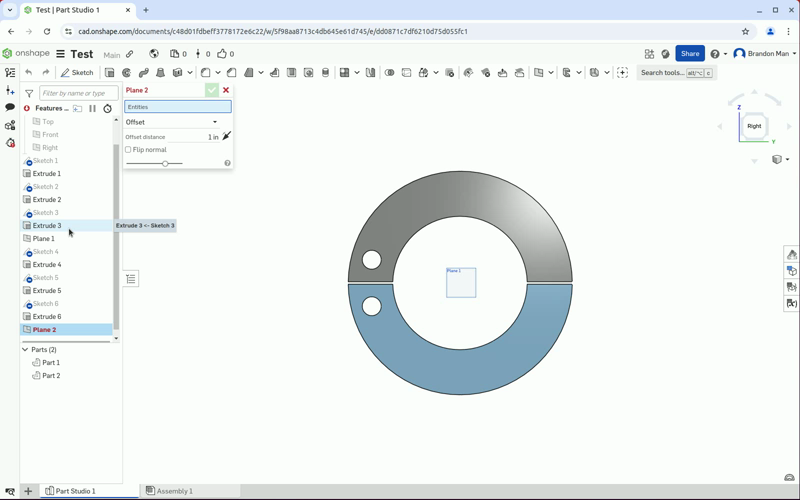
scroll(3)
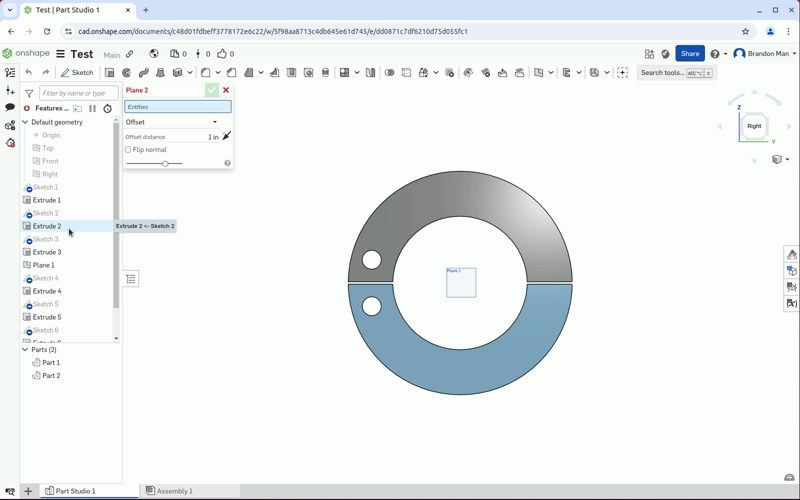
mouse_move(69, 176)
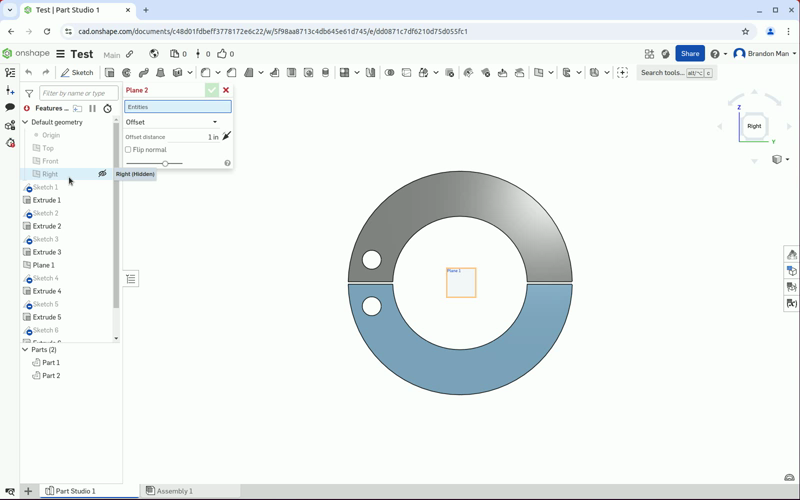
click(69, 176)
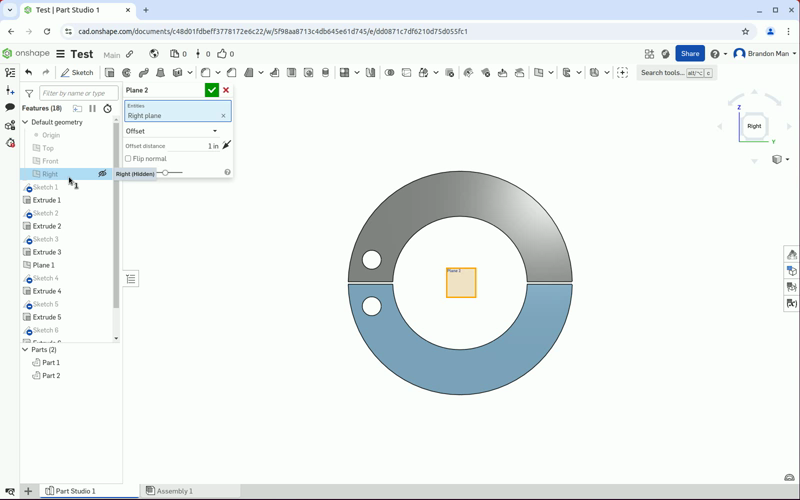
key(tab, 2)
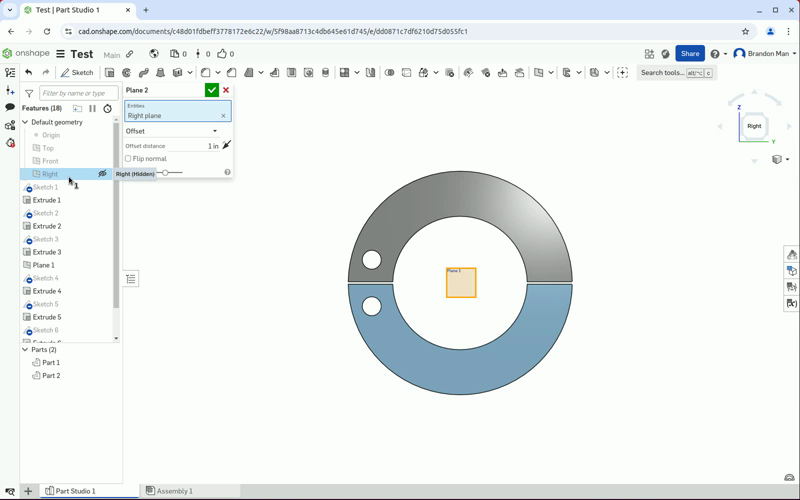
text(9.151)
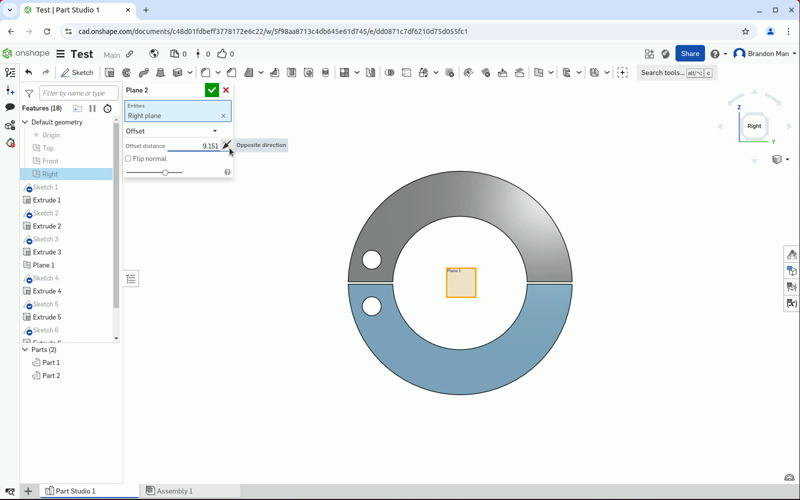
mouse_move(229, 147)
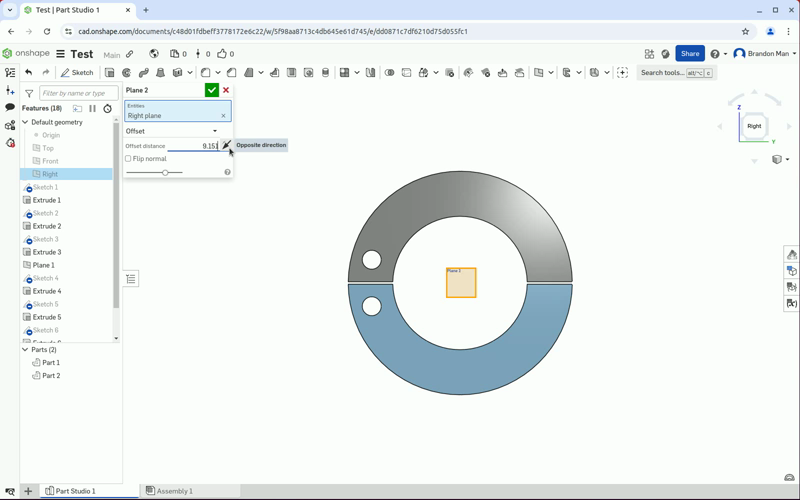
click(229, 147)
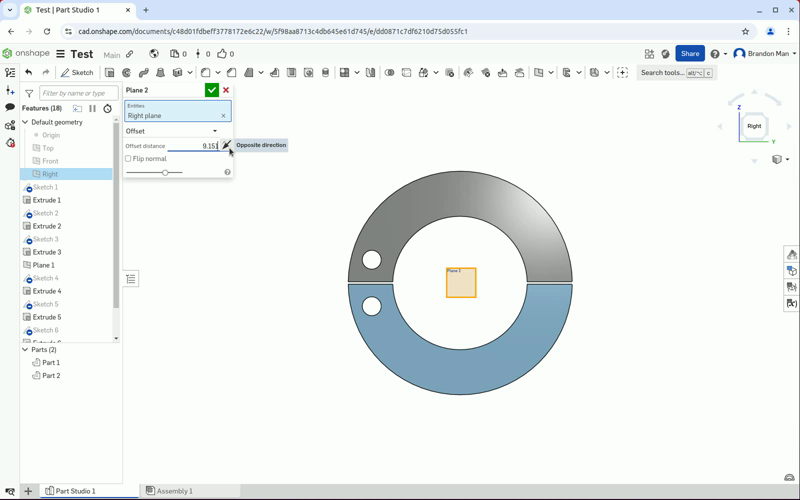
key(enter, 2)
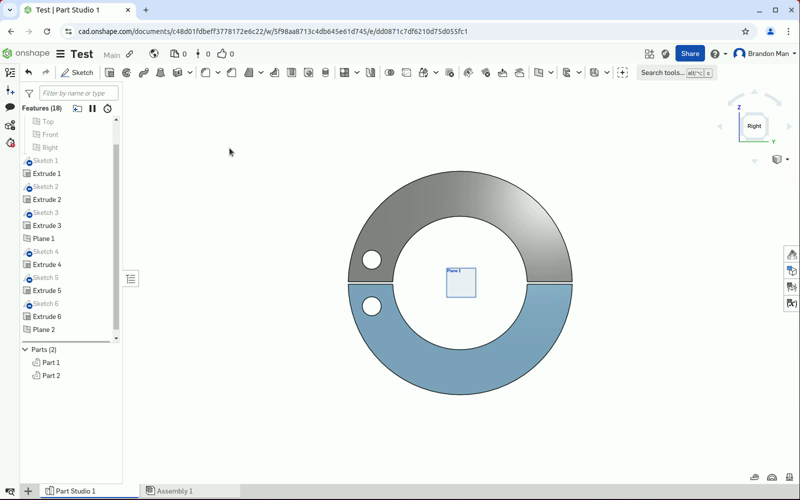
key(shift+s)
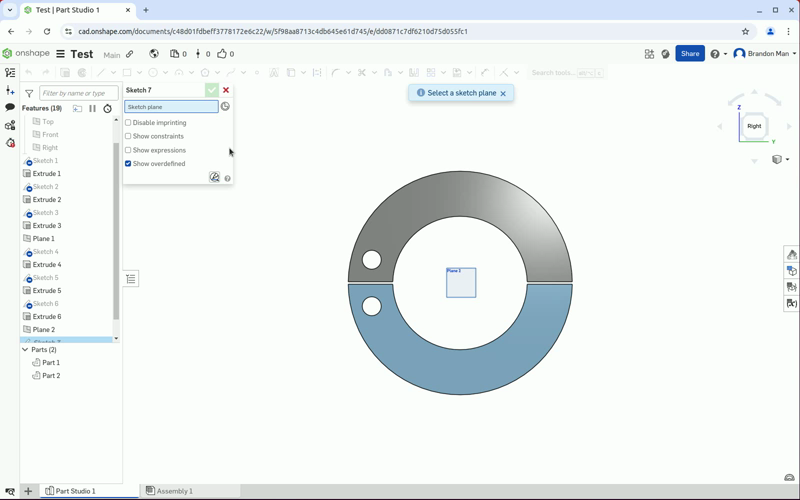
mouse_move(69, 319)
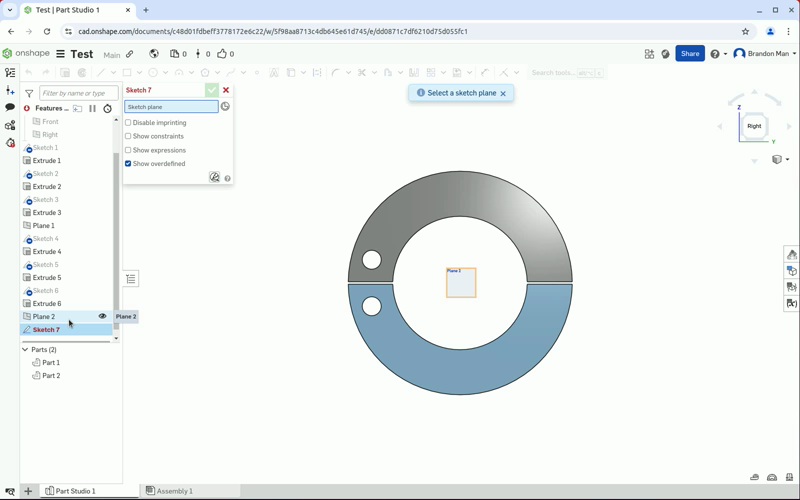
click(69, 319)
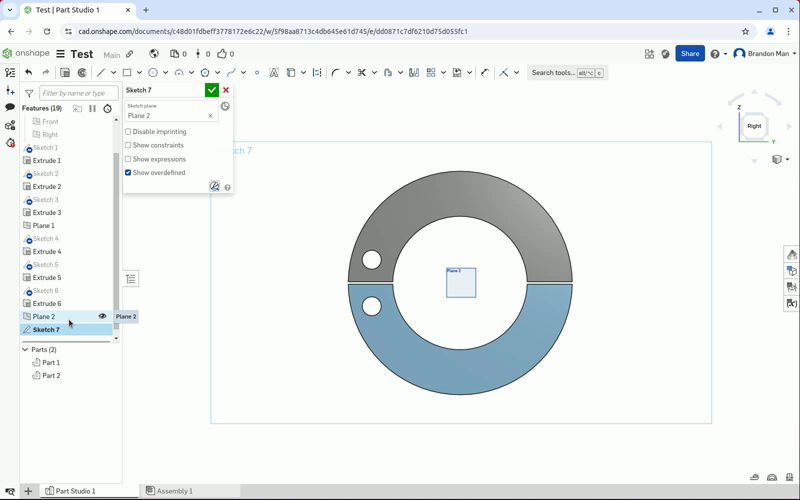
mouse_move(73, 352)
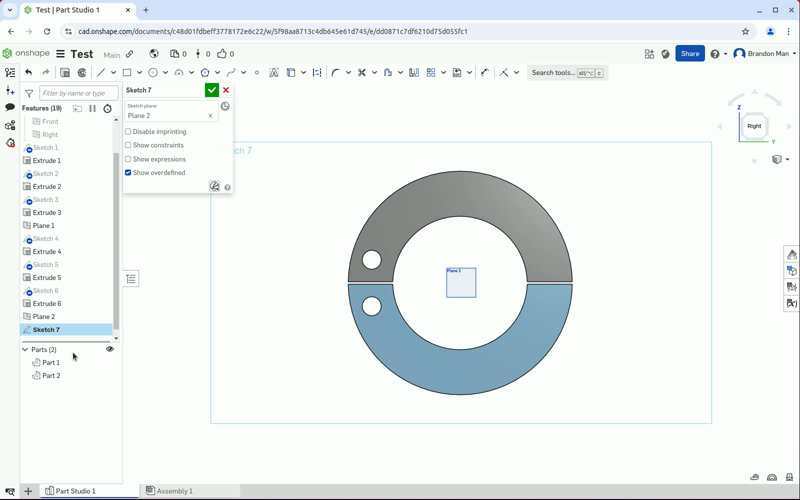
key(y)
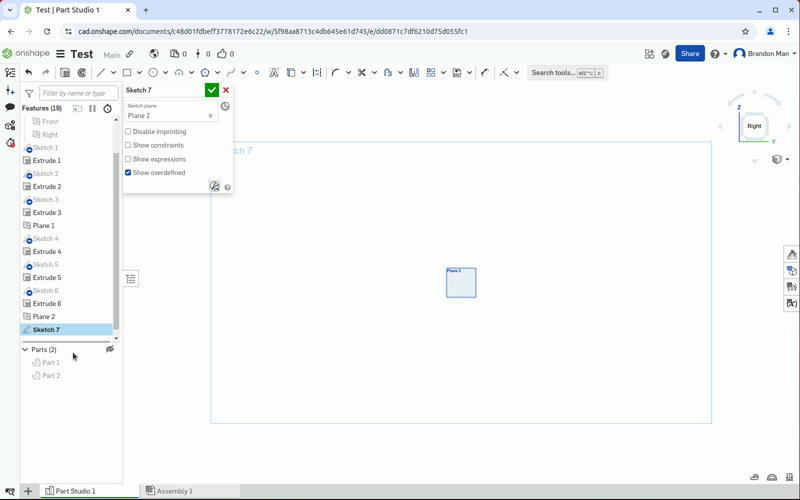
key(l)
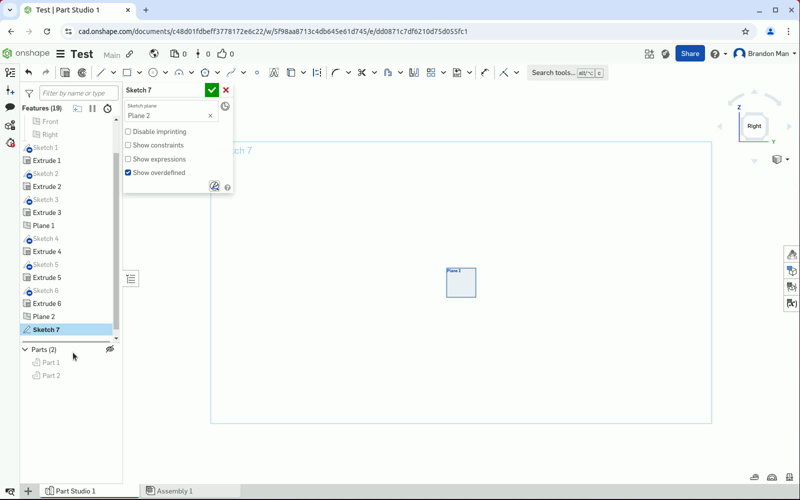
key_down(shift)
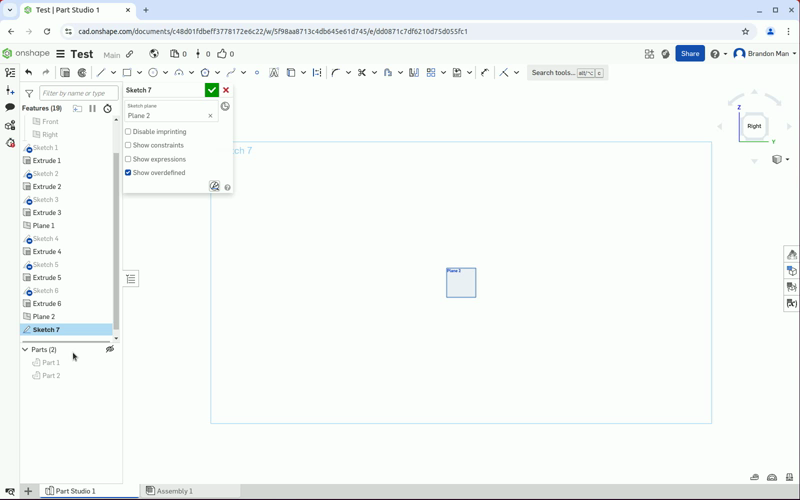
mouse_move(568, 336)
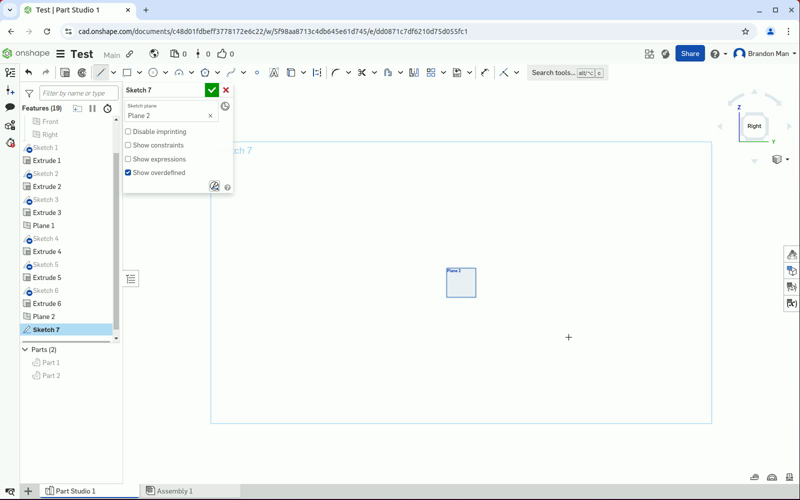
click(568, 336)
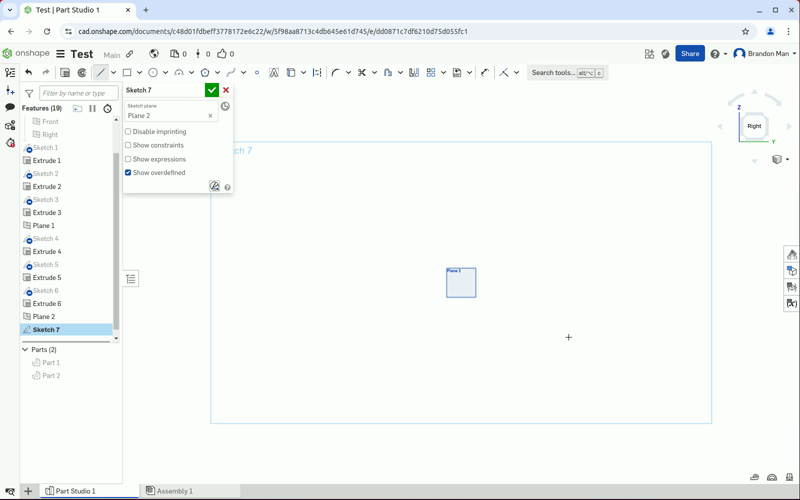
key_up(shift)
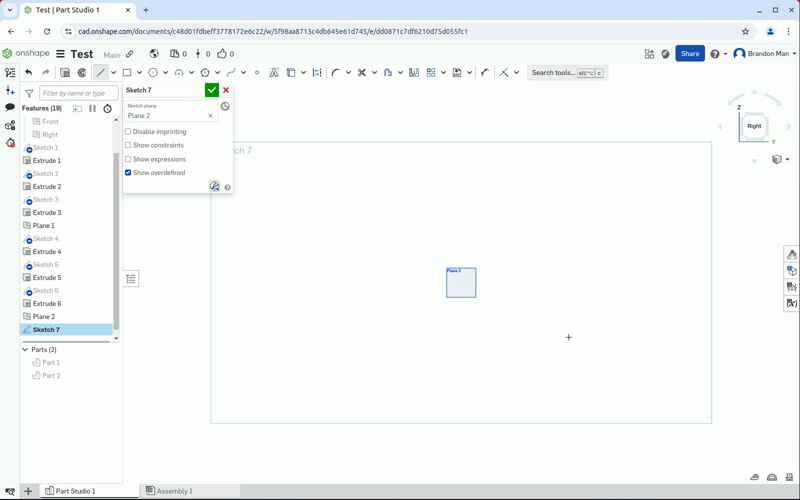
key_down(shift)
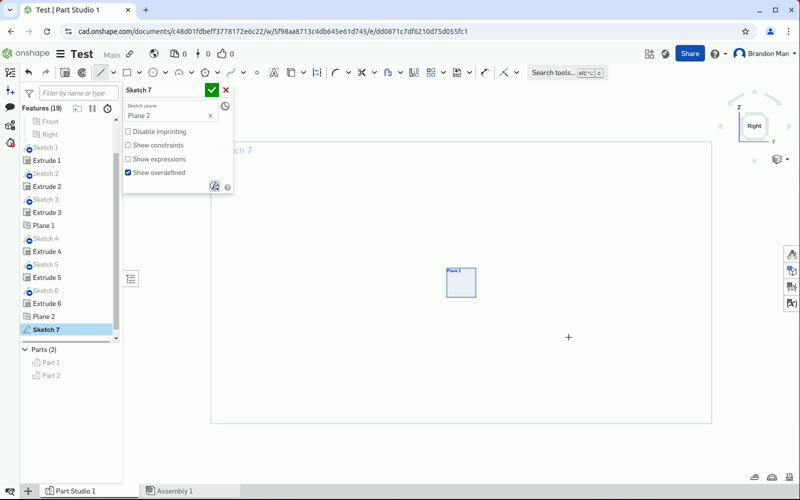
mouse_move(589, 336)
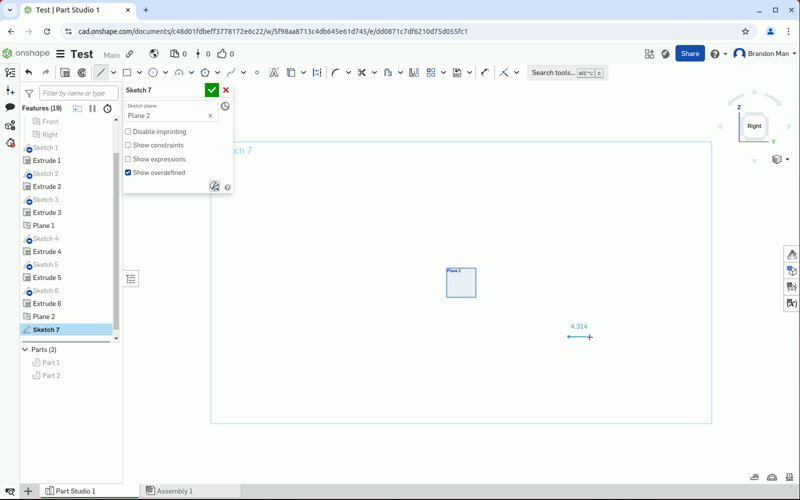
mouse_move(576, 336)
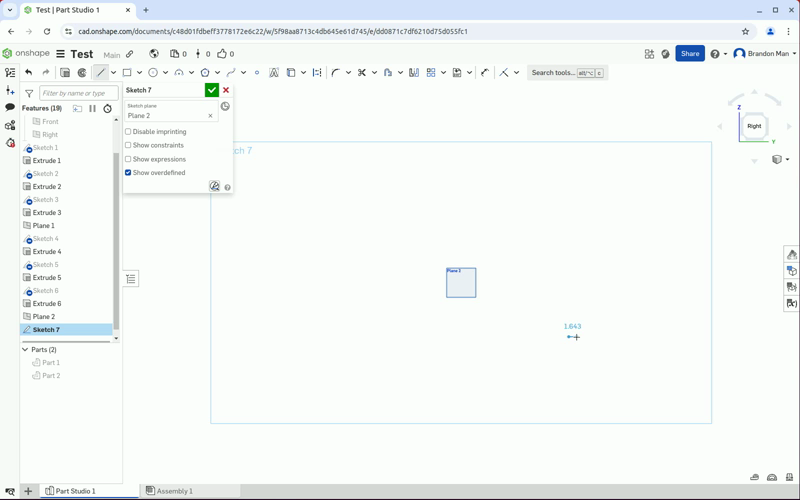
click(576, 336)
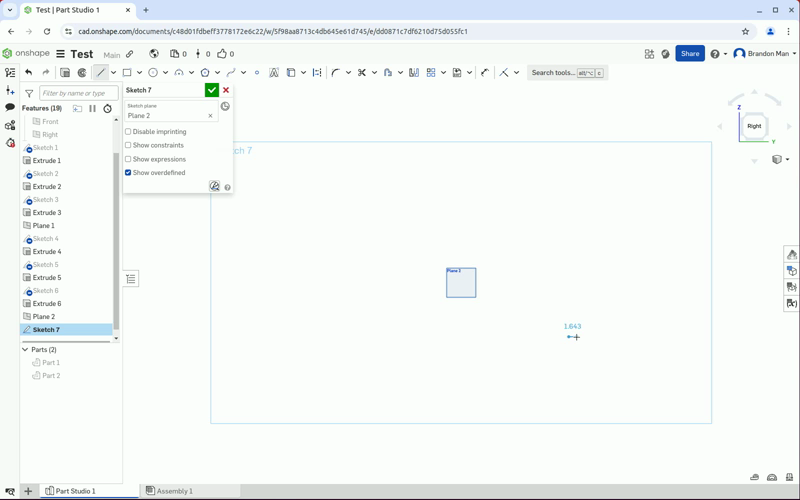
key_up(shift)
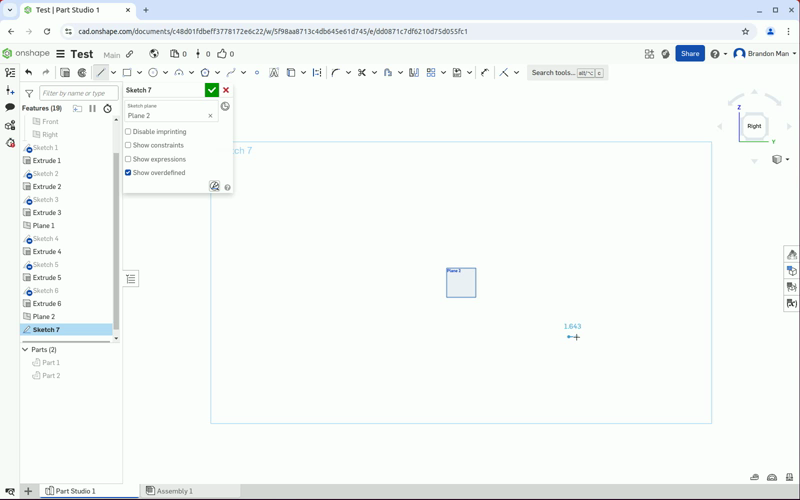
key_down(shift)
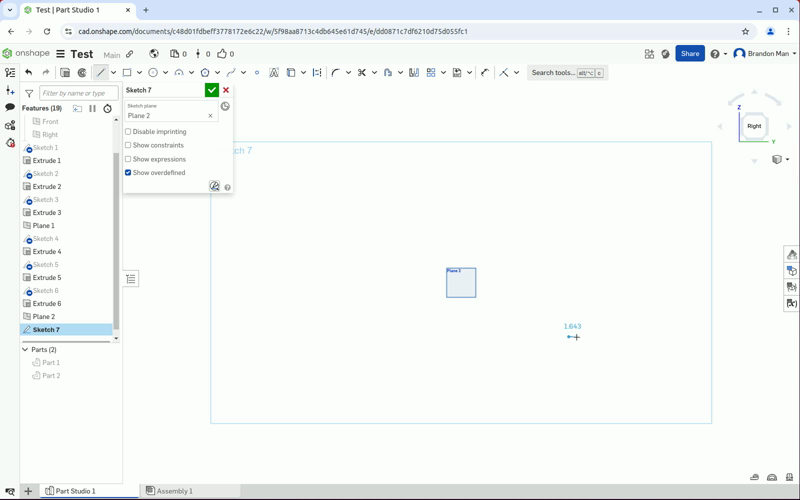
mouse_move(576, 245)
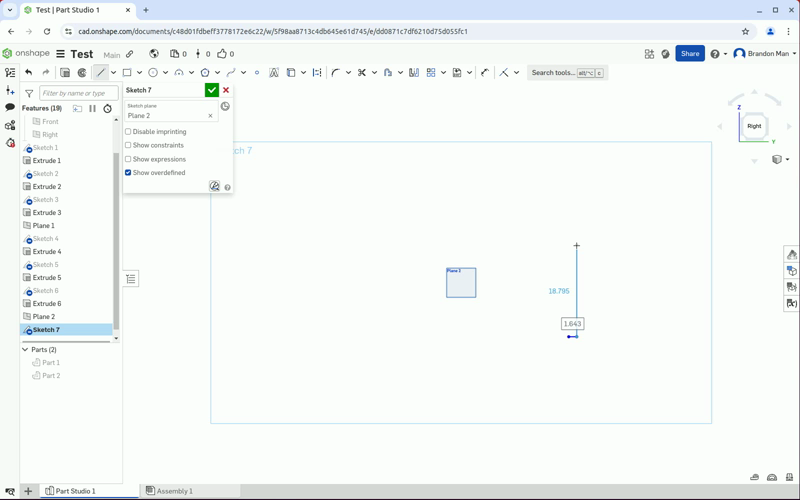
click(576, 245)
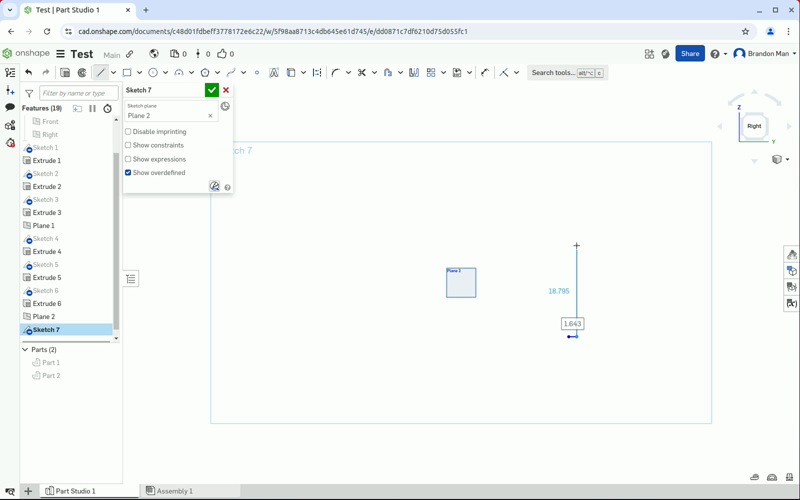
key_up(shift)
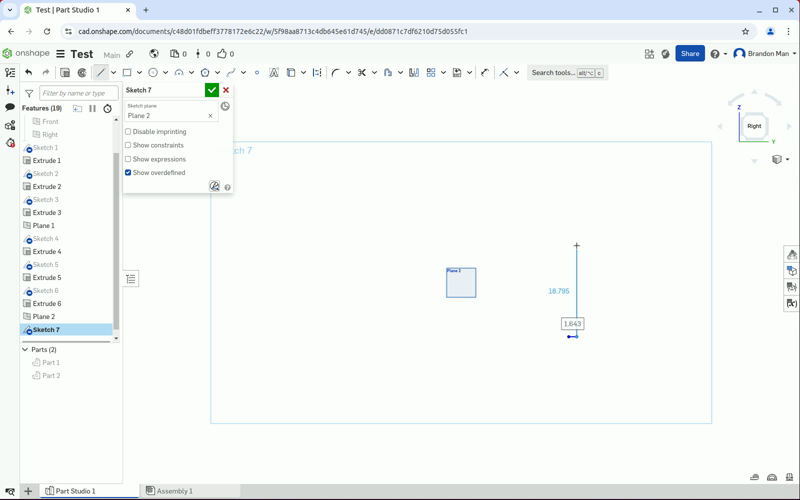
key_down(shift)
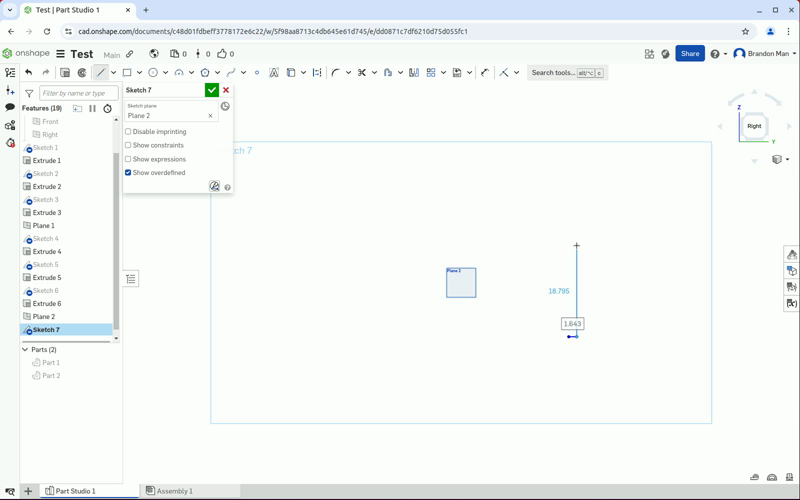
mouse_move(589, 245)
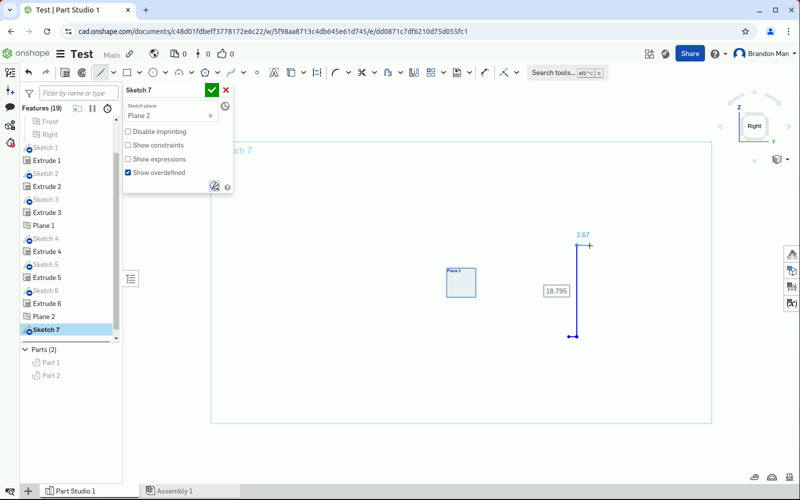
mouse_move(568, 239)
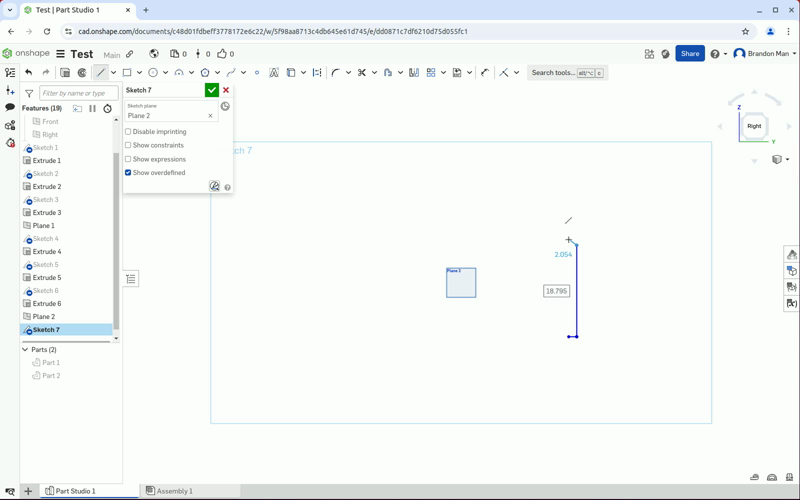
click(568, 239)
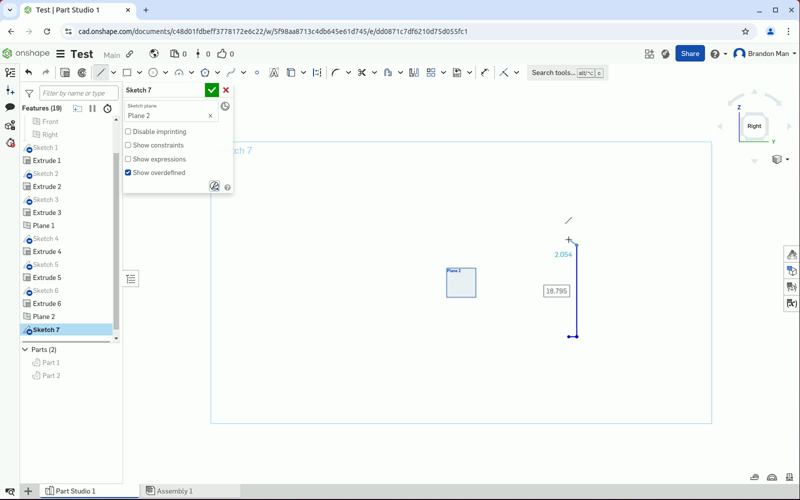
key_up(shift)
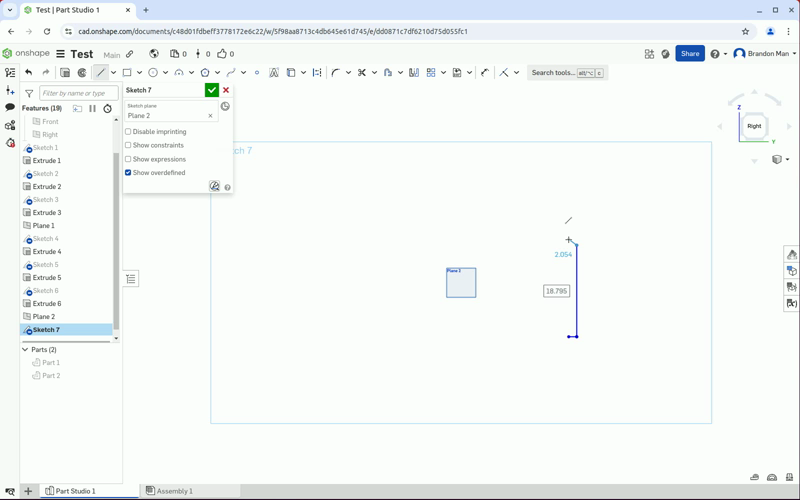
key_down(shift)
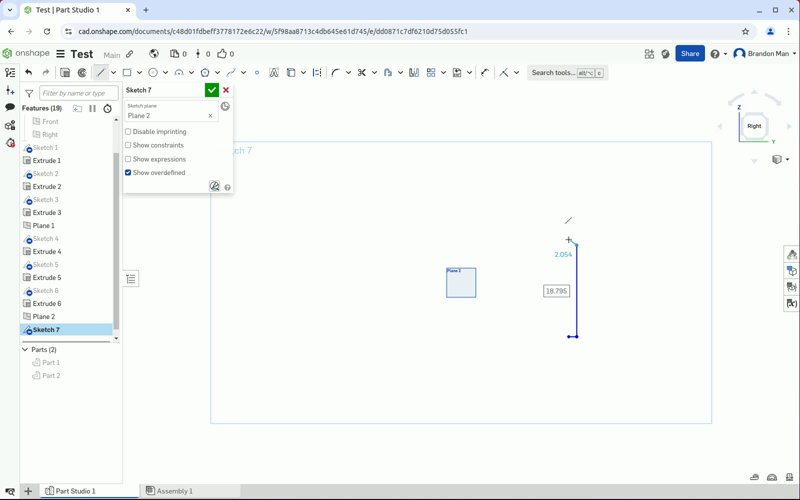
mouse_move(589, 239)
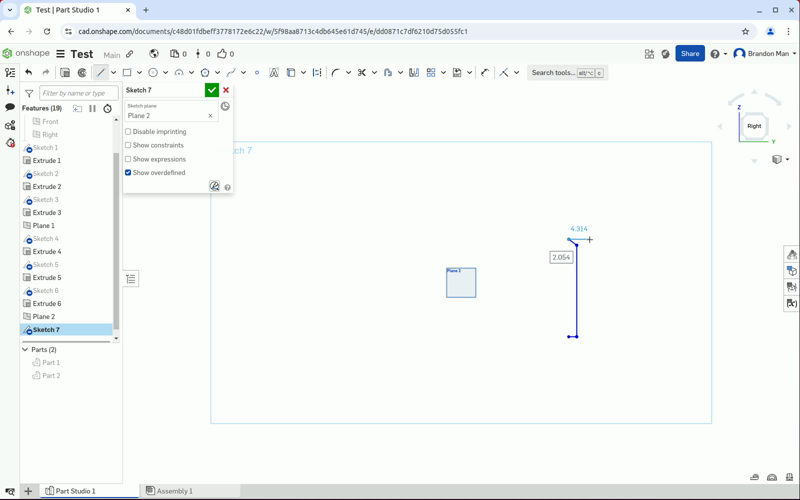
mouse_move(568, 249)
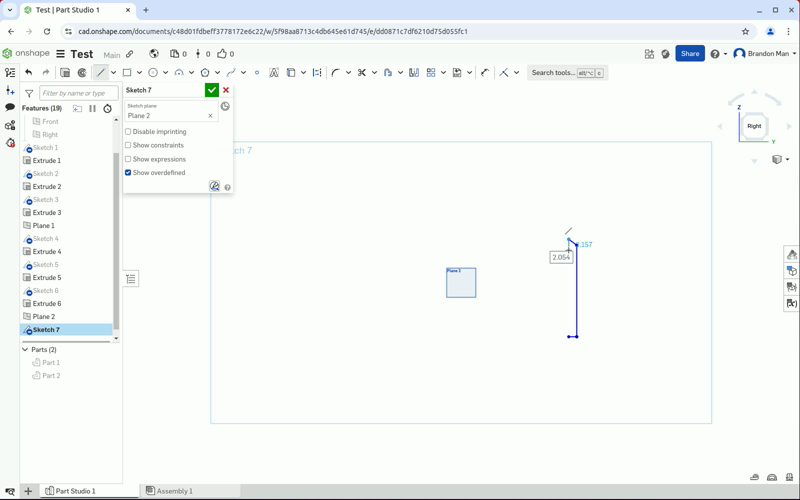
click(568, 249)
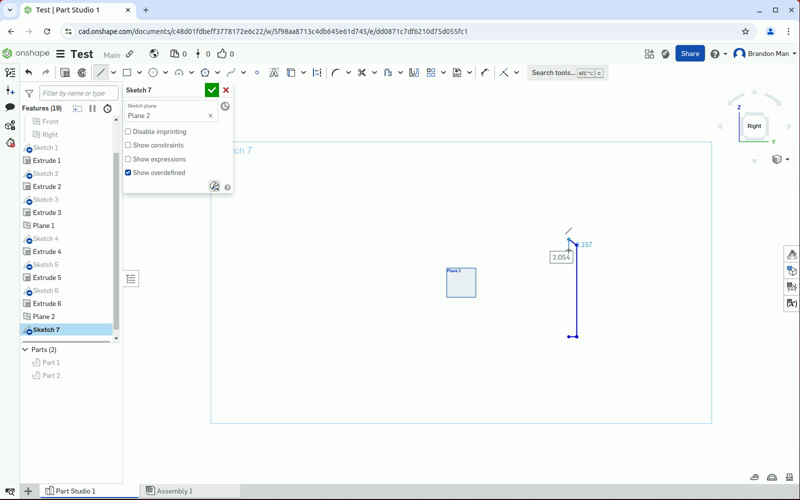
key_up(shift)
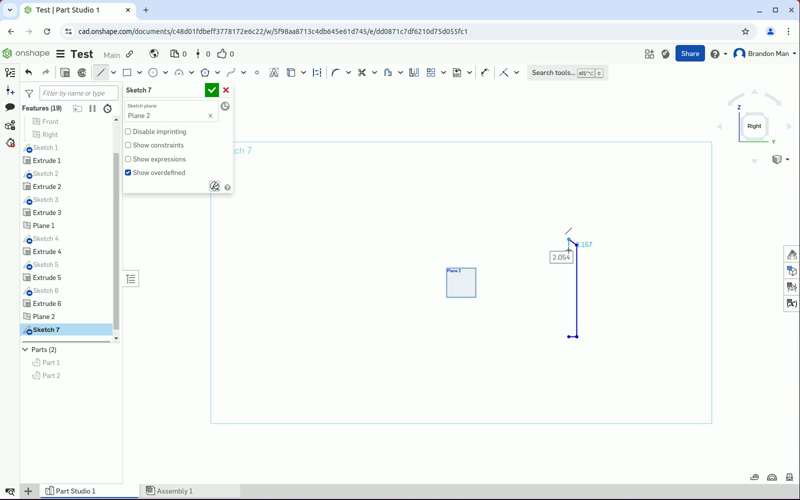
key(esc)
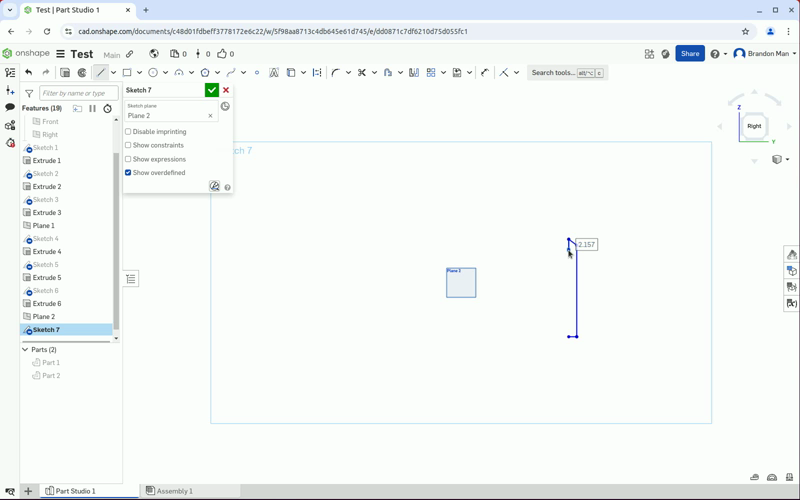
key(a)
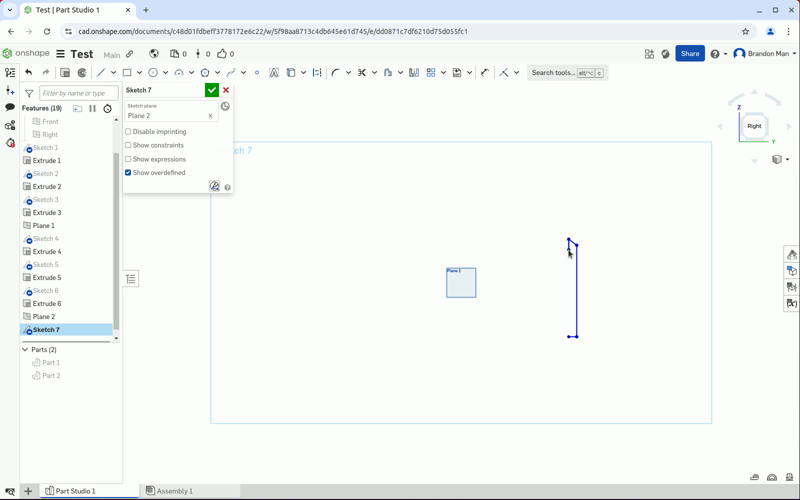
mouse_move(568, 249)
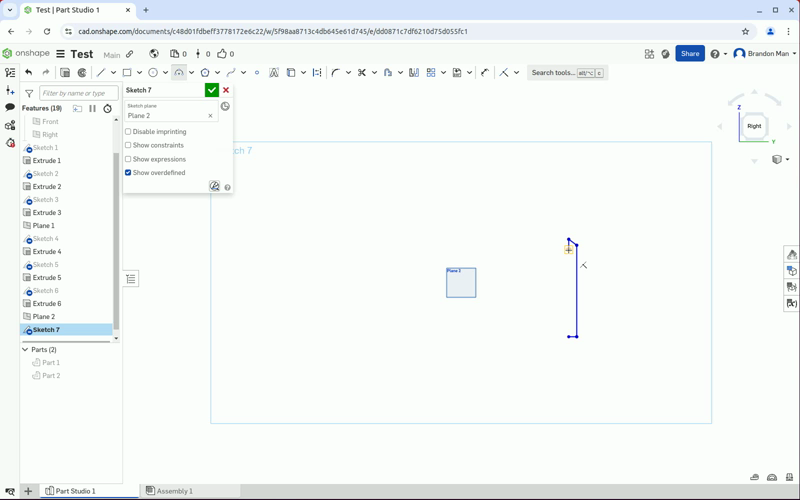
click(568, 249)
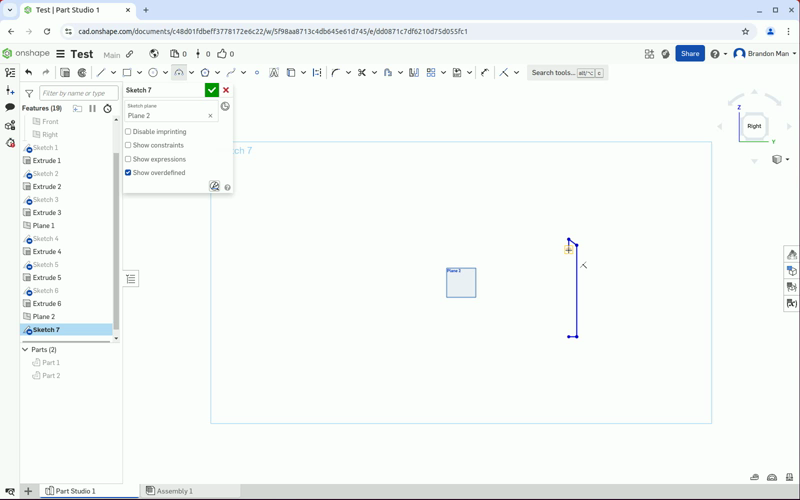
key_down(shift)
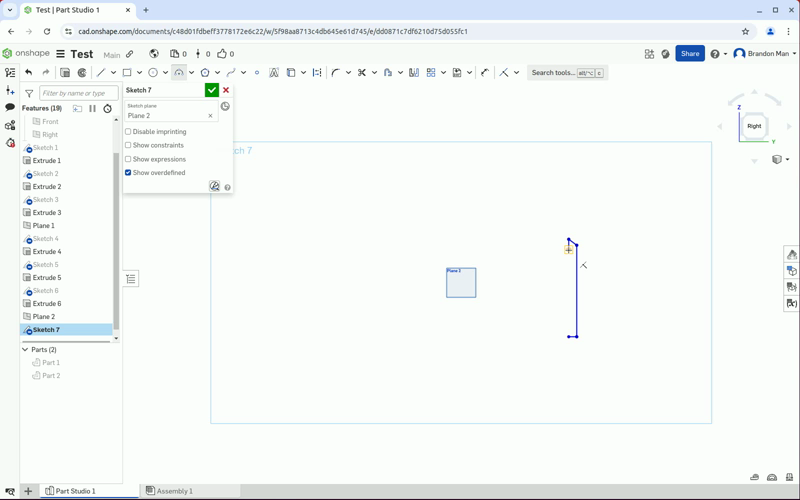
mouse_move(573, 281)
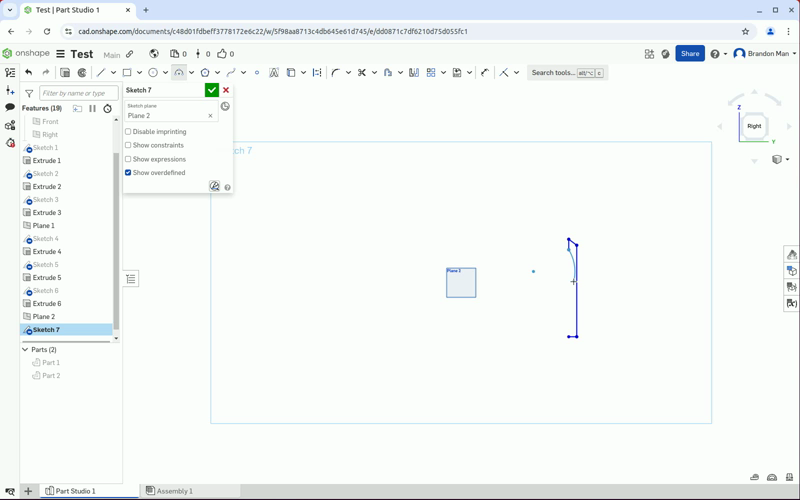
click(573, 281)
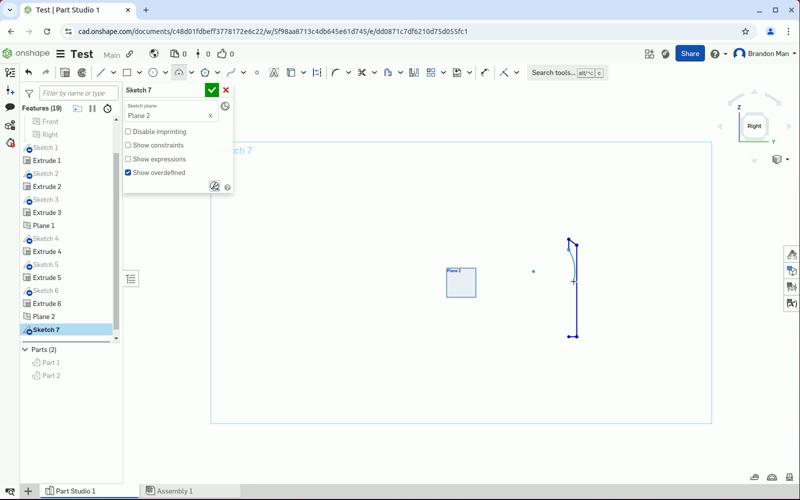
mouse_move(572, 265)
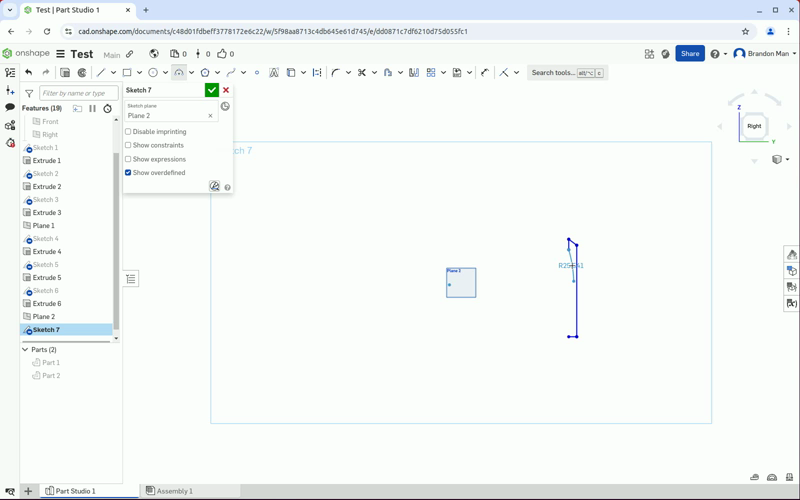
click(572, 265)
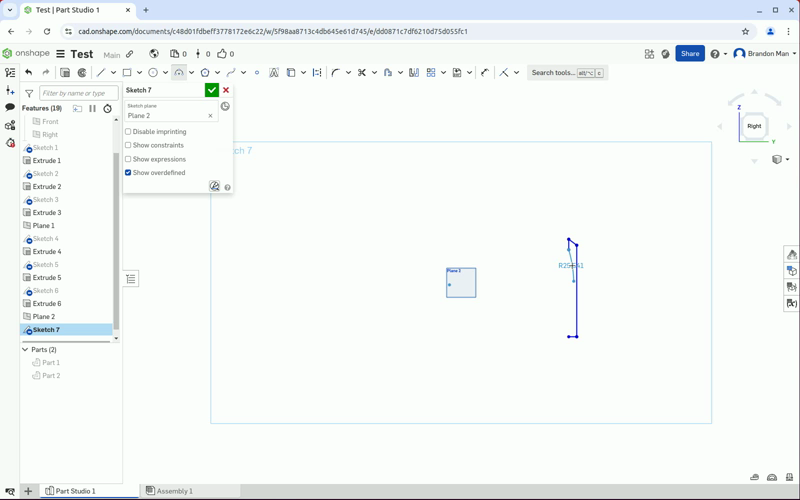
key_up(shift)
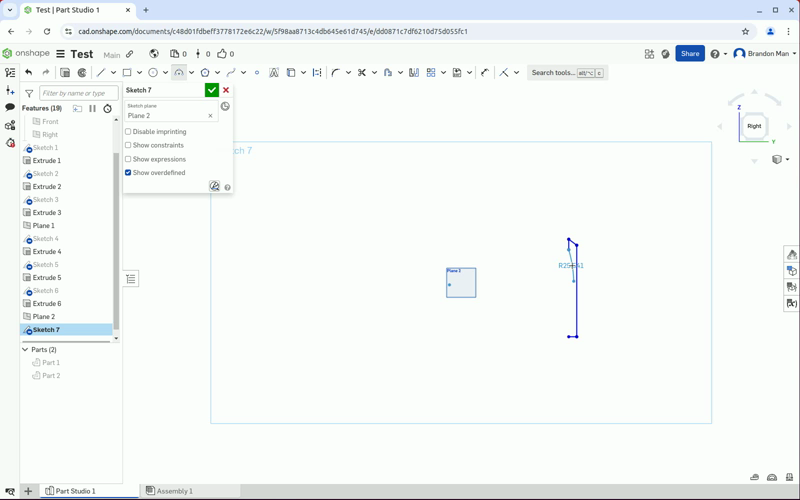
key(esc)
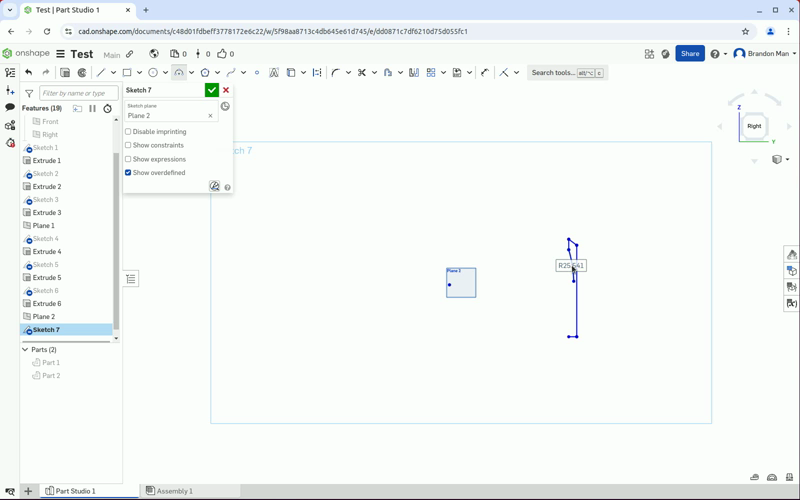
key(l)
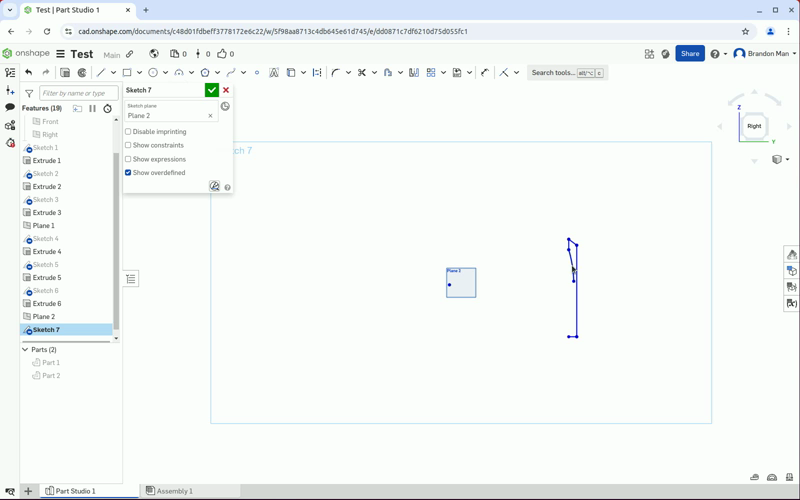
mouse_move(573, 281)
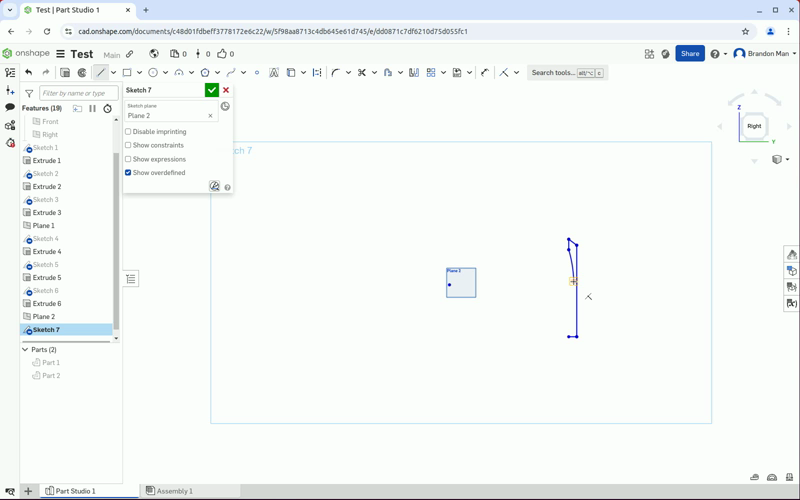
click(573, 281)
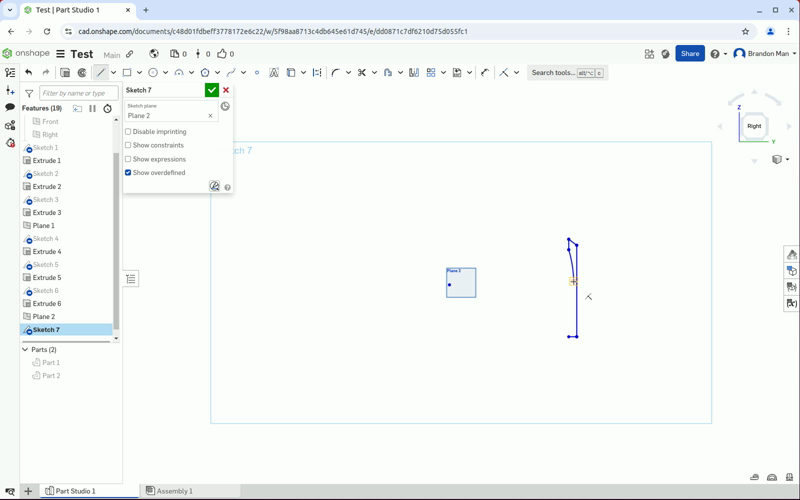
key_down(shift)
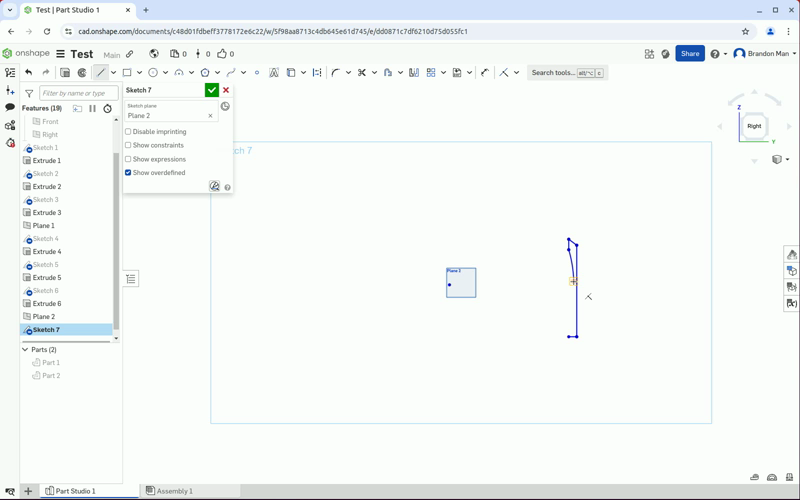
mouse_move(589, 281)
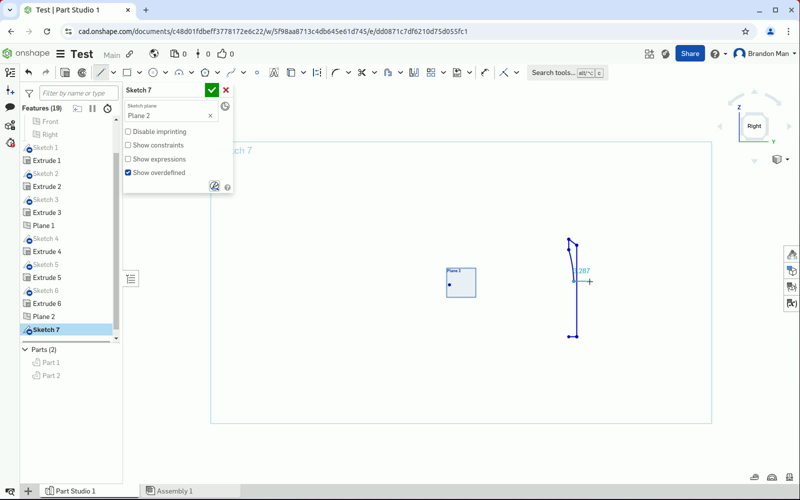
mouse_move(568, 281)
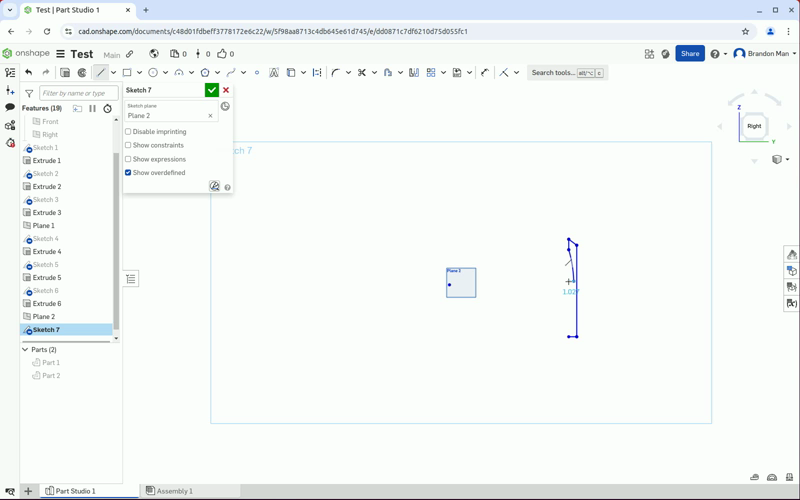
scroll(6)
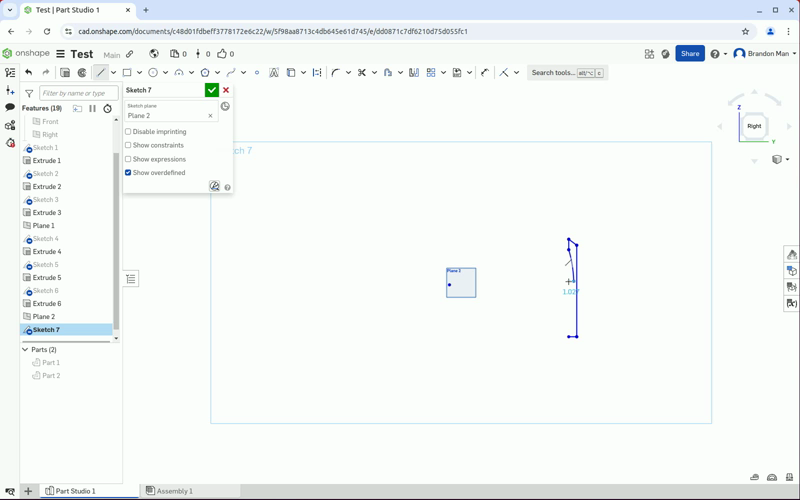
scroll(6)
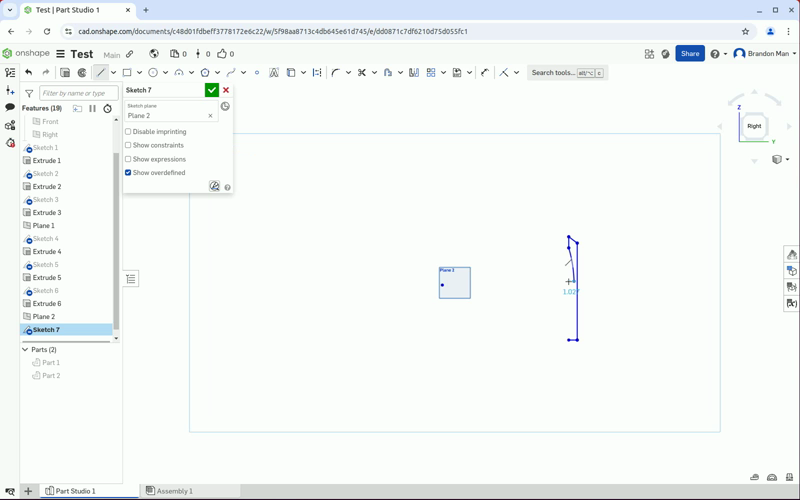
scroll(6)
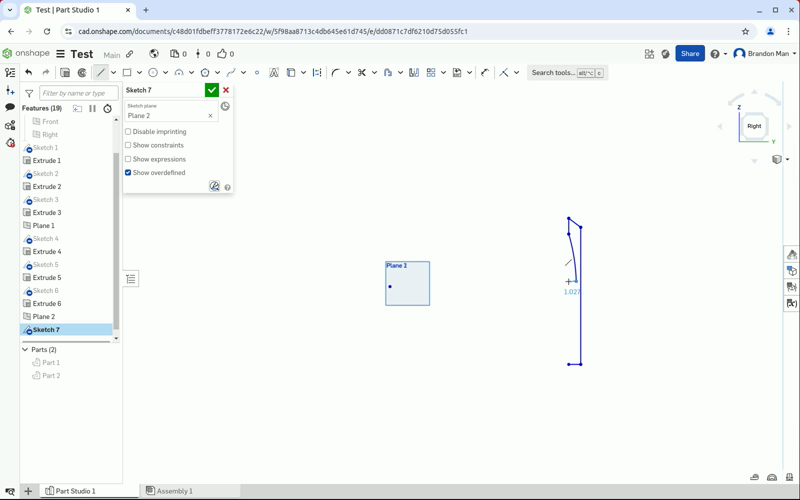
scroll(6)
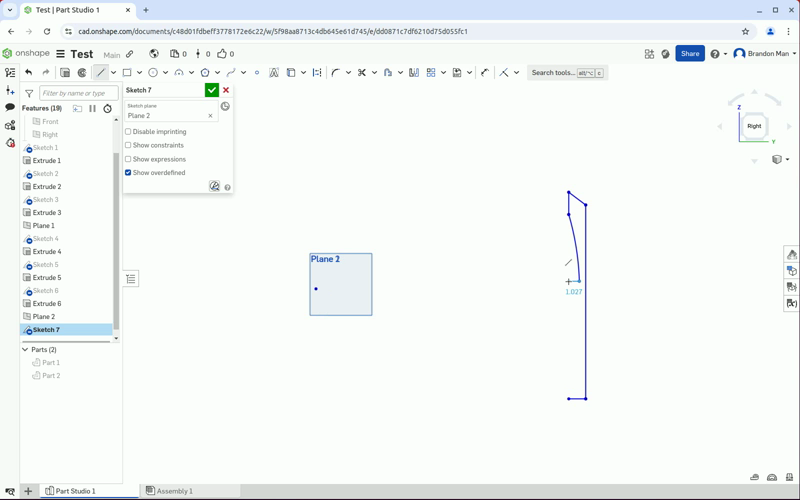
scroll(6)
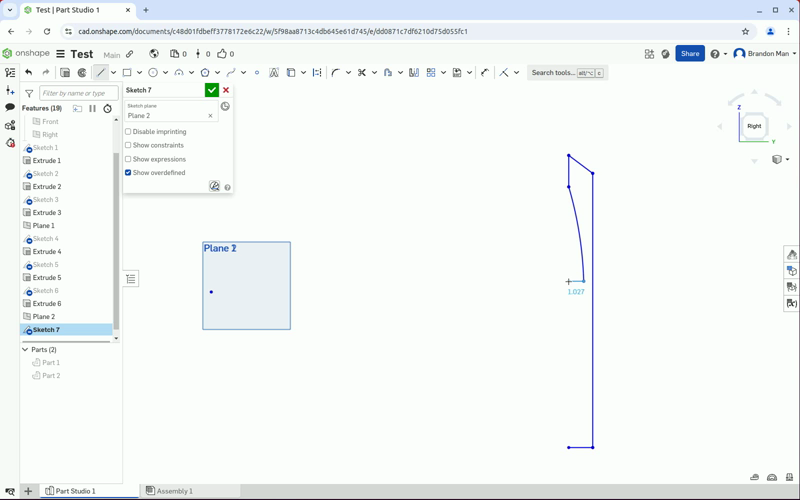
scroll(6)
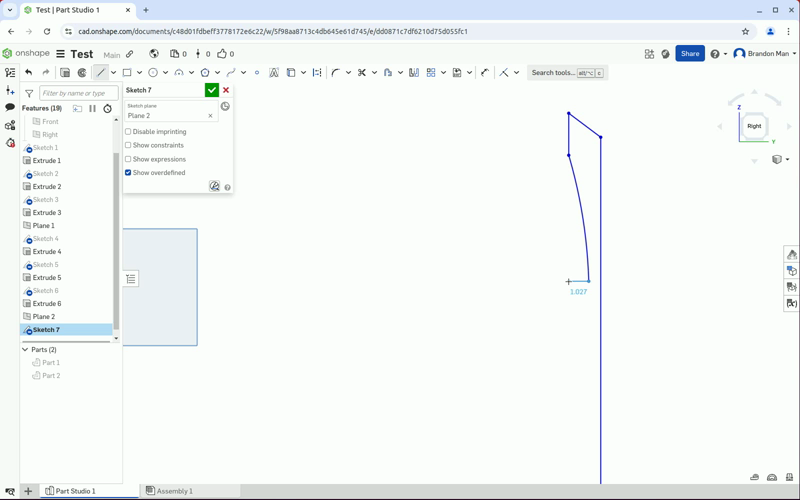
scroll(6)
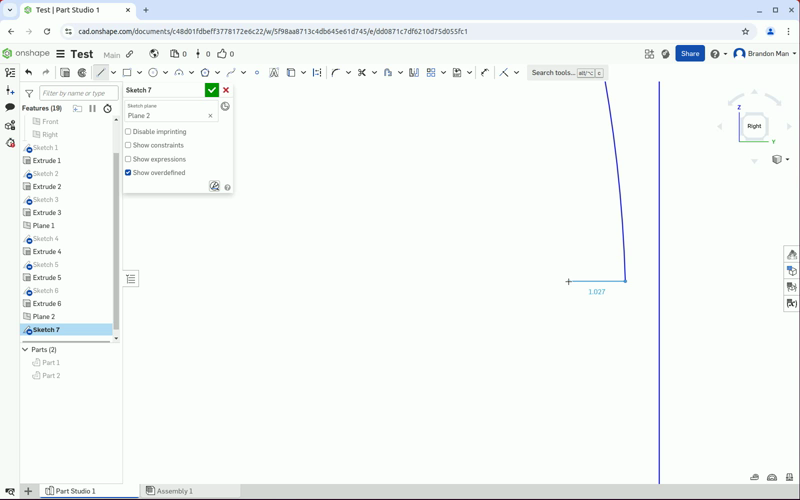
click(568, 281)
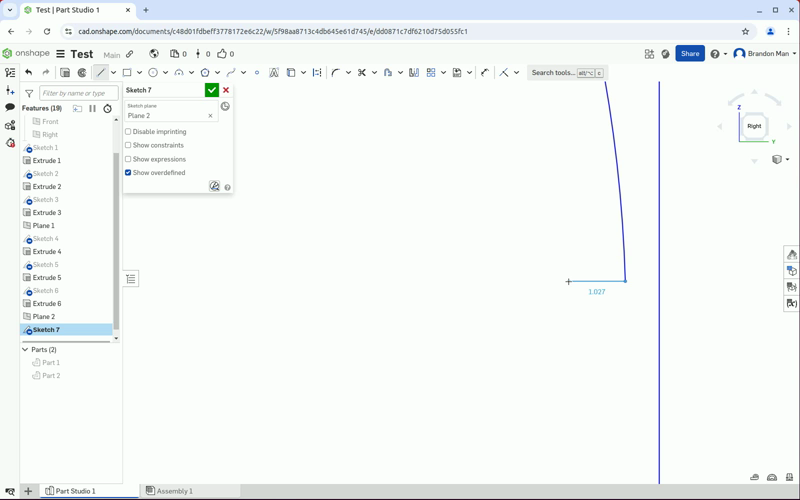
scroll(-6)
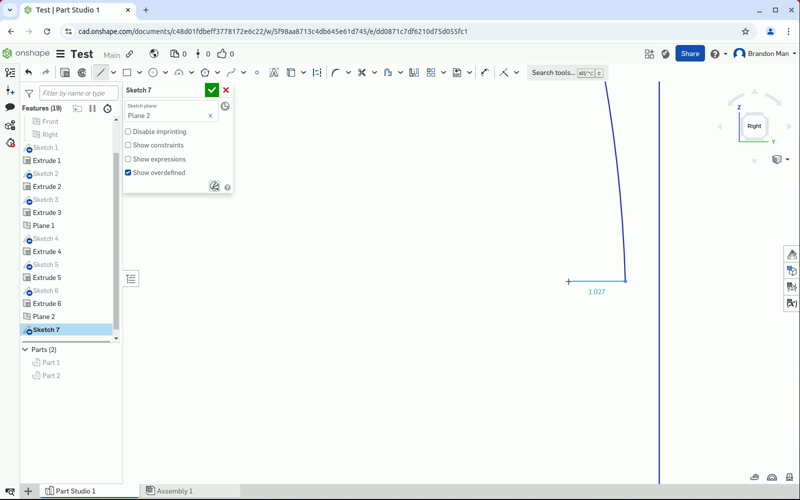
scroll(-6)
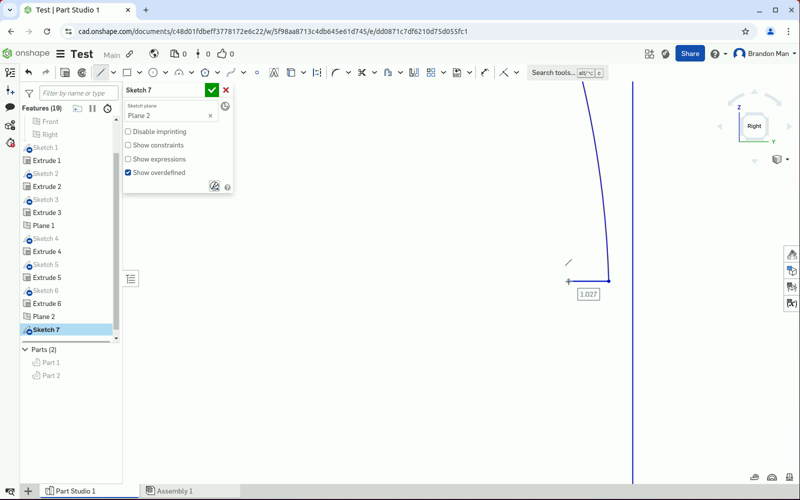
scroll(-6)
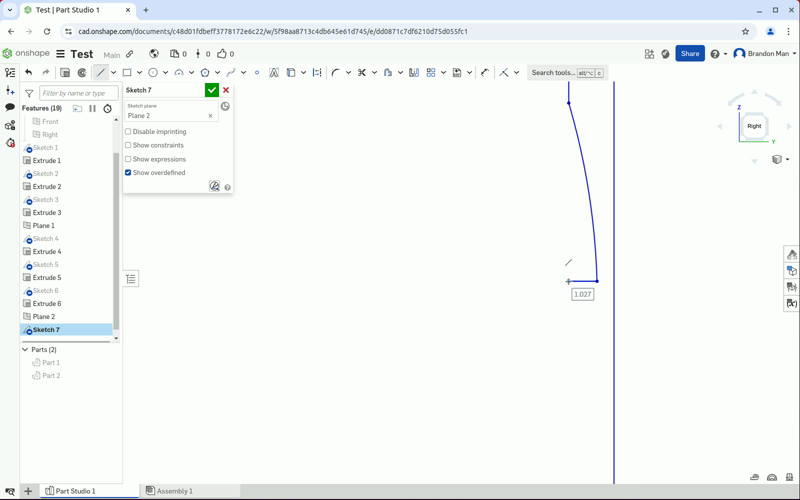
scroll(-6)
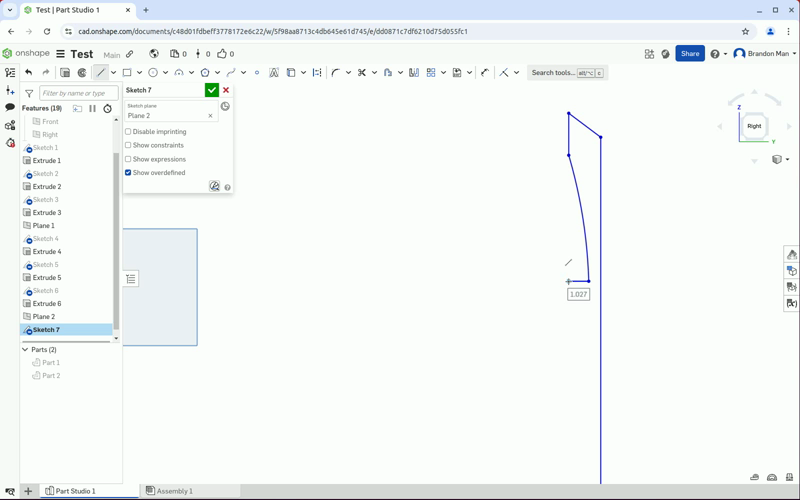
scroll(-6)
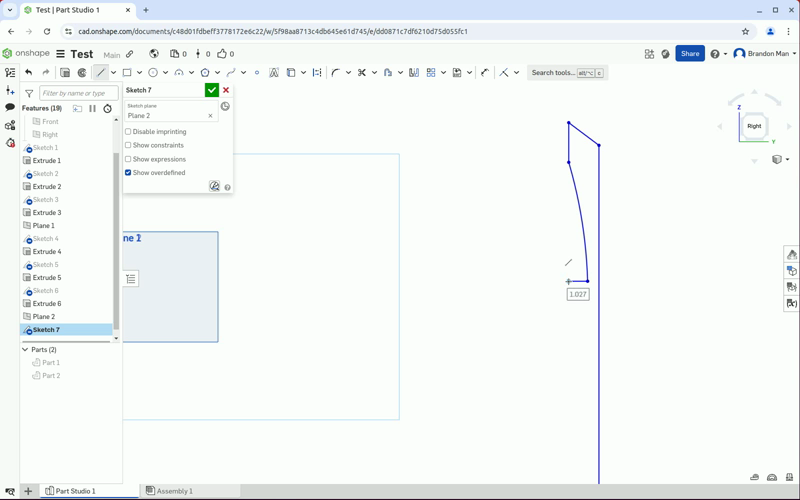
scroll(-6)
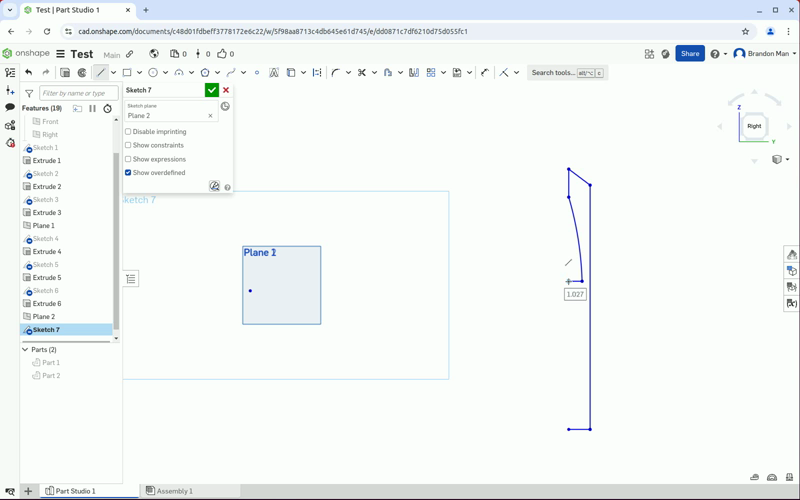
scroll(-6)
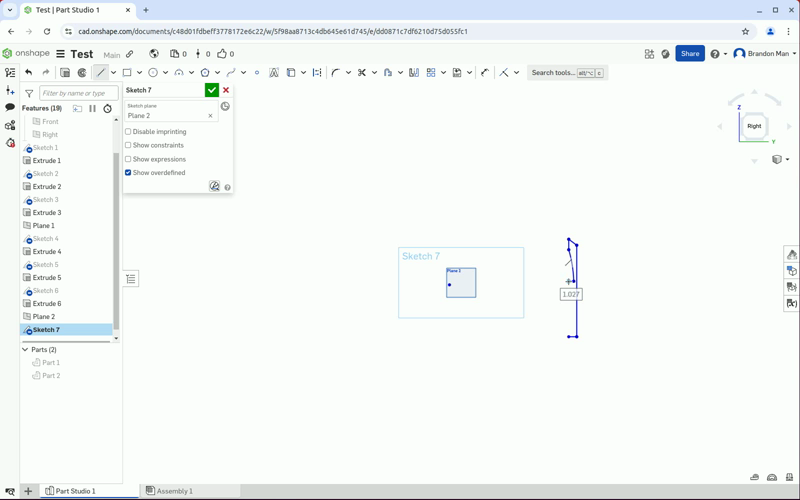
key_up(shift)
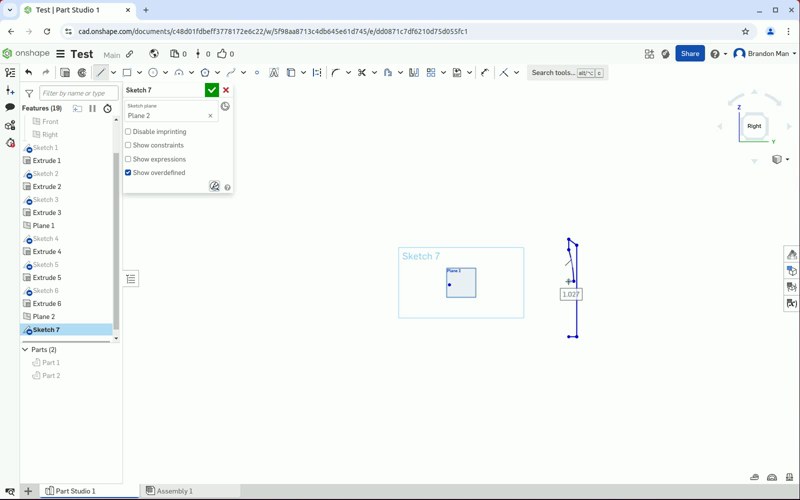
mouse_move(589, 281)
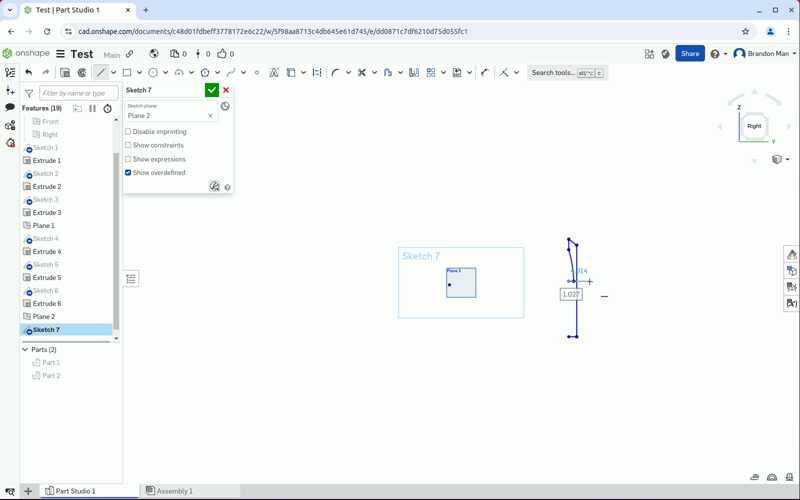
key_down(shift)
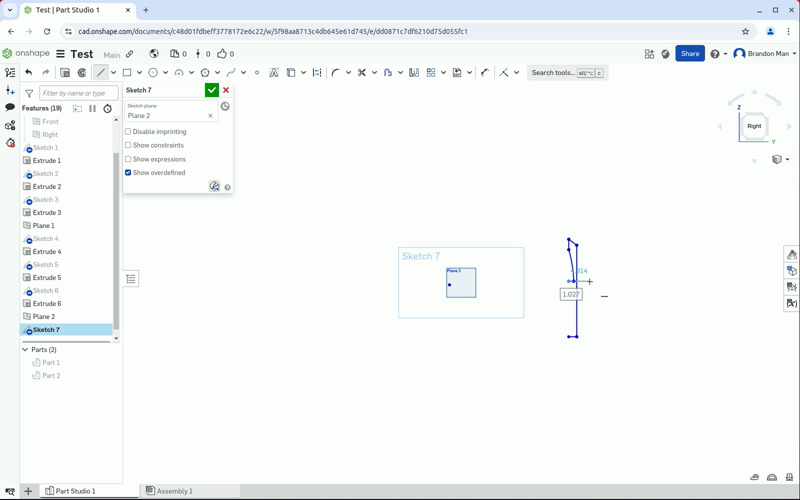
mouse_move(568, 336)
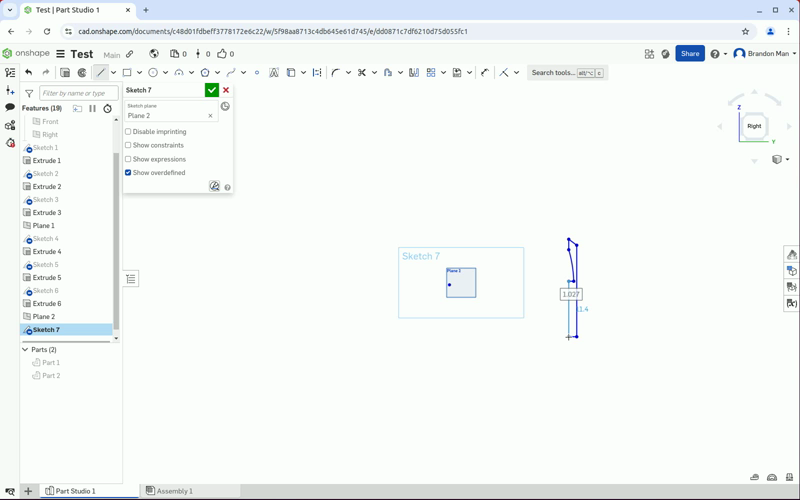
key_up(shift)
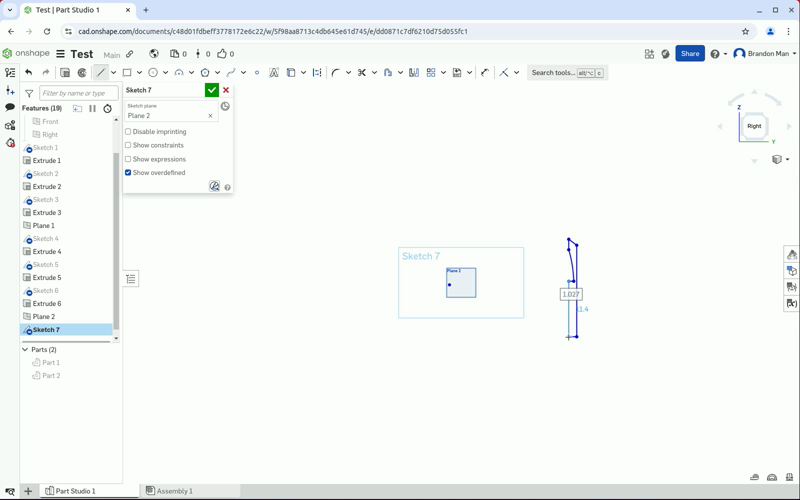
click(568, 336)
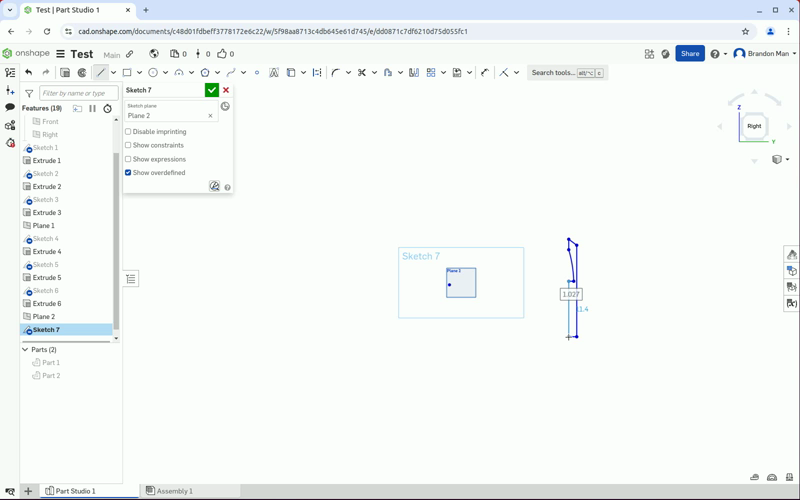
key(esc)
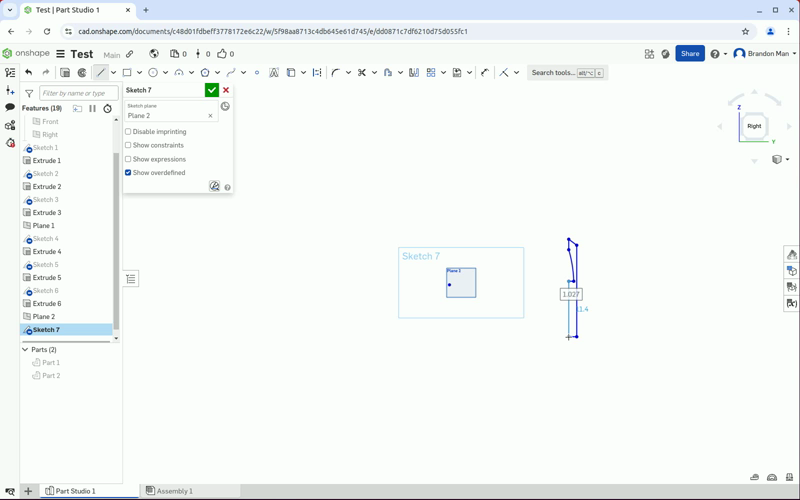
mouse_move(570, 300)
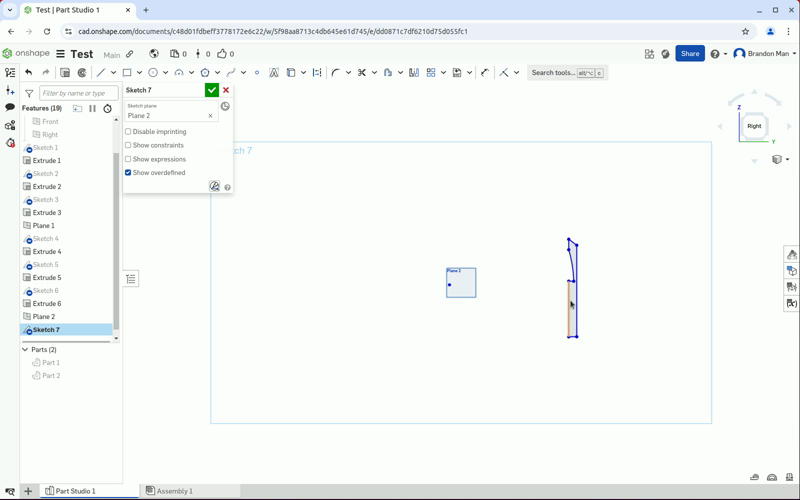
scroll(6)
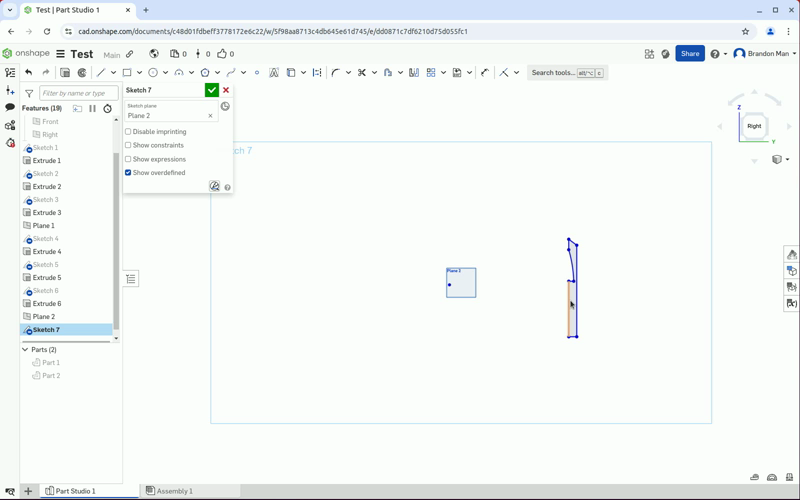
scroll(6)
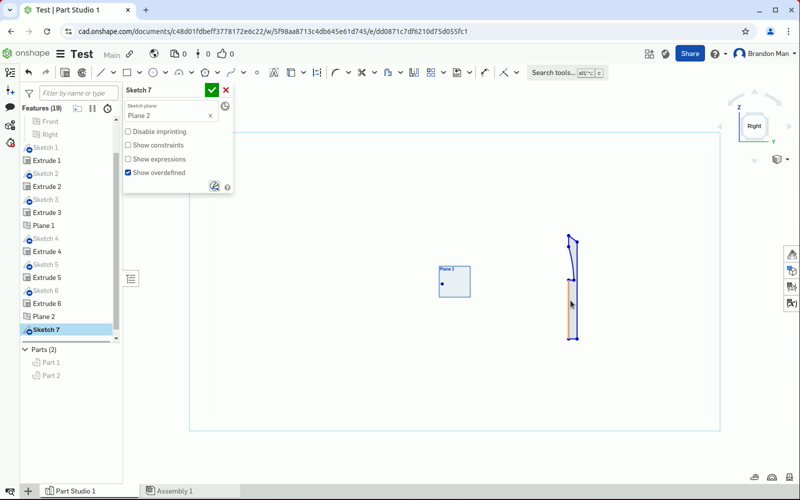
scroll(6)
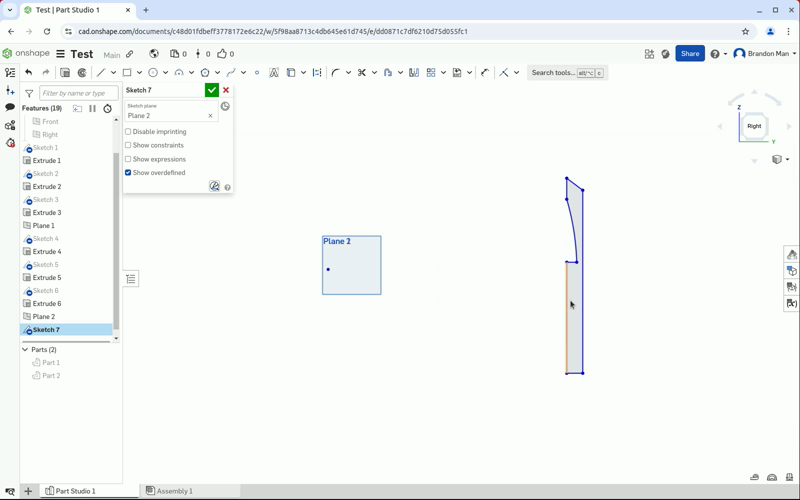
scroll(6)
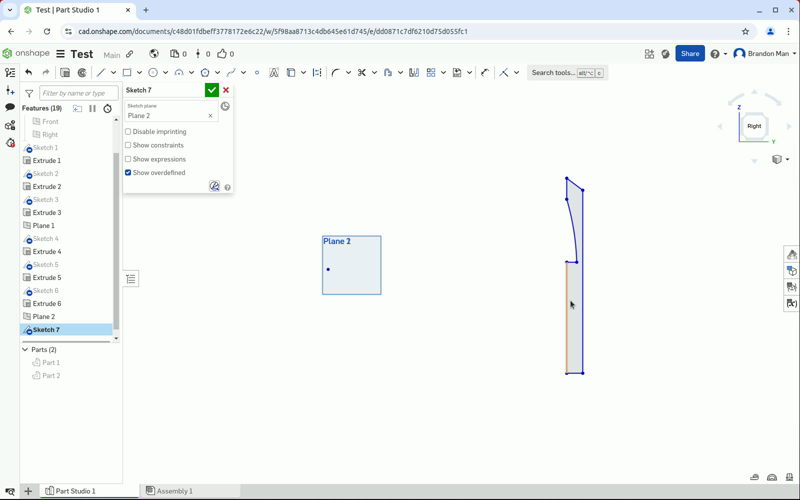
scroll(6)
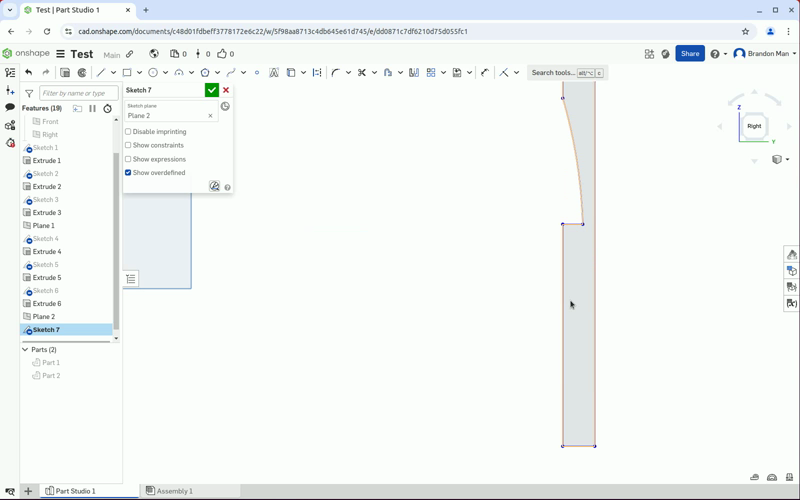
scroll(6)
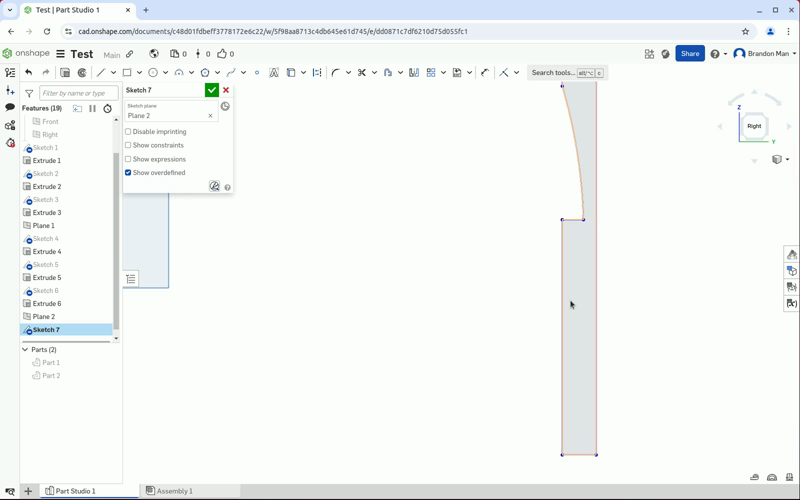
scroll(6)
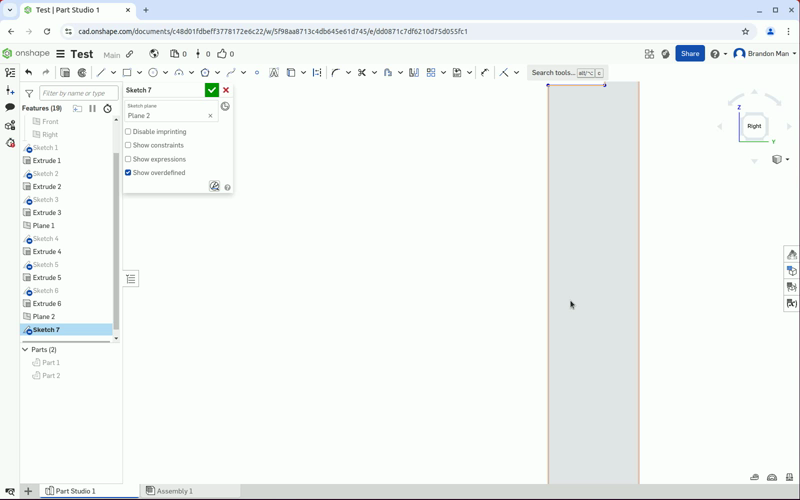
click(570, 300)
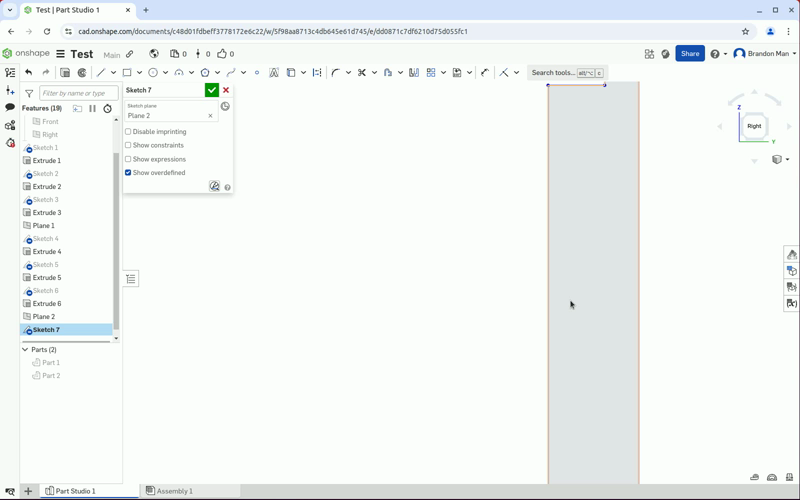
scroll(-6)
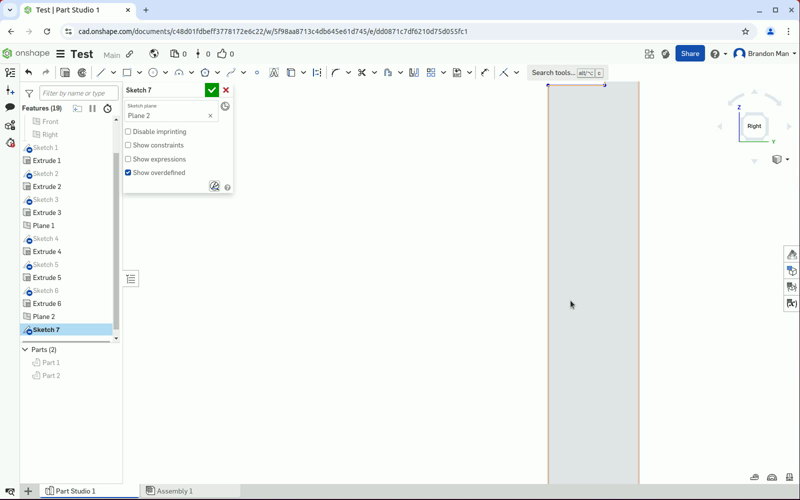
scroll(-6)
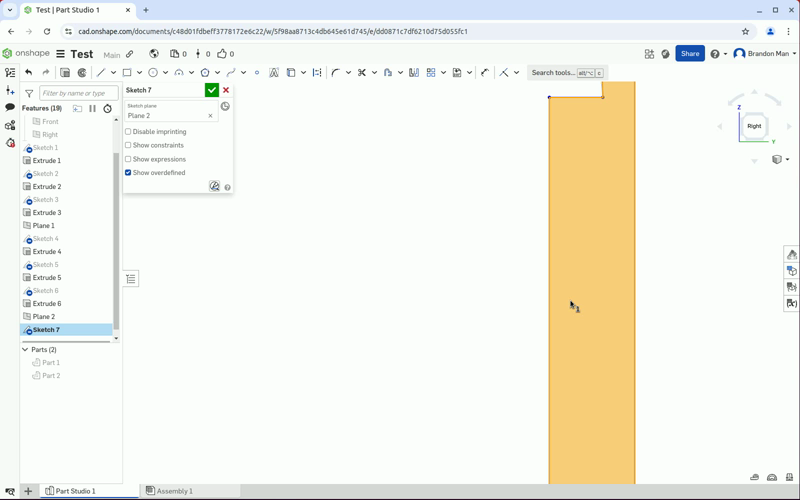
scroll(-6)
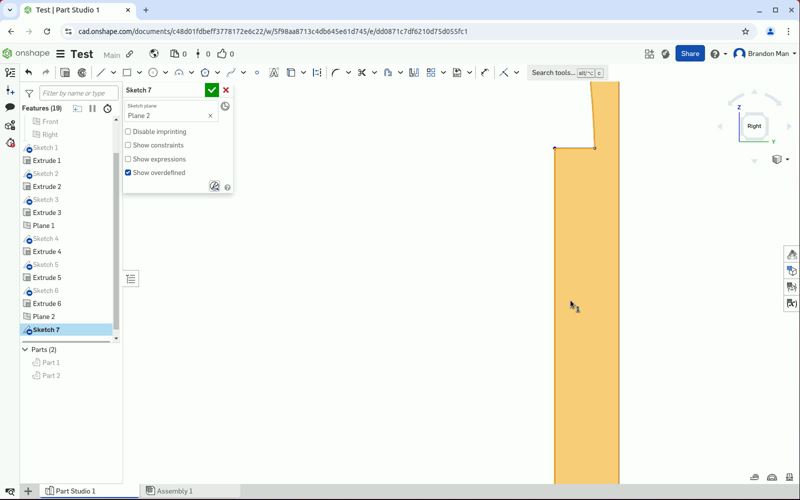
scroll(-6)
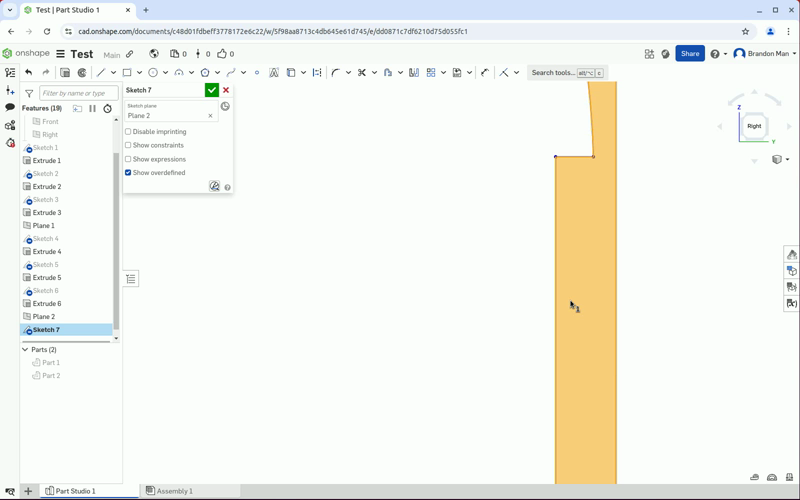
scroll(-6)
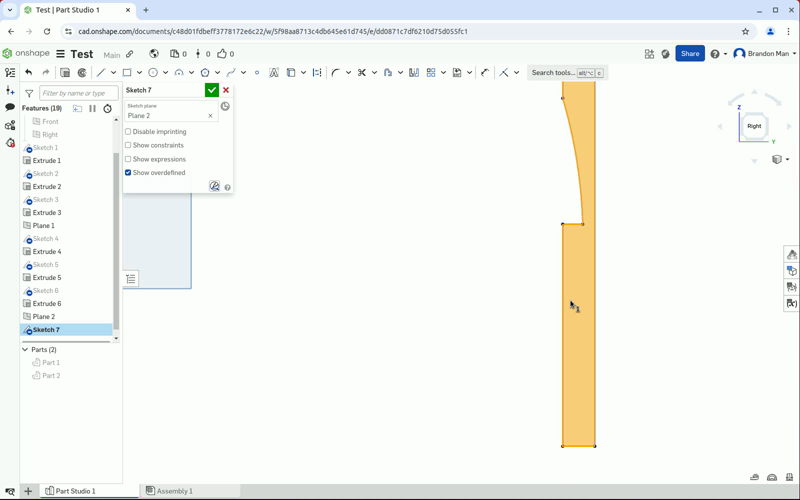
scroll(-6)
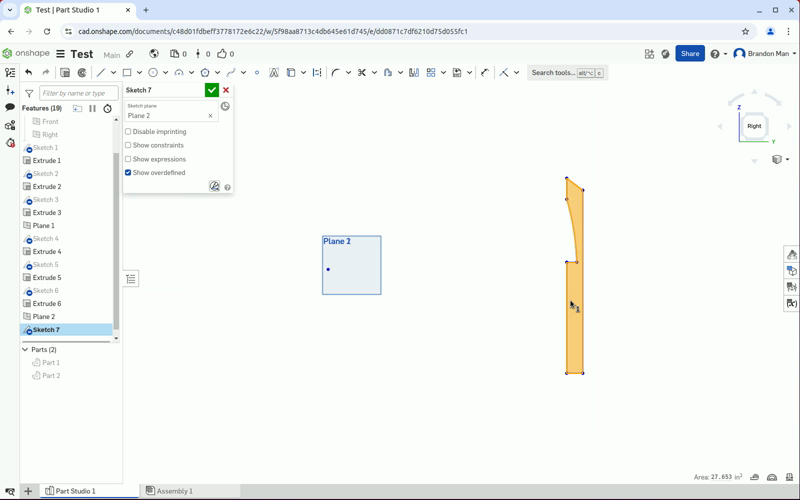
scroll(-6)
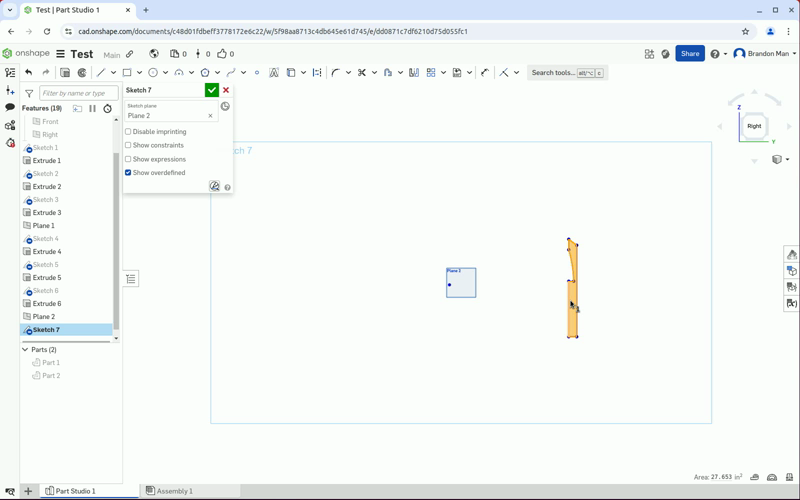
mouse_move(73, 352)
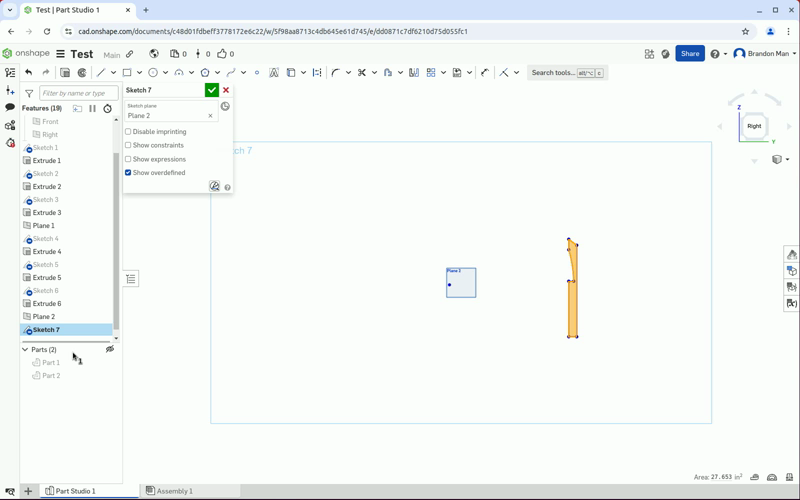
key(shift+y)
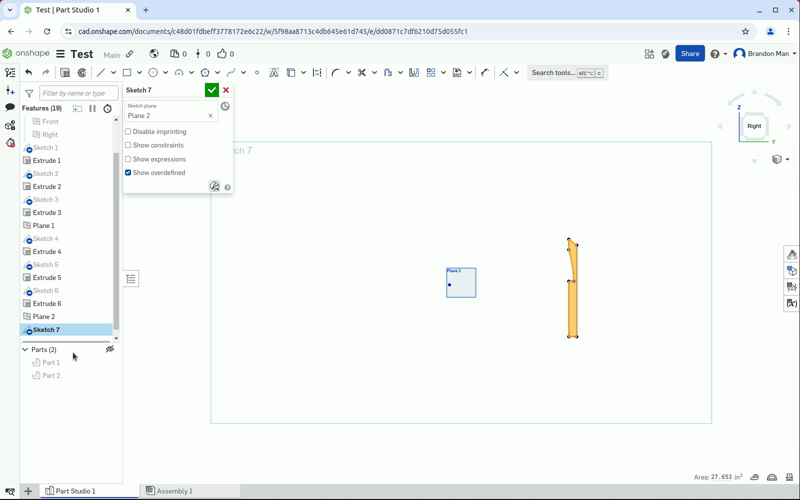
key(shift+e)
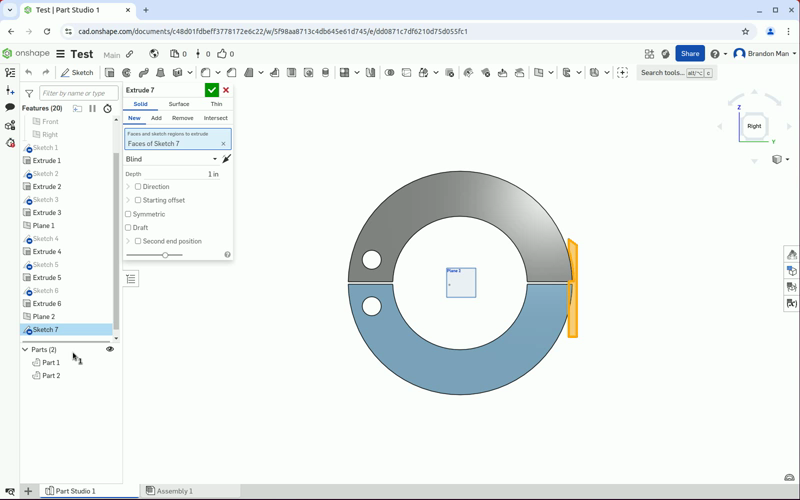
mouse_move(143, 106)
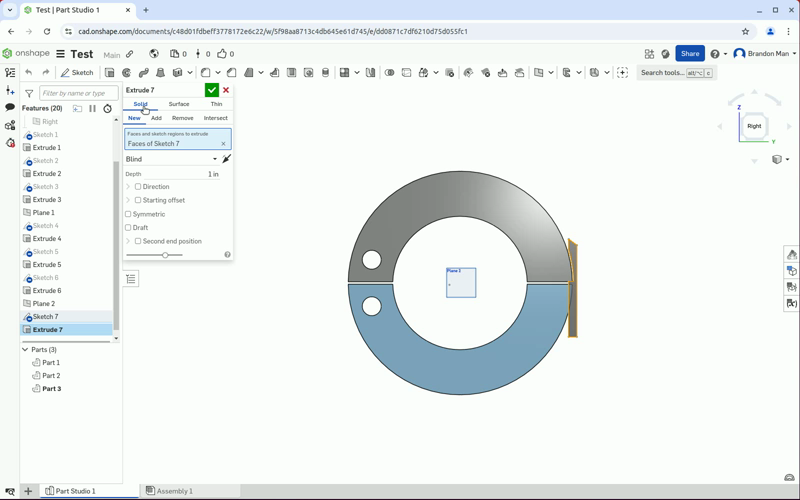
click(143, 106)
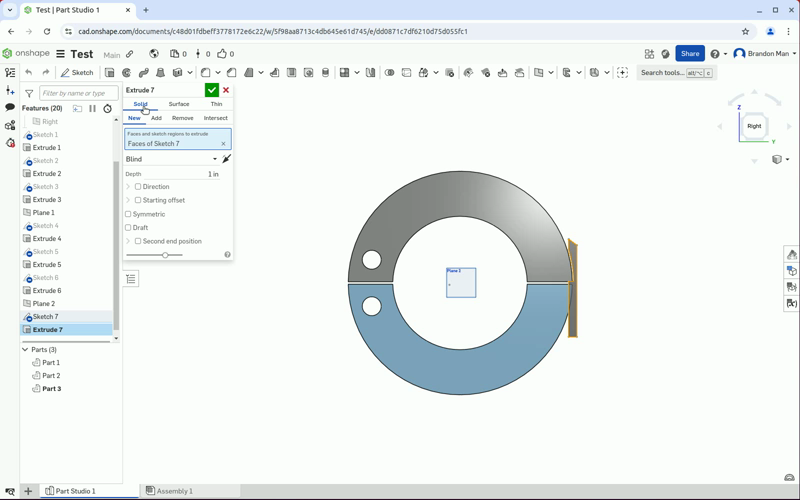
mouse_move(186, 120)
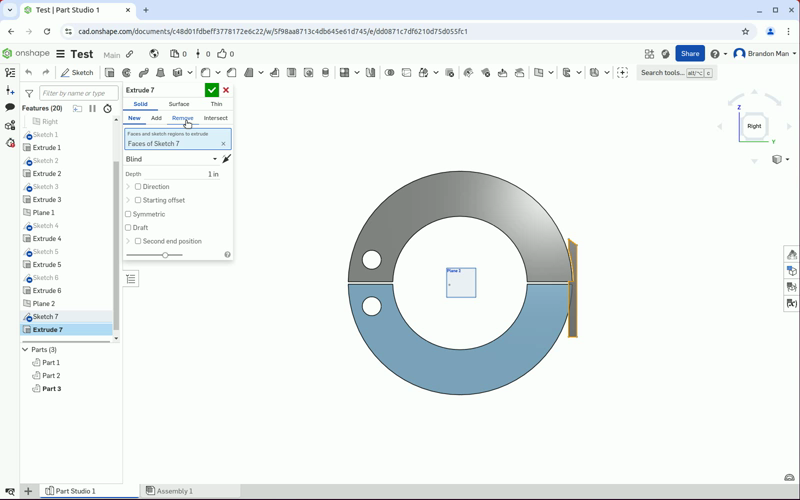
click(186, 120)
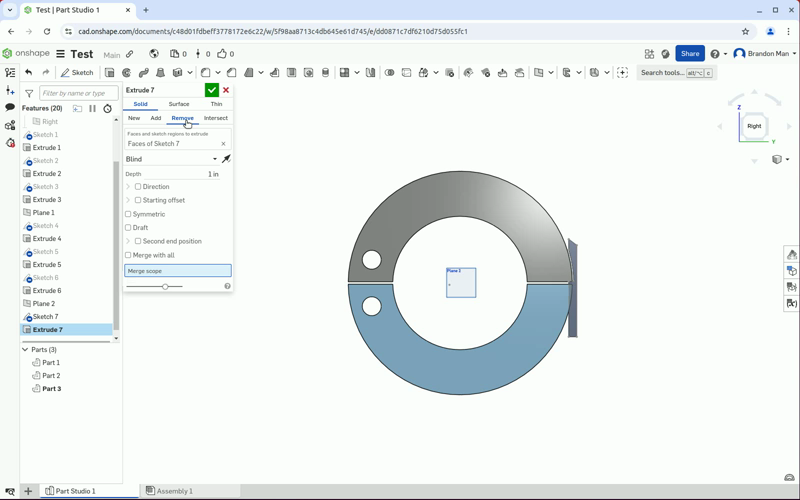
key(tab, 4)
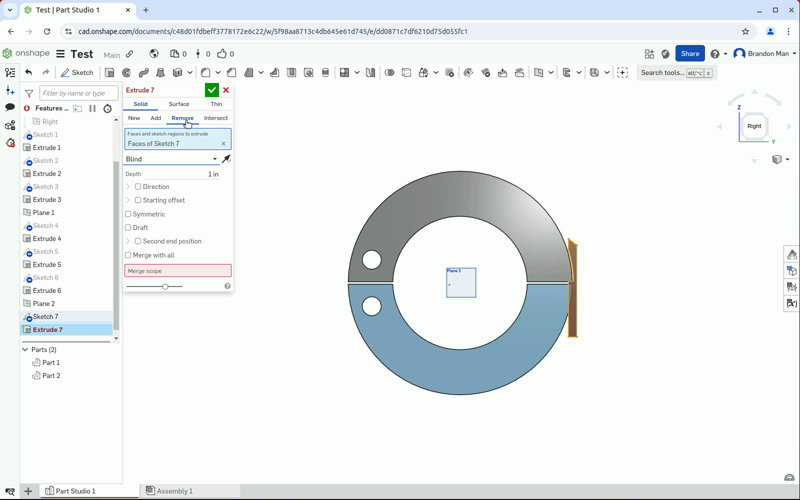
text(18.535)
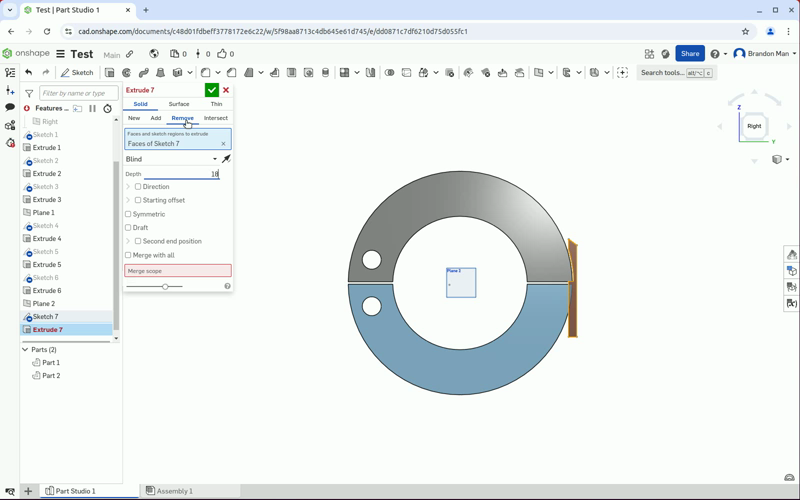
key(tab, 6)
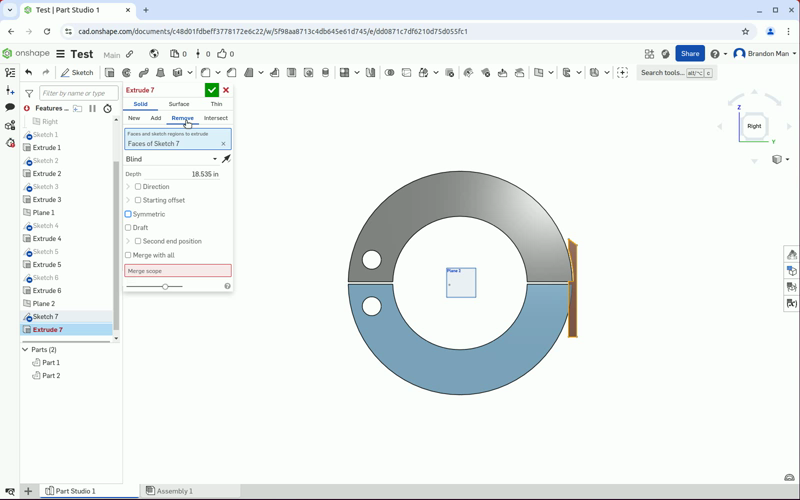
key(space)
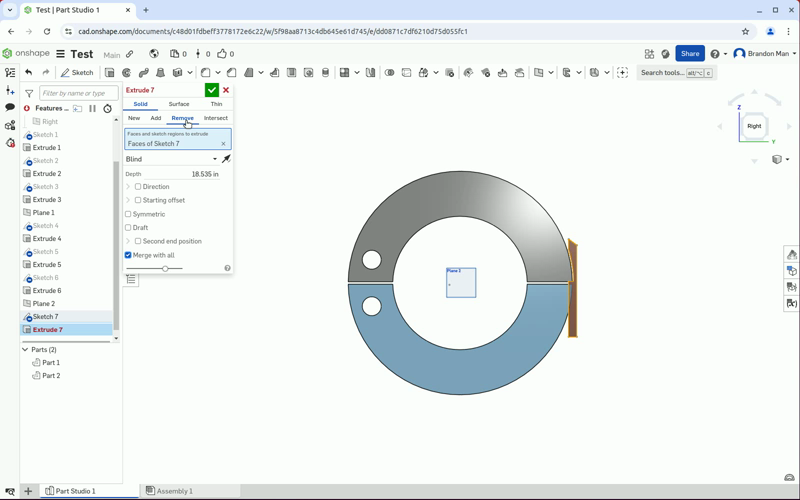
key(enter)
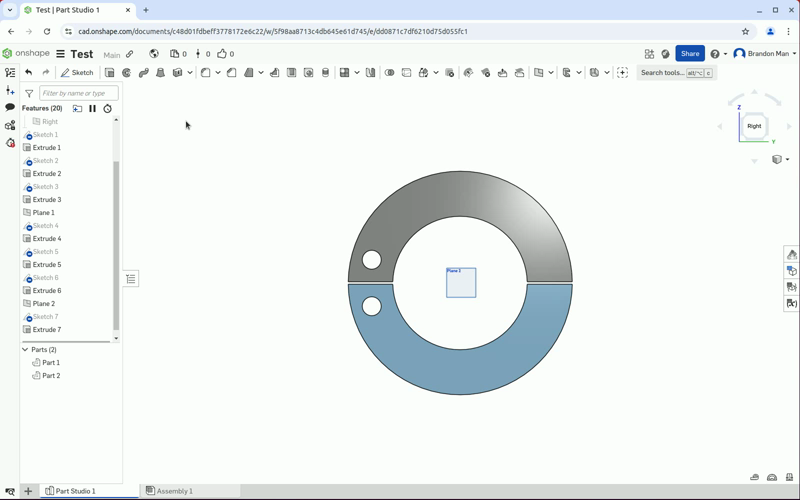
key(shift+h)
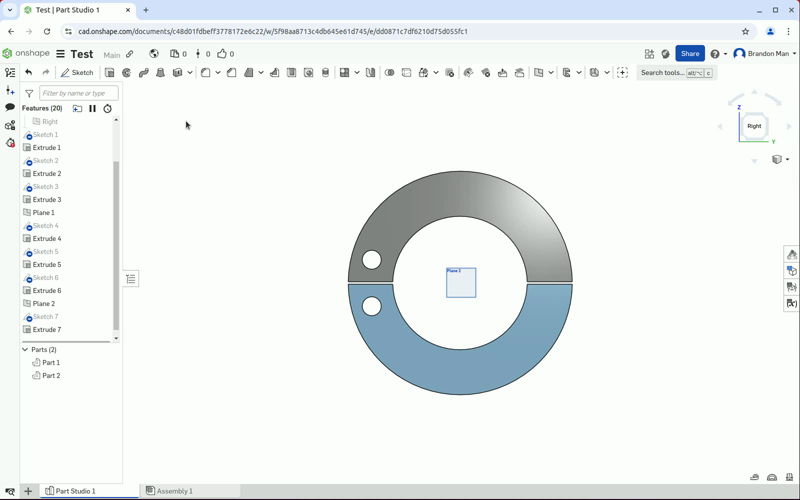
key(shift+h)
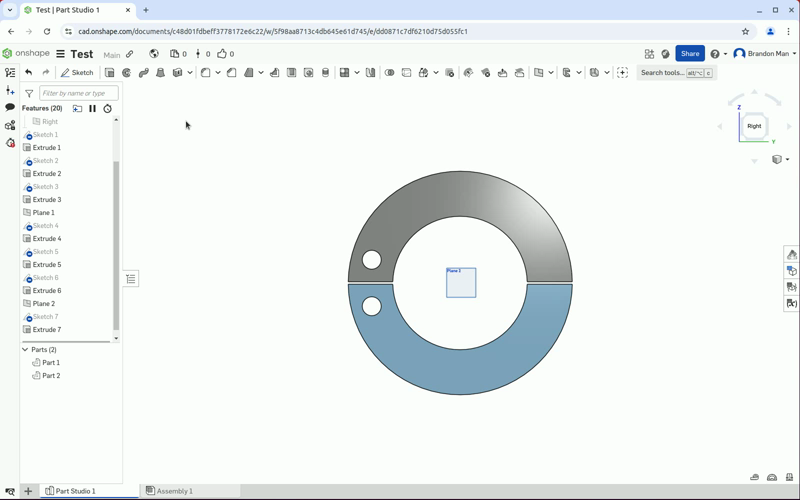
mouse_move(69, 137)
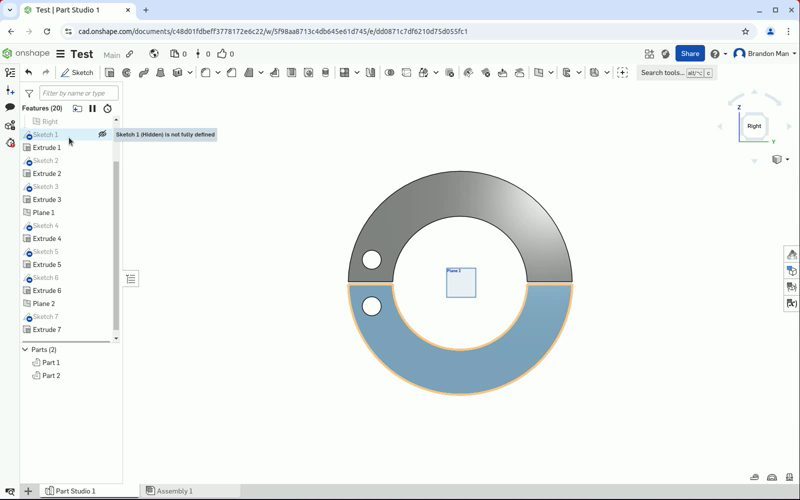
click(69, 137)
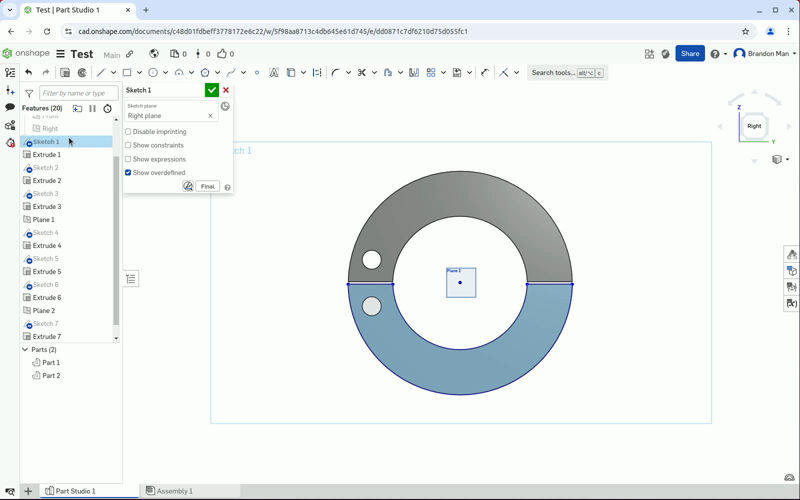
mouse_move(229, 92)
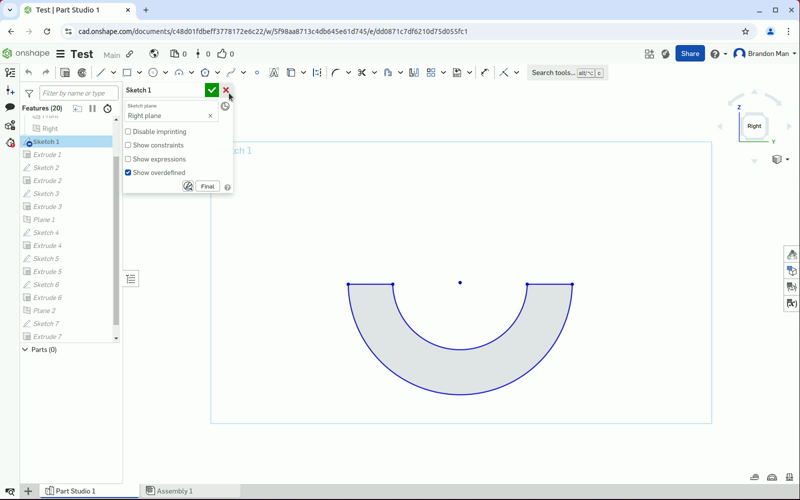
click(229, 92)
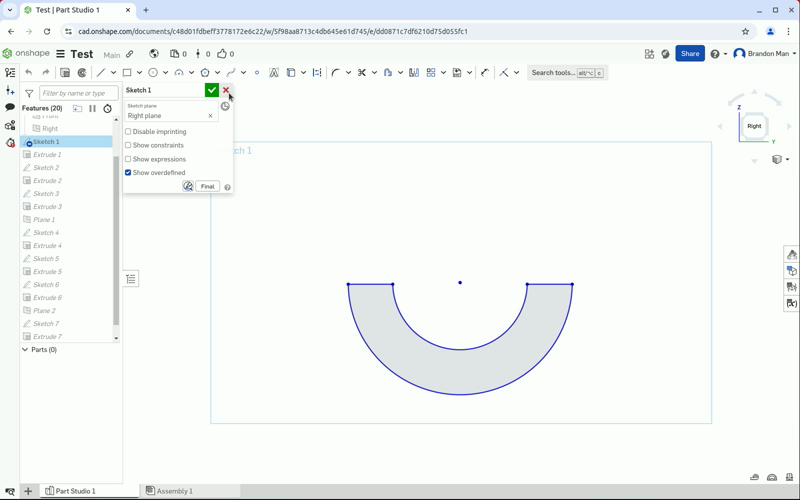
key(shift+s)
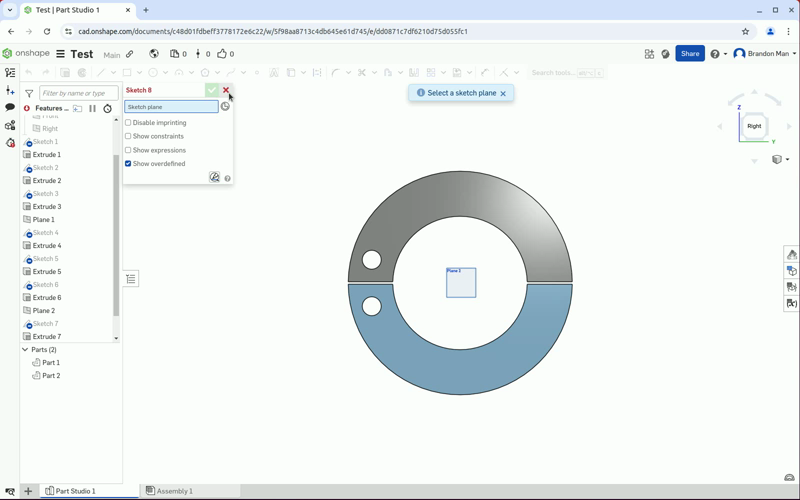
mouse_move(69, 293)
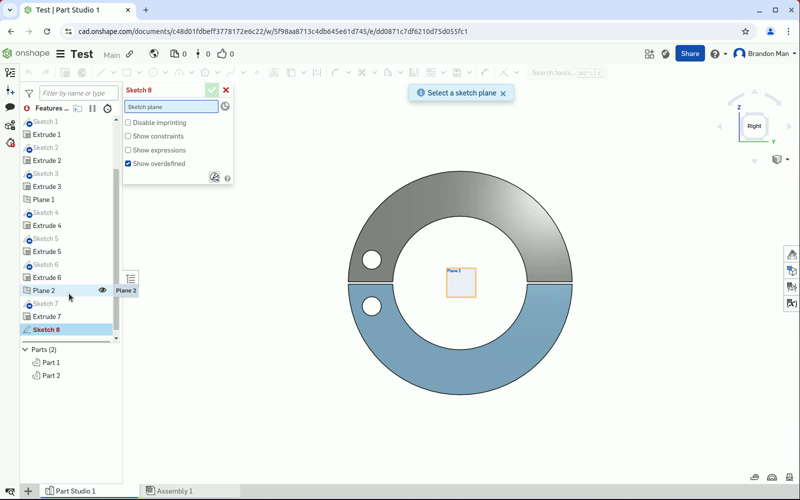
click(69, 293)
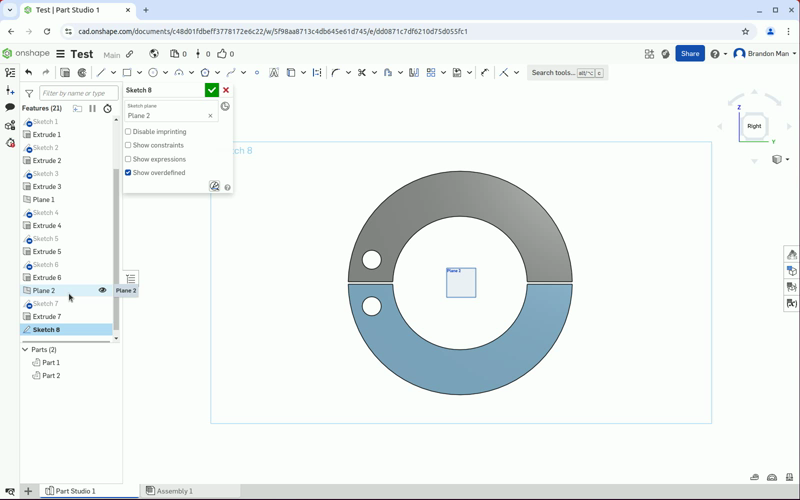
mouse_move(73, 352)
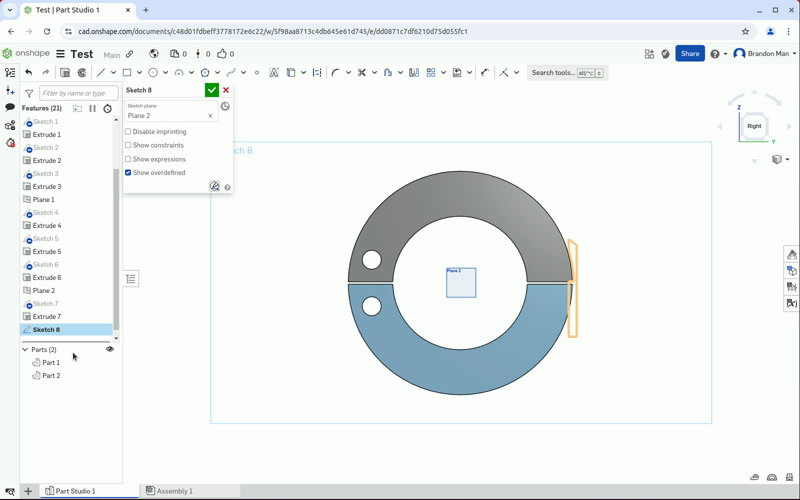
key(y)
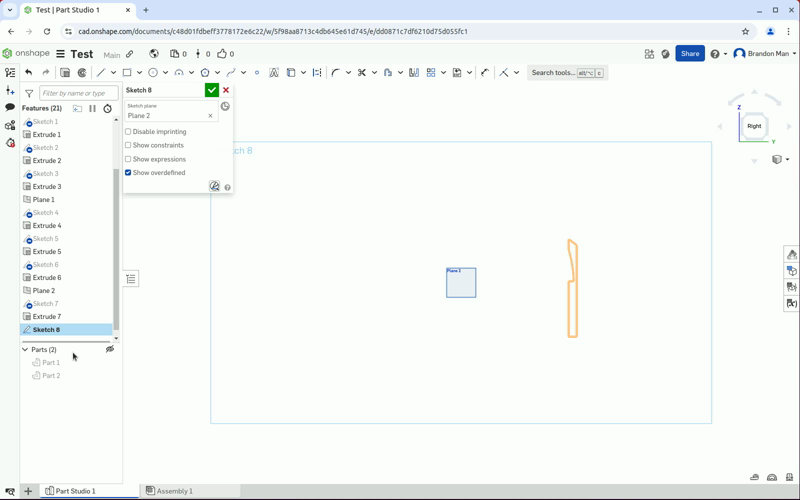
key(l)
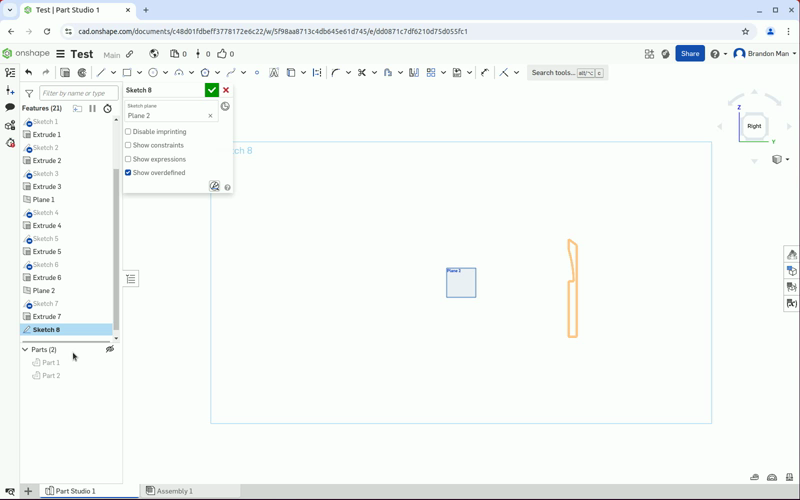
key_down(shift)
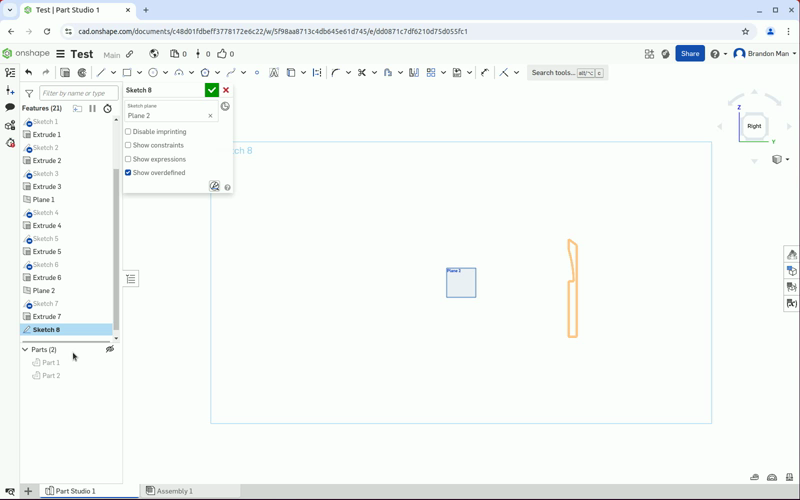
mouse_move(568, 281)
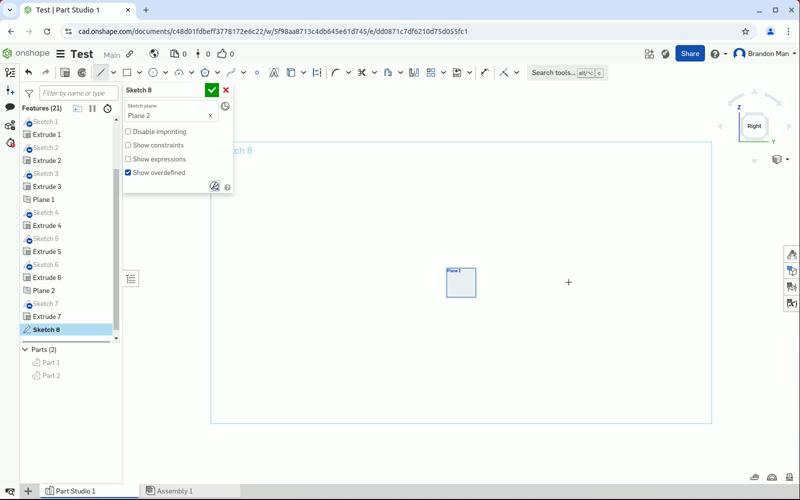
click(568, 281)
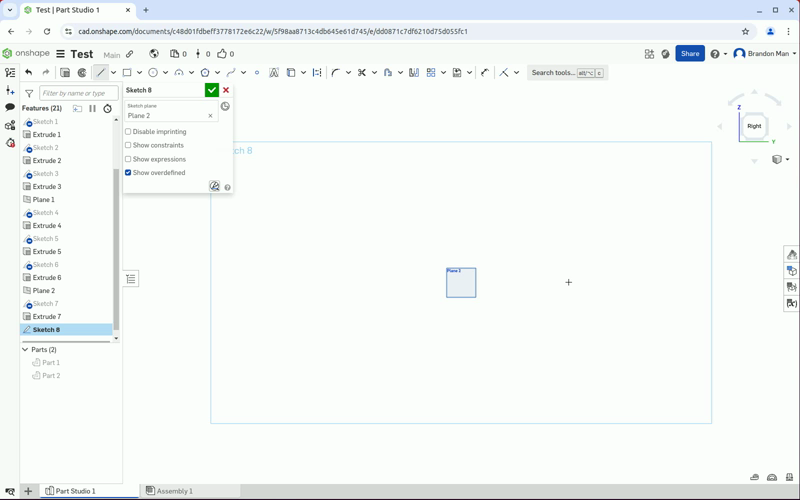
key_up(shift)
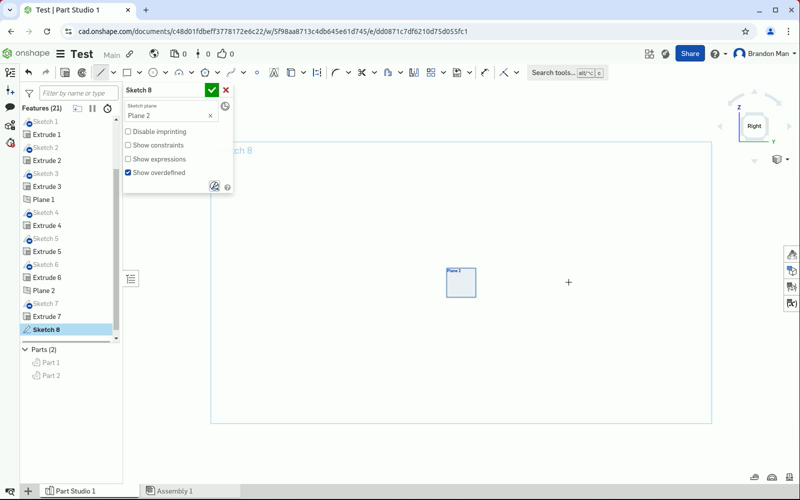
key_down(shift)
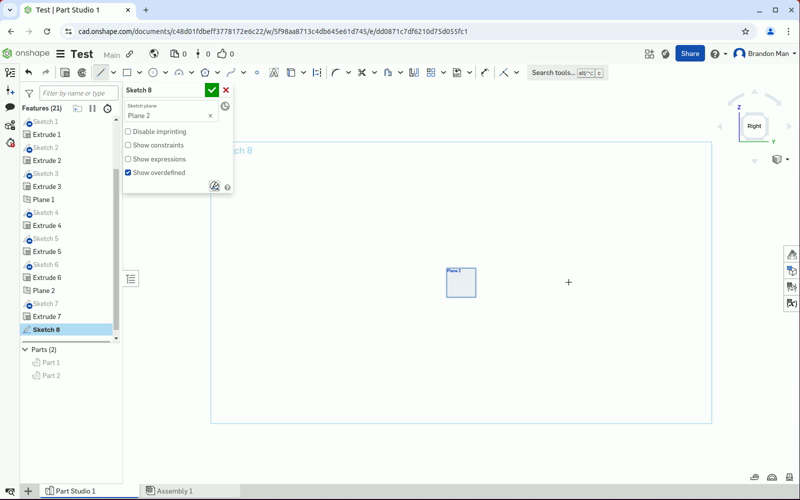
mouse_move(589, 281)
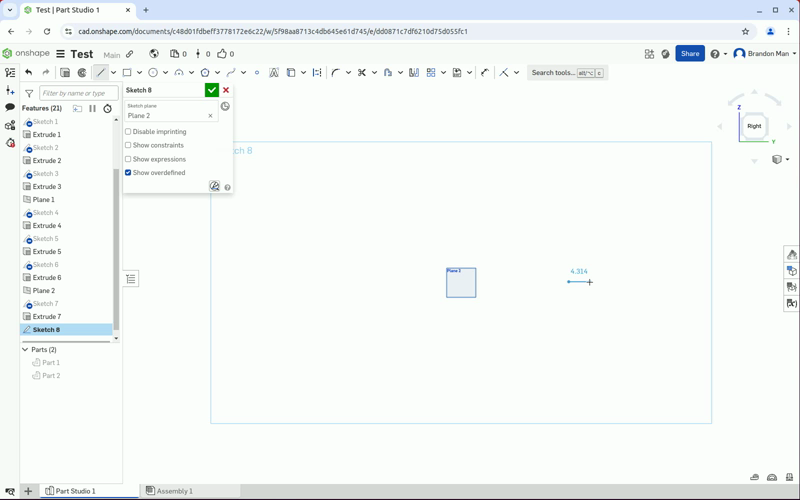
mouse_move(573, 281)
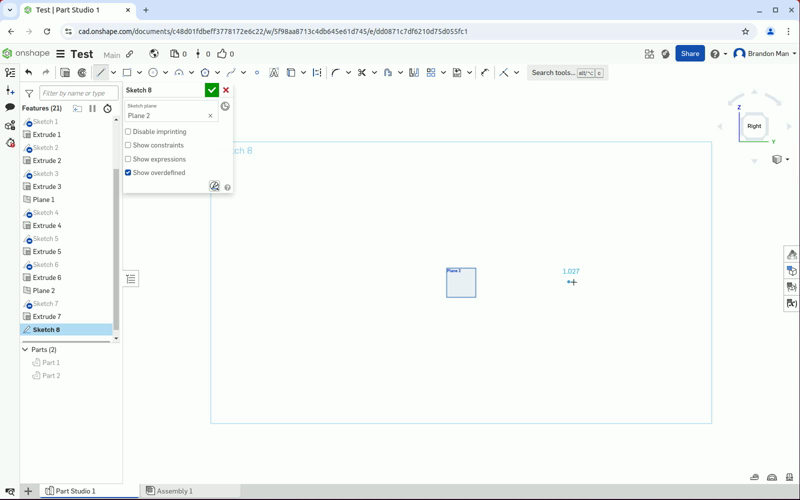
scroll(6)
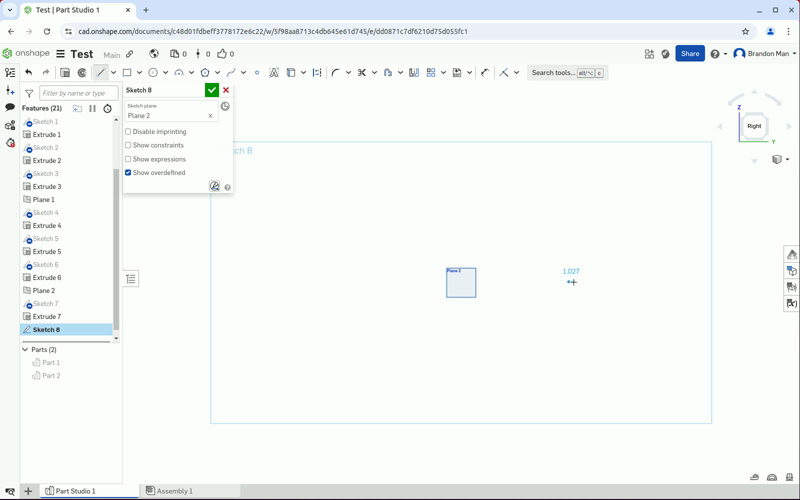
scroll(6)
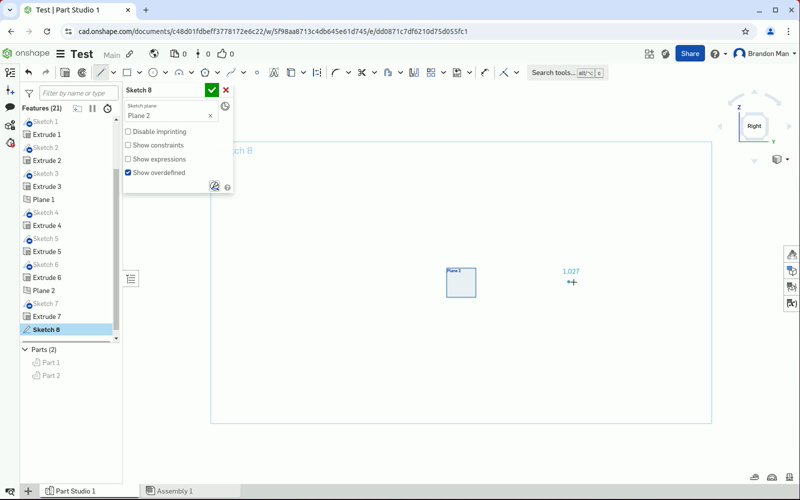
scroll(6)
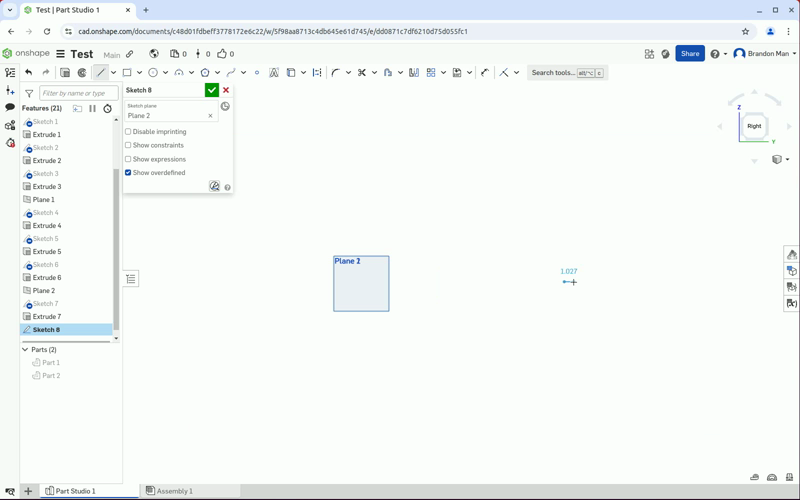
scroll(6)
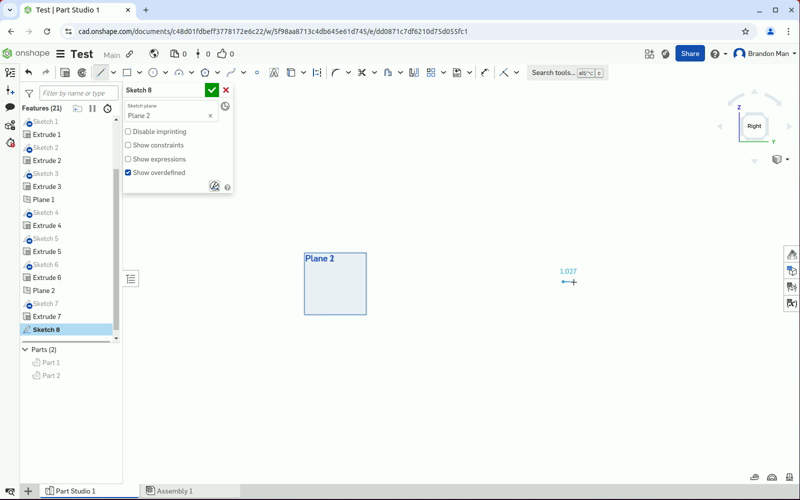
scroll(6)
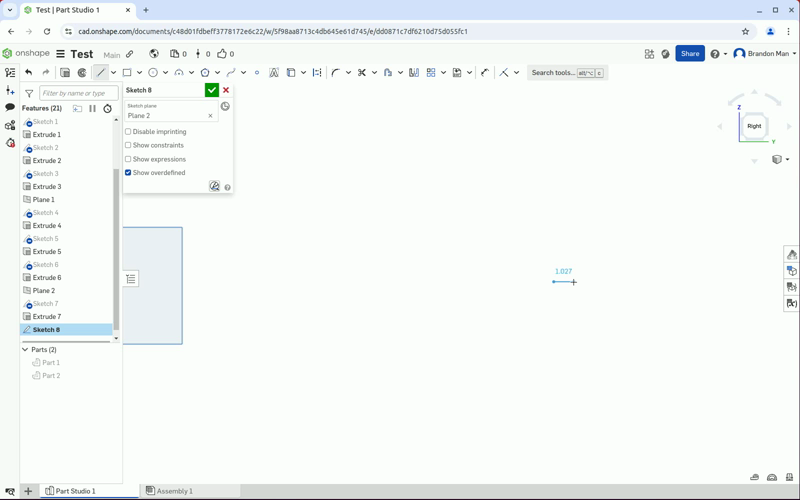
scroll(6)
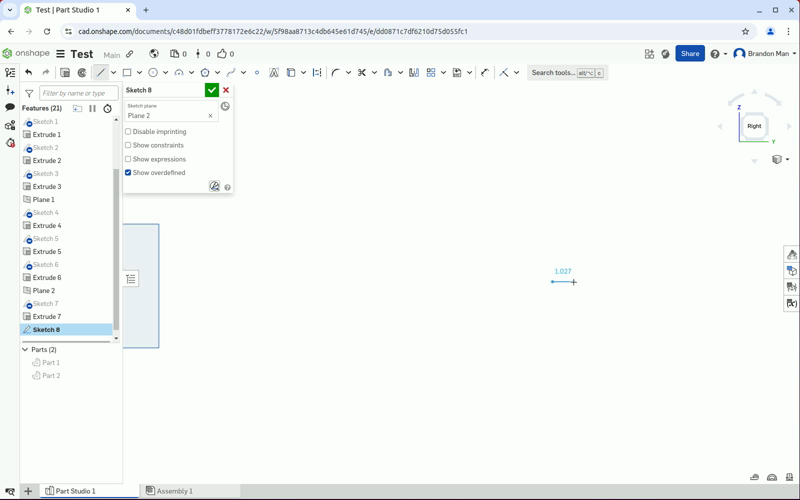
scroll(6)
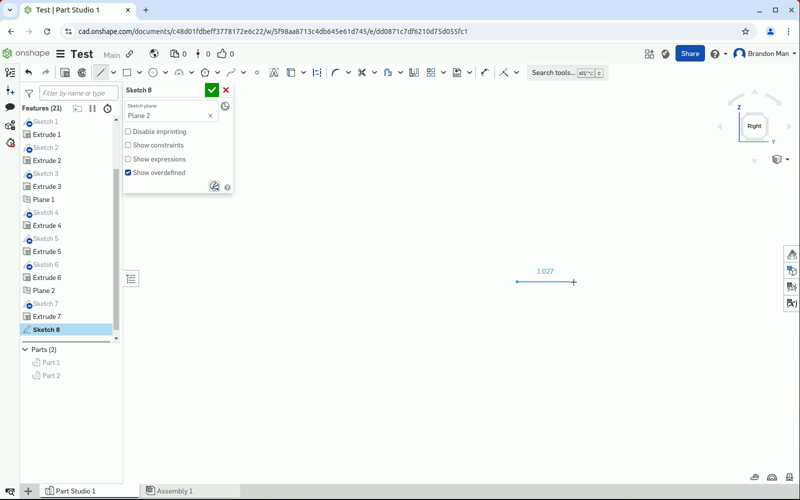
click(573, 281)
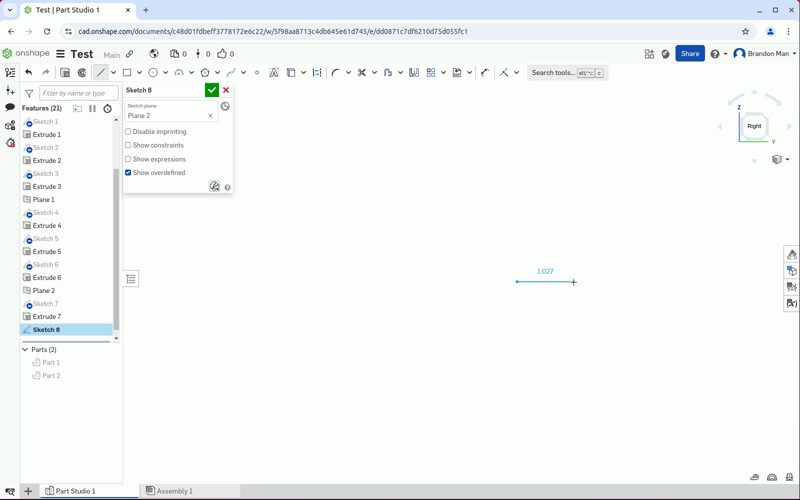
scroll(-6)
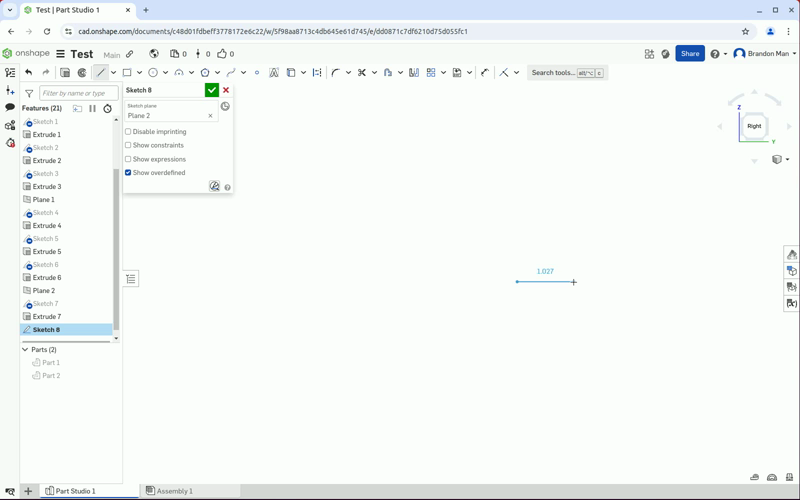
scroll(-6)
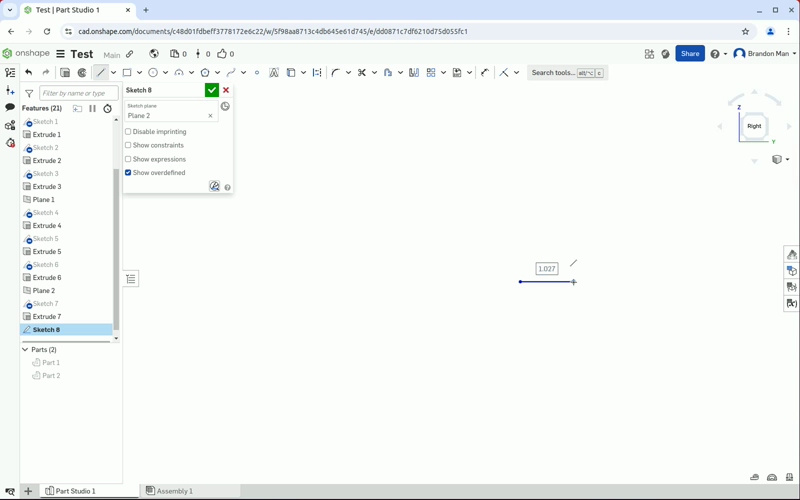
scroll(-6)
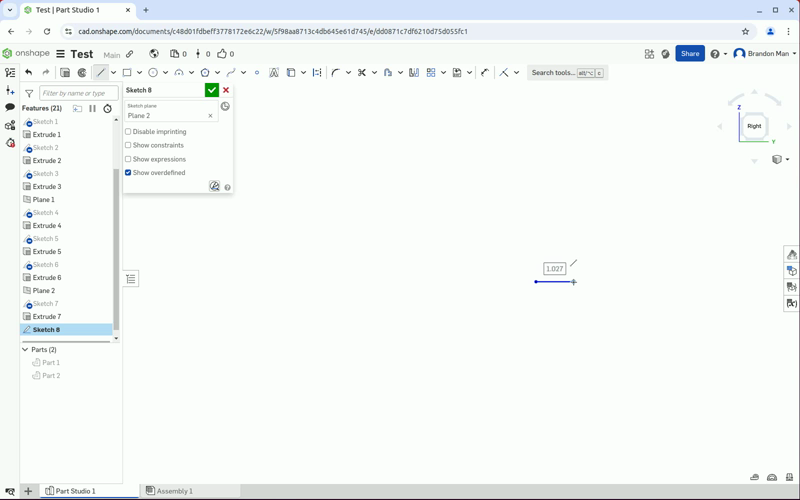
scroll(-6)
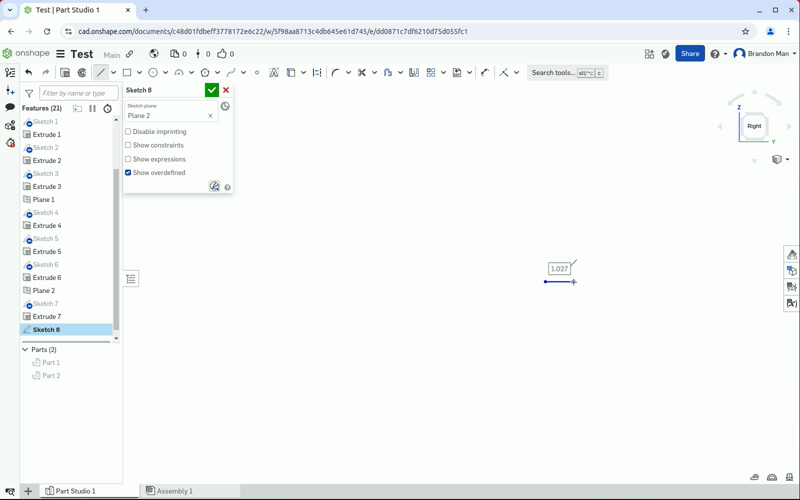
scroll(-6)
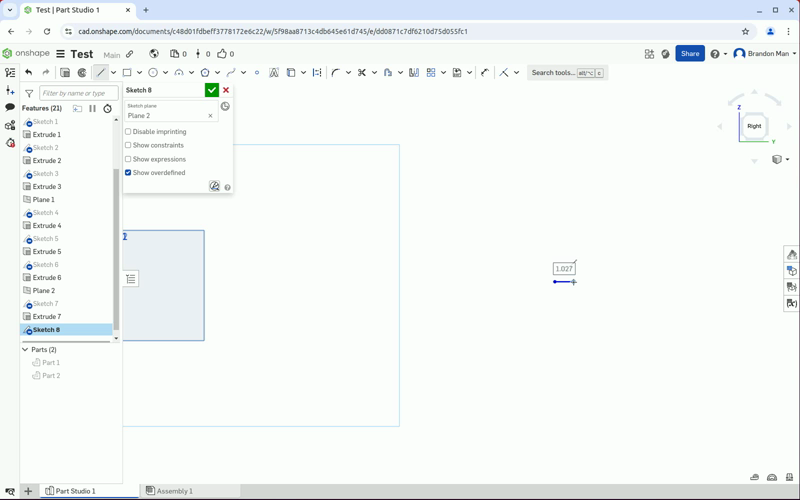
scroll(-6)
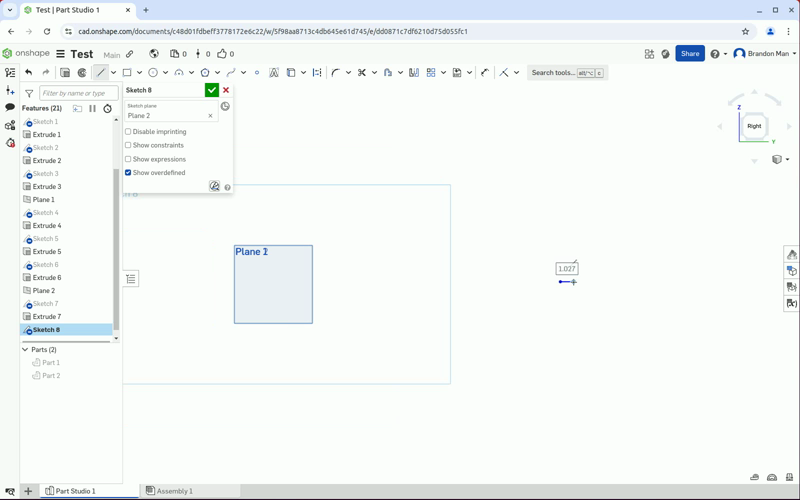
scroll(-6)
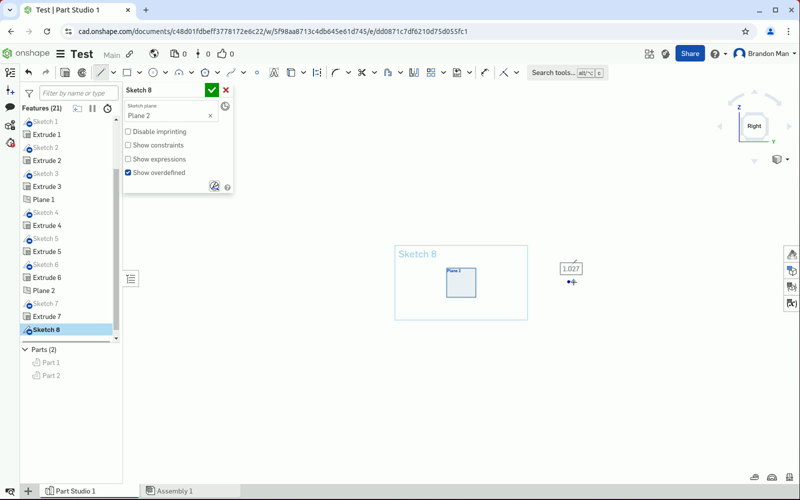
key_up(shift)
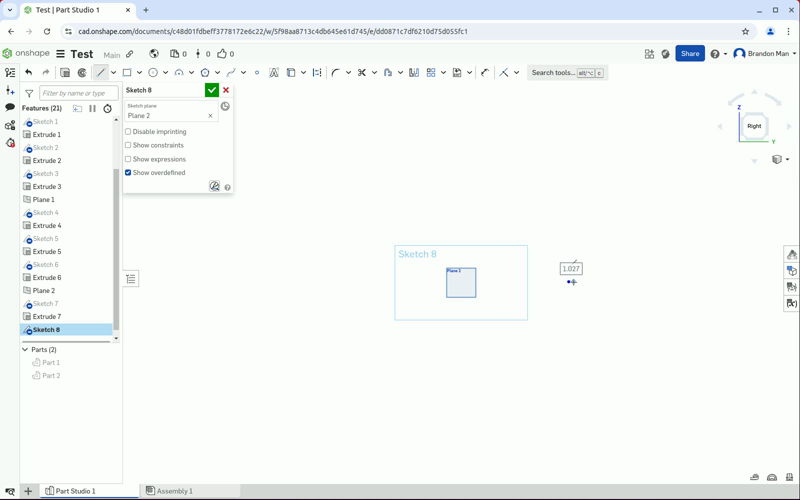
key(esc)
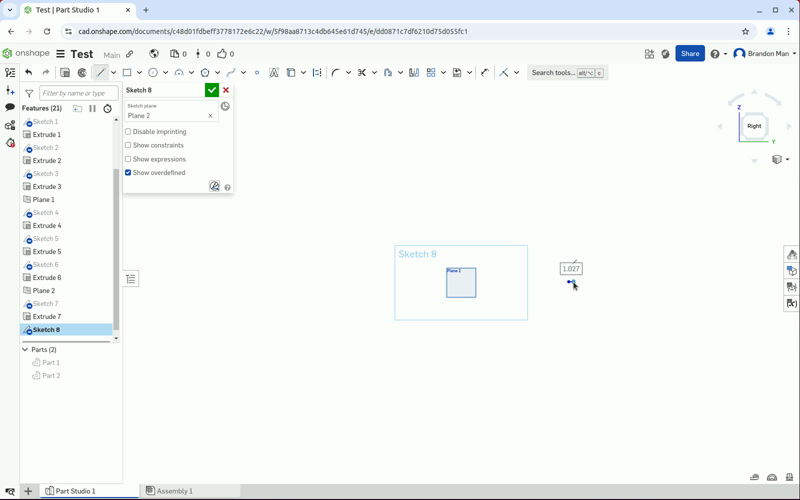
key(a)
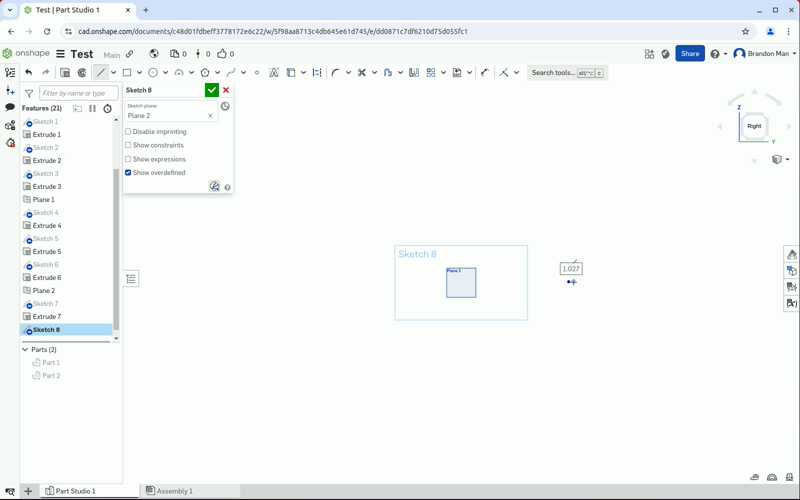
mouse_move(573, 281)
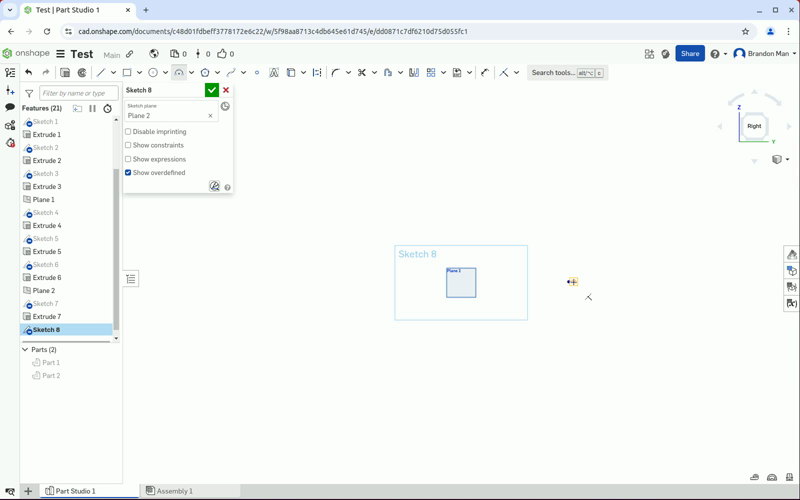
click(573, 281)
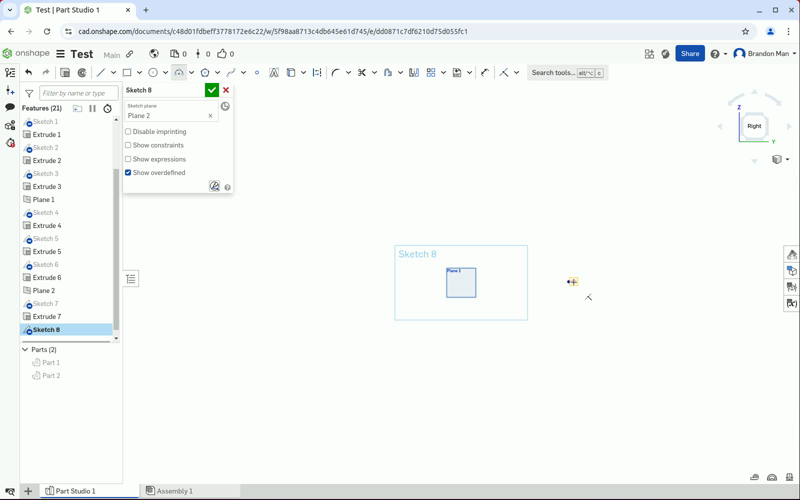
key_down(shift)
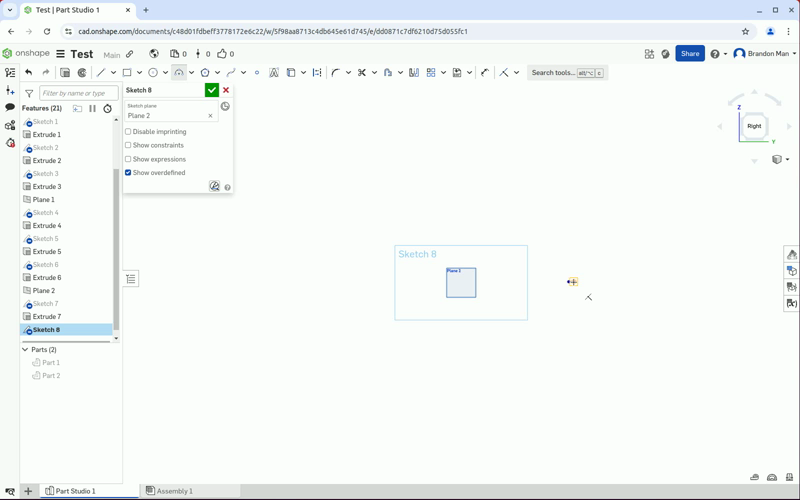
mouse_move(568, 249)
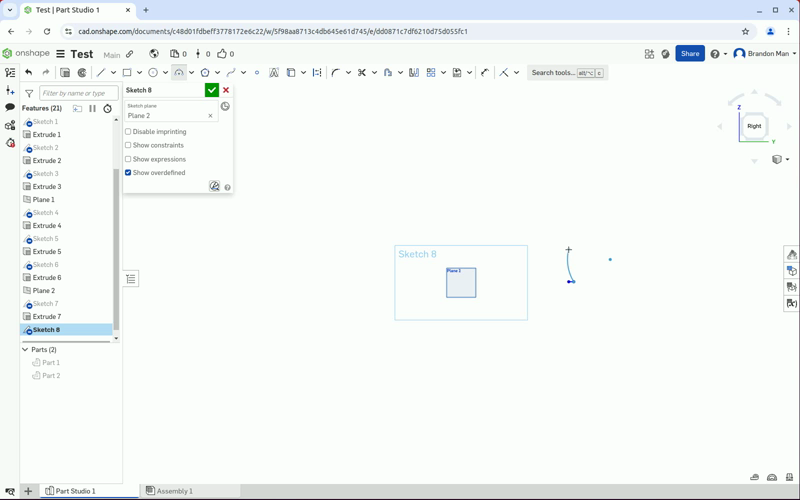
click(568, 249)
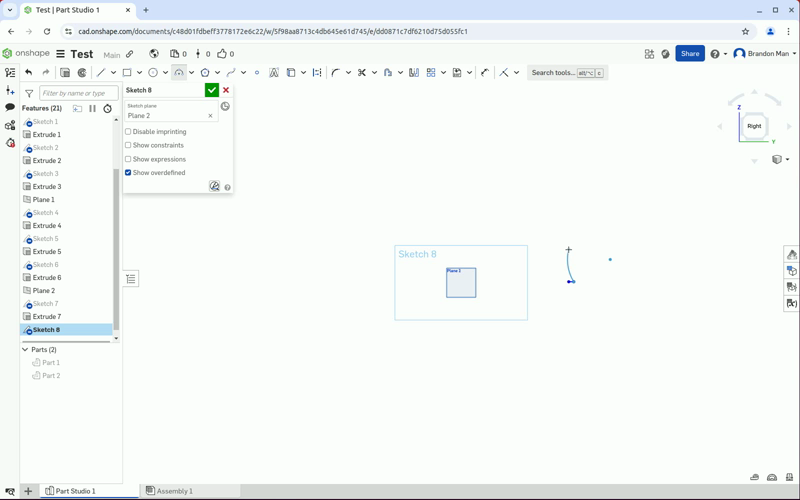
mouse_move(572, 265)
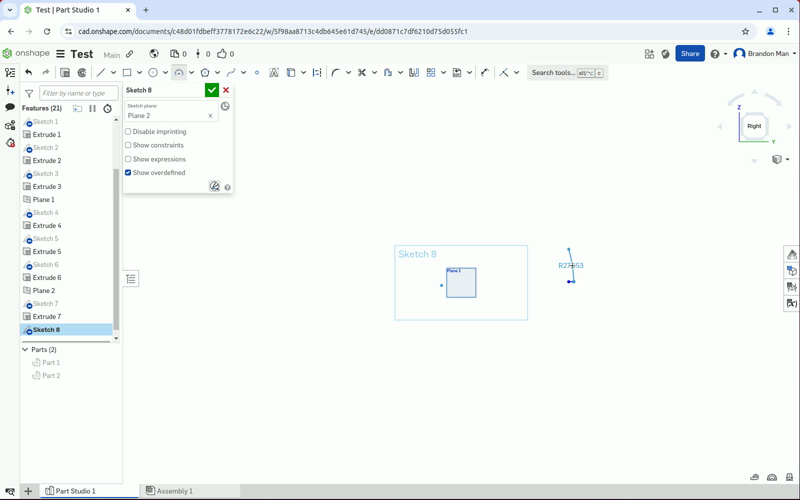
click(572, 265)
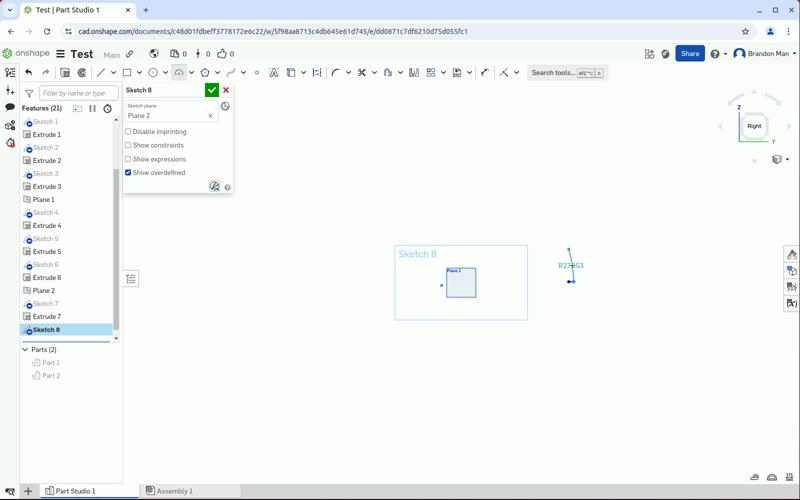
key_up(shift)
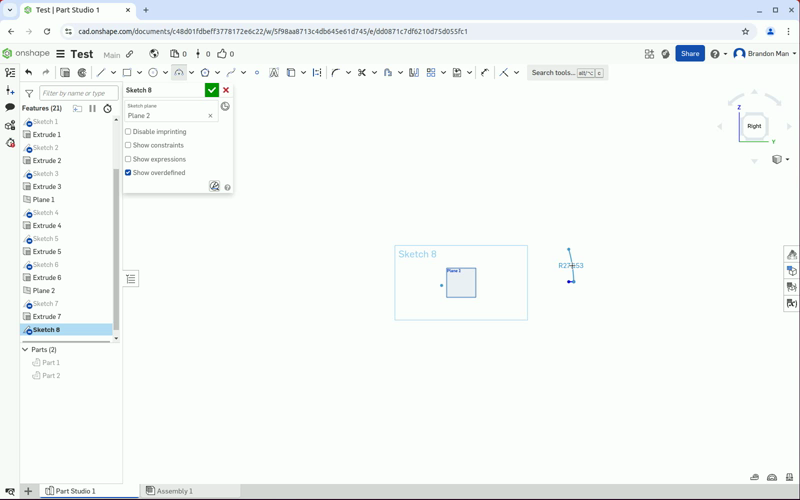
key(esc)
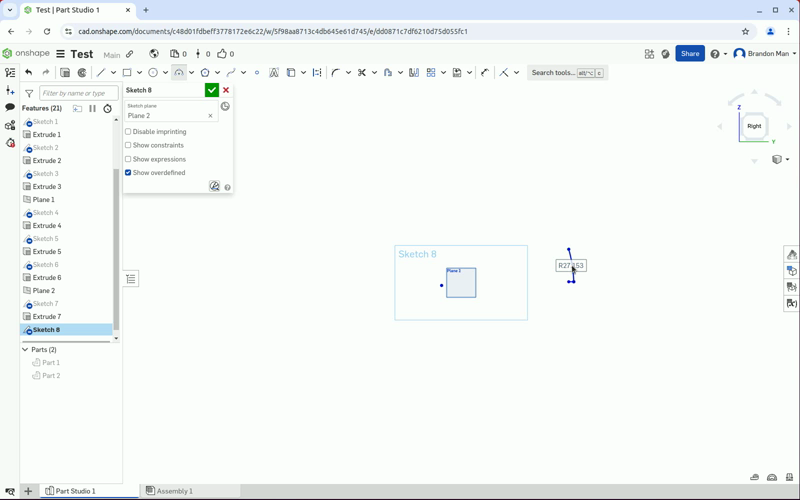
key(l)
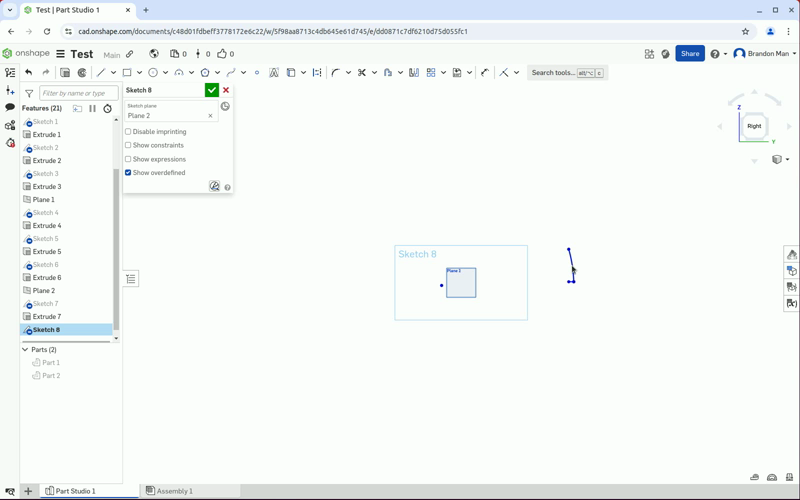
mouse_move(568, 249)
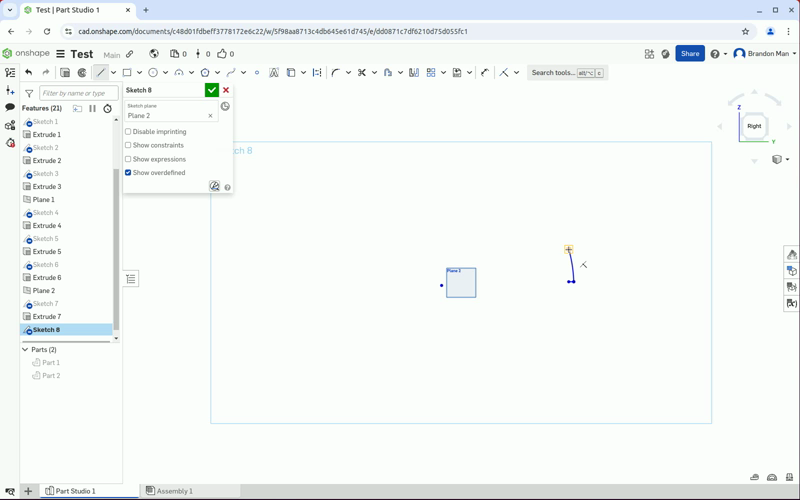
click(568, 249)
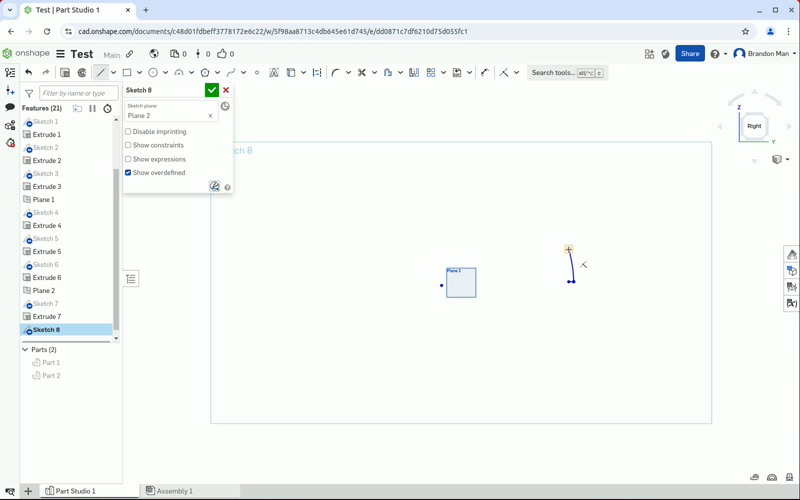
mouse_move(589, 249)
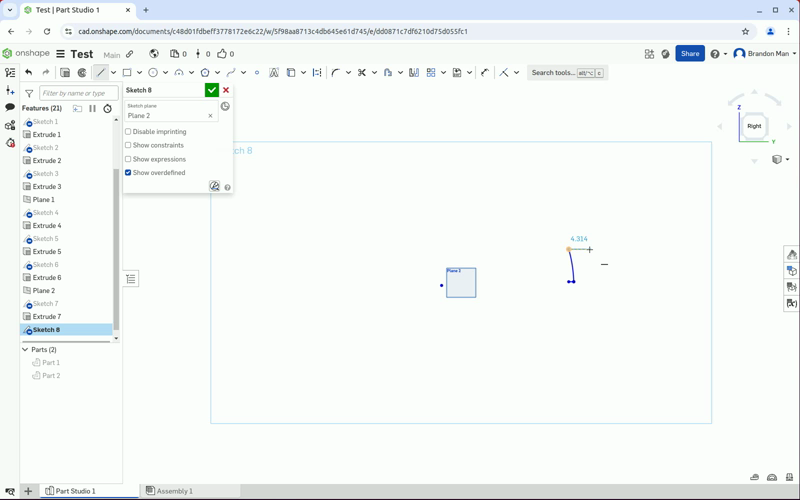
key_down(shift)
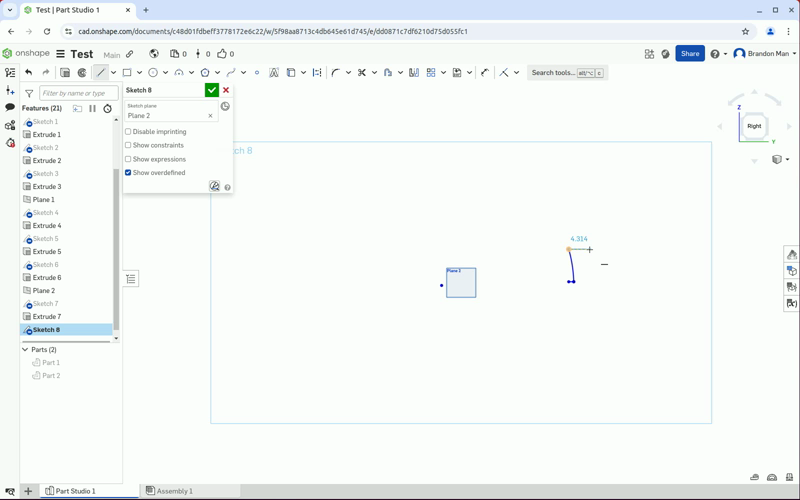
mouse_move(568, 281)
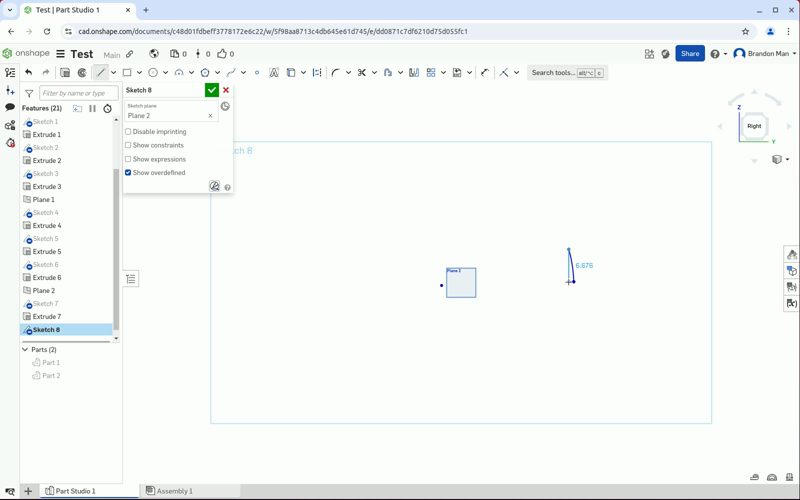
key_up(shift)
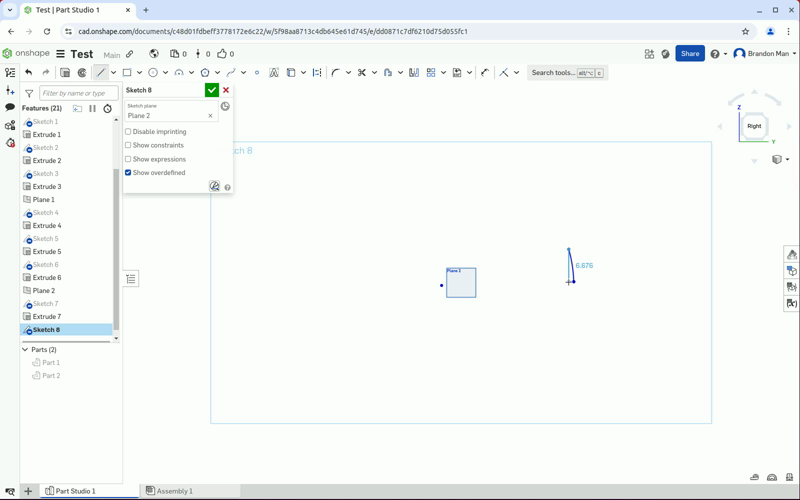
click(568, 281)
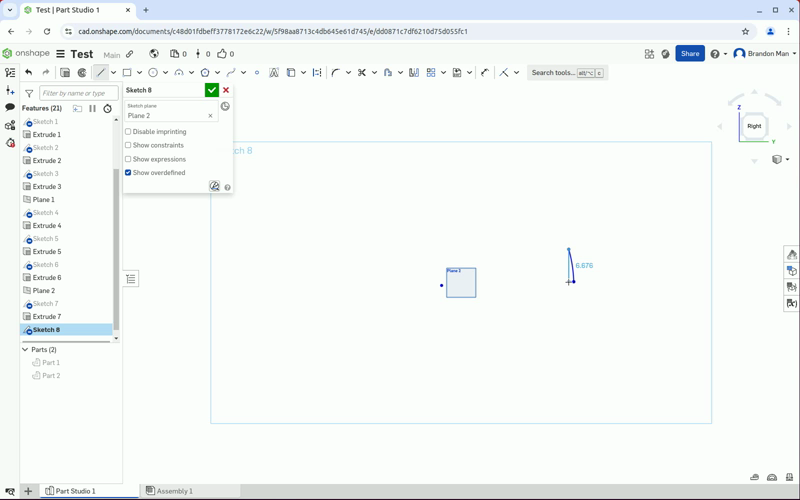
key(esc)
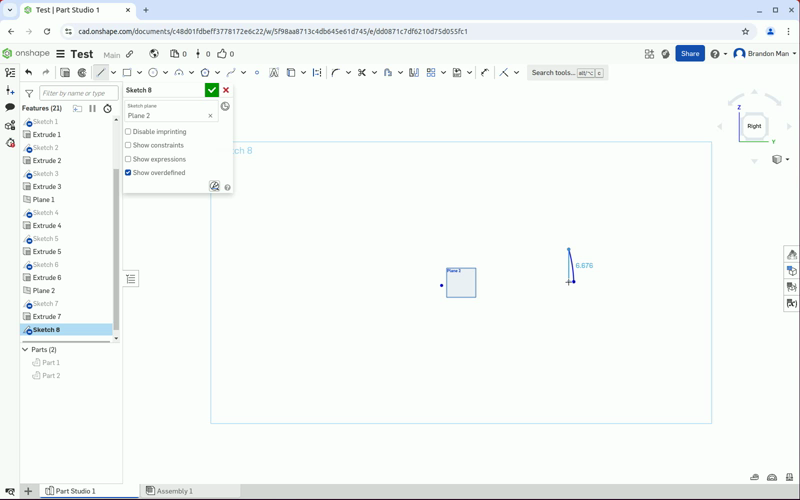
mouse_move(570, 271)
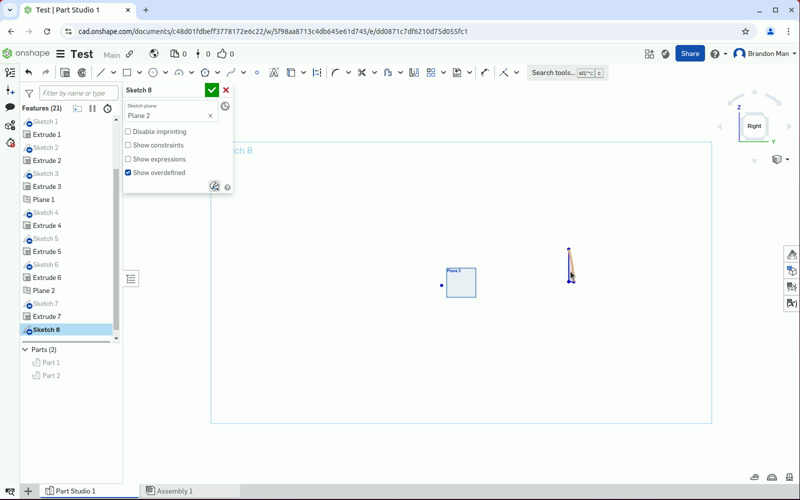
scroll(6)
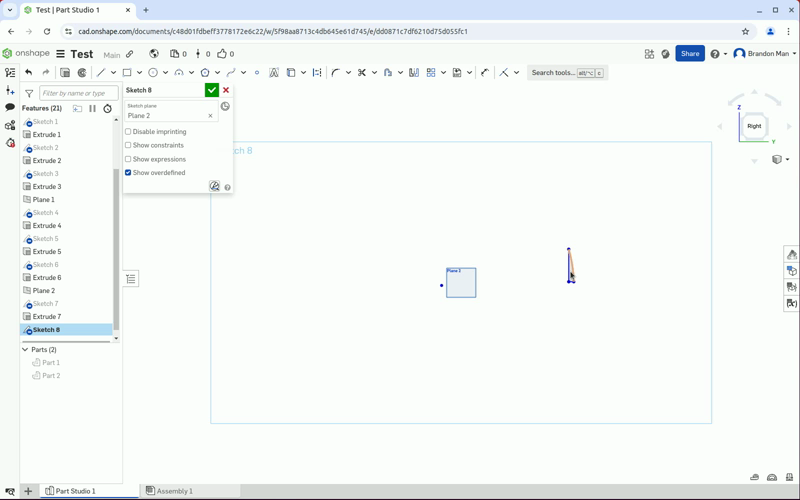
scroll(6)
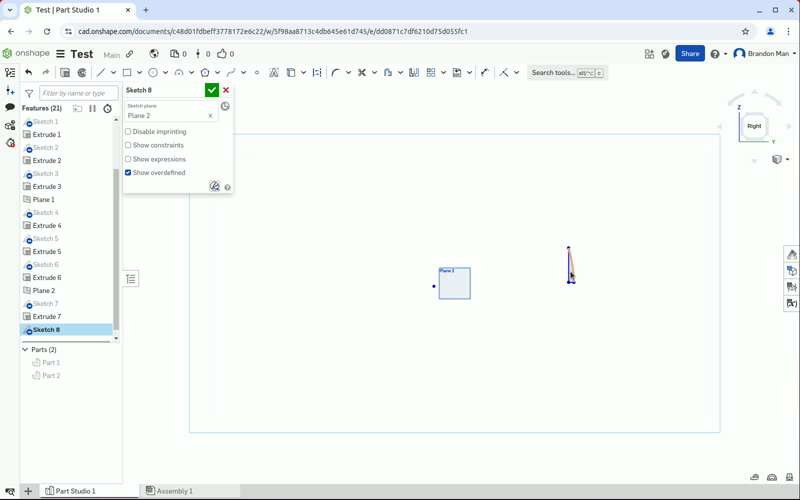
scroll(6)
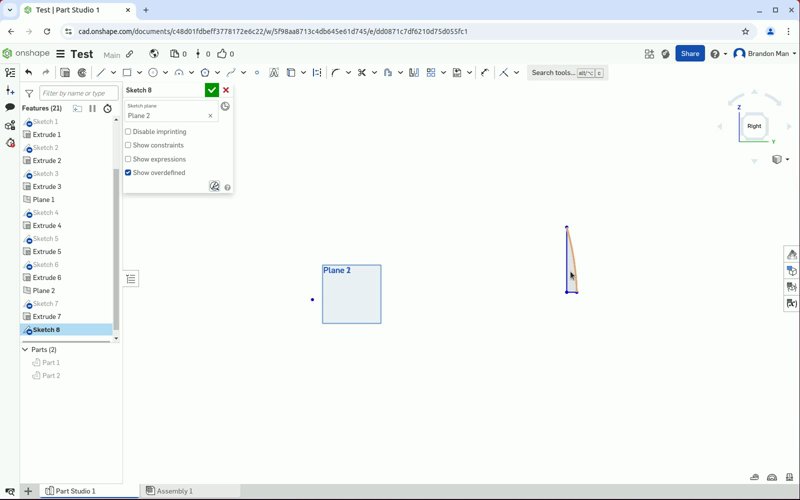
scroll(6)
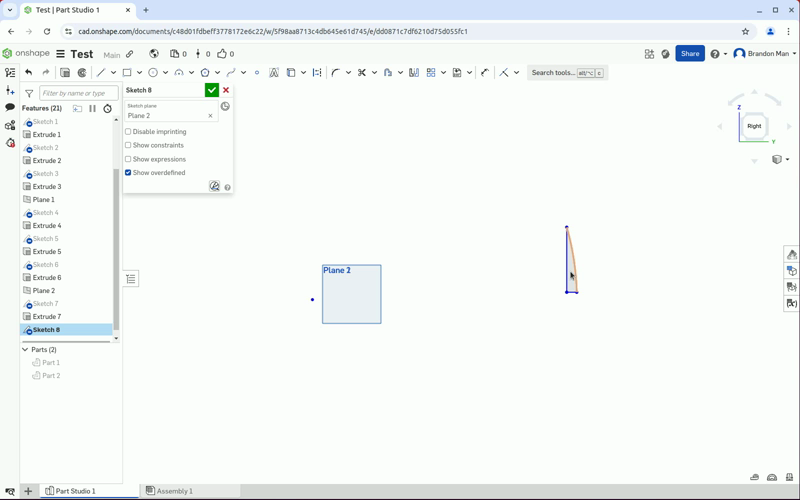
scroll(6)
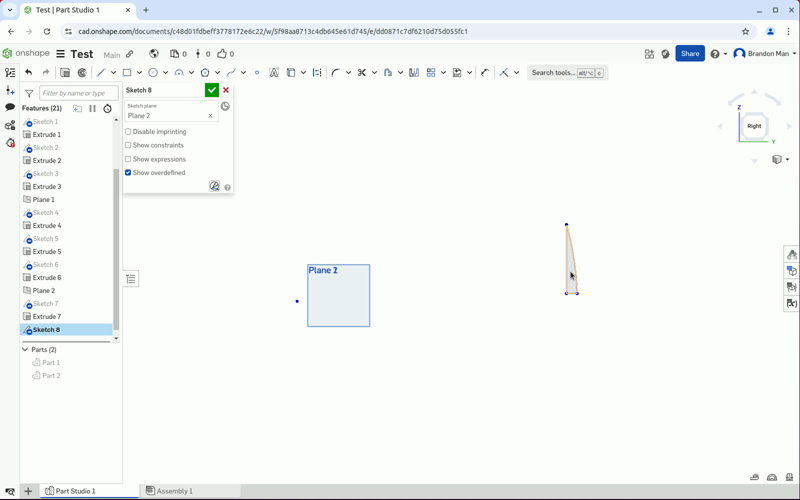
scroll(6)
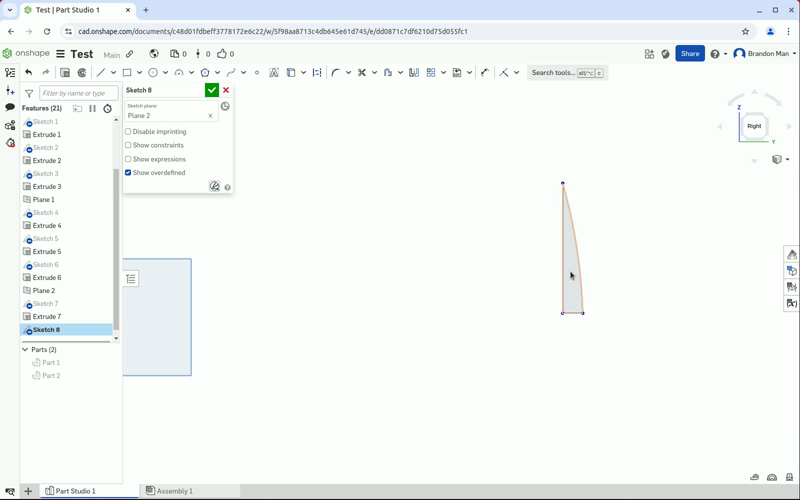
scroll(6)
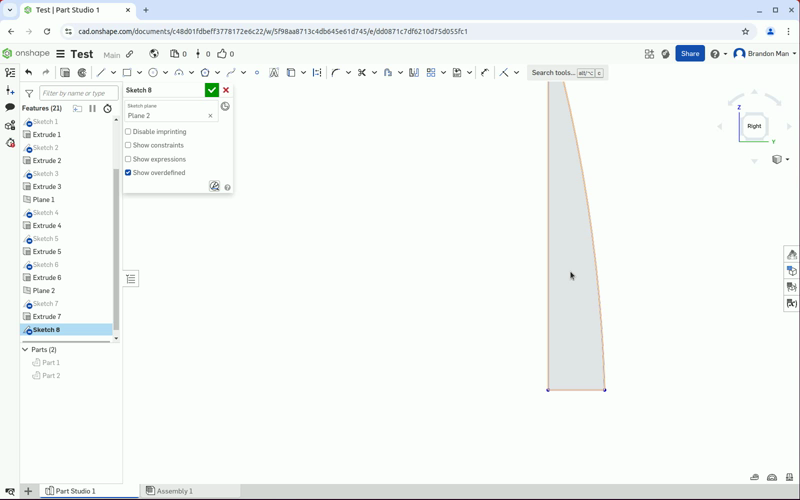
click(570, 271)
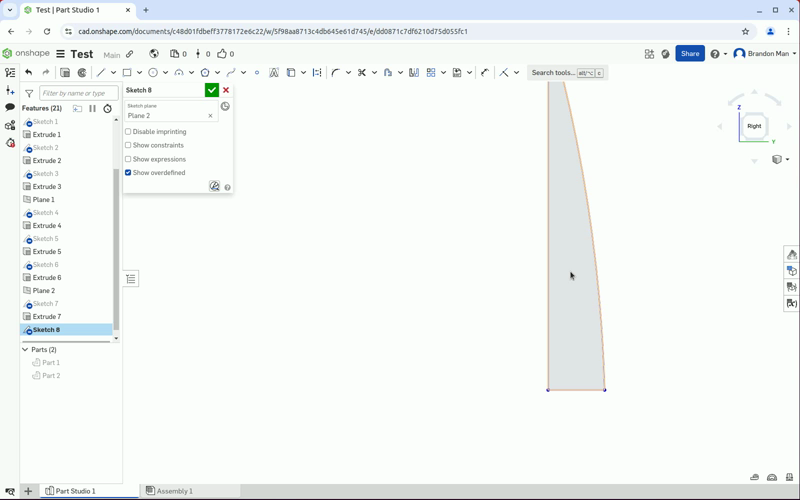
scroll(-6)
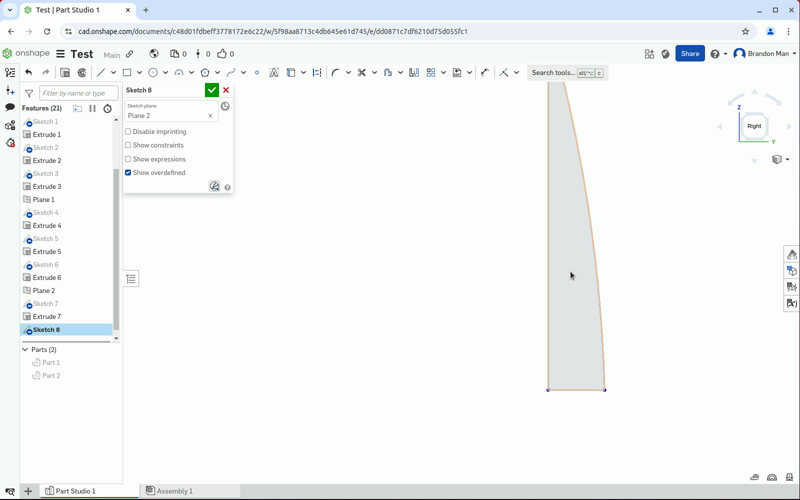
scroll(-6)
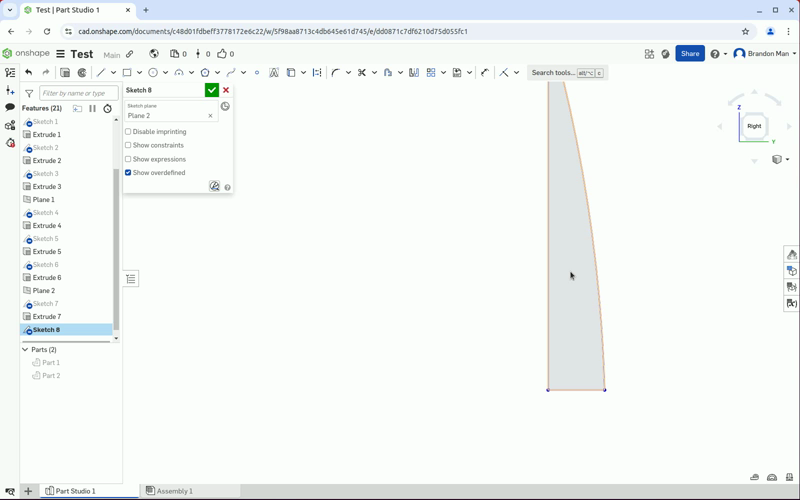
scroll(-6)
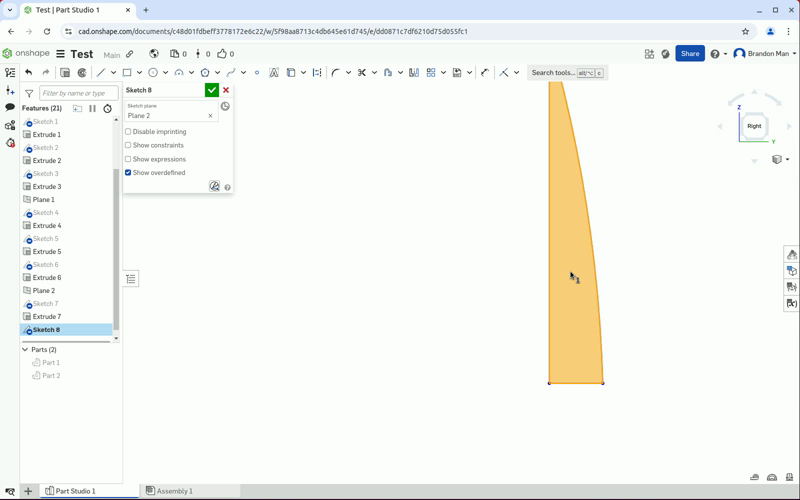
scroll(-6)
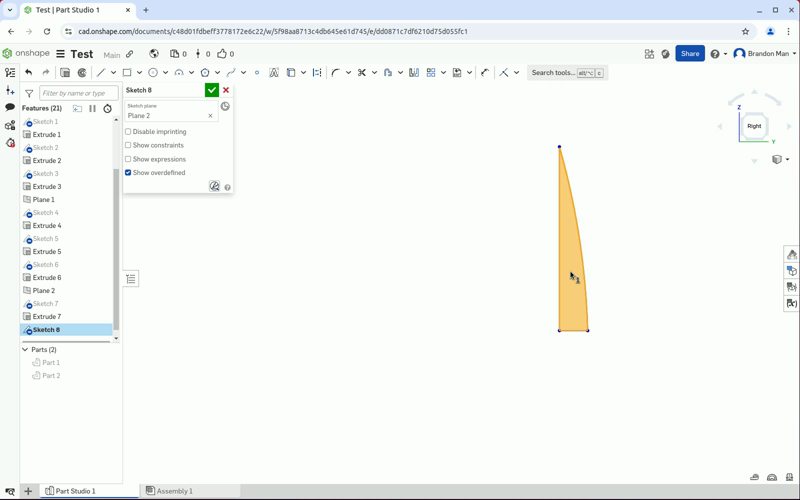
scroll(-6)
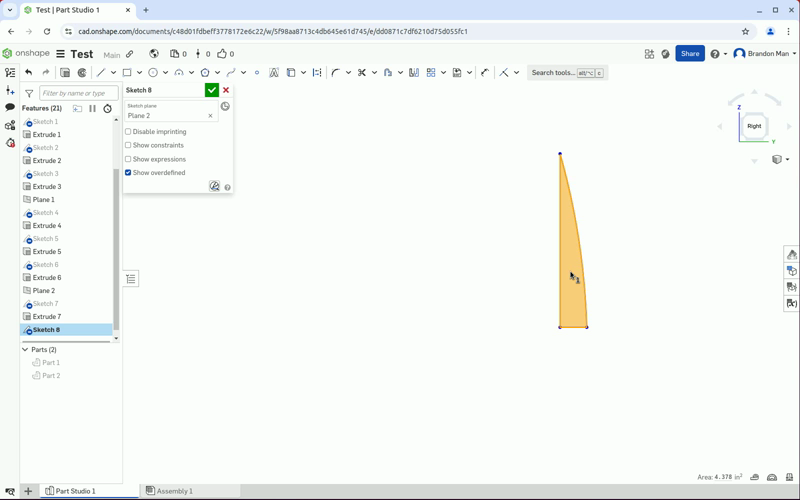
scroll(-6)
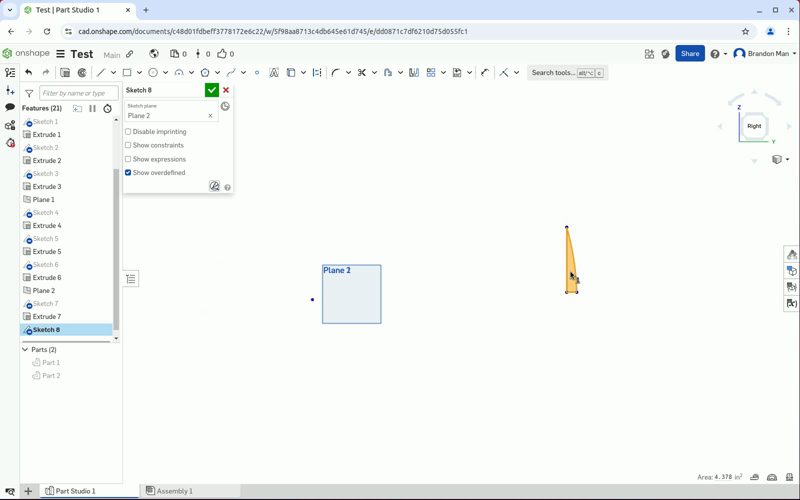
scroll(-6)
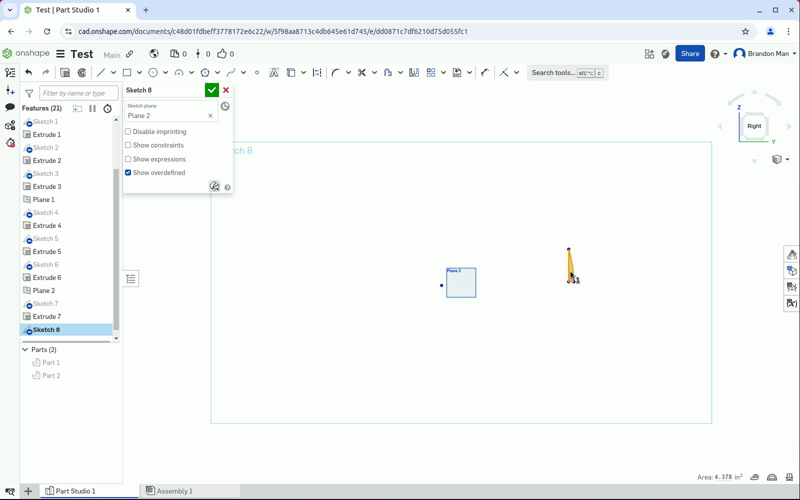
mouse_move(73, 352)
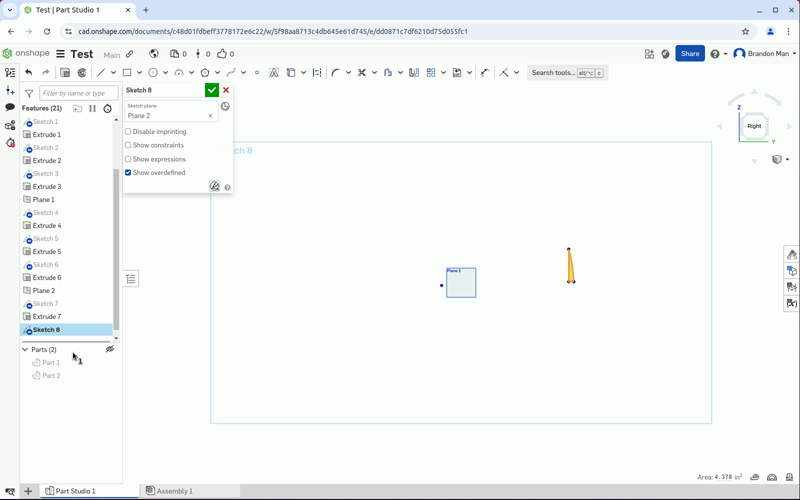
key(shift+y)
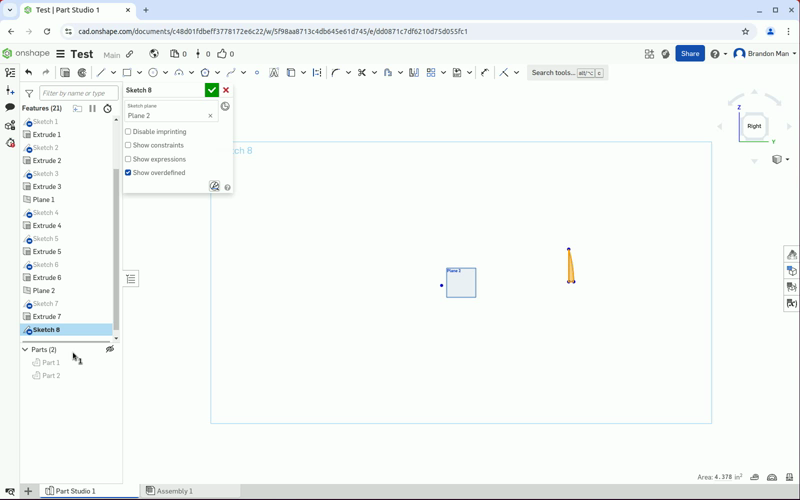
key(shift+e)
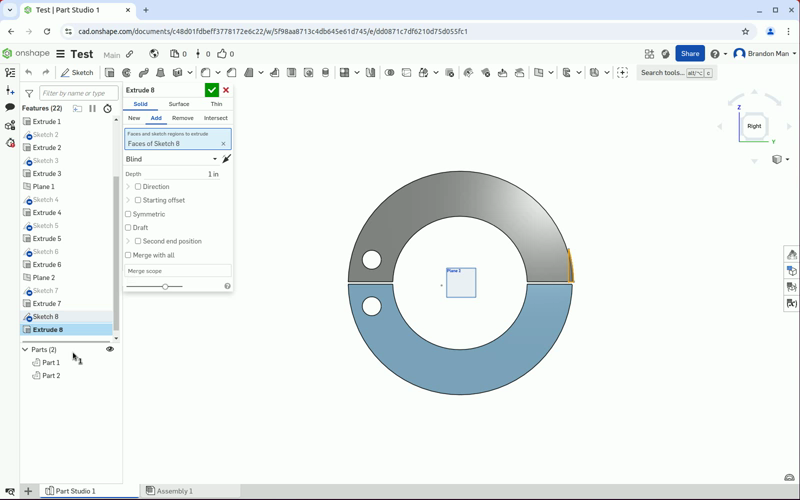
mouse_move(143, 106)
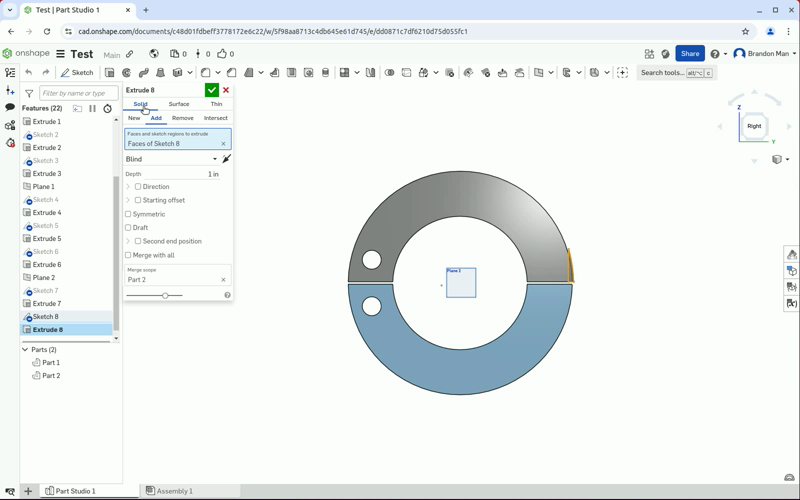
click(143, 106)
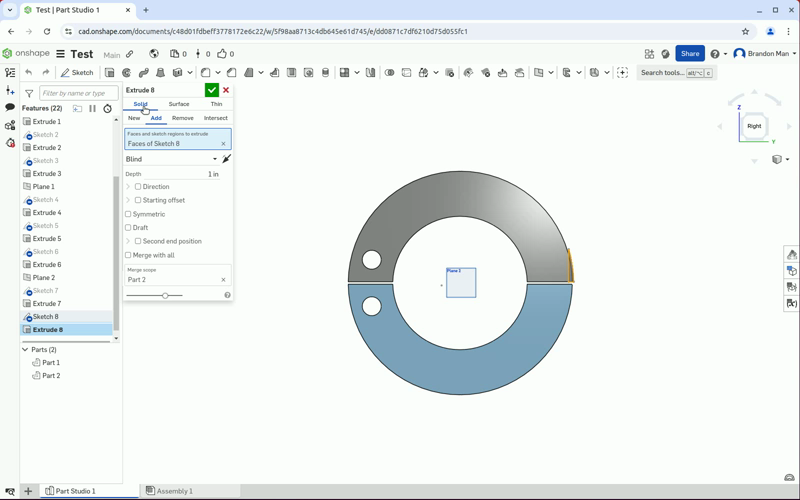
mouse_move(186, 120)
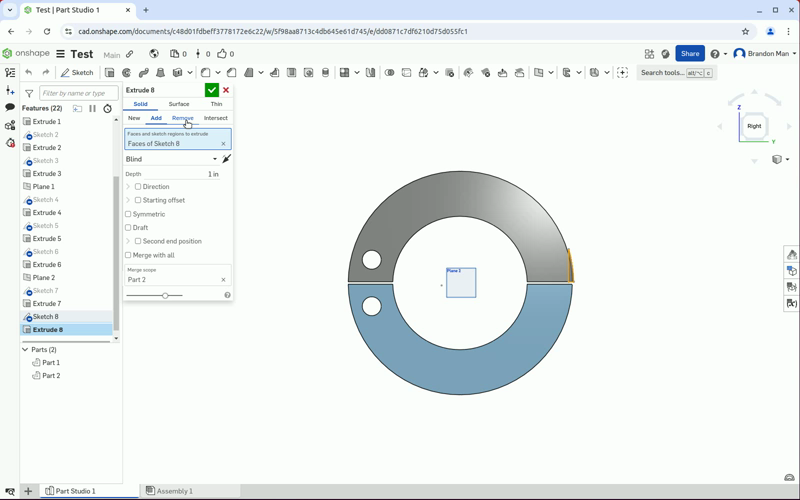
click(186, 120)
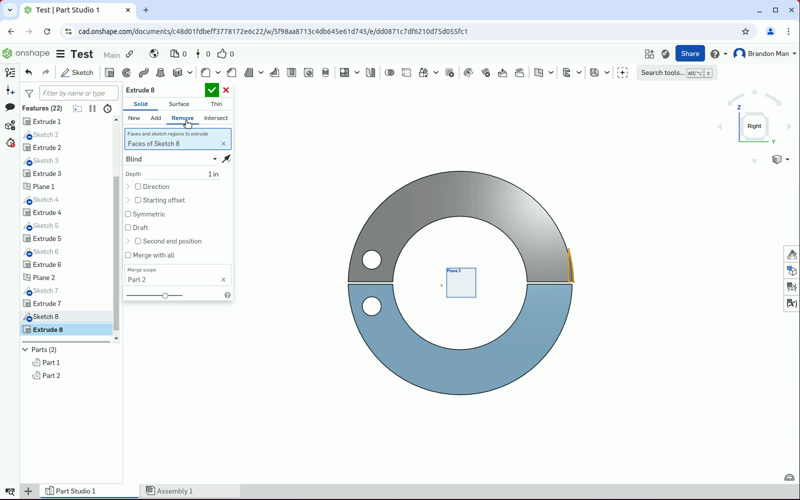
key(tab, 4)
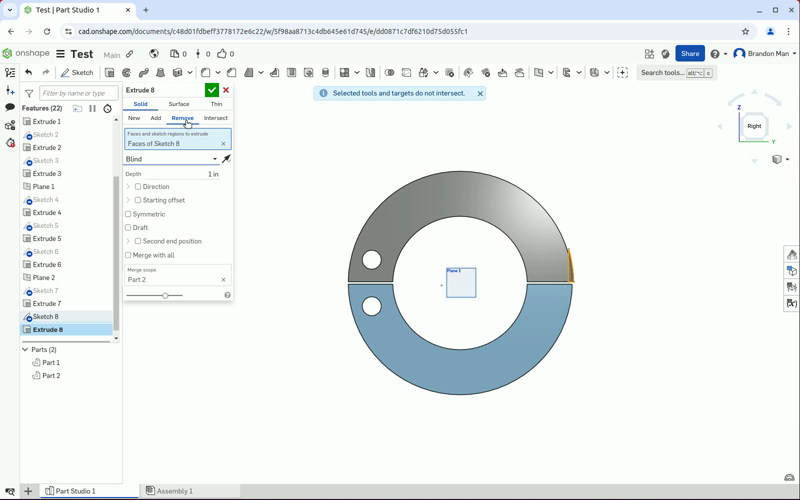
text(18.535)
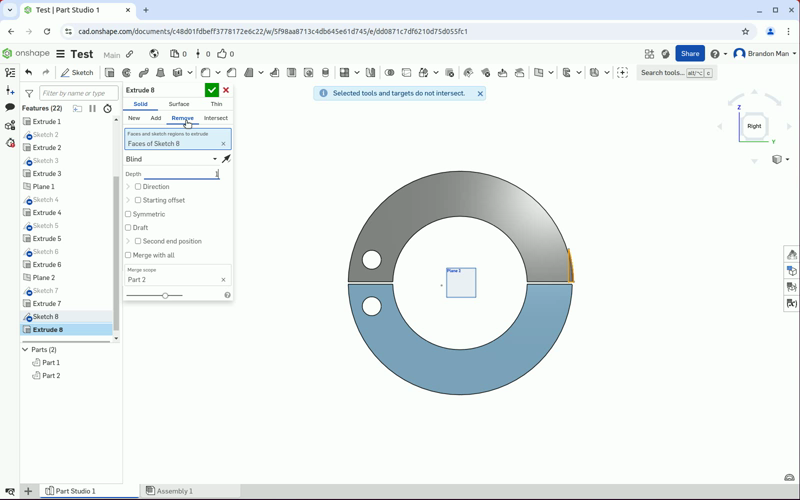
key(tab, 6)
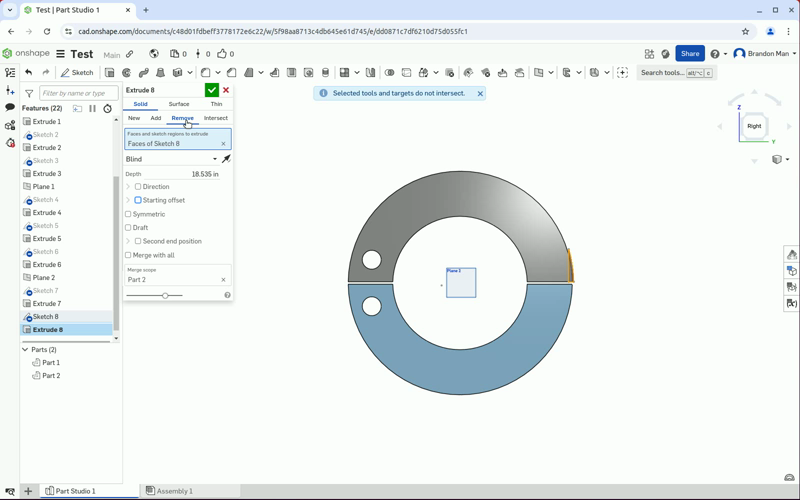
key(space)
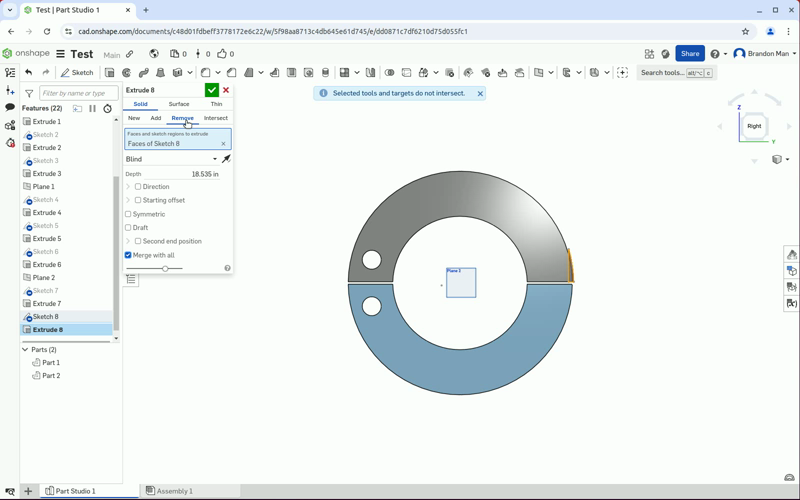
key(enter)
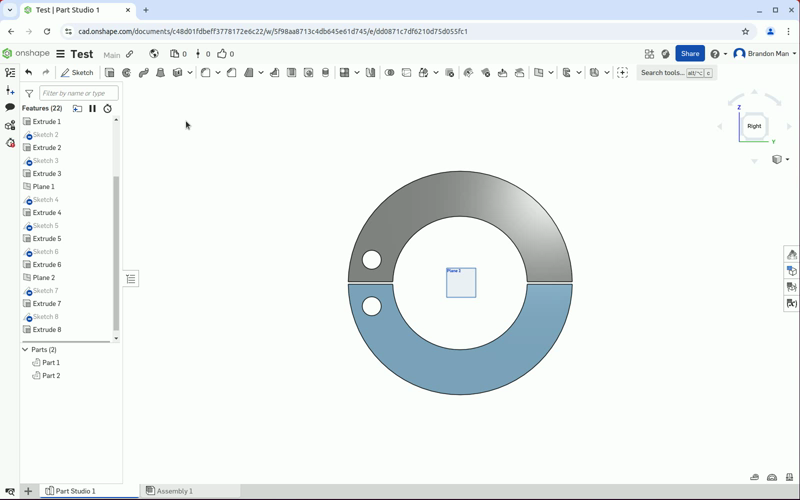
key(shift+h)
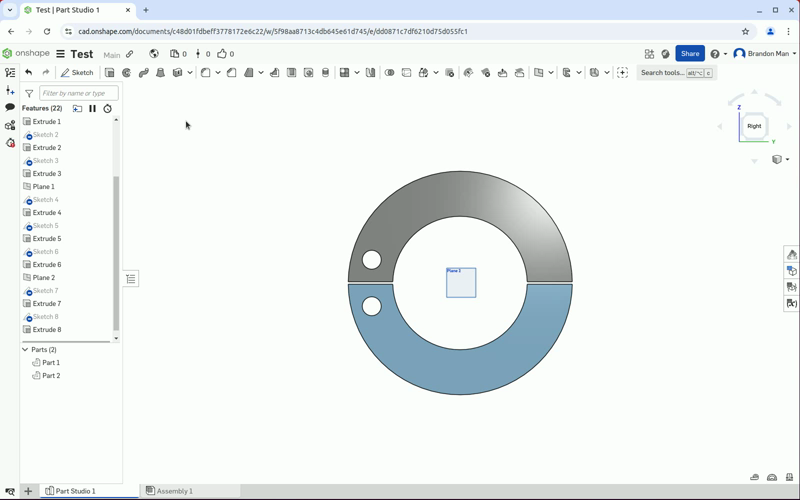
key(shift+h)
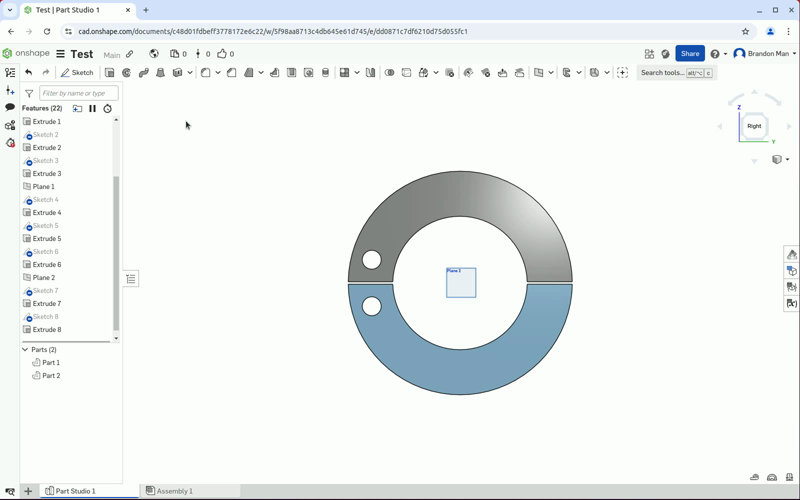
key(shift+7)
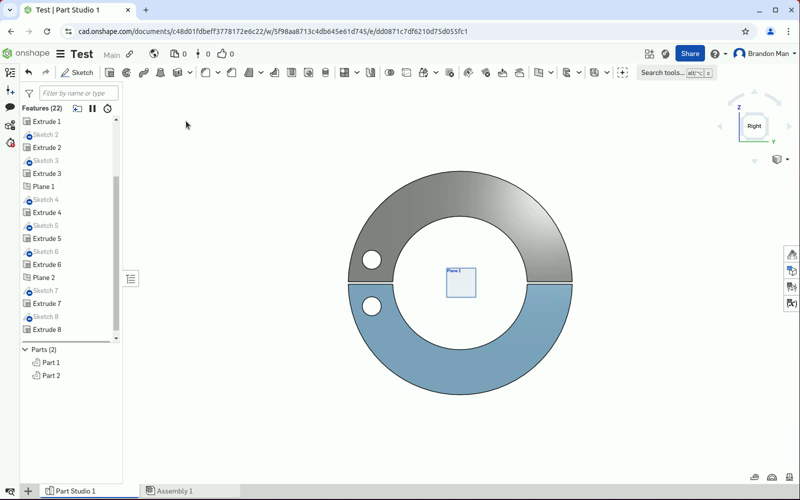
key(right, 2)
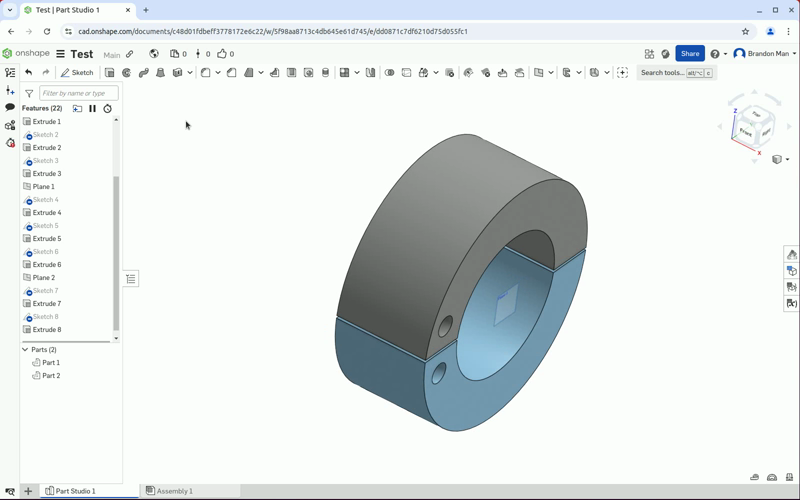
key(down, 2)
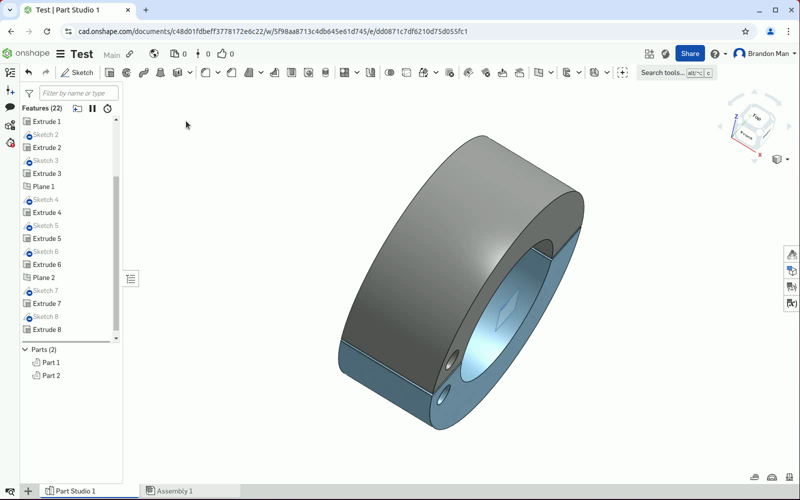
key(up, 2)
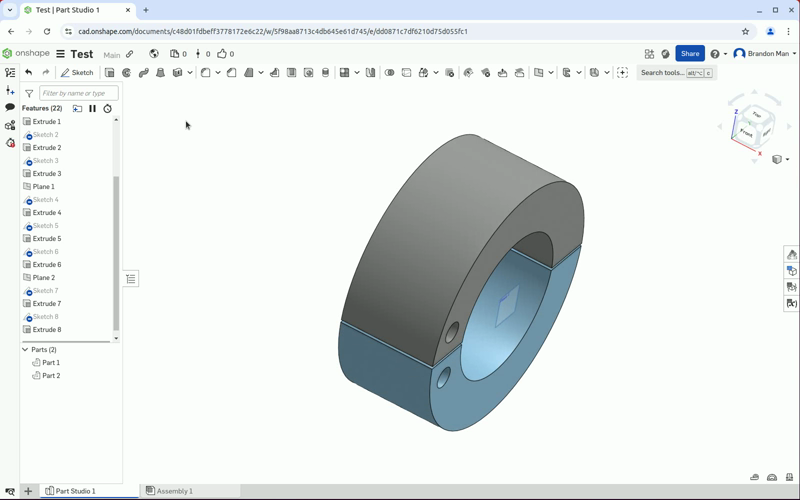
key(left, 2)
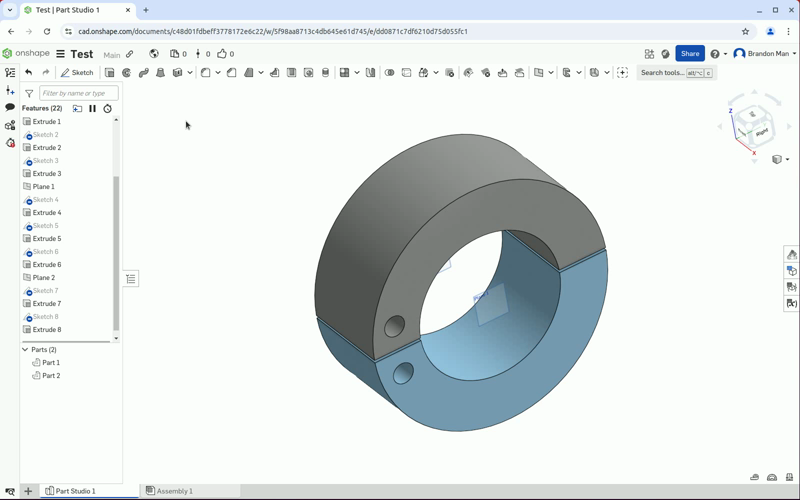
mouse_move(69, 111)
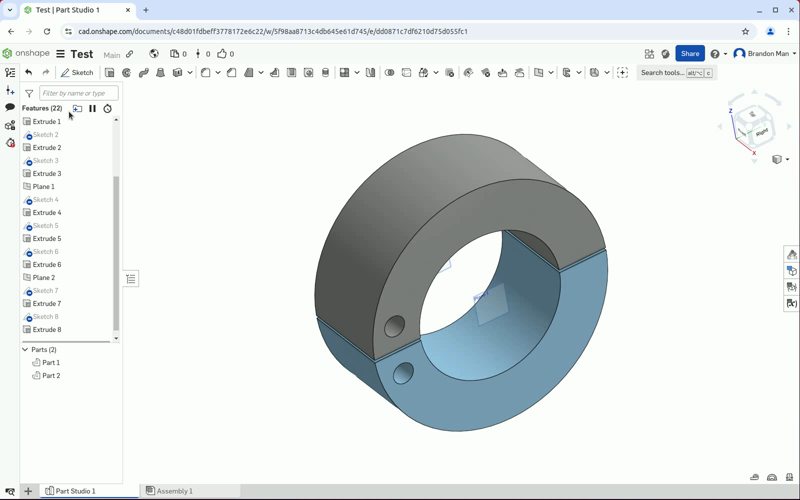
click(69, 111)